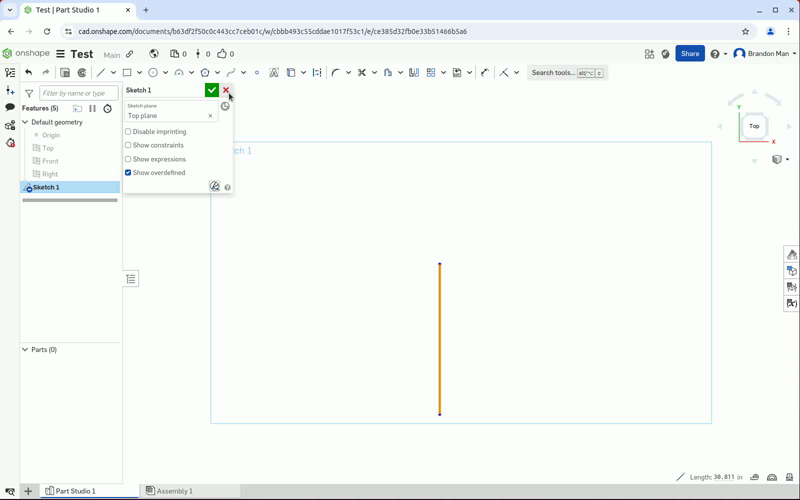
key(shift+h)
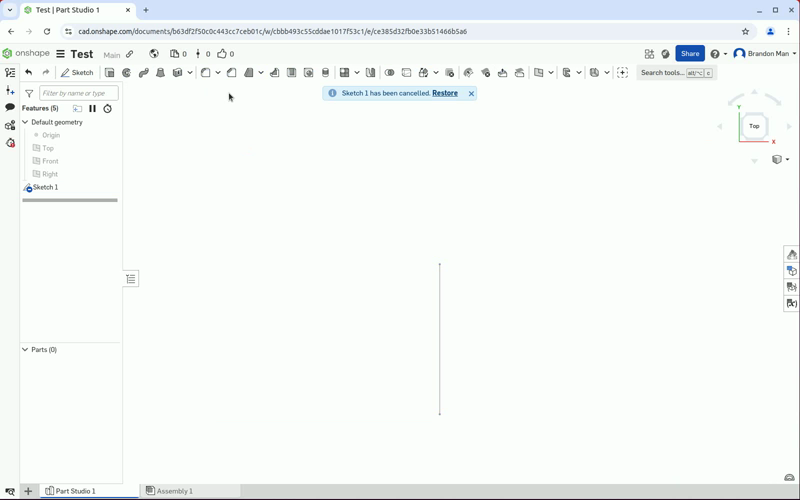
key(shift+s)
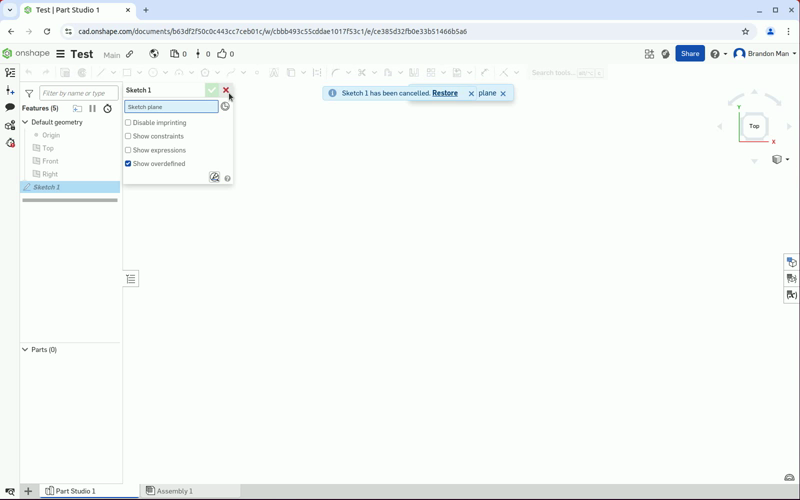
mouse_move(73, 150)
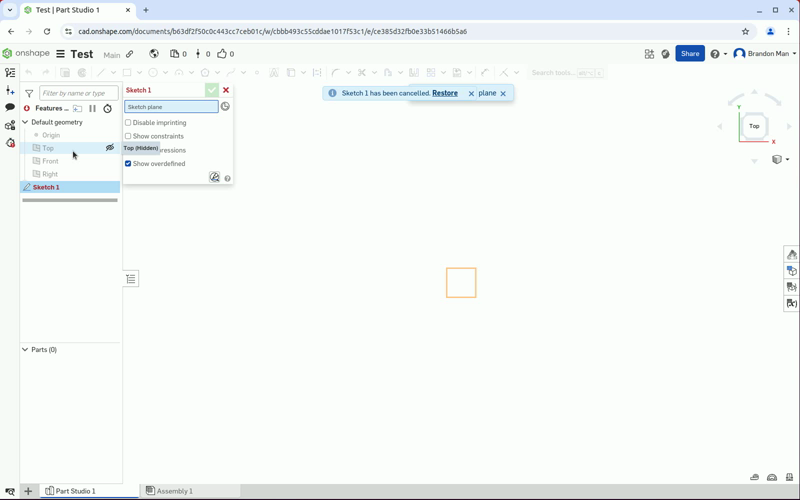
click(73, 150)
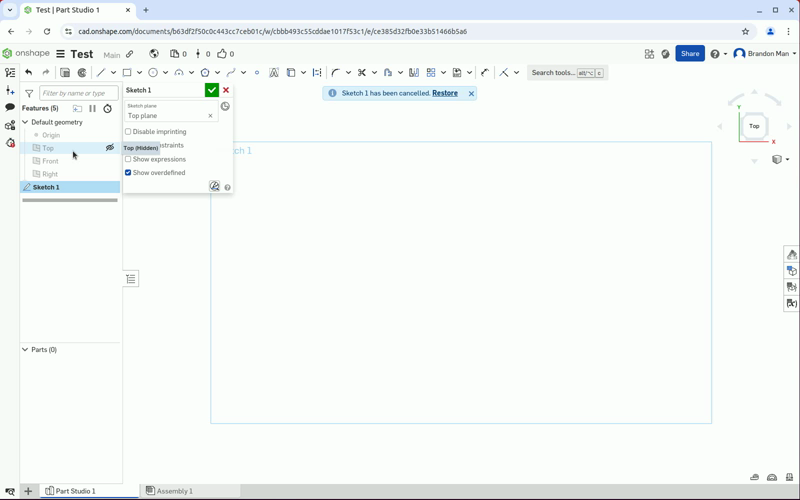
mouse_move(73, 352)
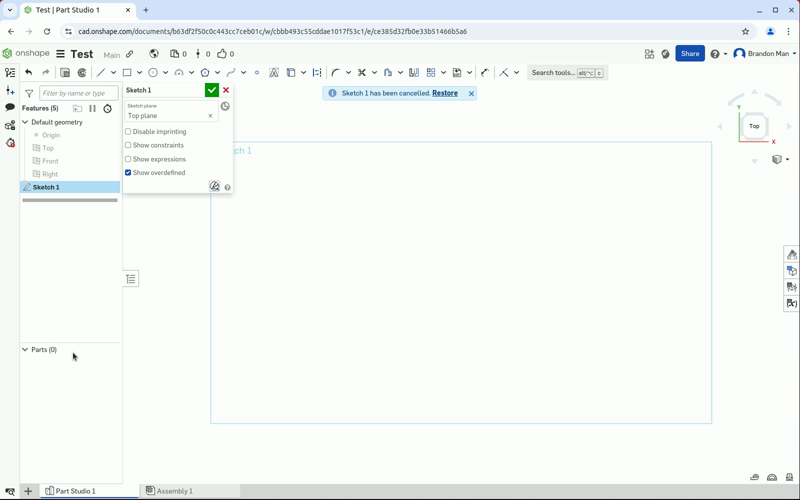
key(y)
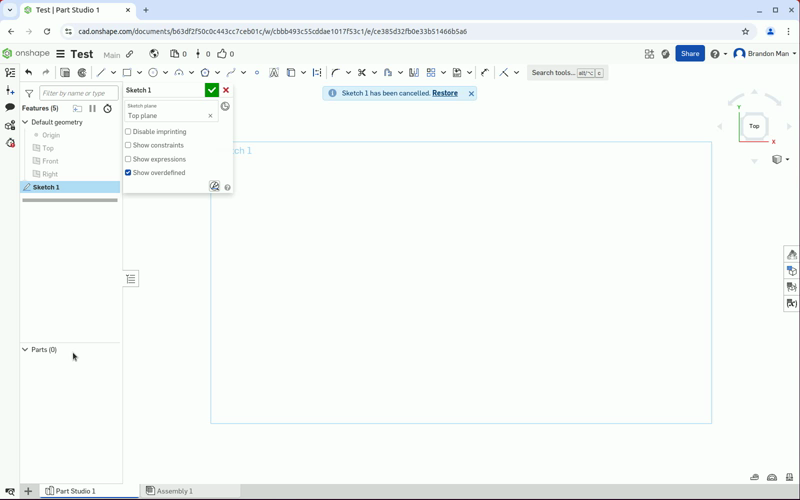
key(l)
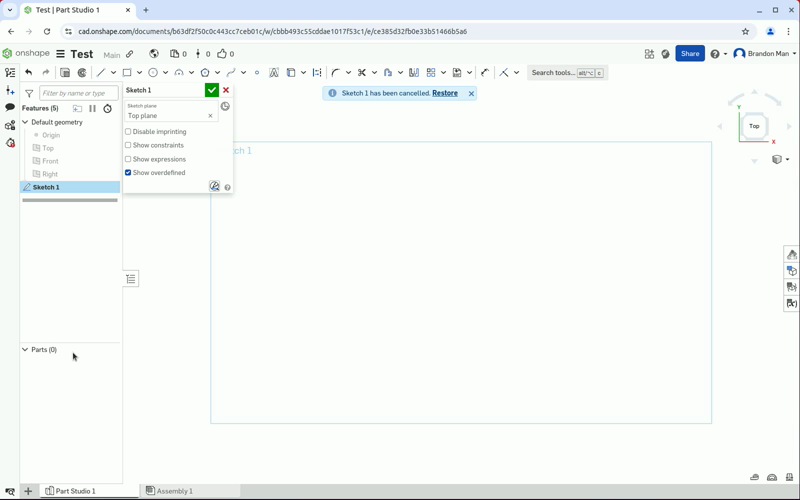
key_down(shift)
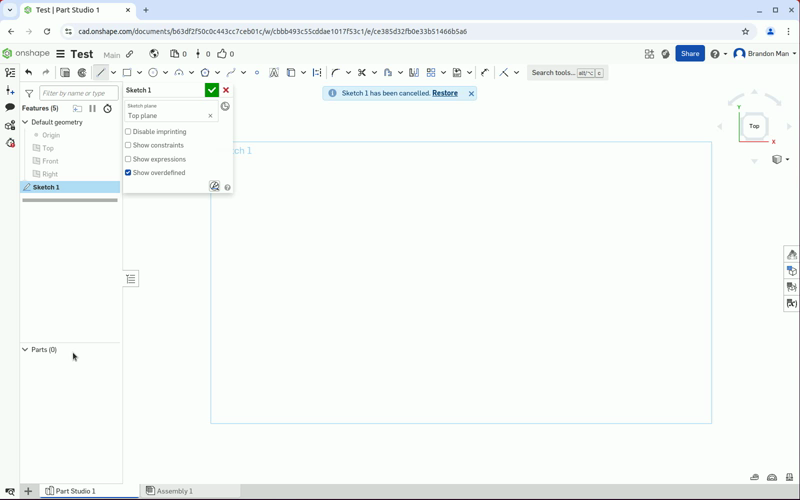
mouse_move(348, 299)
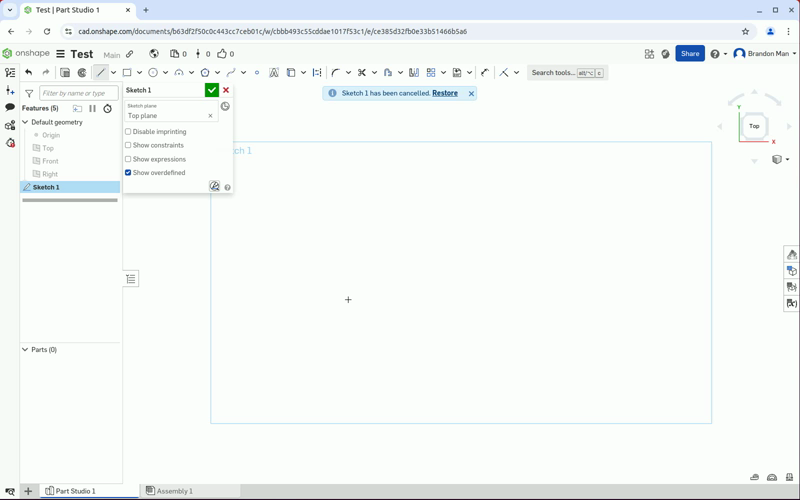
click(348, 299)
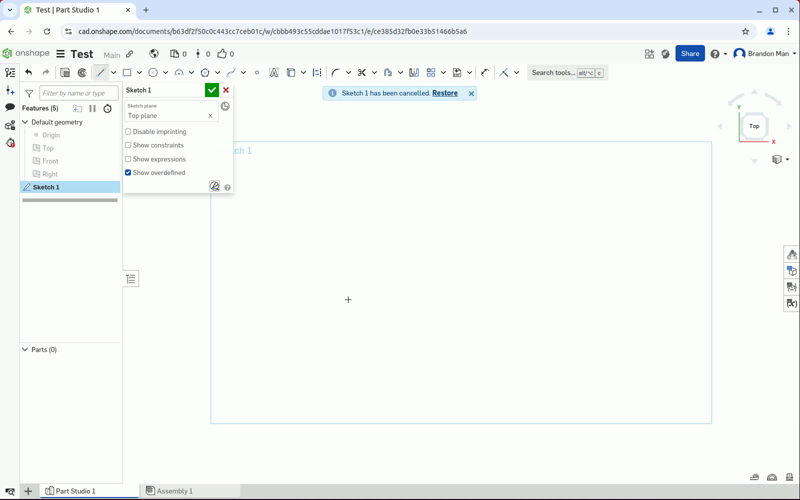
key_up(shift)
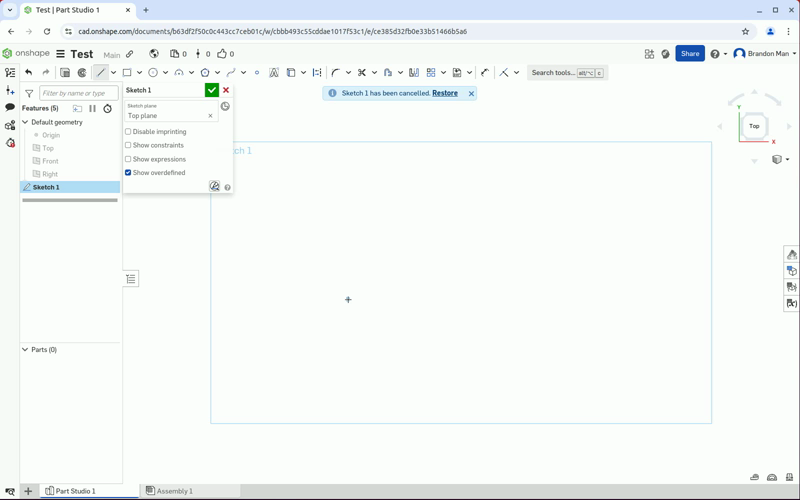
key_down(shift)
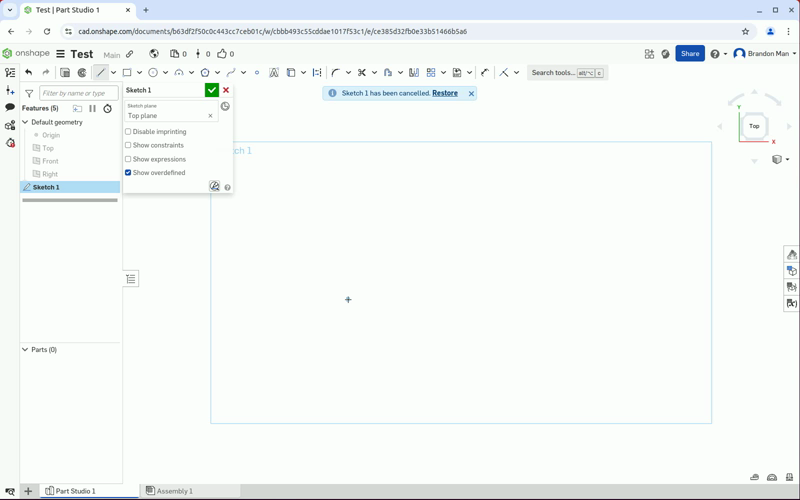
mouse_move(443, 299)
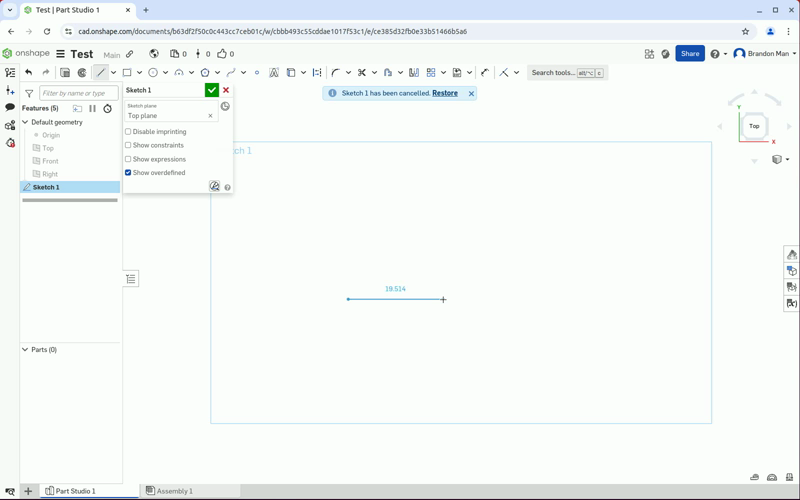
click(443, 299)
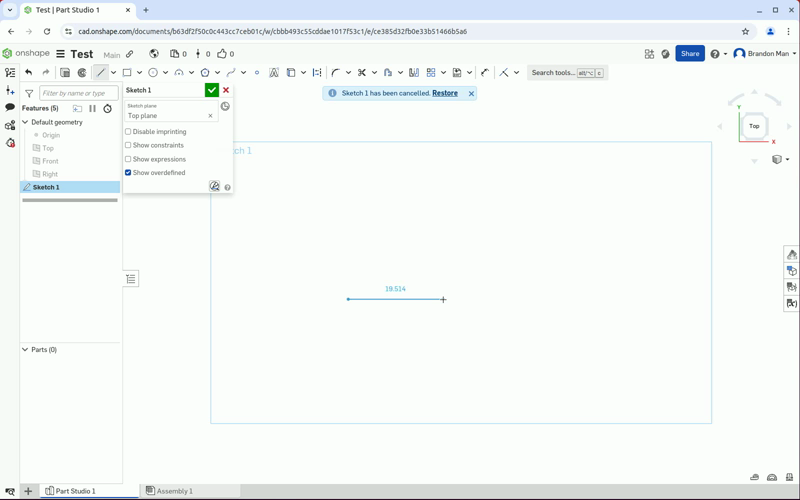
key_up(shift)
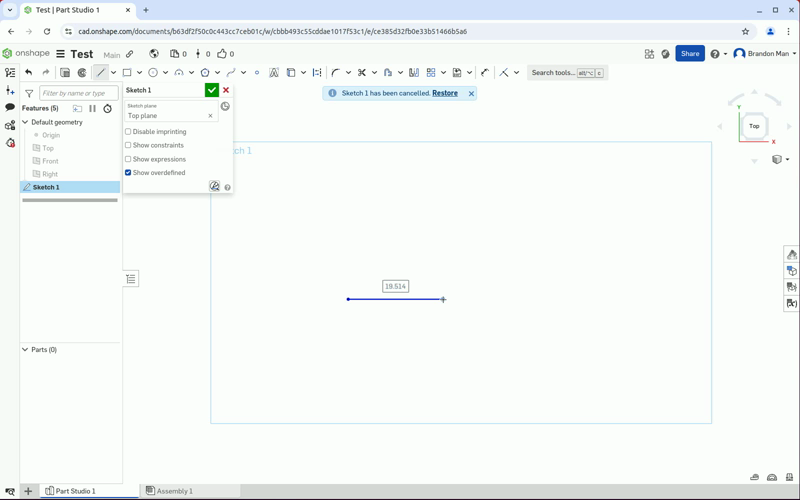
key_down(shift)
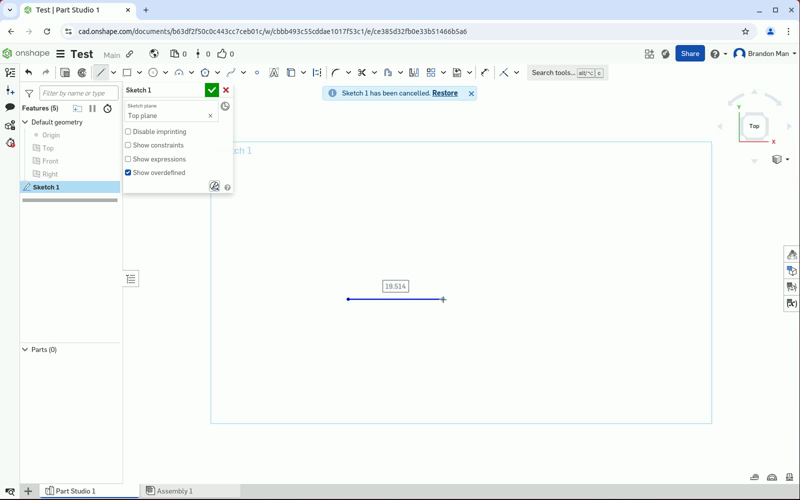
mouse_move(473, 299)
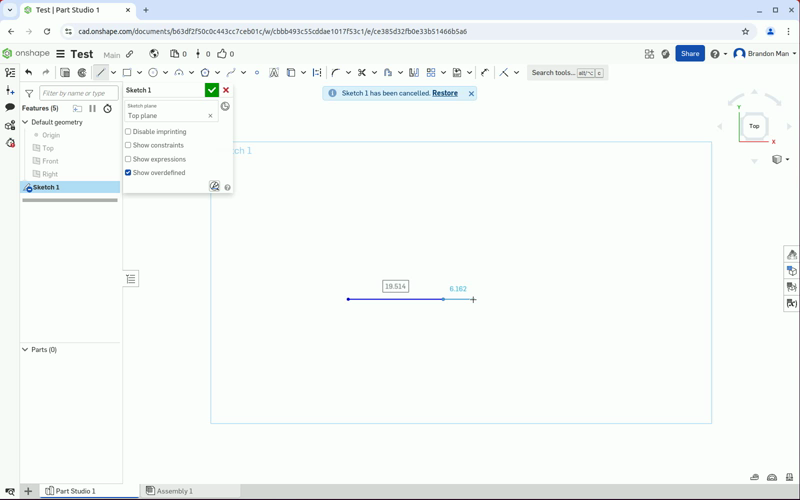
mouse_move(443, 337)
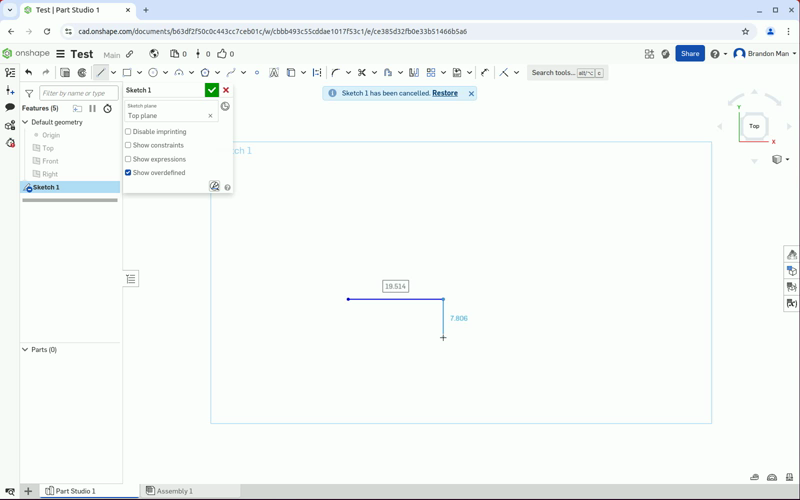
click(443, 337)
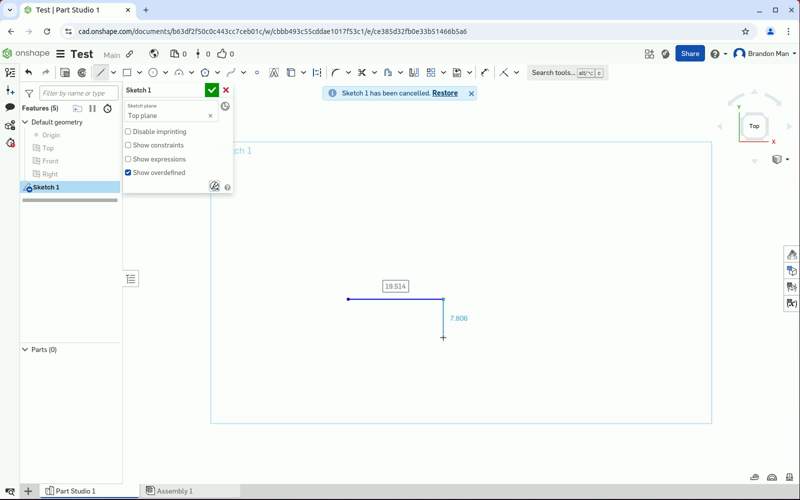
key_up(shift)
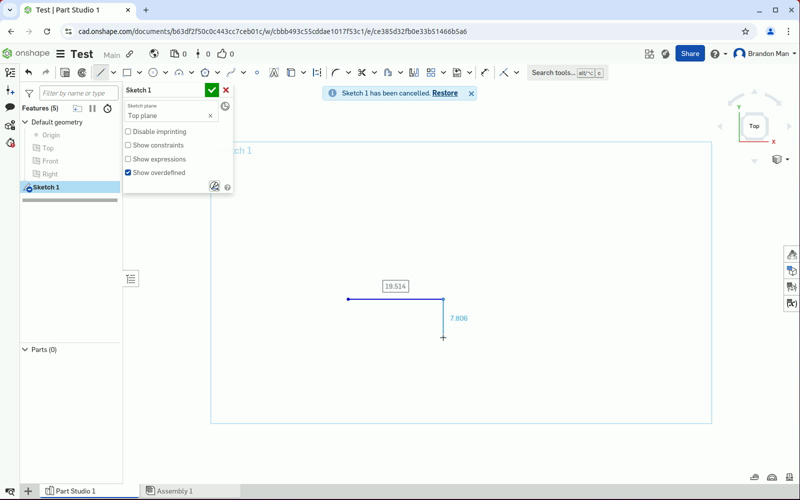
key_down(shift)
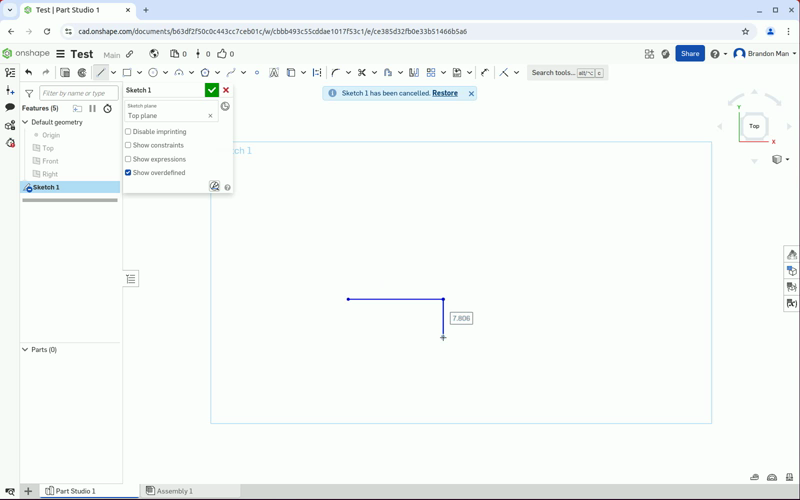
mouse_move(511, 337)
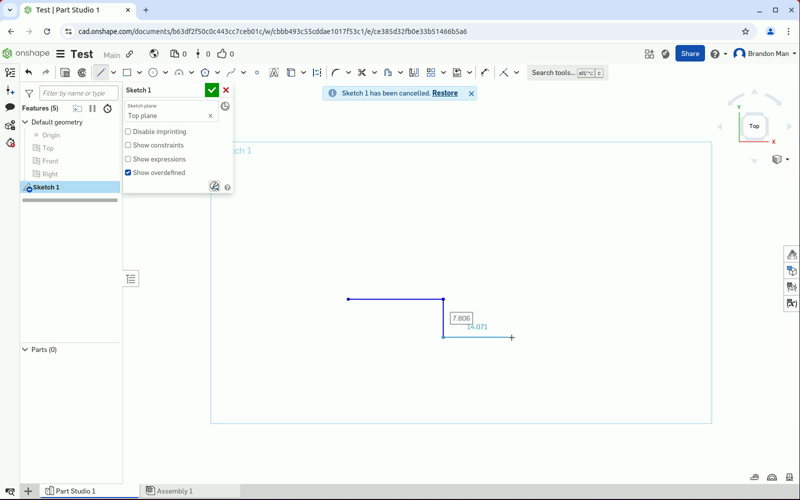
click(511, 337)
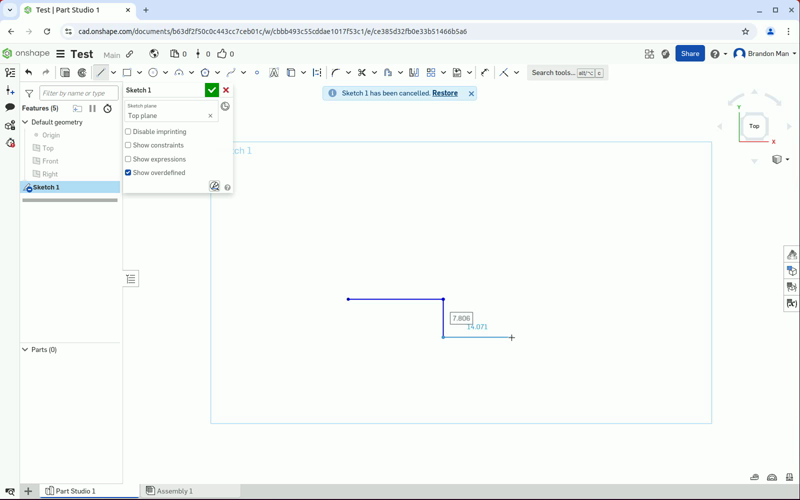
key_up(shift)
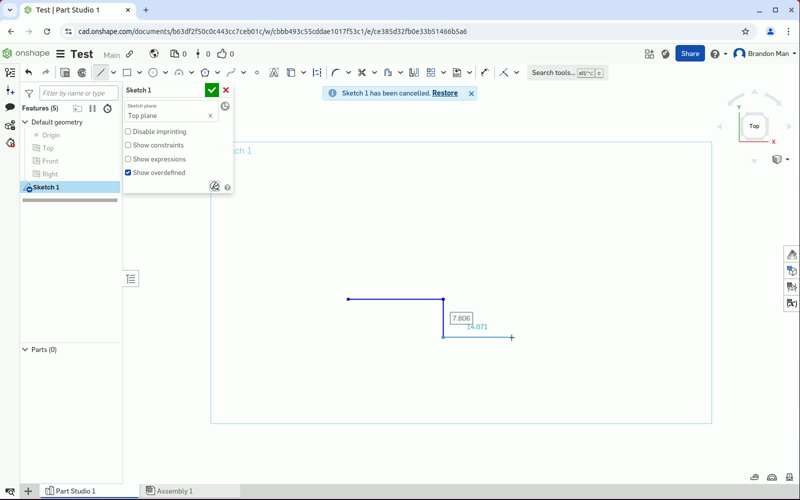
key_down(shift)
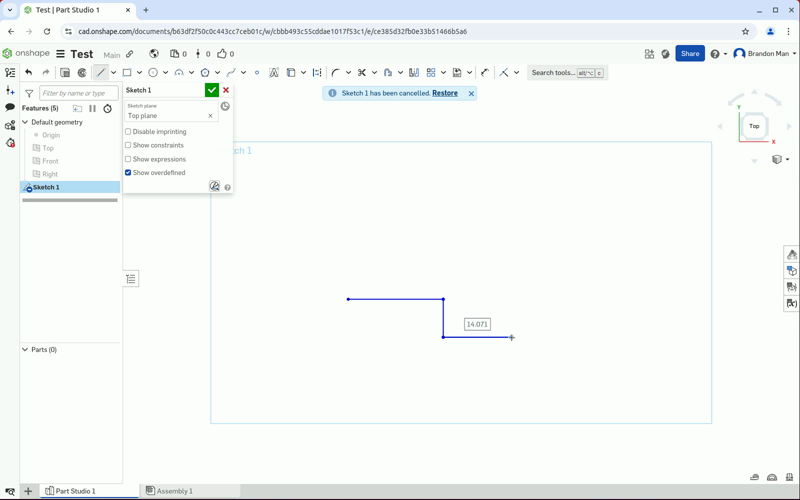
mouse_move(511, 204)
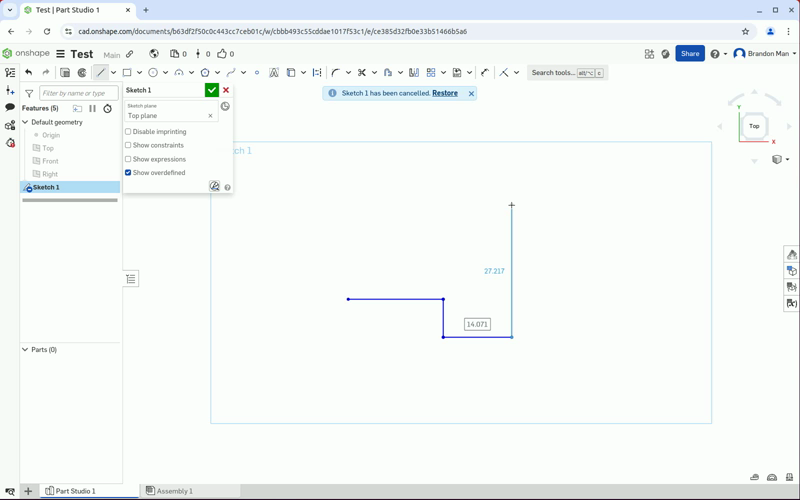
click(511, 204)
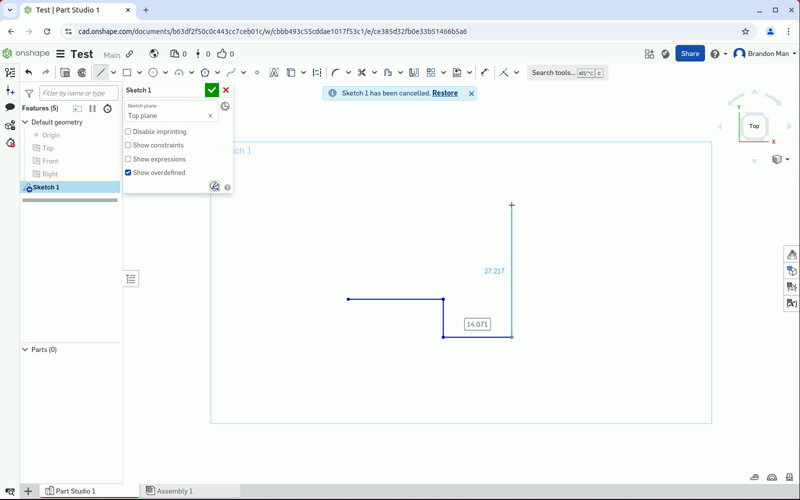
key_up(shift)
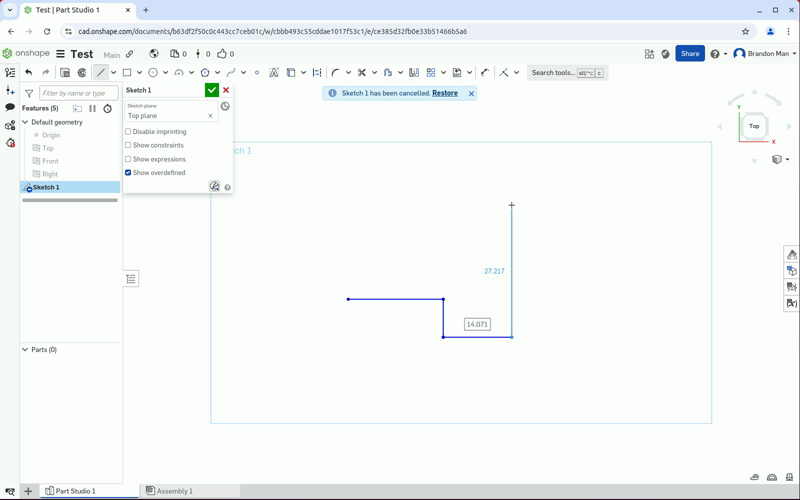
key_down(shift)
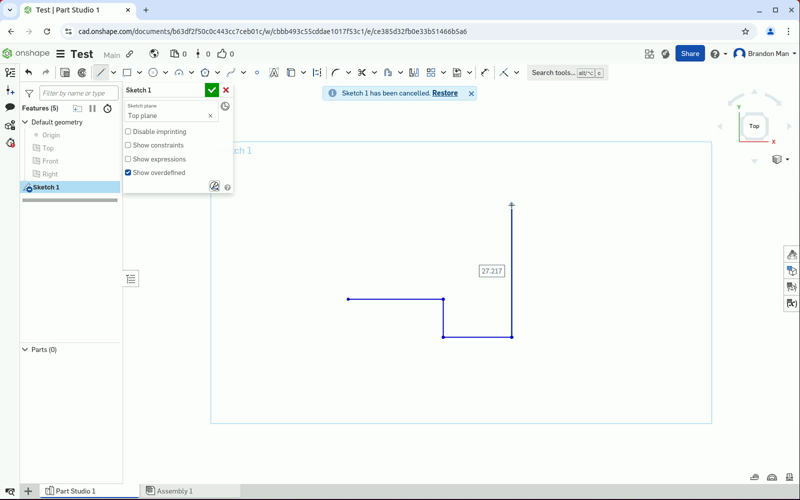
mouse_move(348, 204)
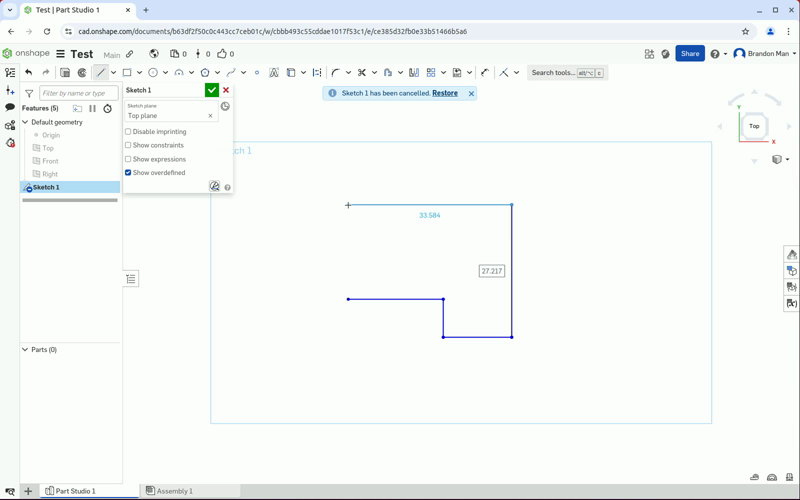
click(348, 204)
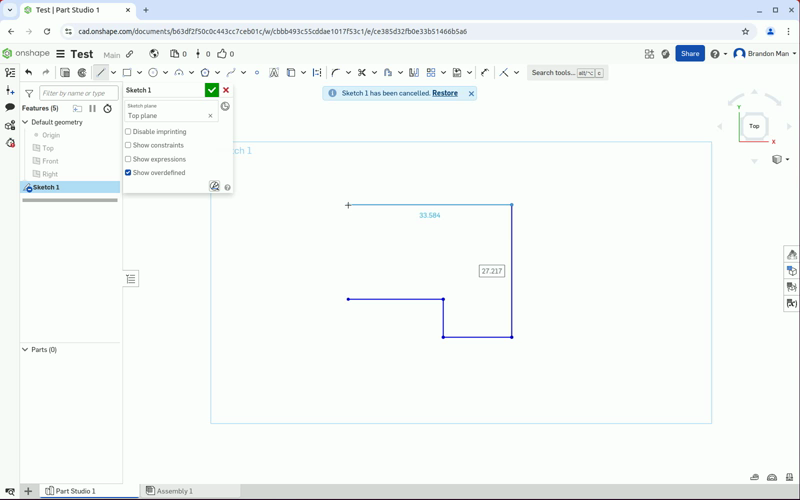
key_up(shift)
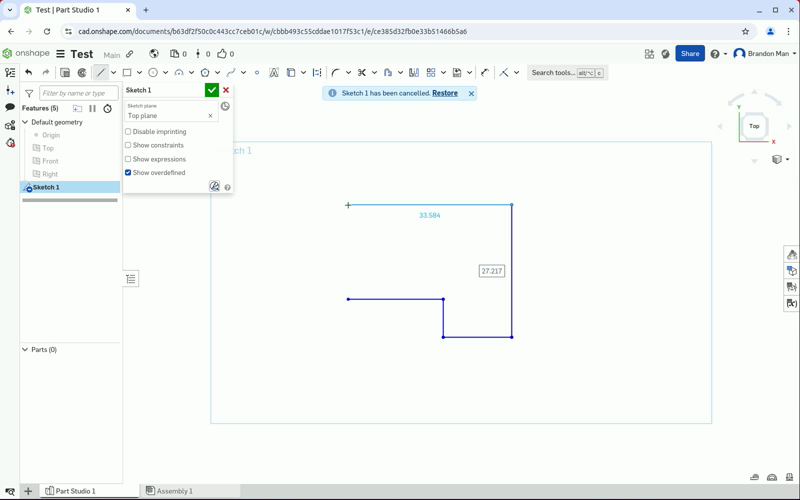
key_down(shift)
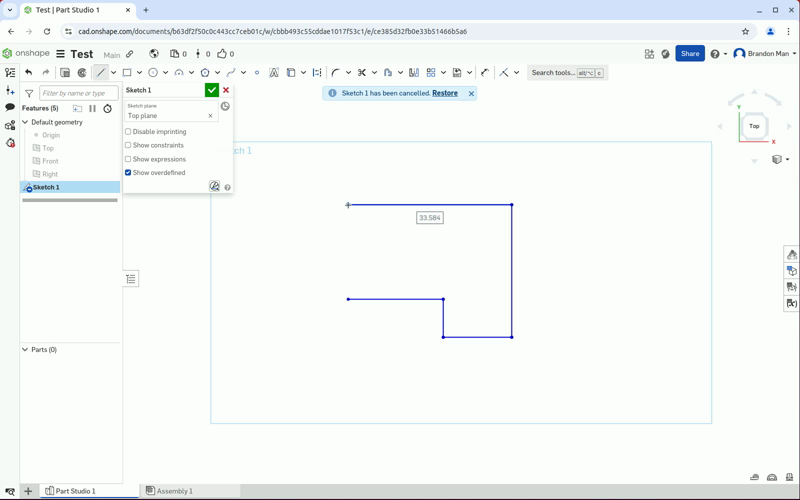
mouse_move(348, 299)
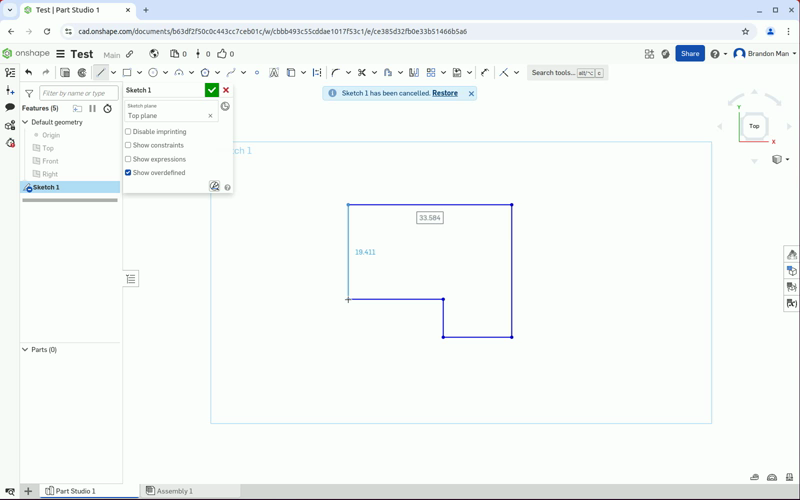
key_up(shift)
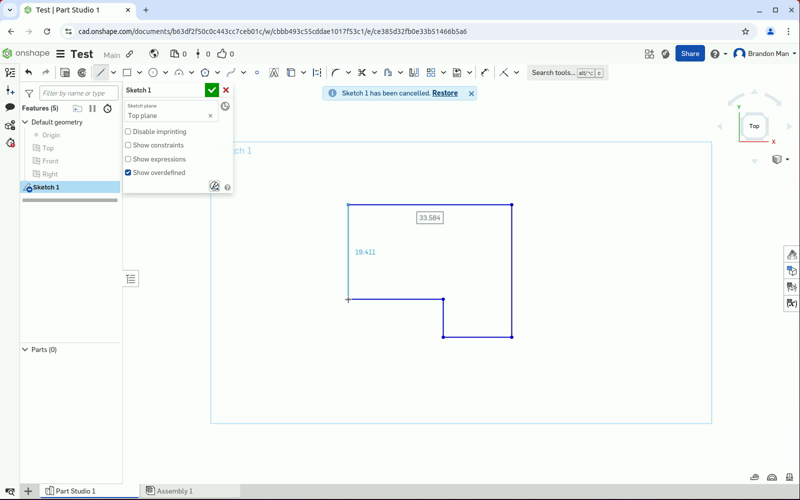
click(348, 299)
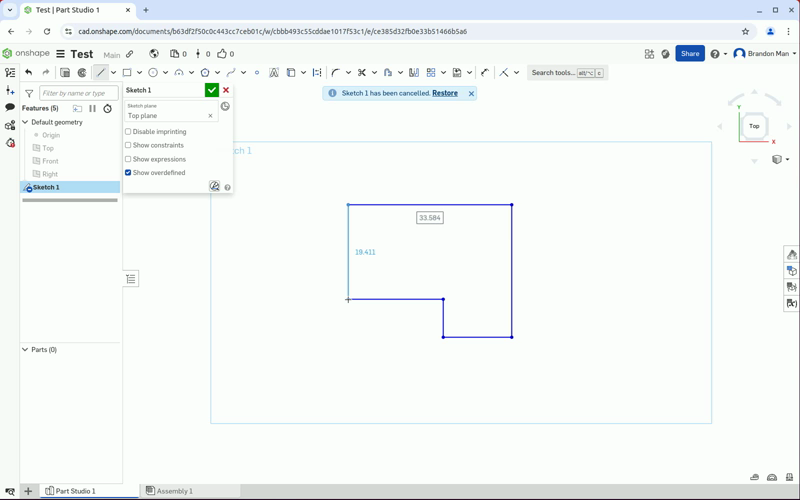
key(esc)
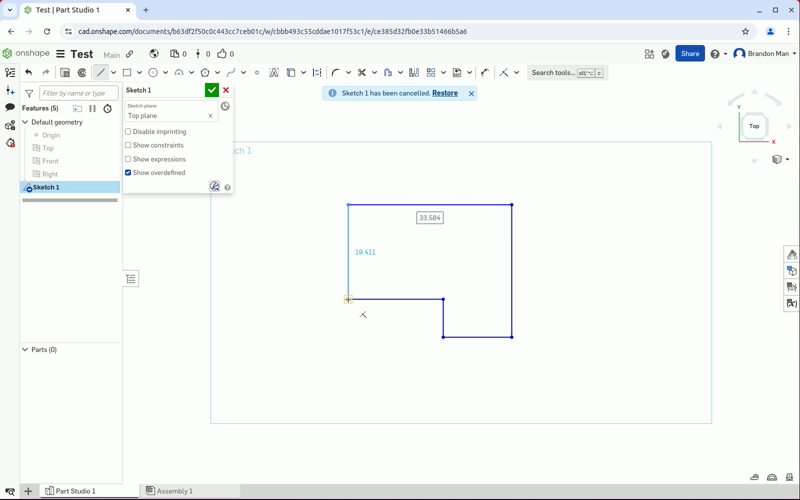
key(l)
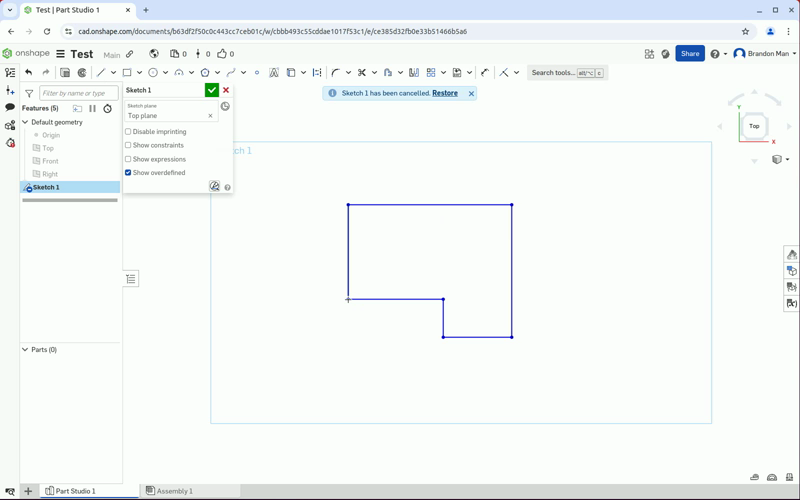
key_down(shift)
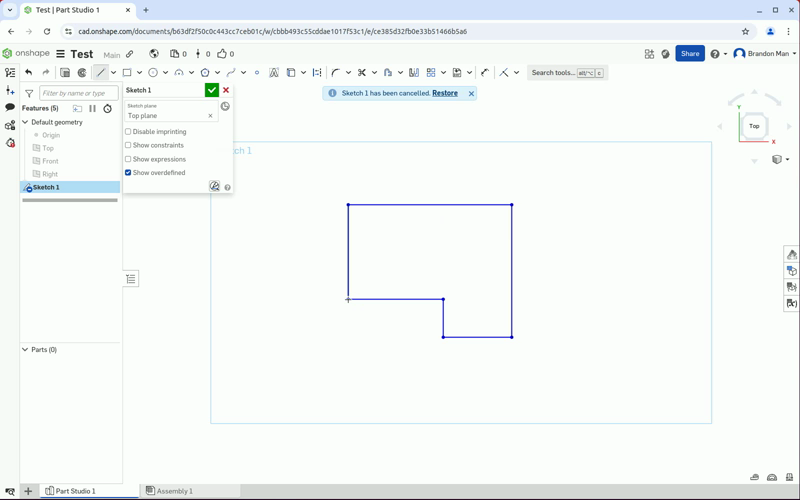
mouse_move(351, 295)
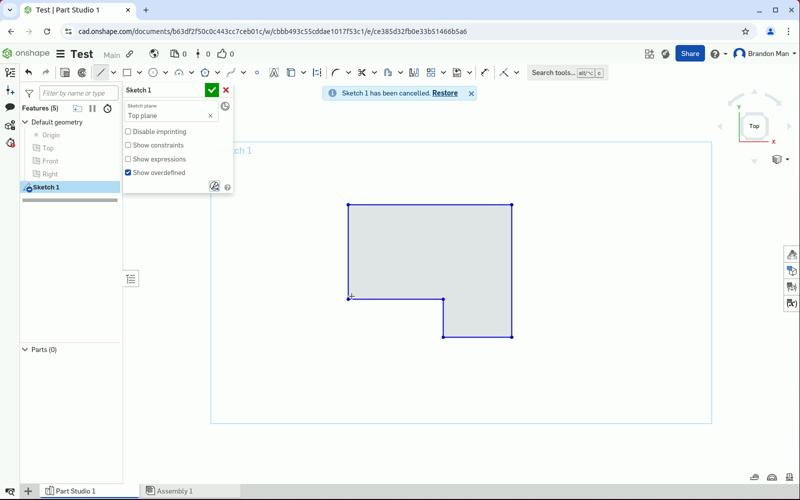
click(351, 295)
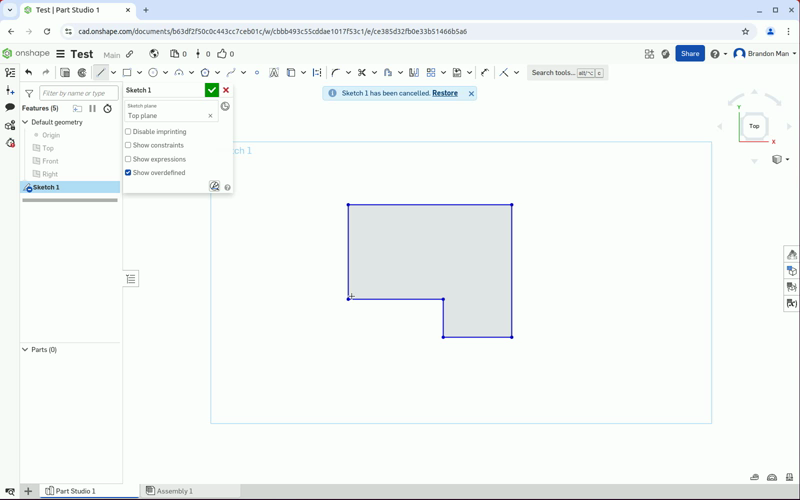
key_up(shift)
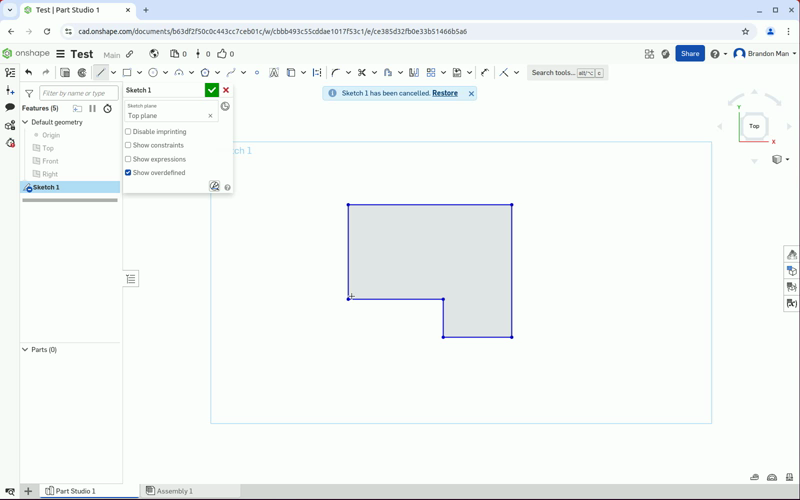
key_down(shift)
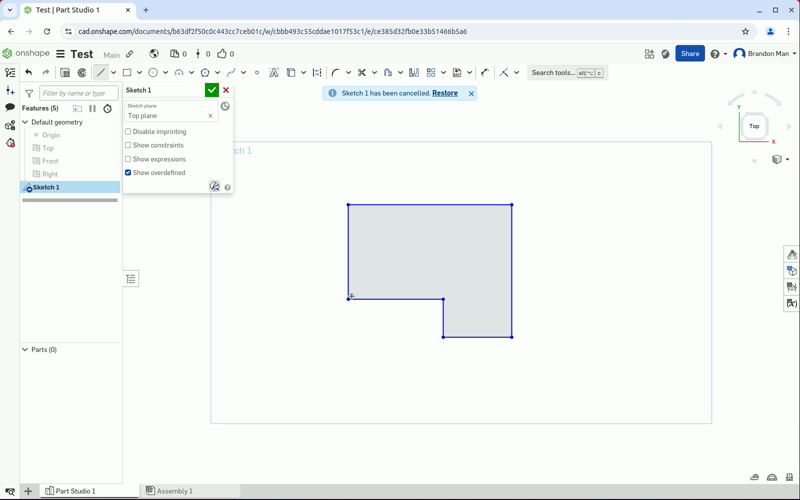
mouse_move(444, 295)
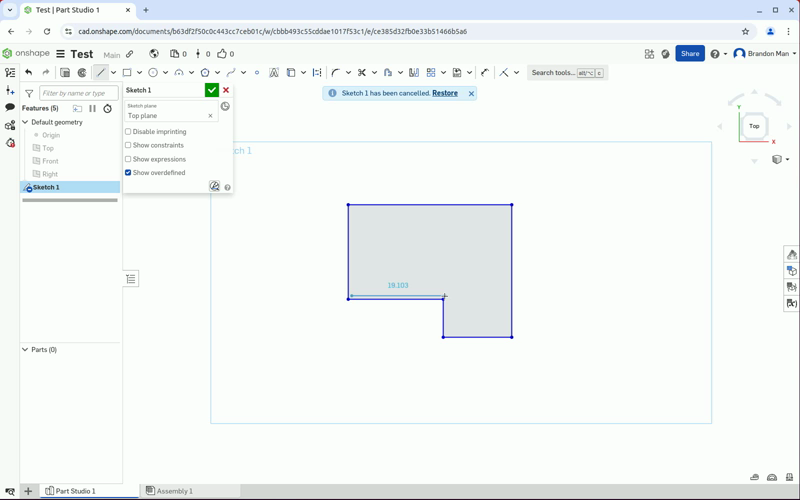
scroll(6)
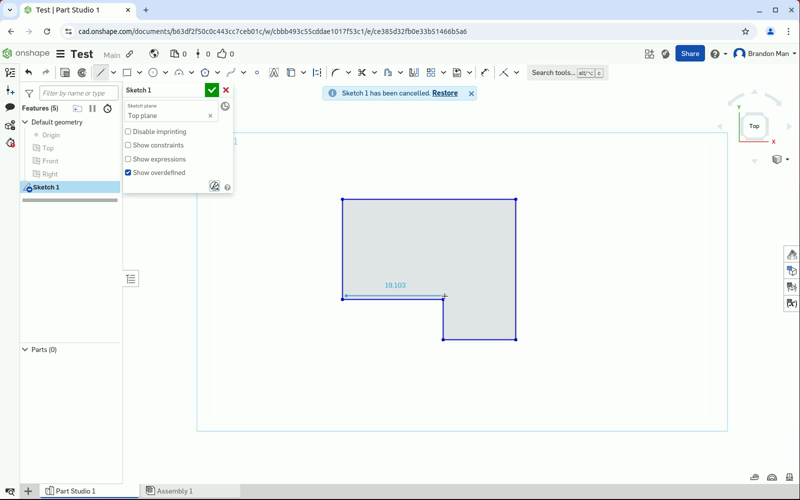
scroll(6)
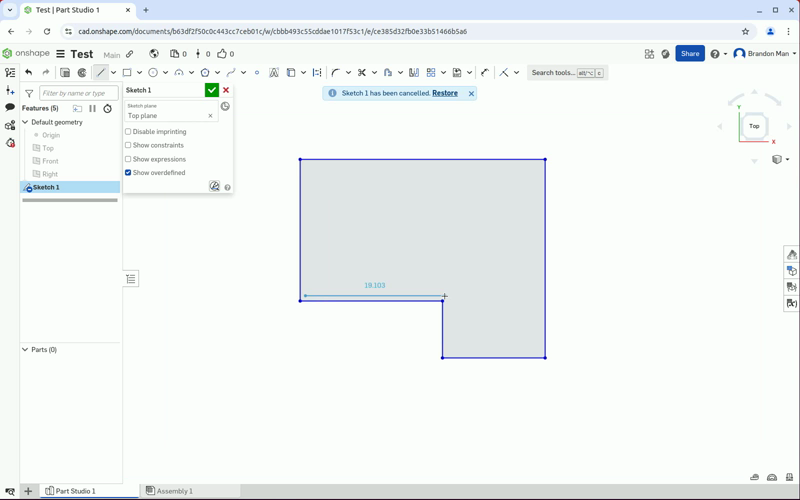
scroll(6)
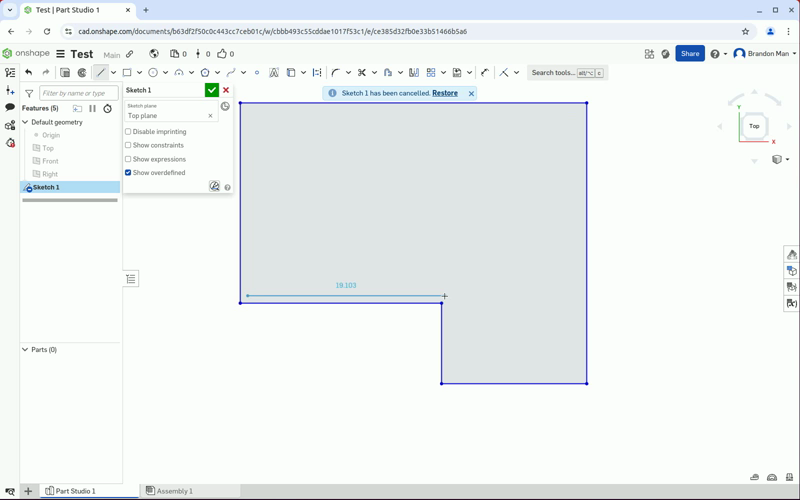
scroll(6)
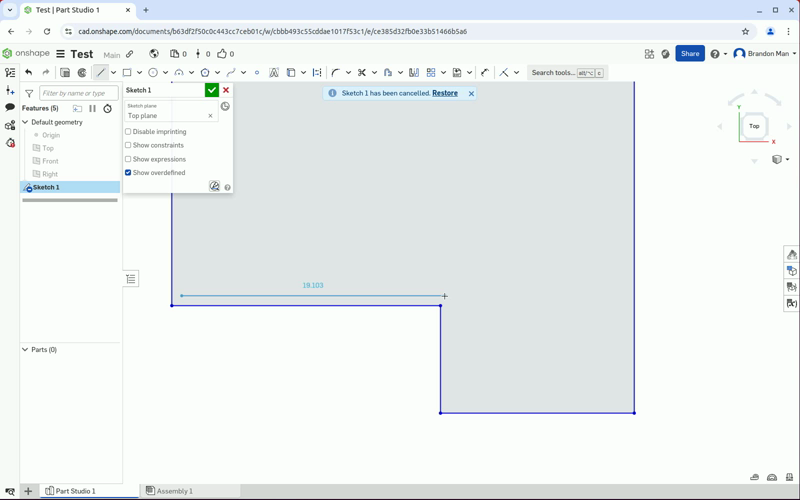
scroll(6)
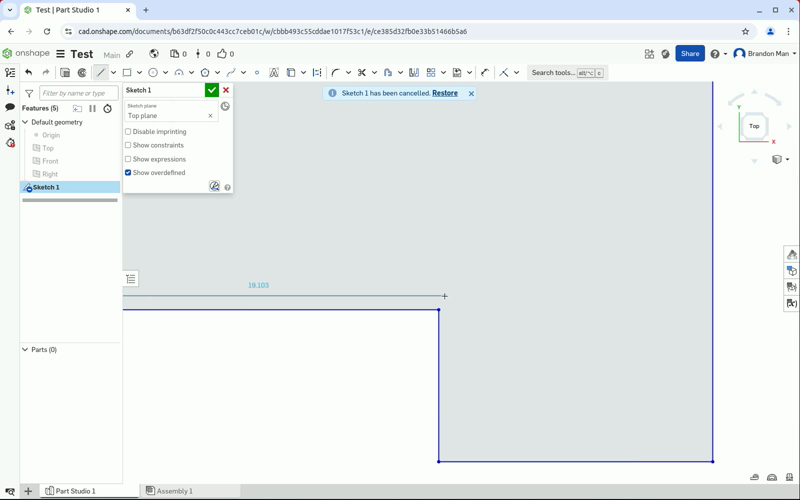
scroll(6)
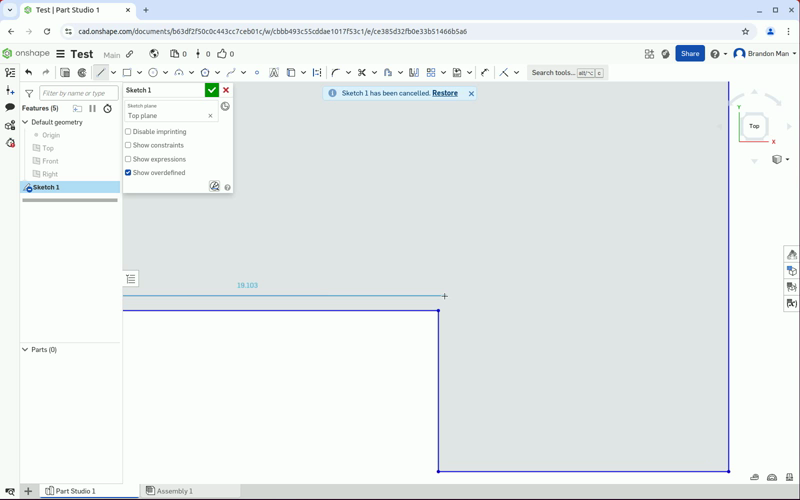
scroll(6)
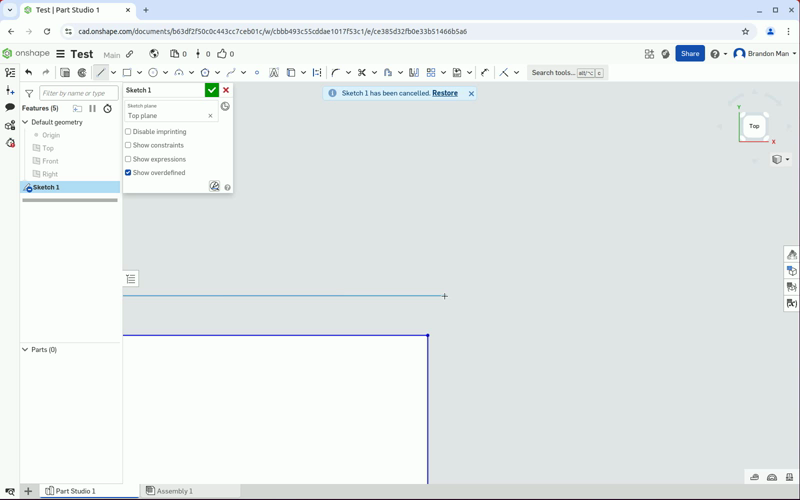
click(444, 295)
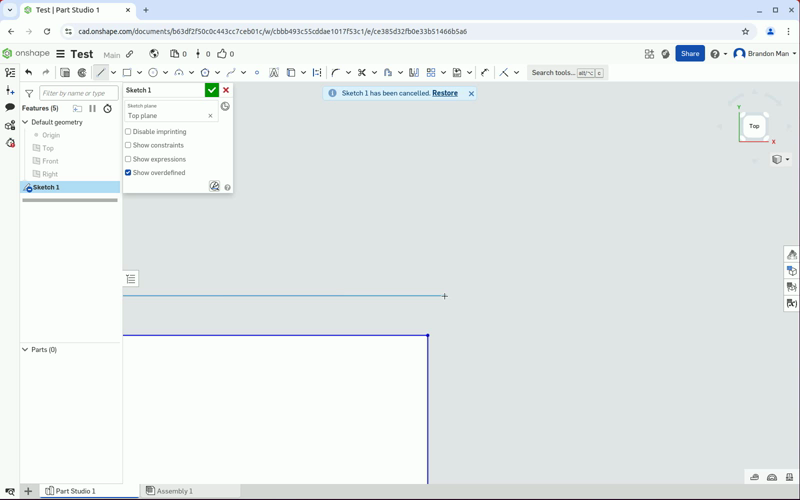
scroll(-6)
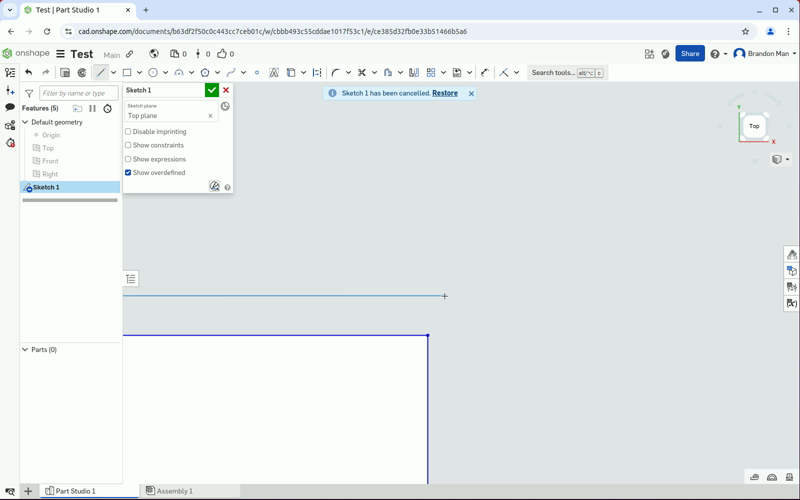
scroll(-6)
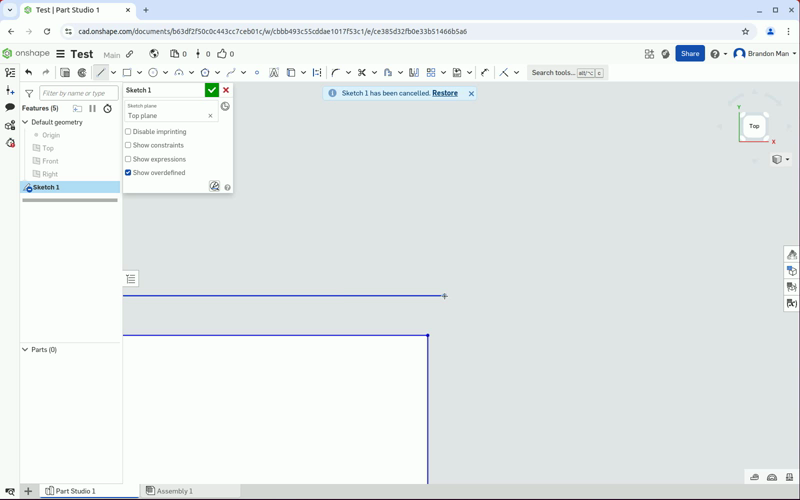
scroll(-6)
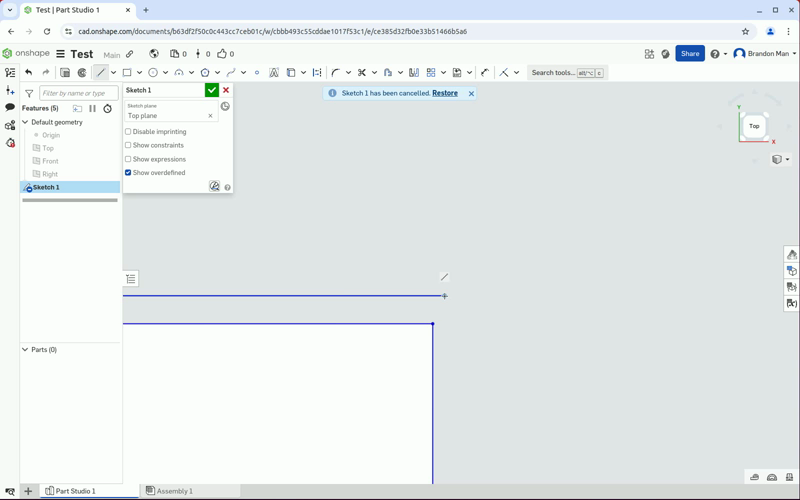
scroll(-6)
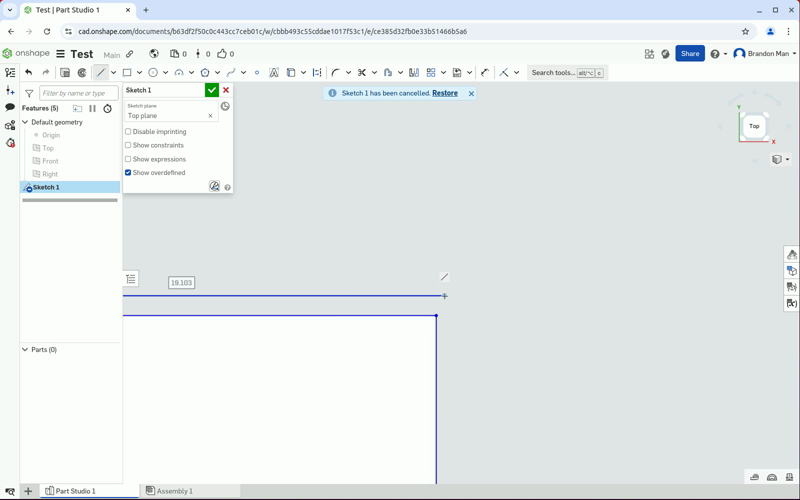
scroll(-6)
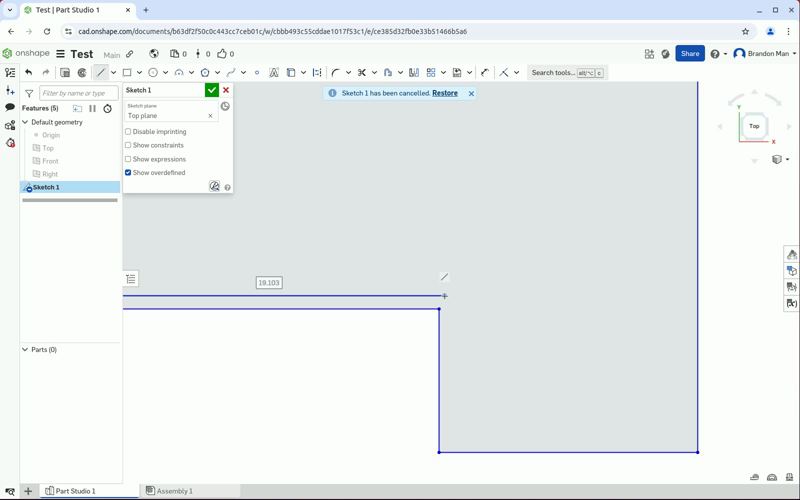
scroll(-6)
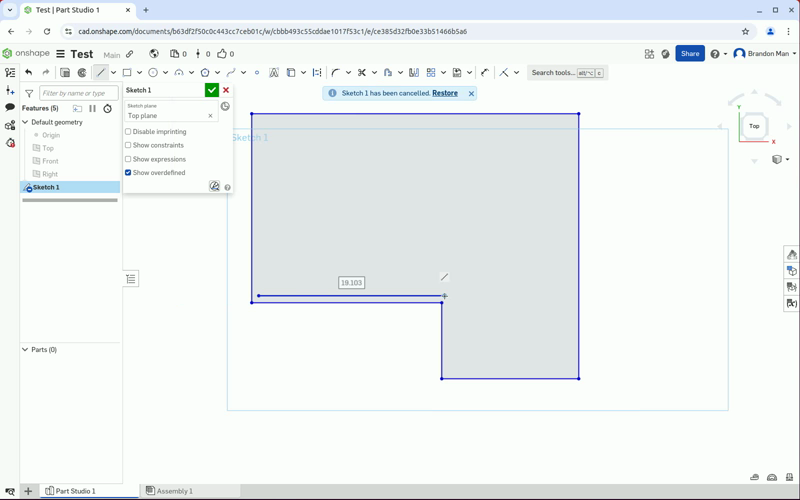
scroll(-6)
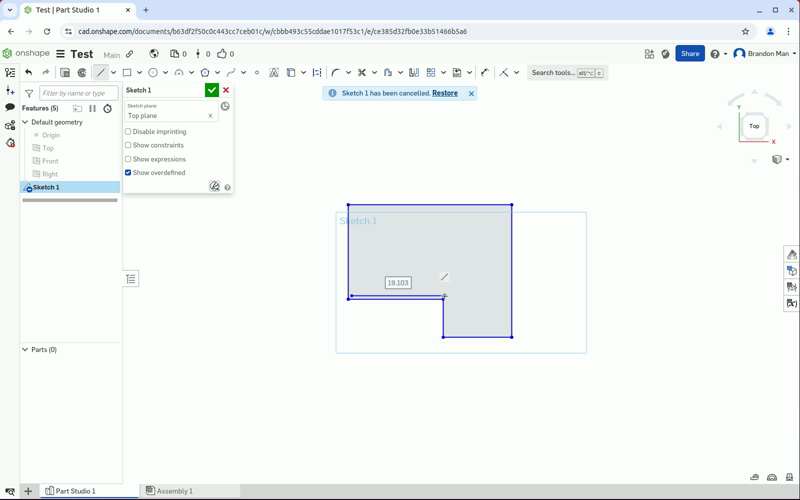
key_up(shift)
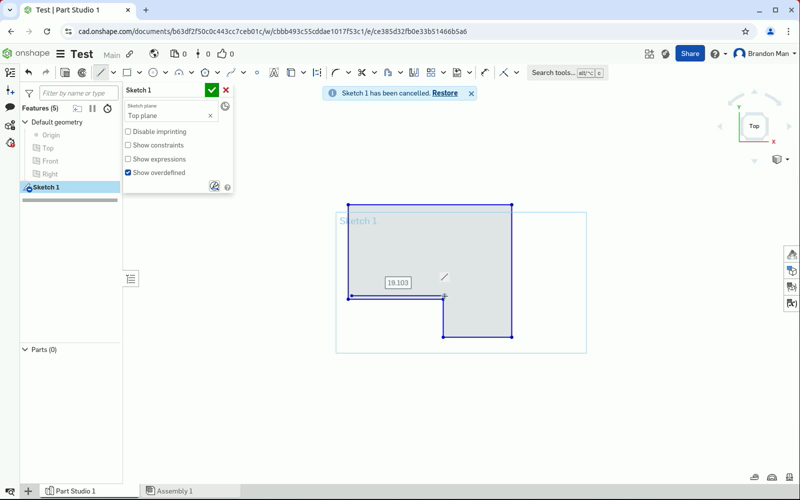
key_down(shift)
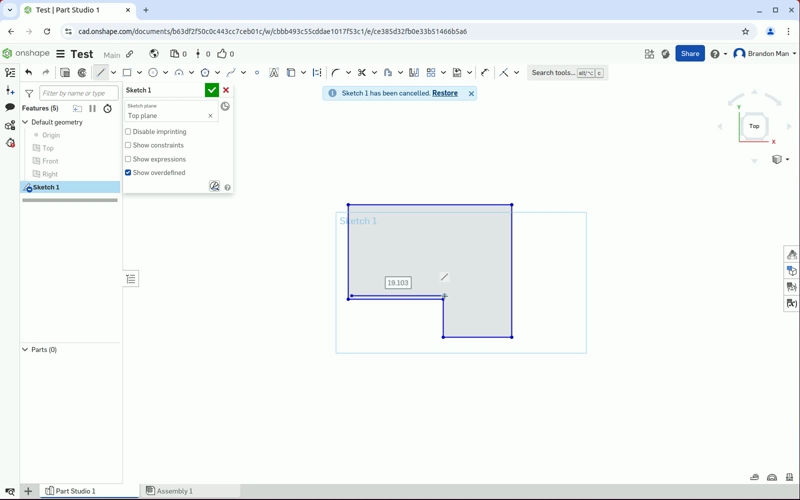
mouse_move(474, 295)
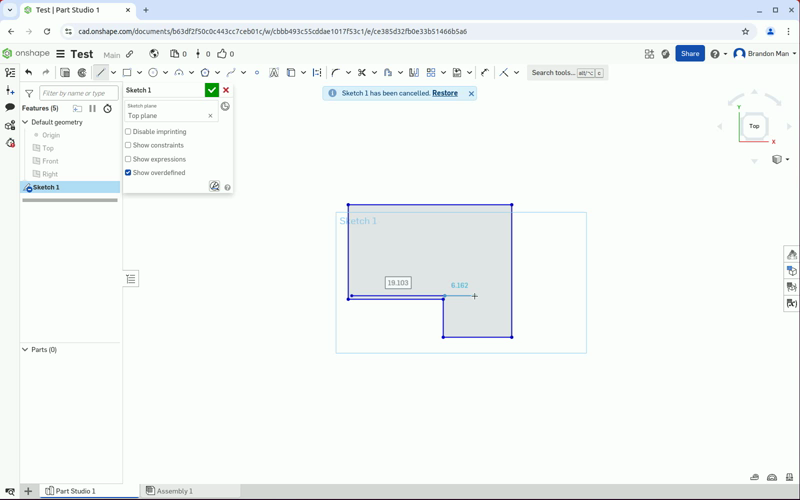
mouse_move(444, 333)
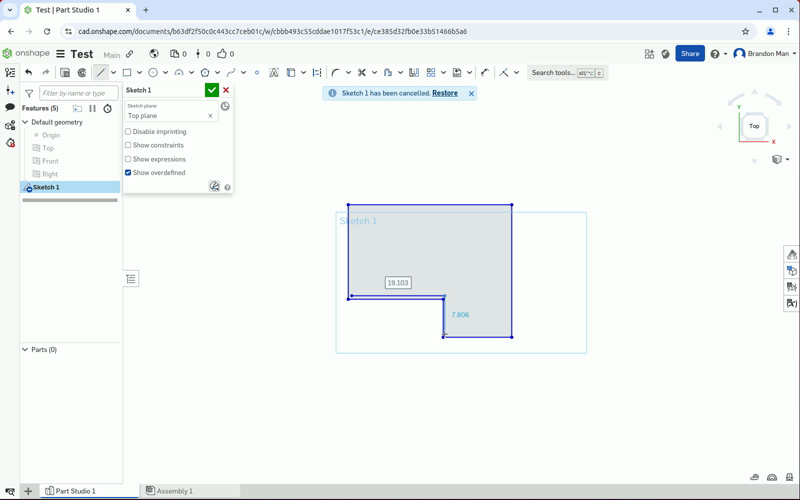
scroll(6)
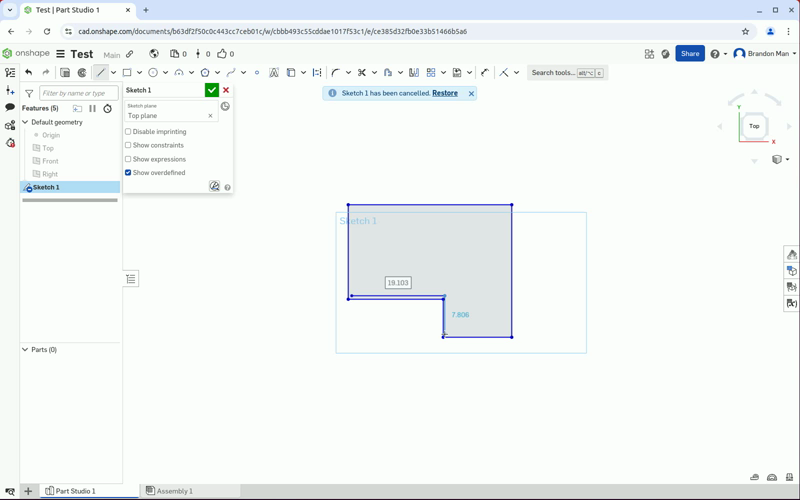
scroll(6)
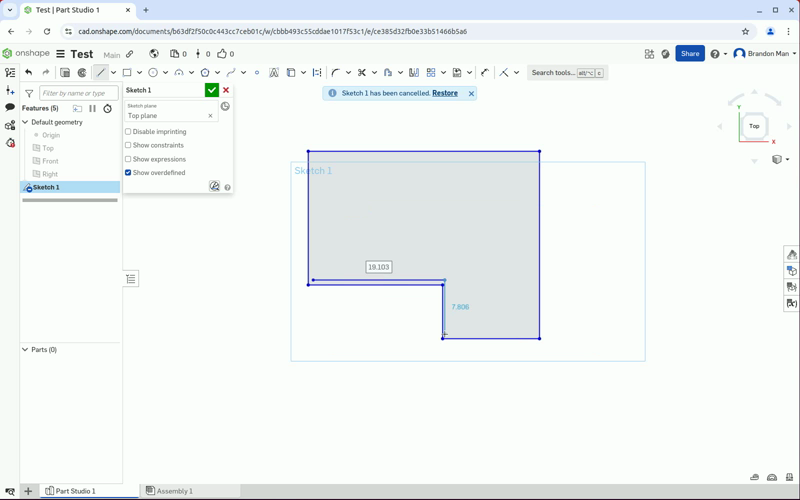
scroll(6)
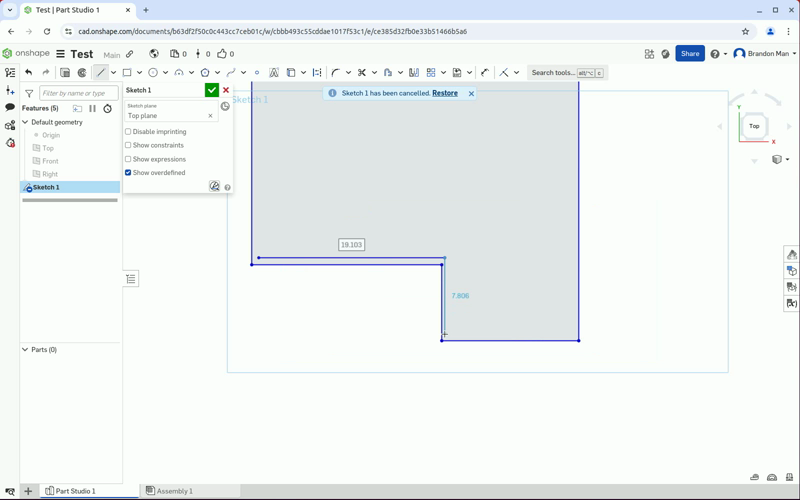
scroll(6)
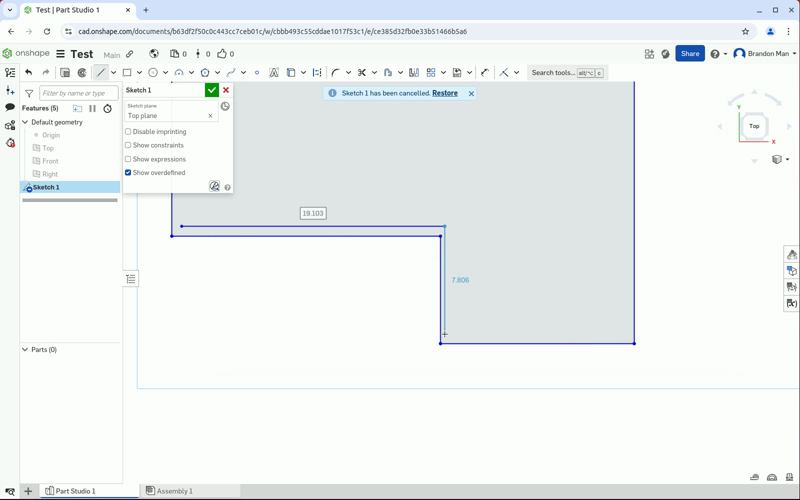
scroll(6)
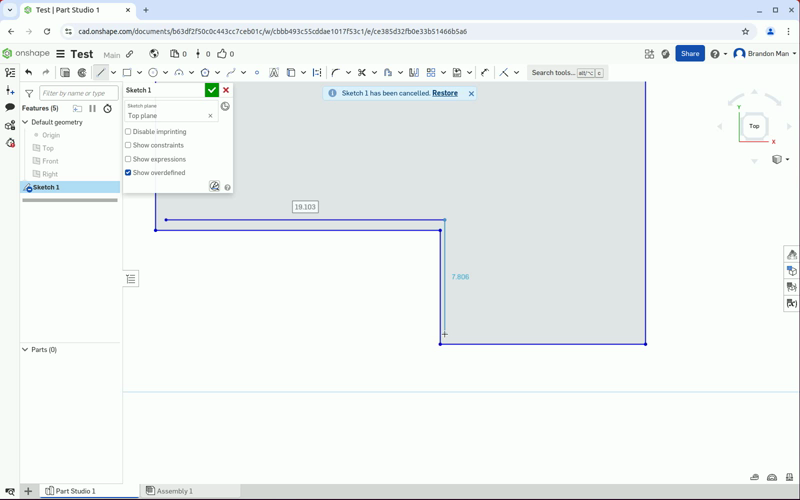
scroll(6)
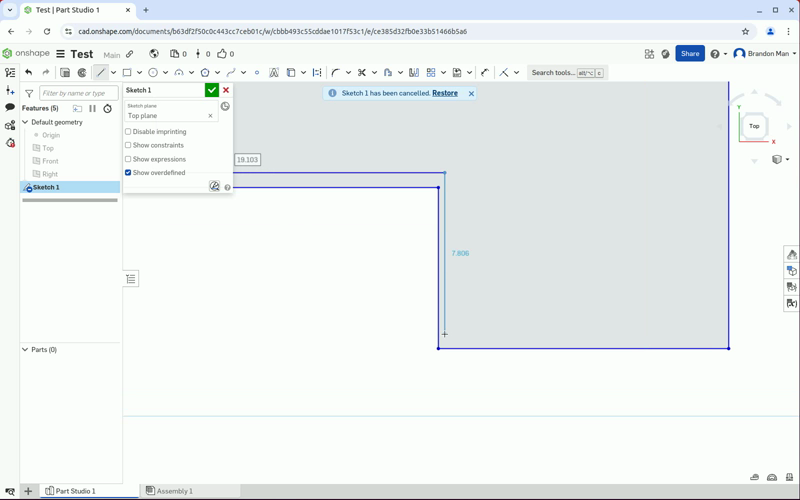
scroll(6)
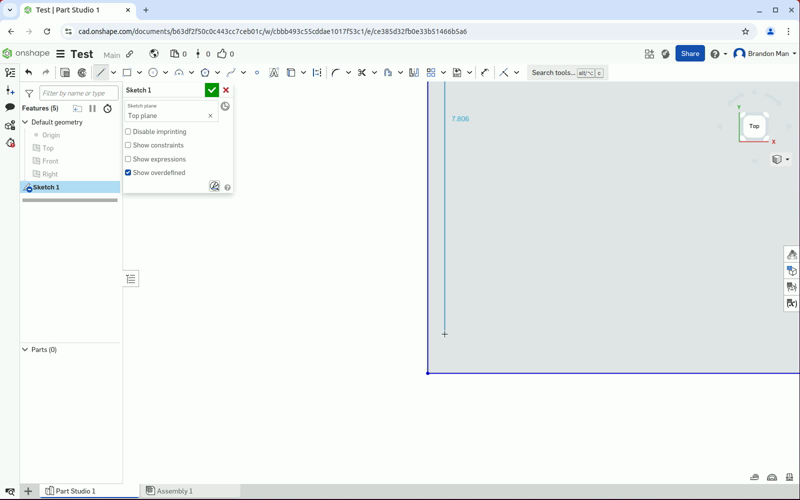
click(444, 333)
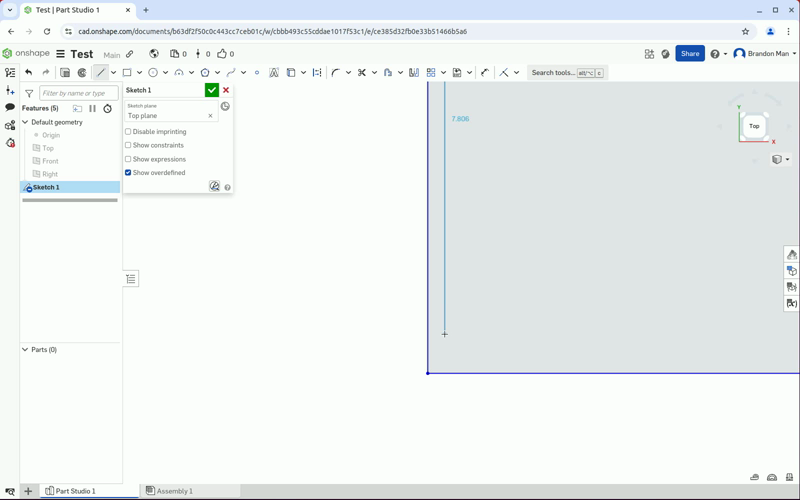
scroll(-6)
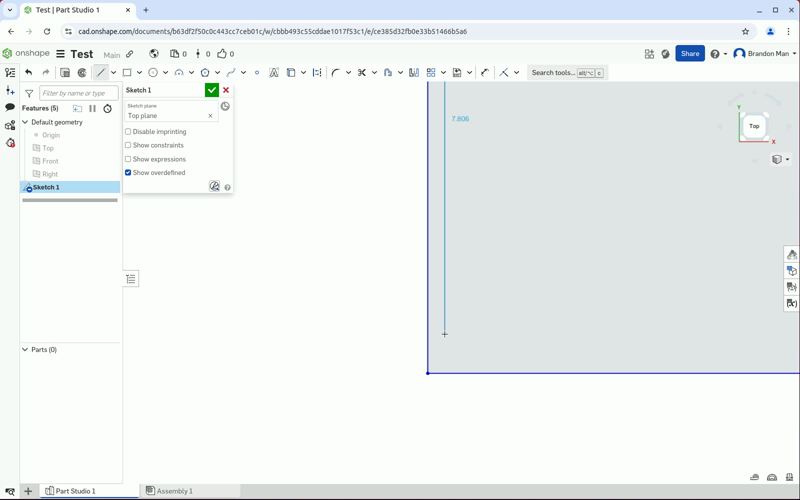
scroll(-6)
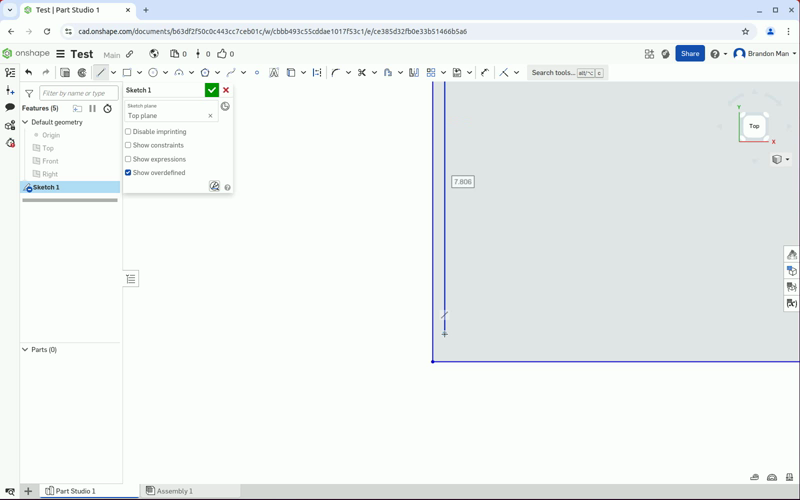
scroll(-6)
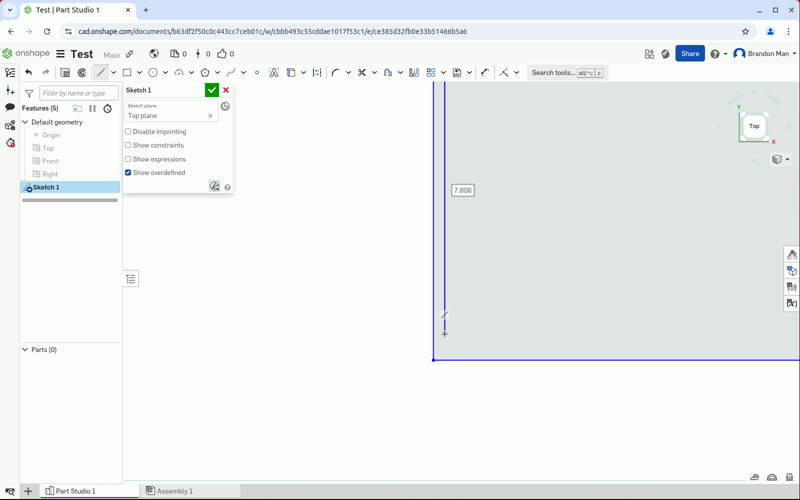
scroll(-6)
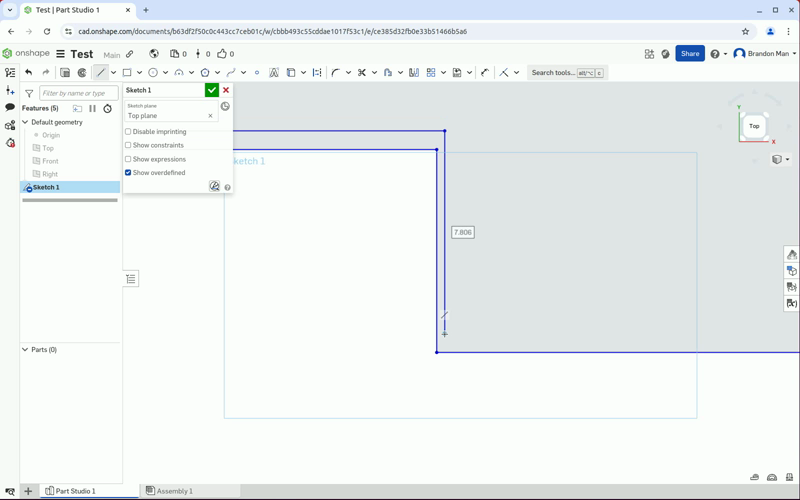
scroll(-6)
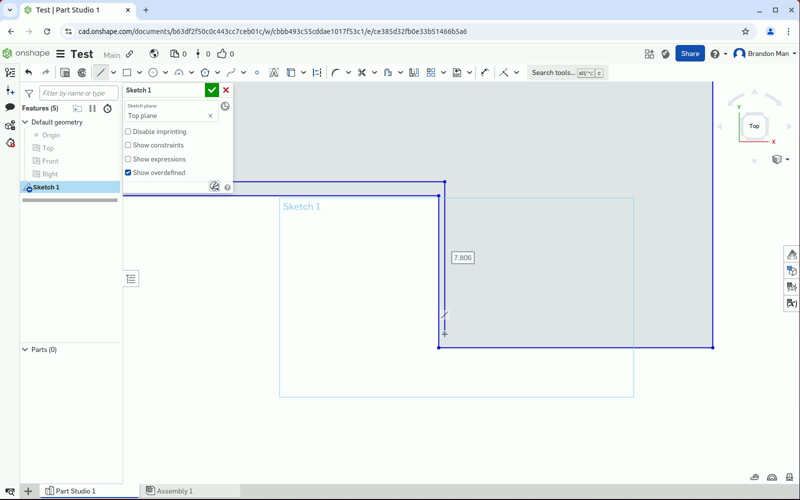
scroll(-6)
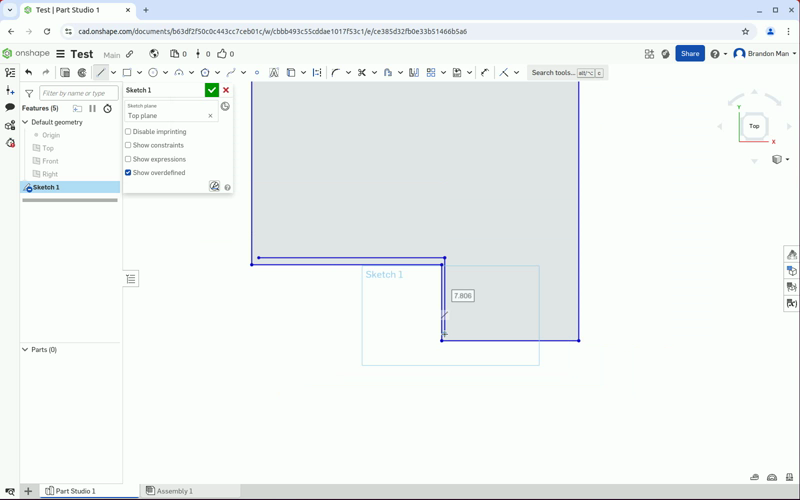
scroll(-6)
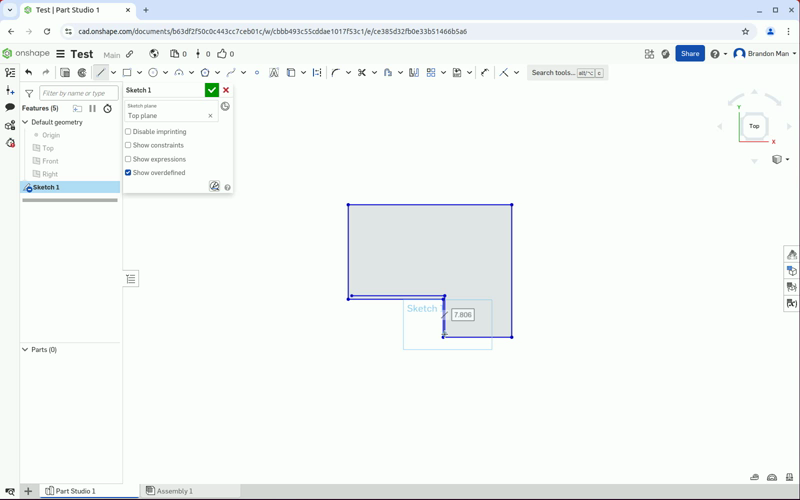
key_up(shift)
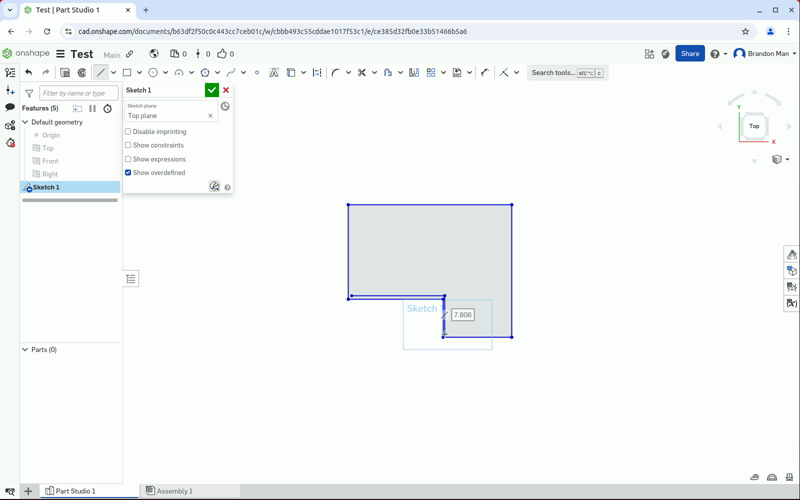
key_down(shift)
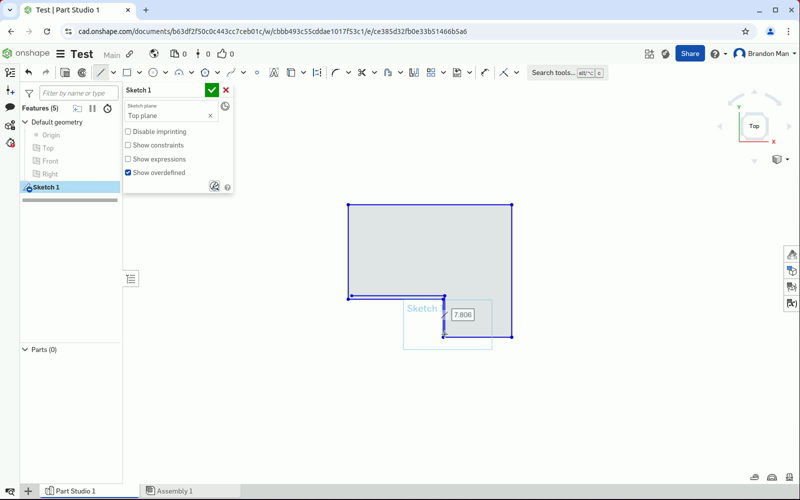
mouse_move(508, 333)
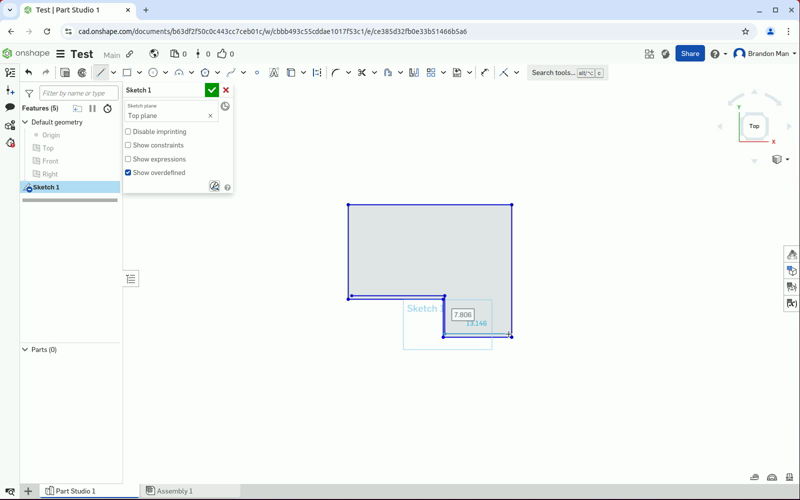
click(508, 333)
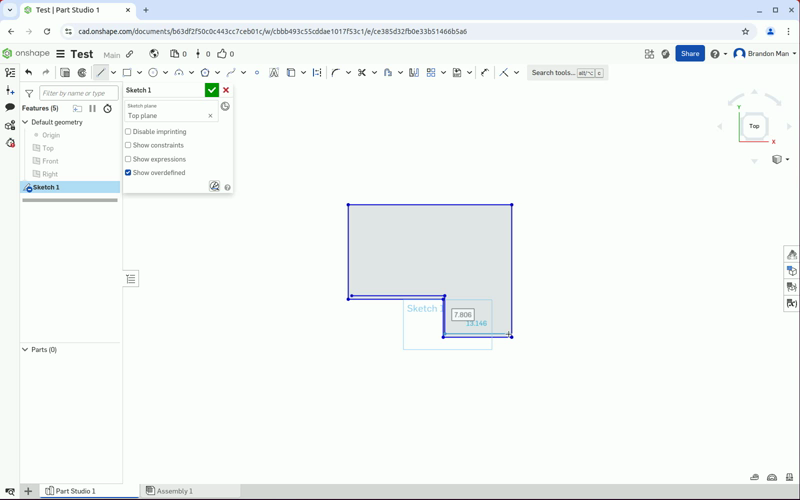
key_up(shift)
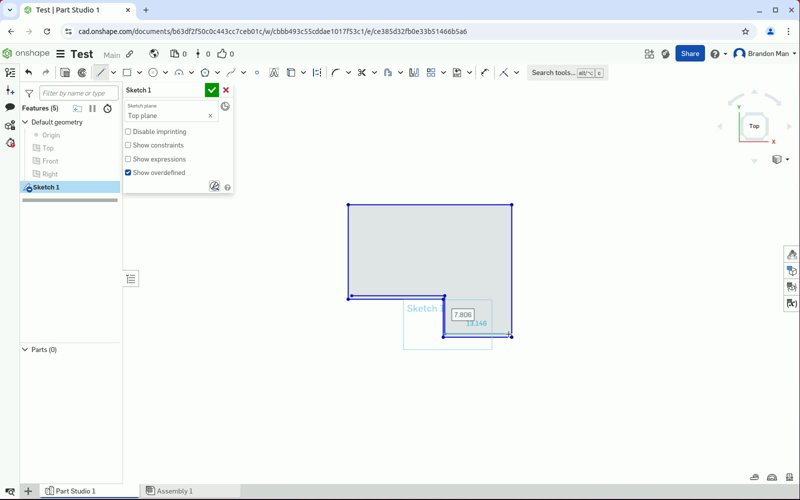
key_down(shift)
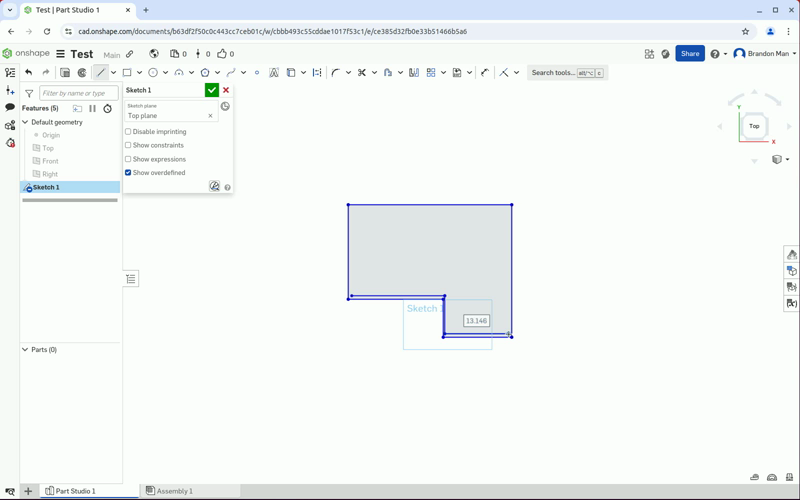
mouse_move(508, 207)
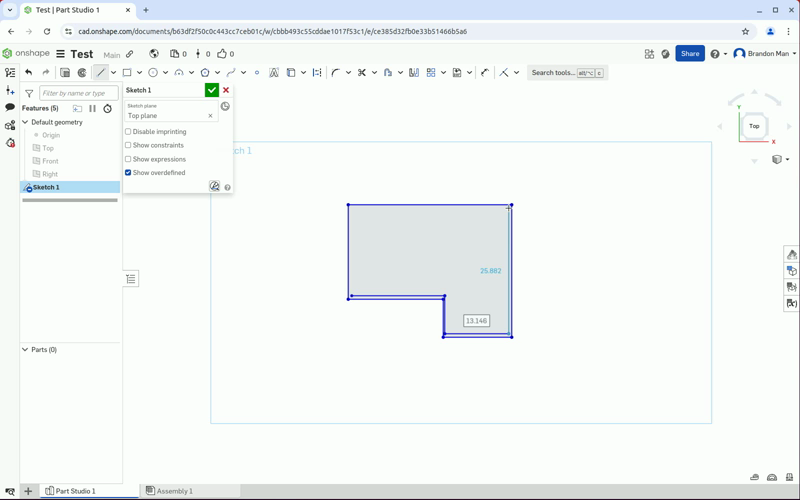
click(508, 207)
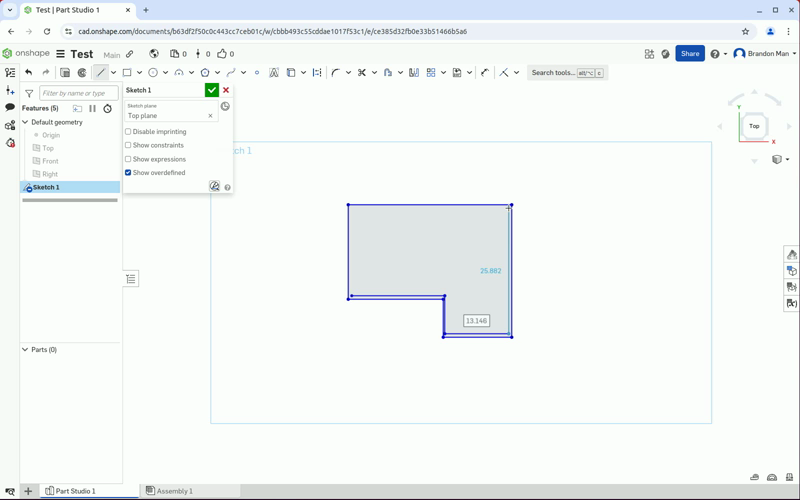
key_up(shift)
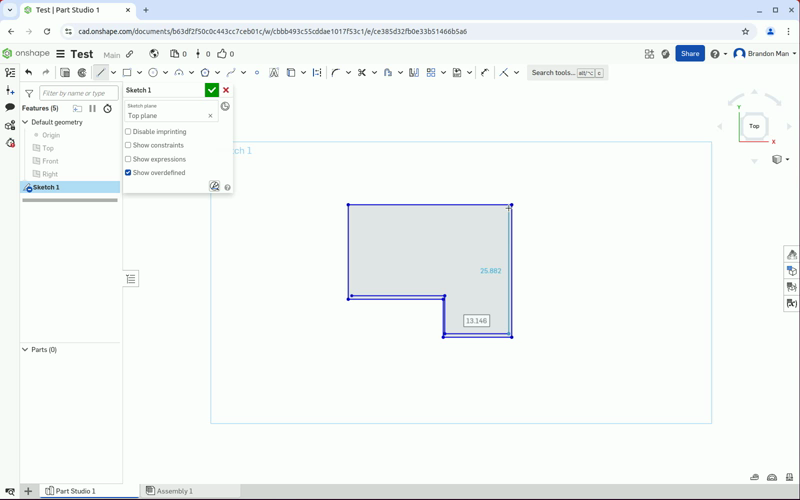
key_down(shift)
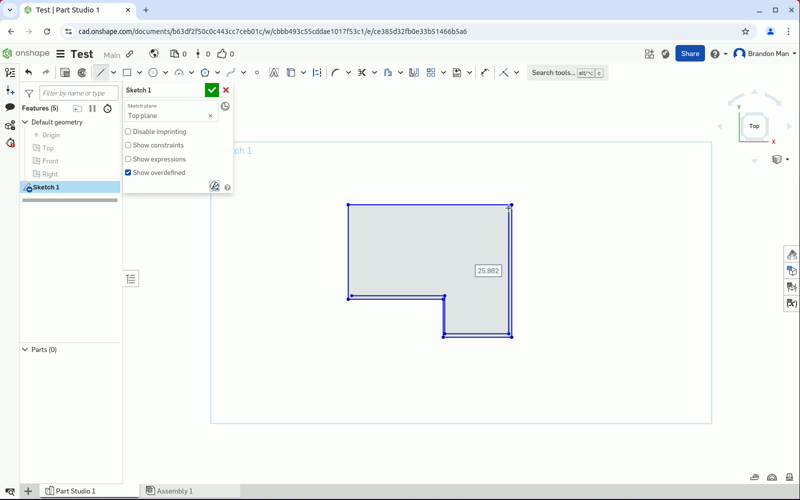
mouse_move(351, 207)
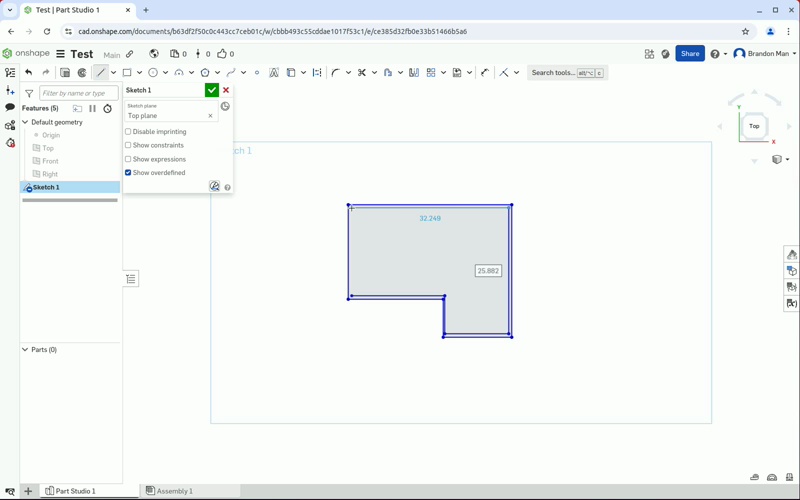
click(351, 207)
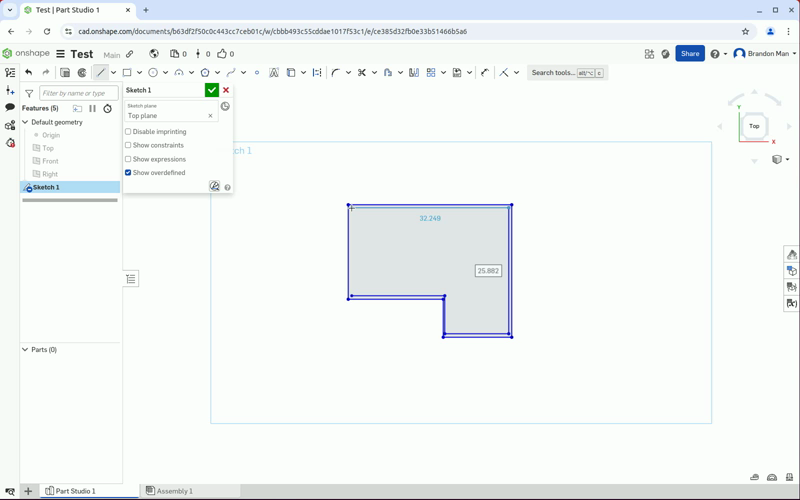
key_up(shift)
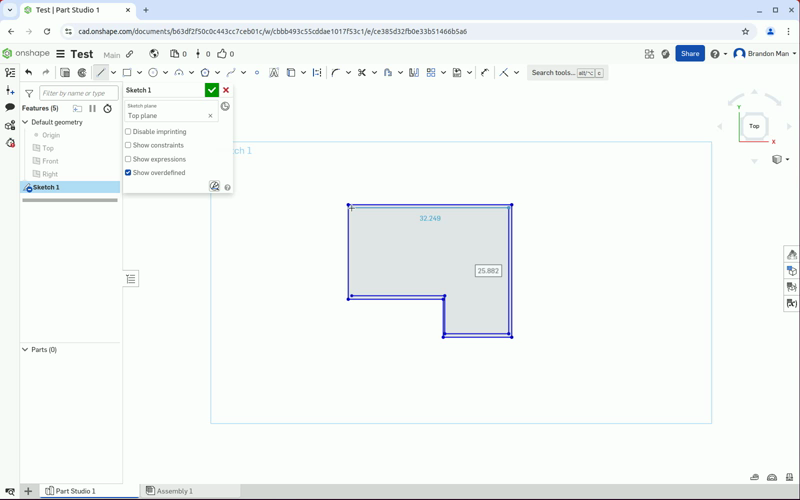
key_down(shift)
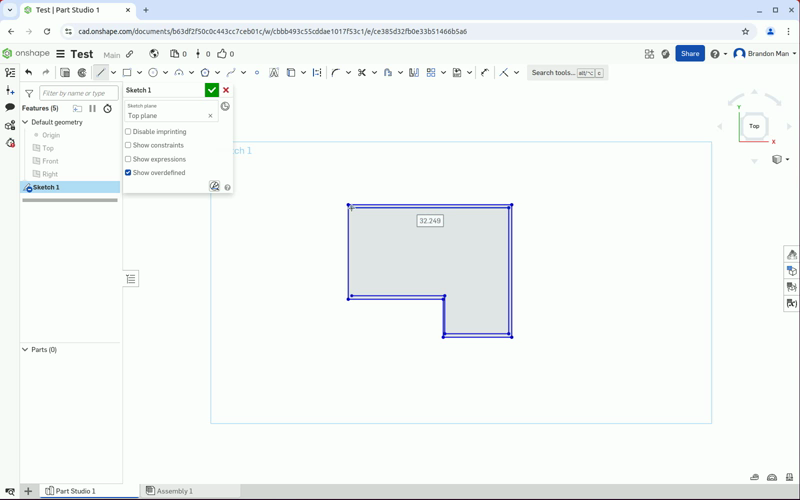
mouse_move(351, 295)
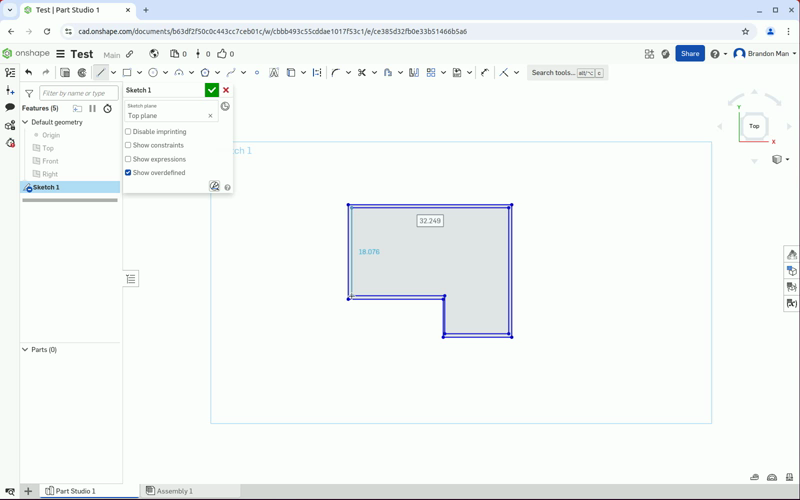
key_up(shift)
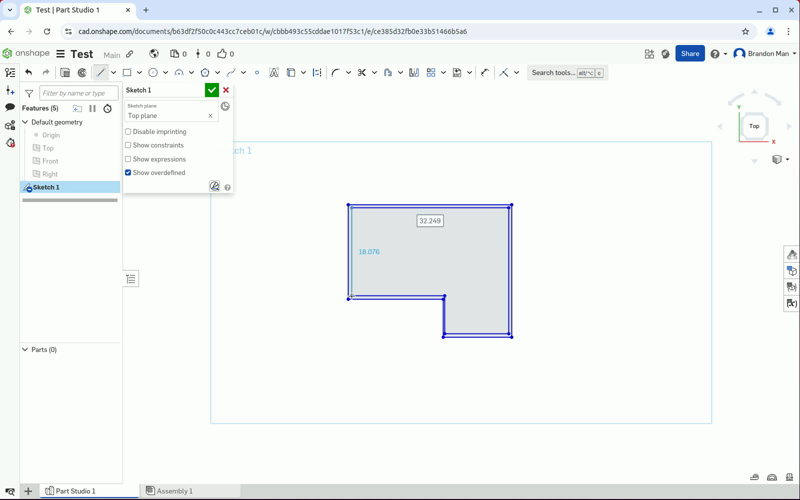
click(351, 295)
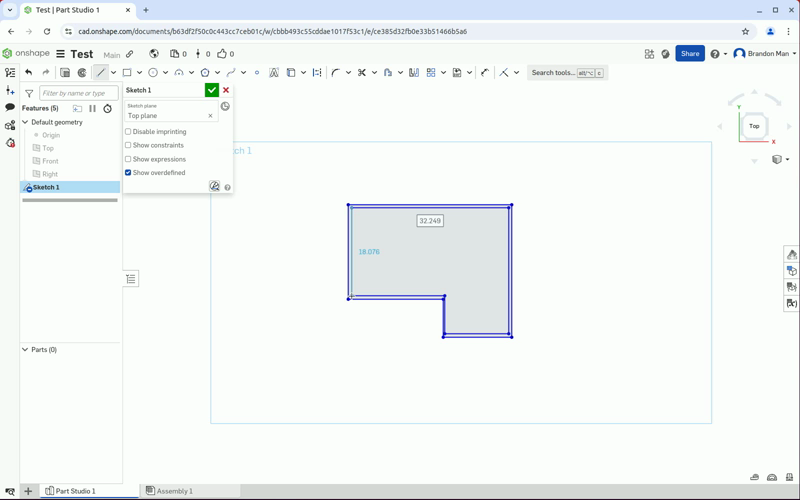
key(esc)
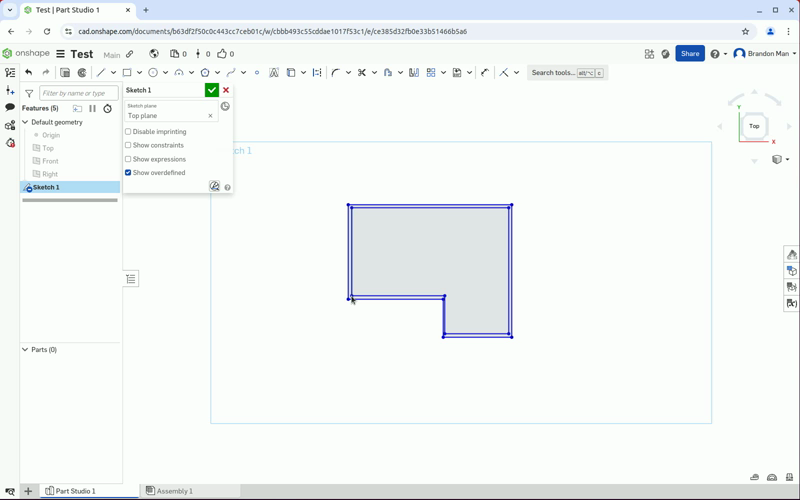
mouse_move(442, 206)
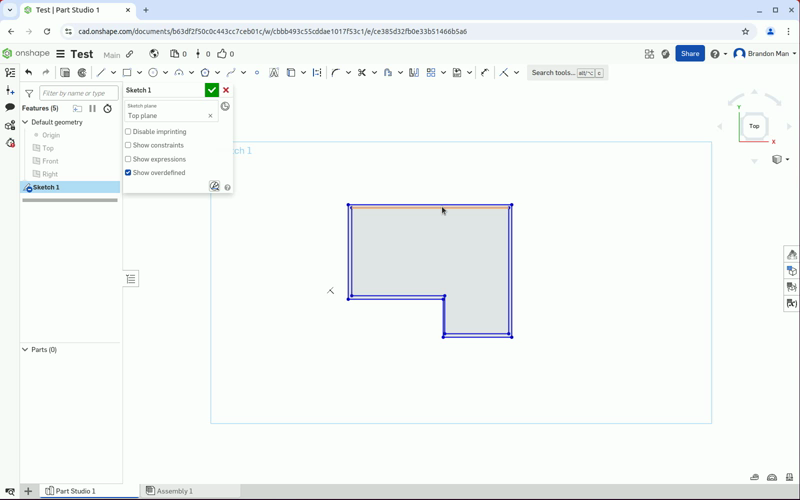
click(442, 206)
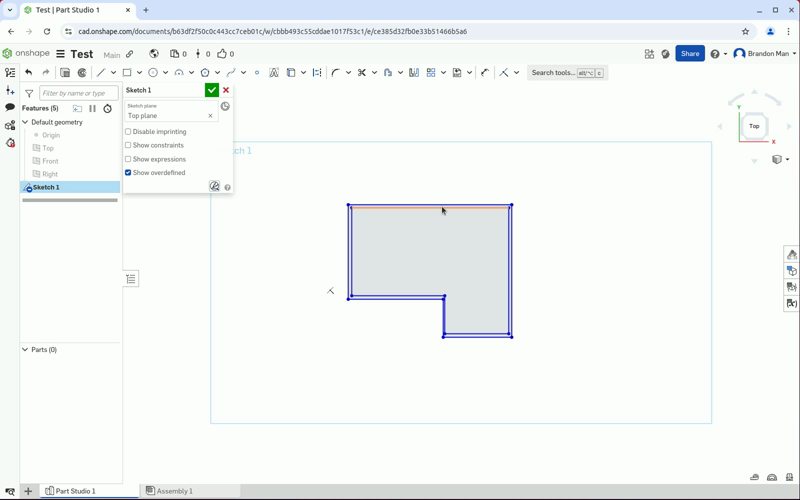
mouse_move(73, 352)
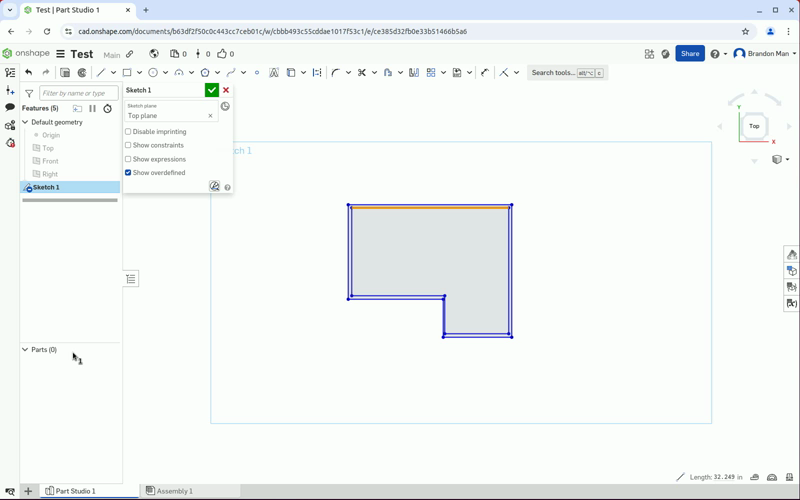
key(shift+y)
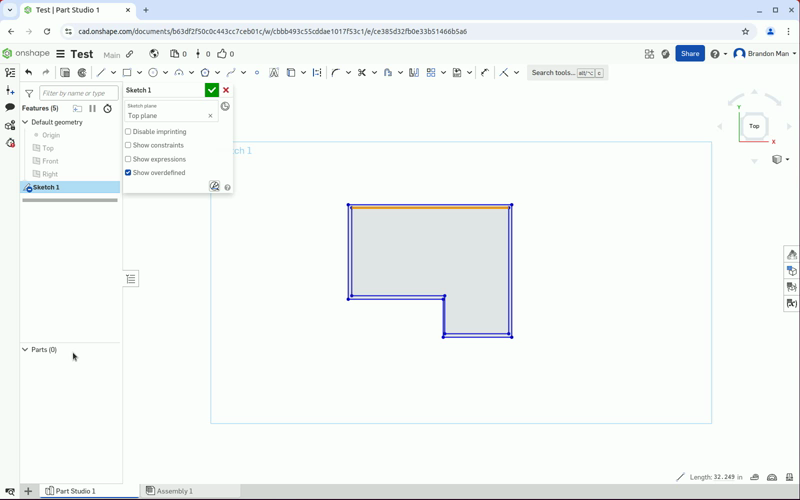
key(shift+e)
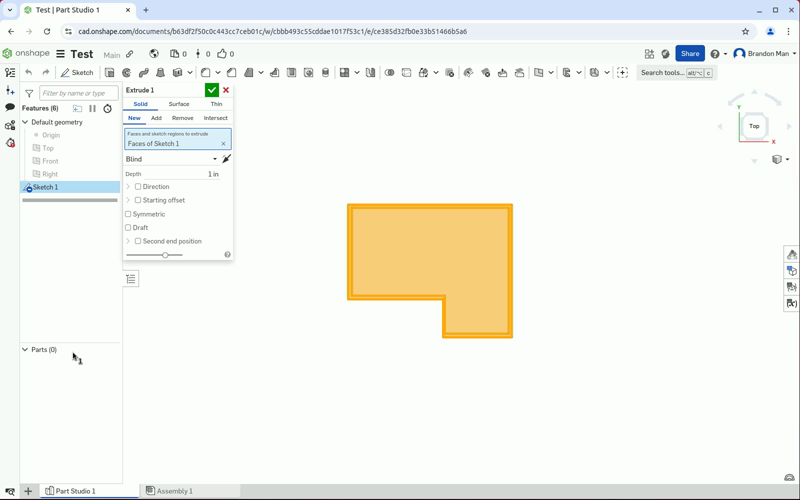
mouse_move(143, 106)
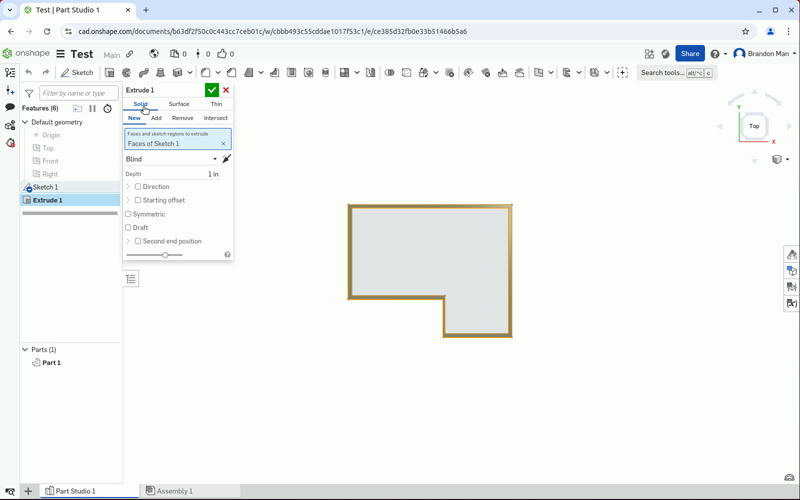
click(143, 106)
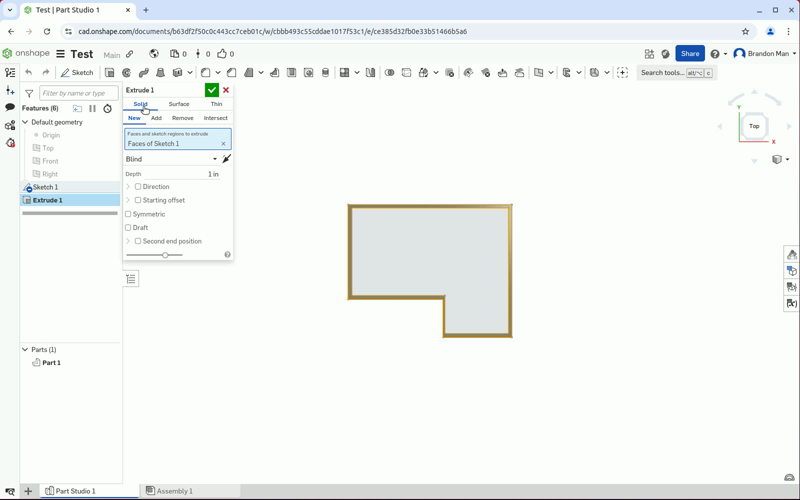
mouse_move(137, 120)
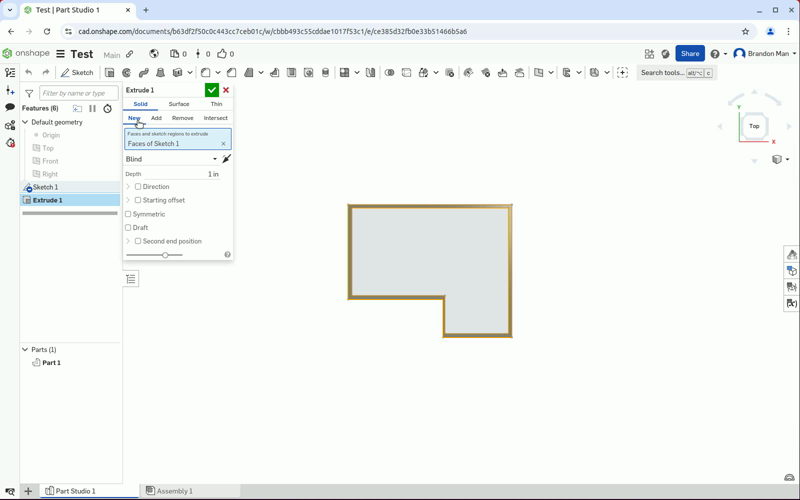
click(137, 120)
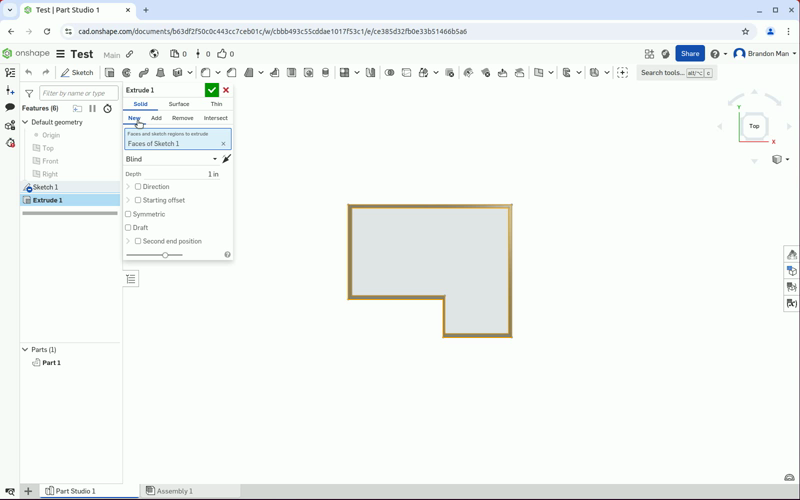
key(tab, 4)
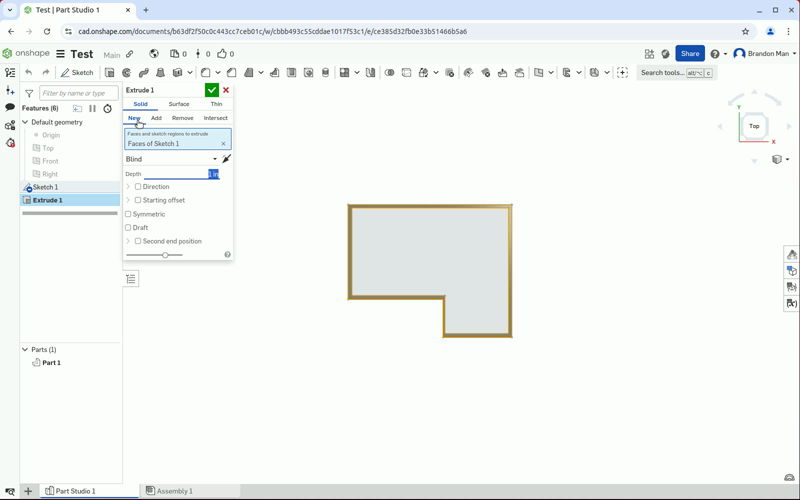
text(6.981)
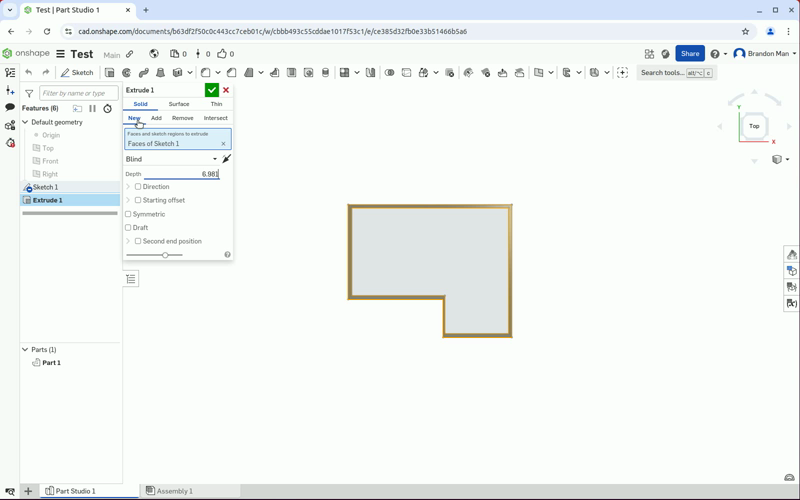
key(enter)
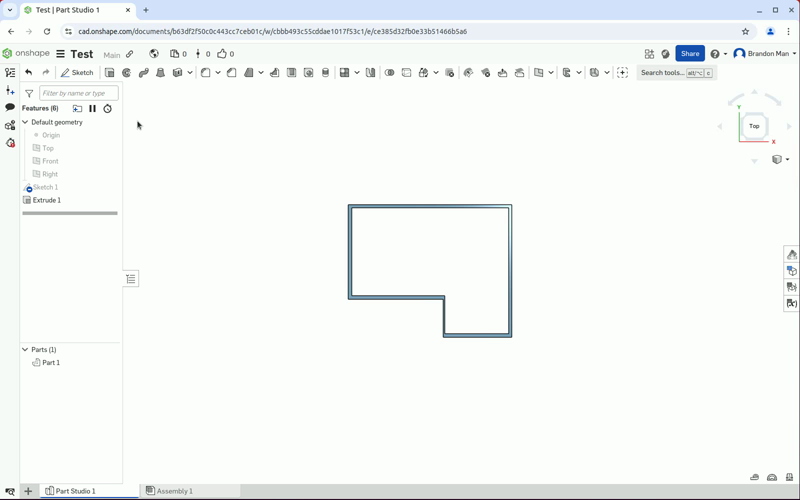
key(shift+h)
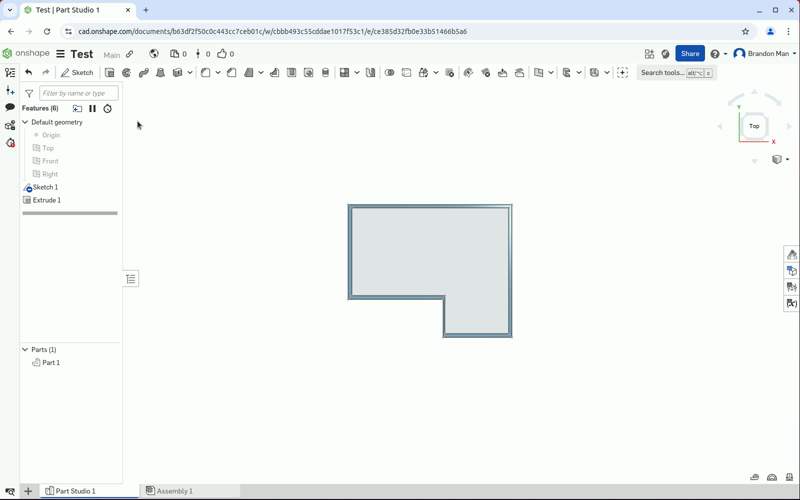
key(shift+h)
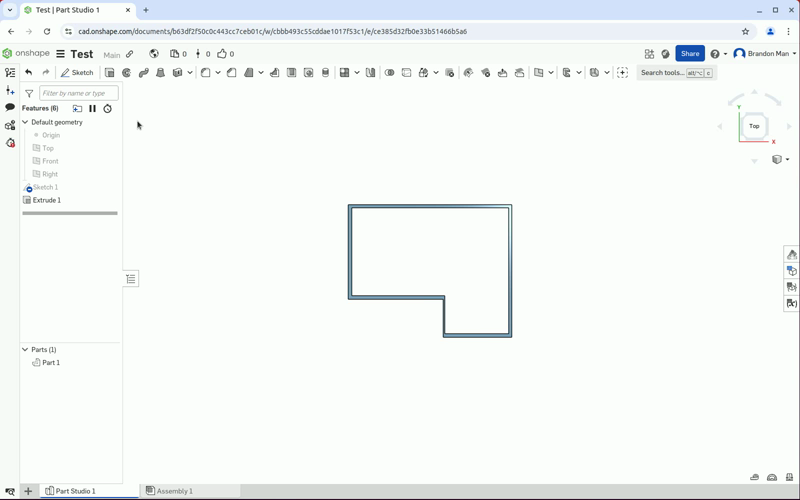
mouse_move(73, 189)
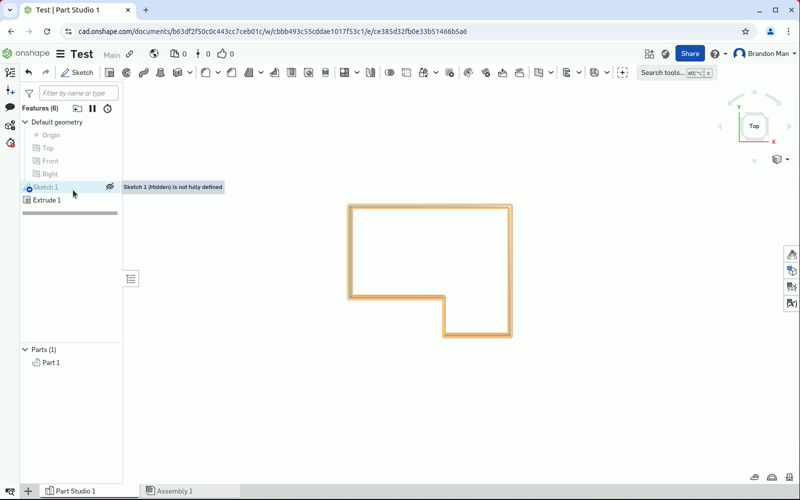
click(73, 189)
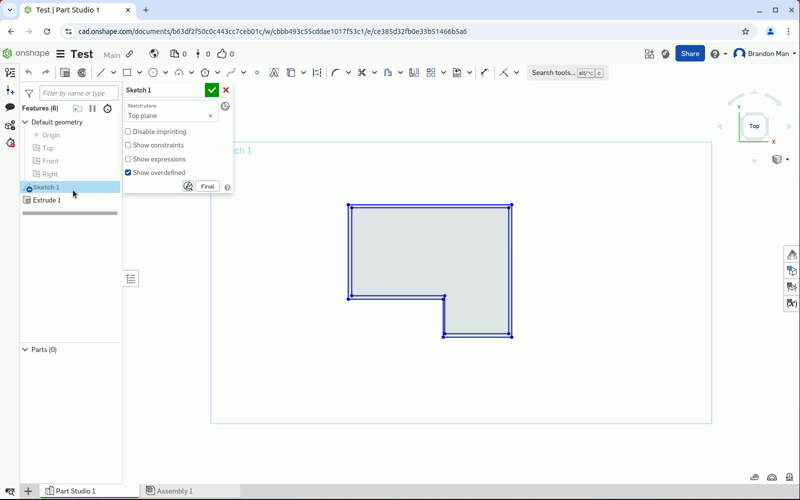
mouse_move(229, 92)
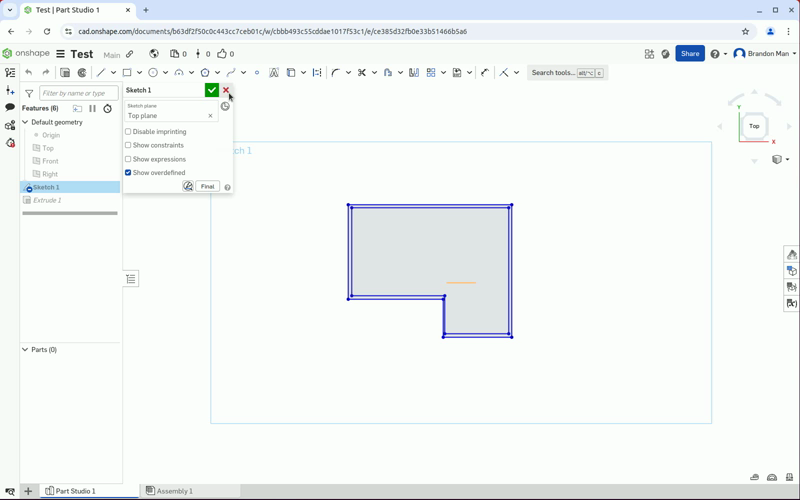
click(229, 92)
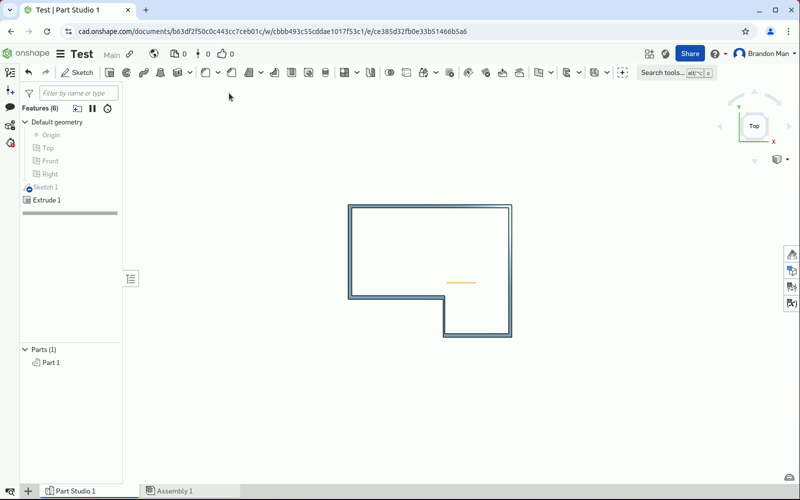
mouse_move(73, 352)
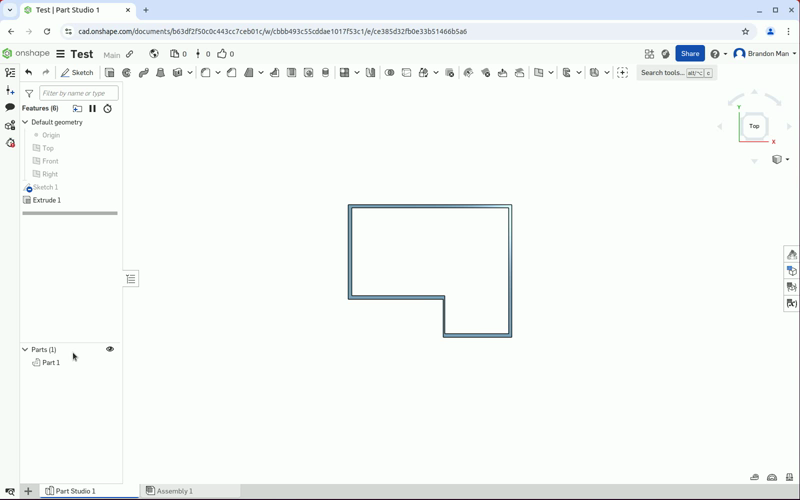
key(y)
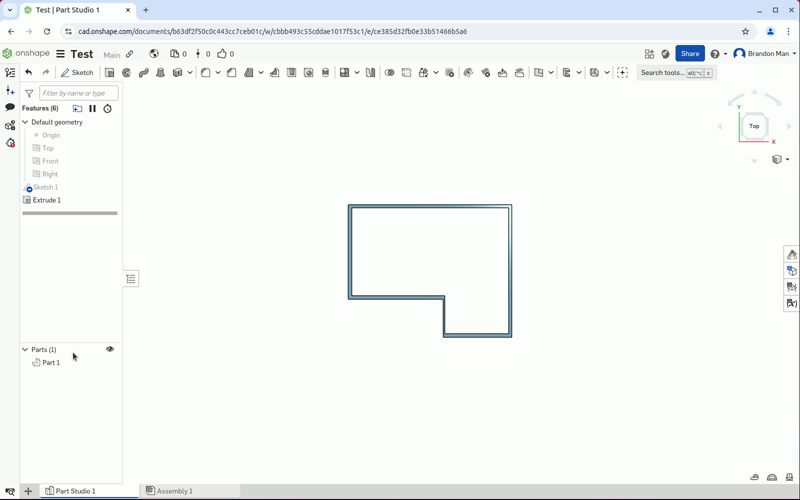
key(shift+p)
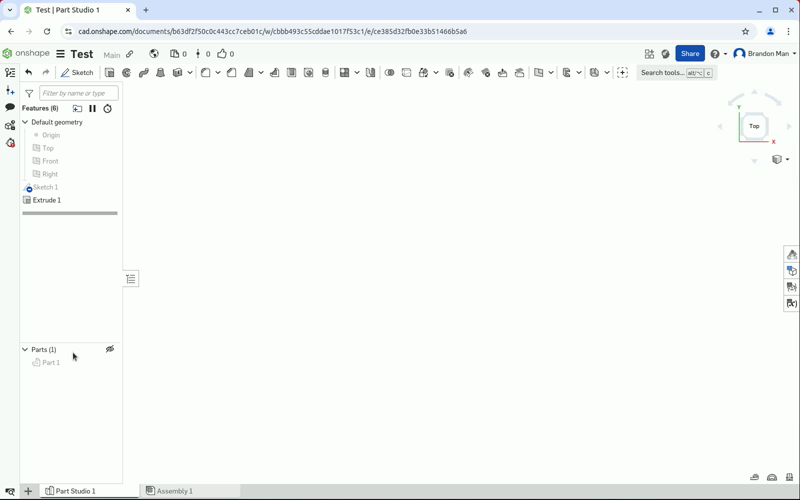
key(space)
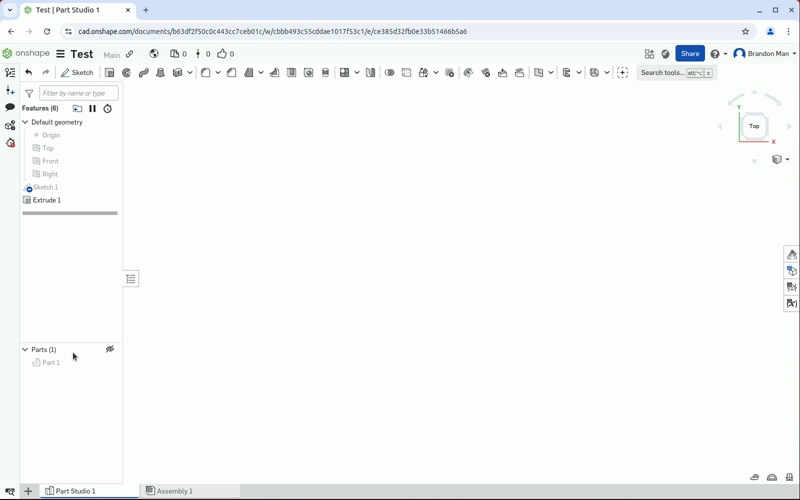
key_down(shift)
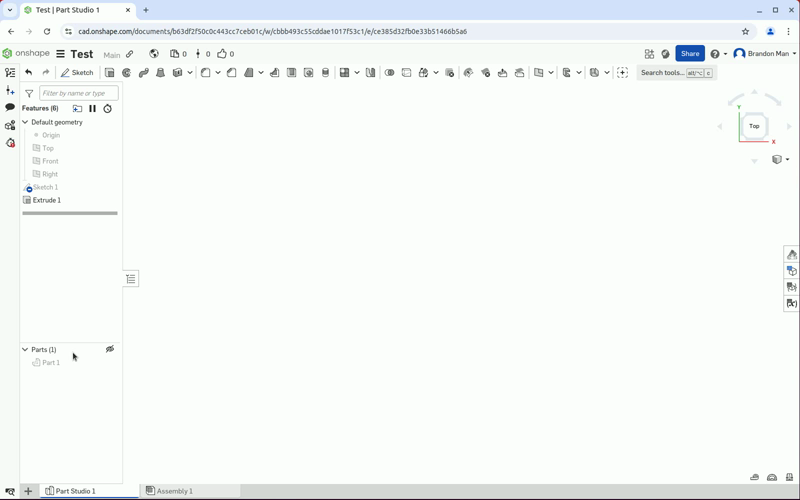
key(up)
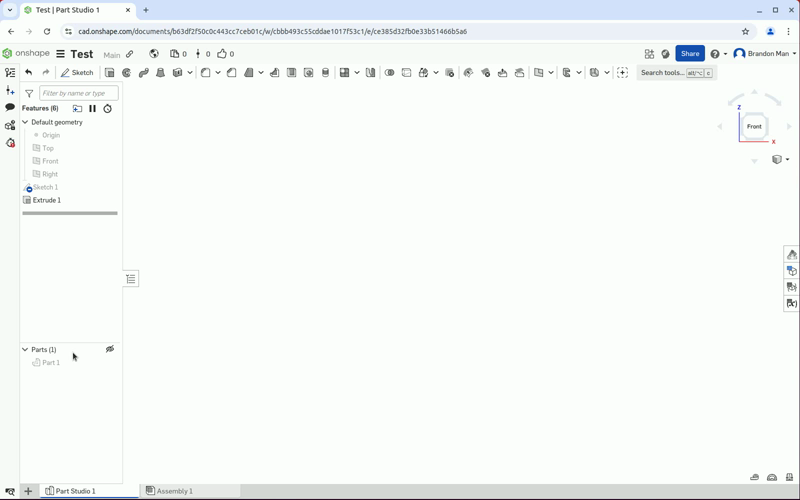
key_up(shift)
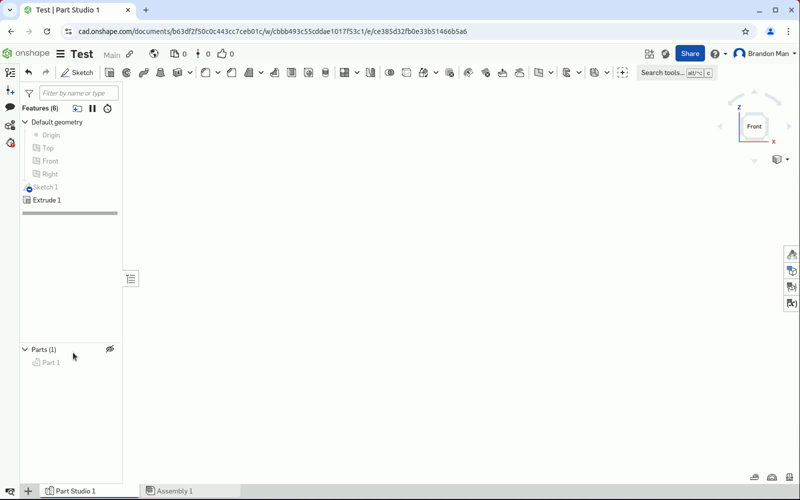
mouse_move(73, 352)
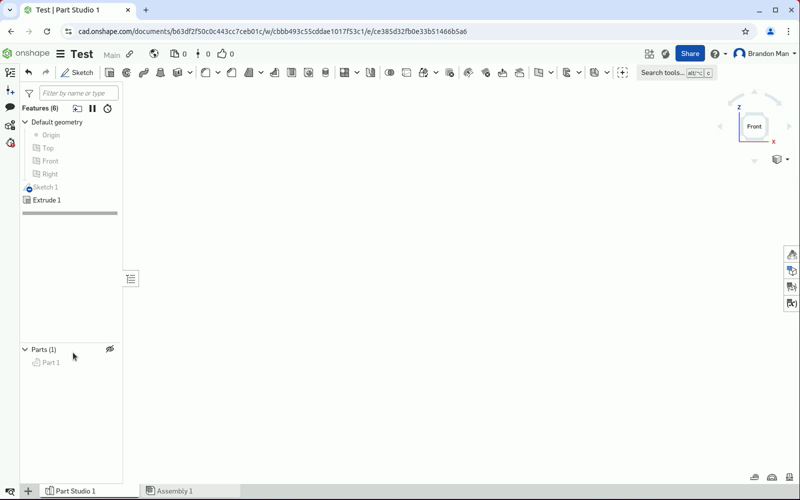
key(shift+y)
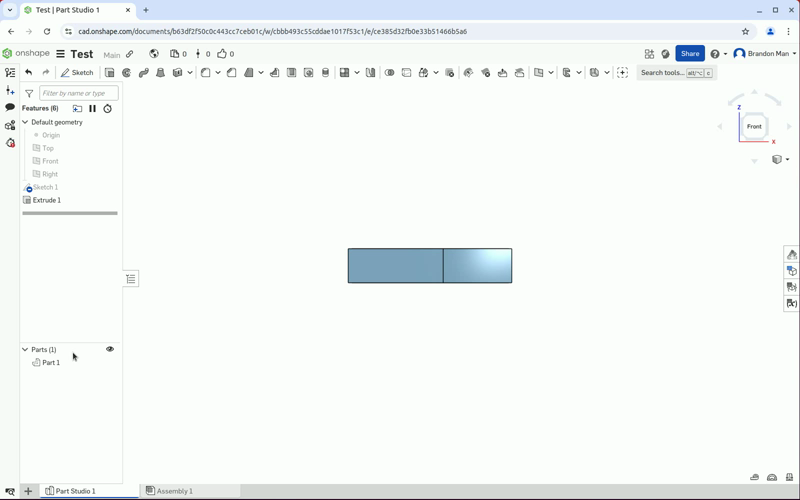
mouse_move(541, 75)
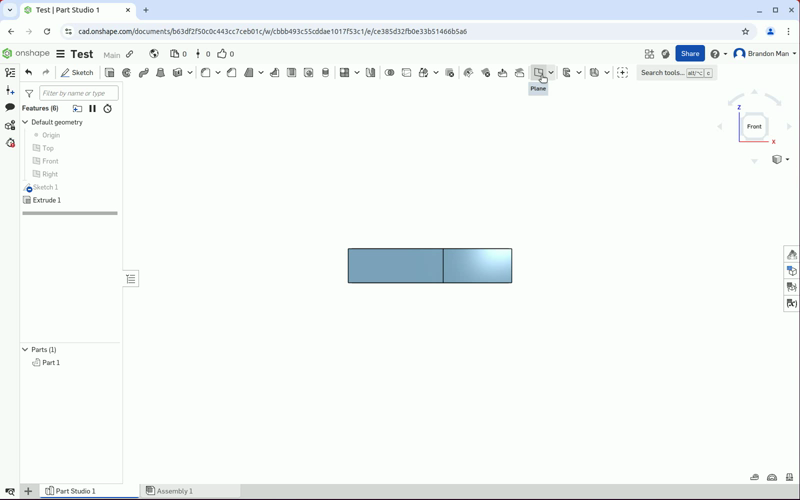
click(541, 75)
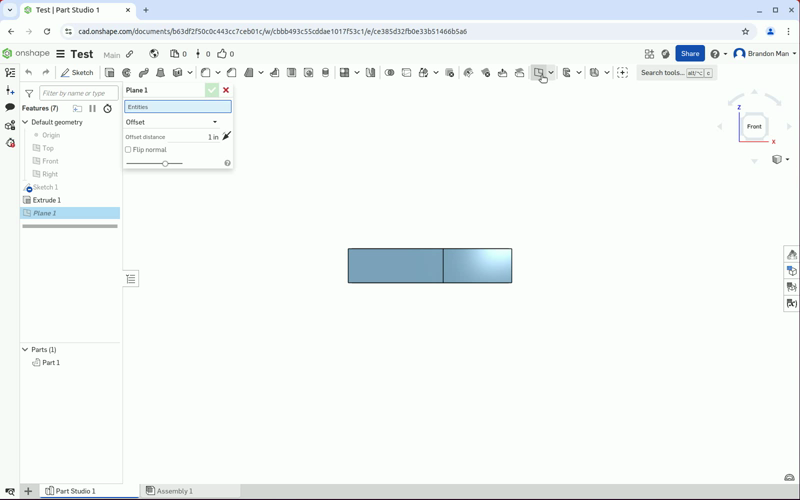
mouse_move(73, 163)
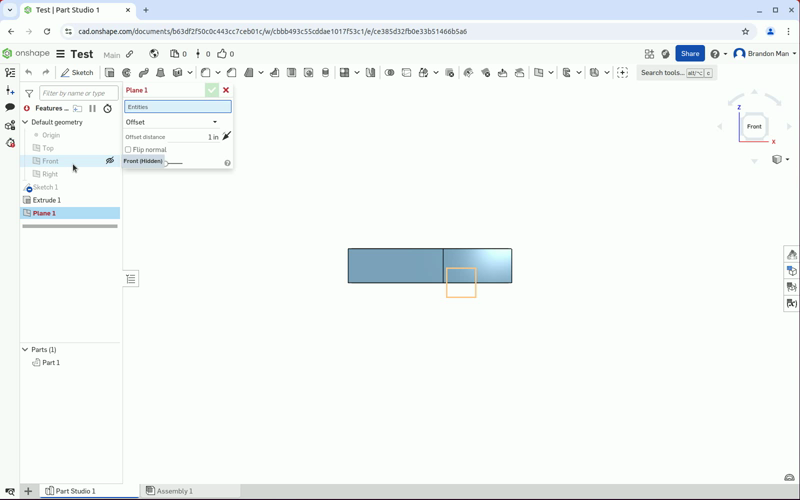
click(73, 163)
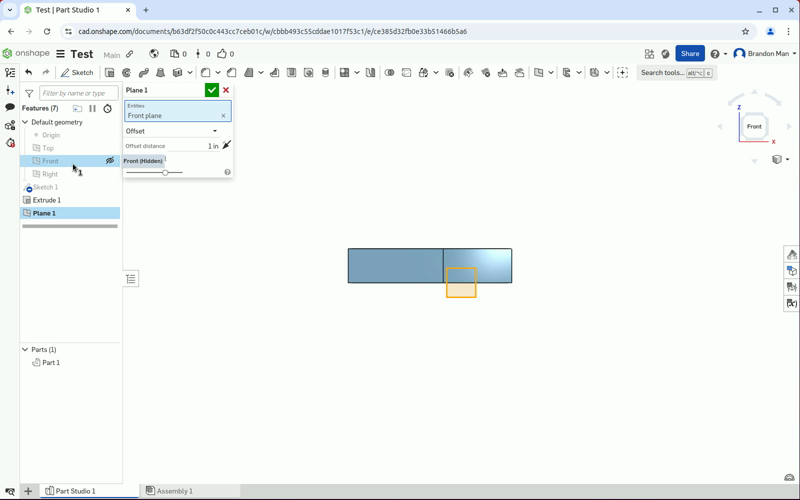
key(tab, 2)
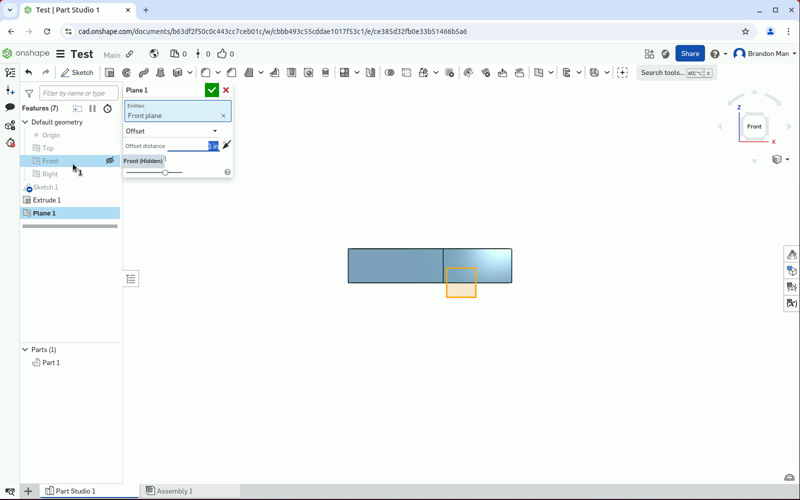
text(11.308)
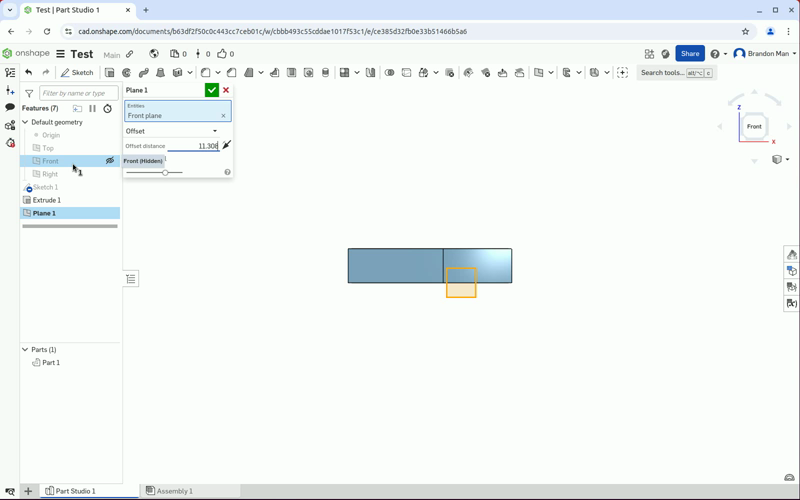
key(enter, 2)
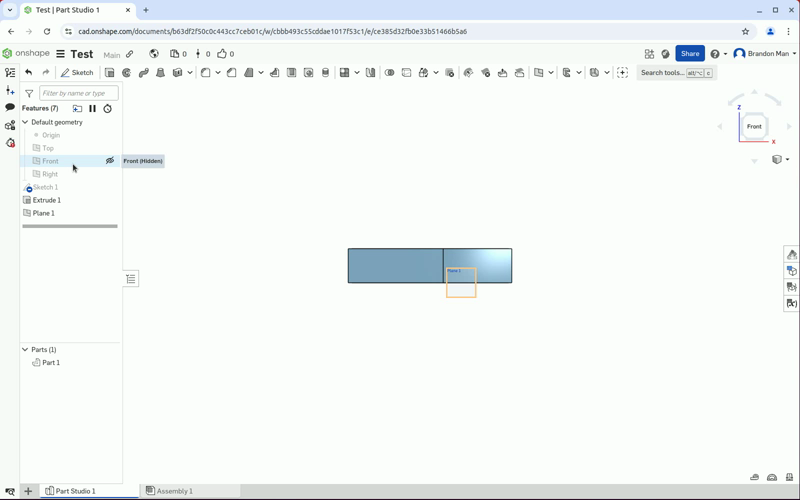
key(shift+s)
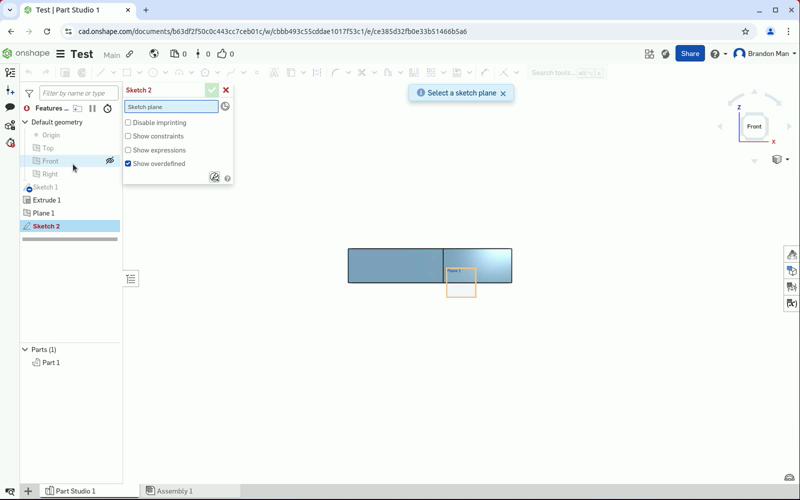
mouse_move(73, 215)
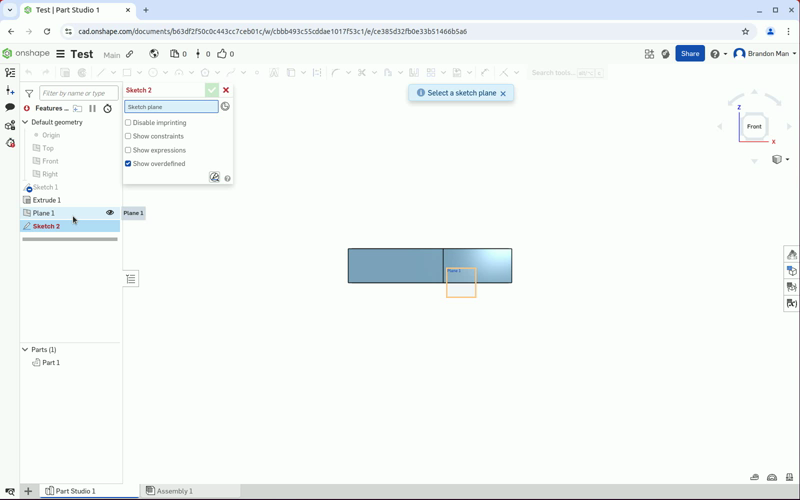
click(73, 215)
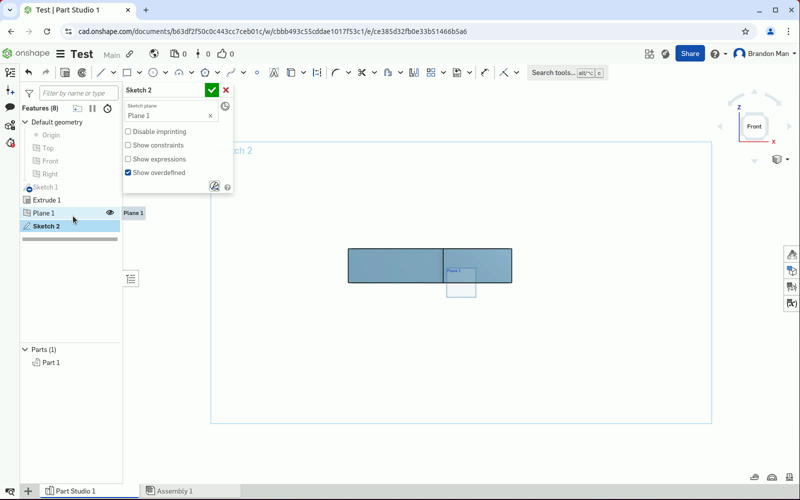
mouse_move(73, 352)
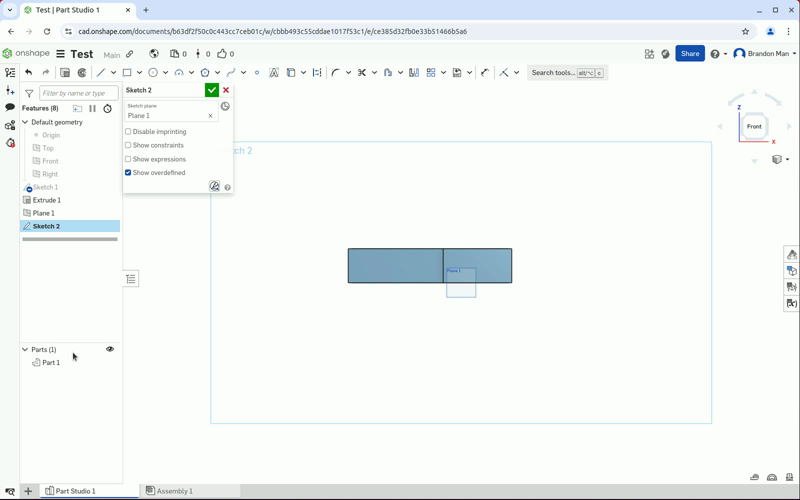
key(y)
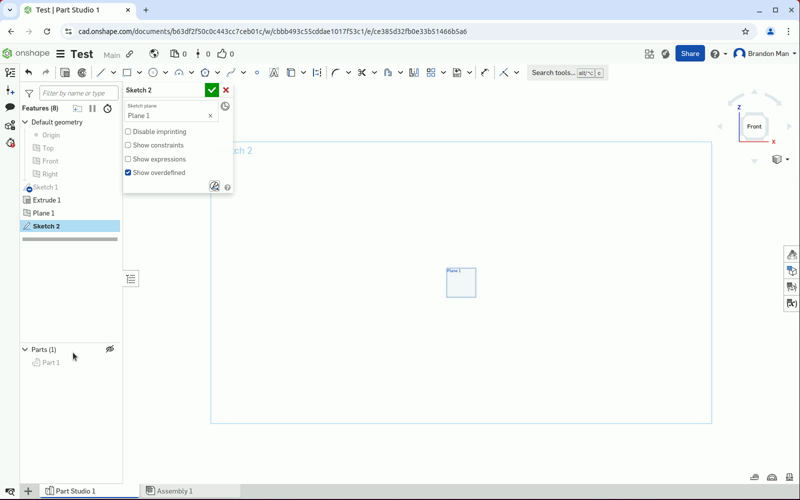
key(l)
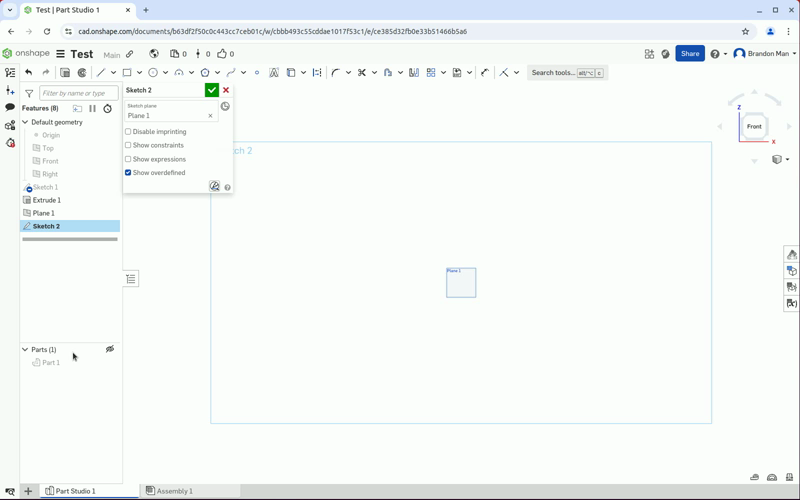
key_down(shift)
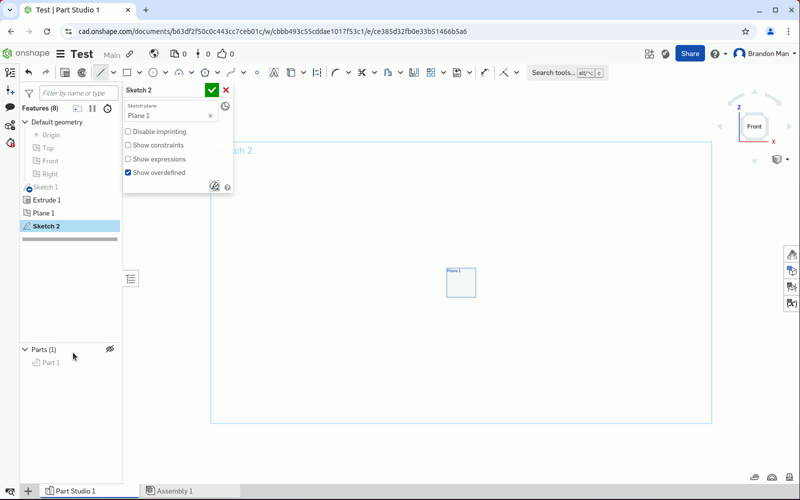
mouse_move(457, 279)
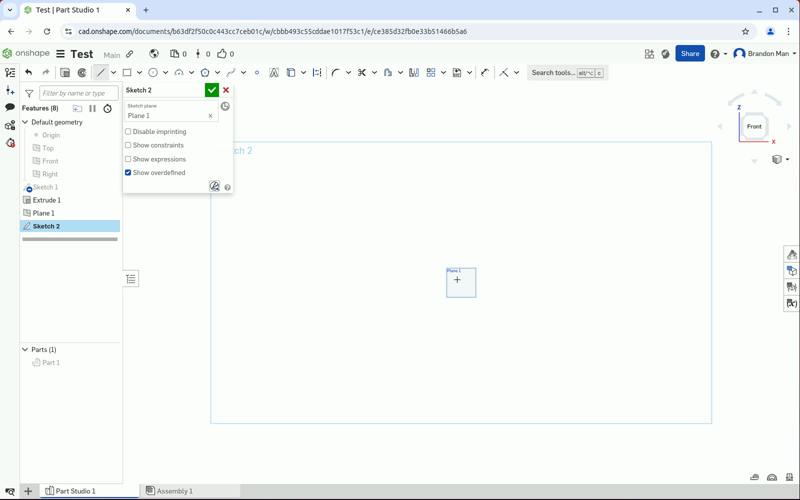
click(457, 279)
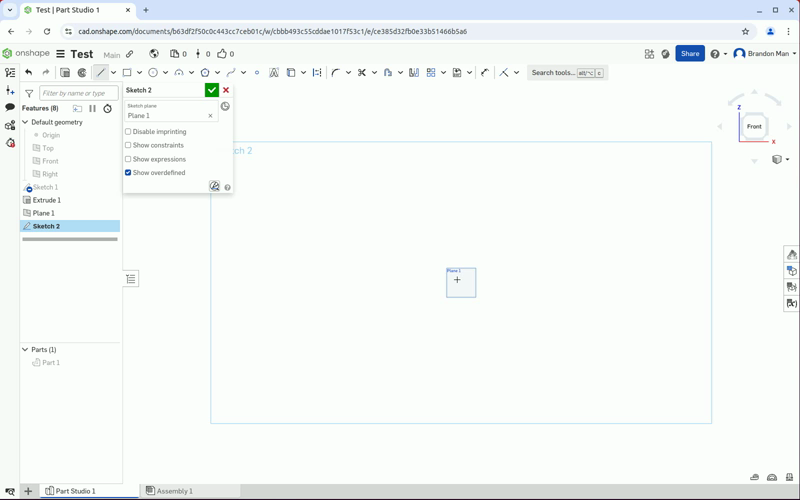
key_up(shift)
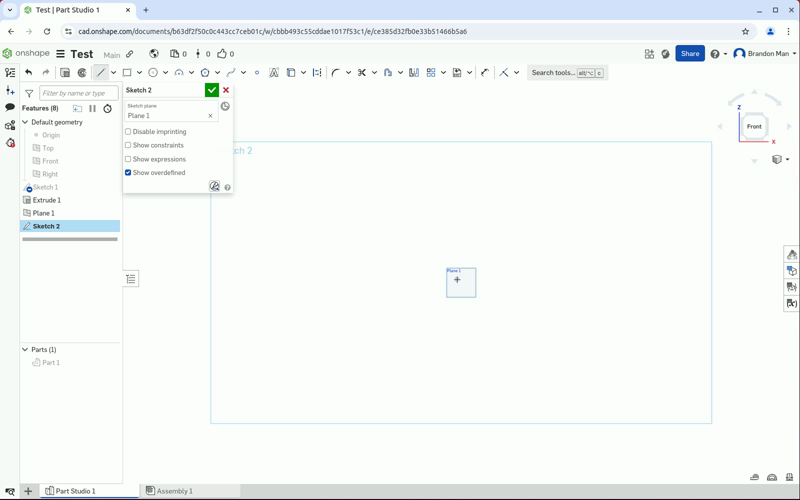
key_down(shift)
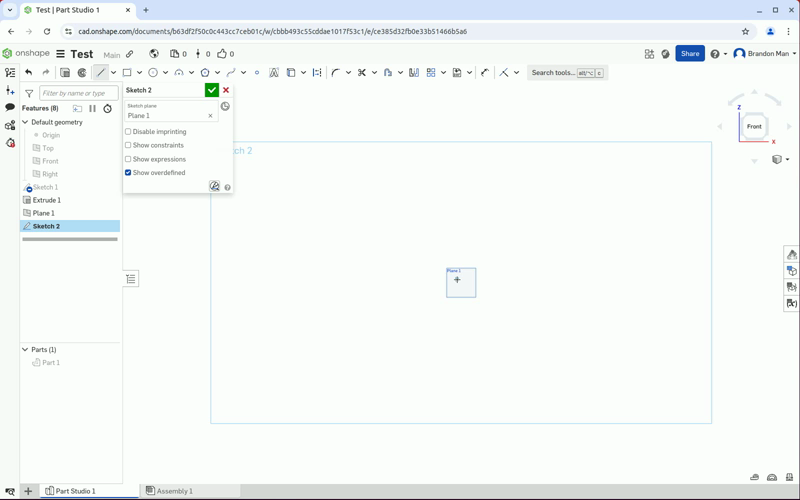
mouse_move(487, 279)
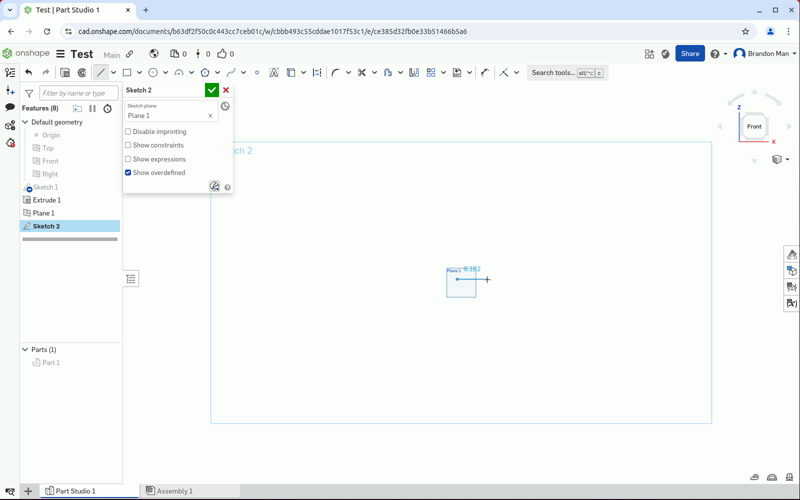
mouse_move(468, 279)
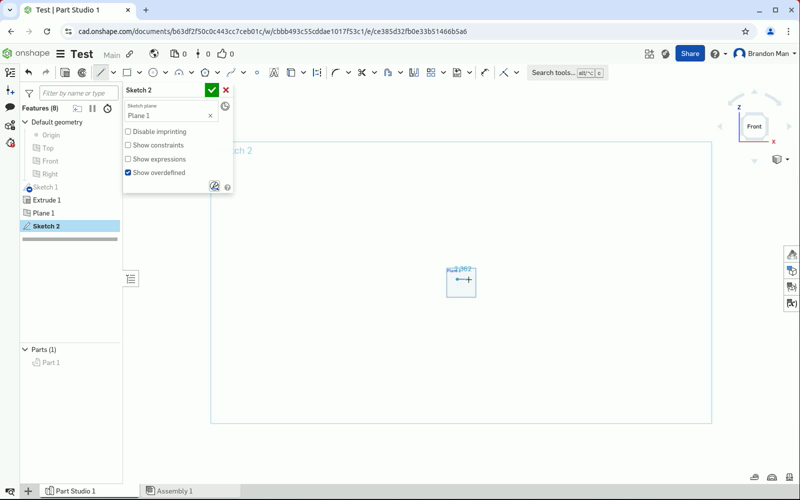
click(468, 279)
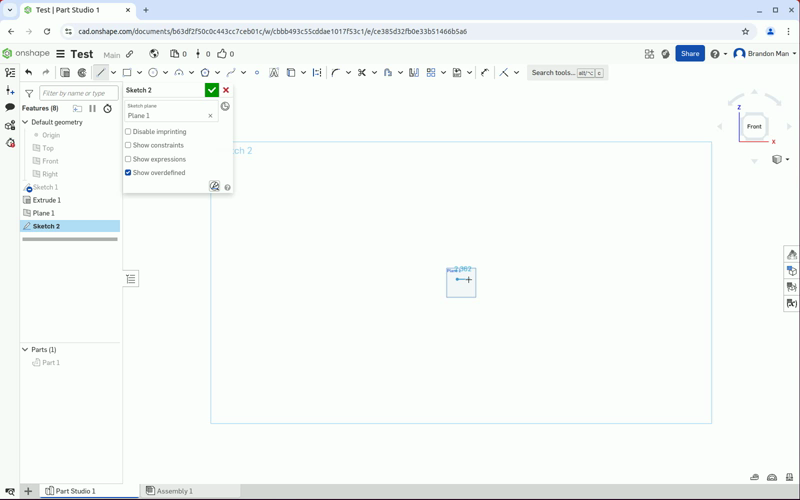
key_up(shift)
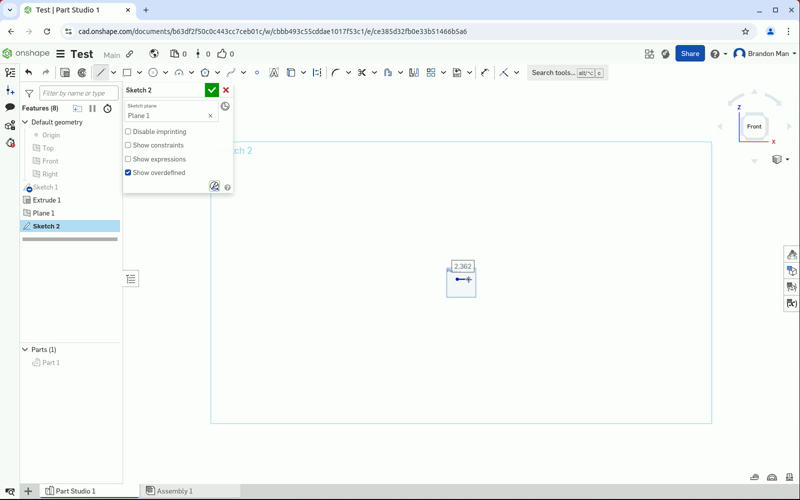
key_down(shift)
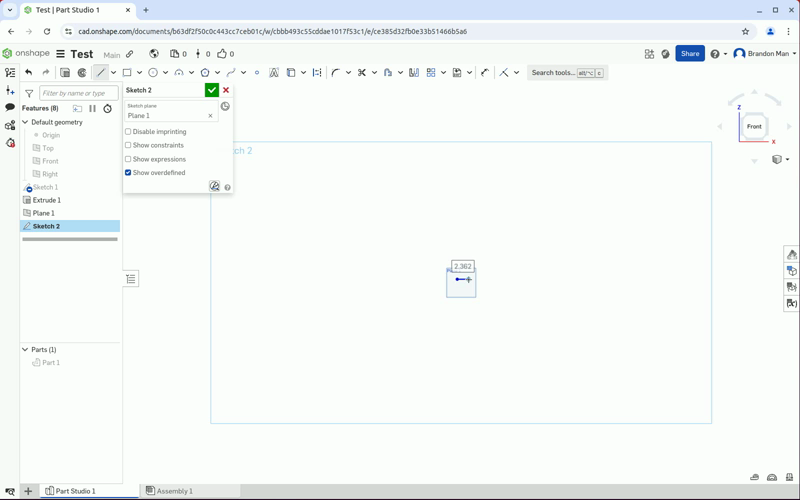
mouse_move(498, 279)
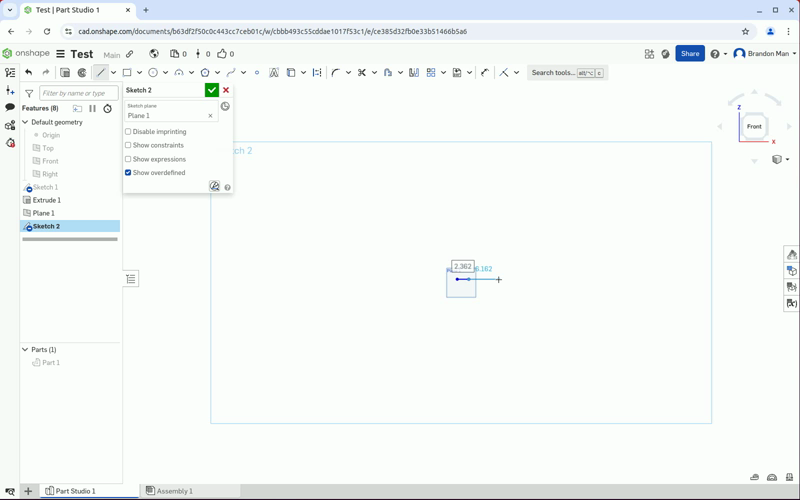
mouse_move(468, 257)
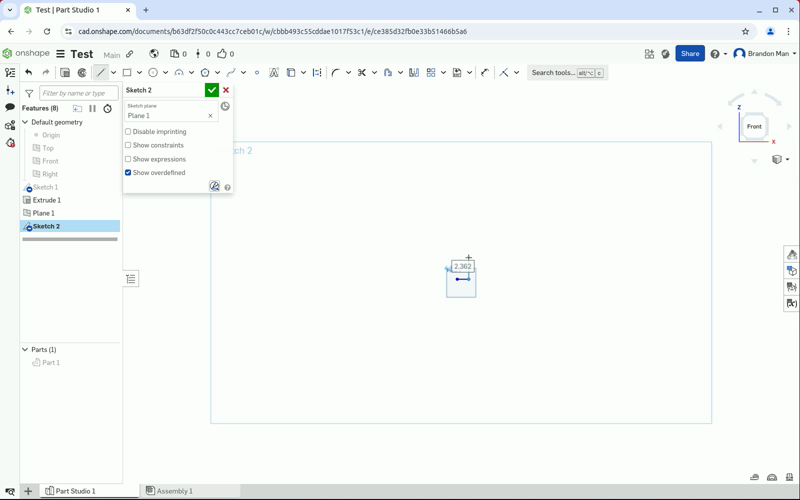
click(468, 257)
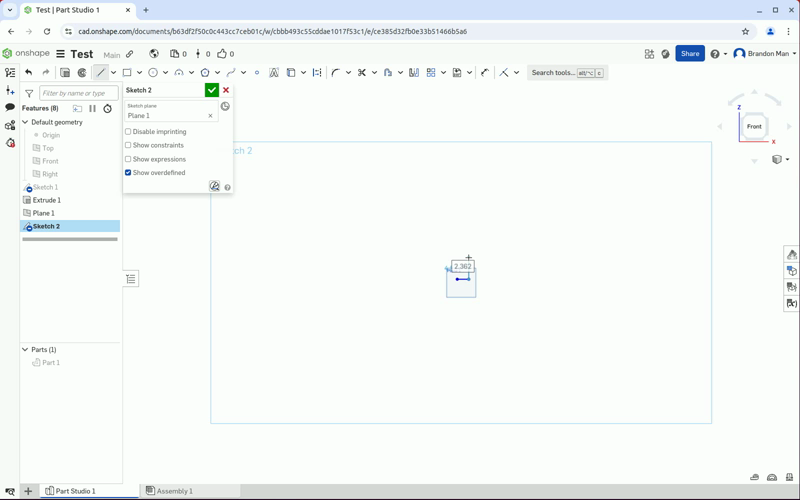
key_up(shift)
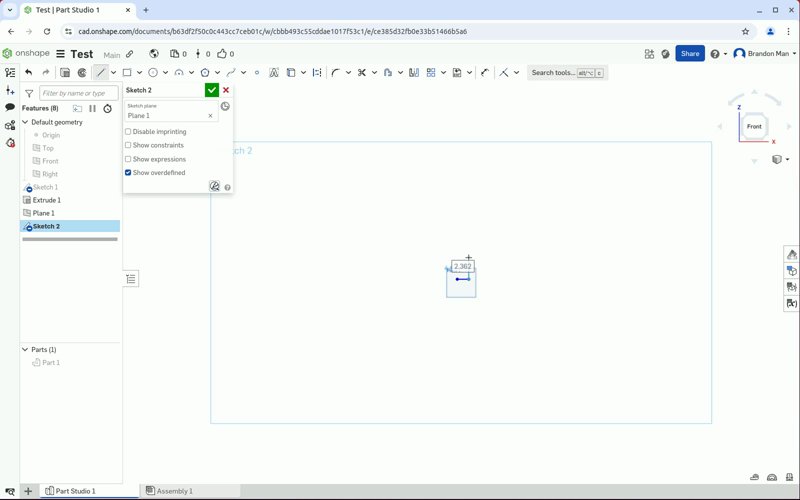
key_down(shift)
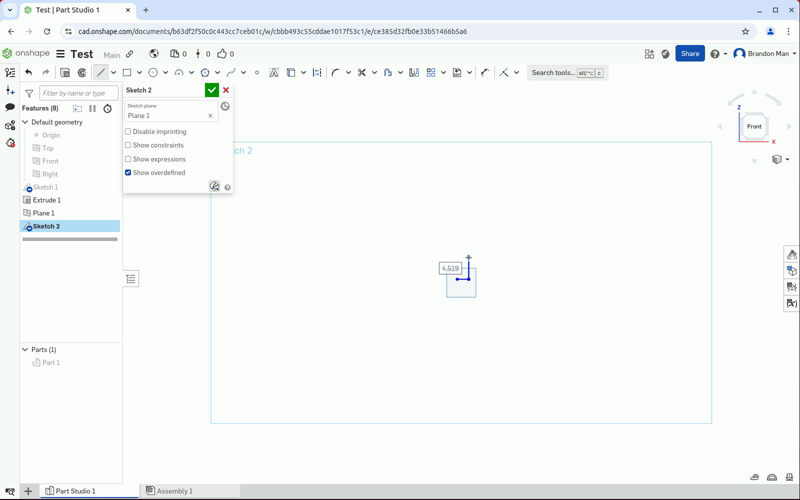
mouse_move(498, 257)
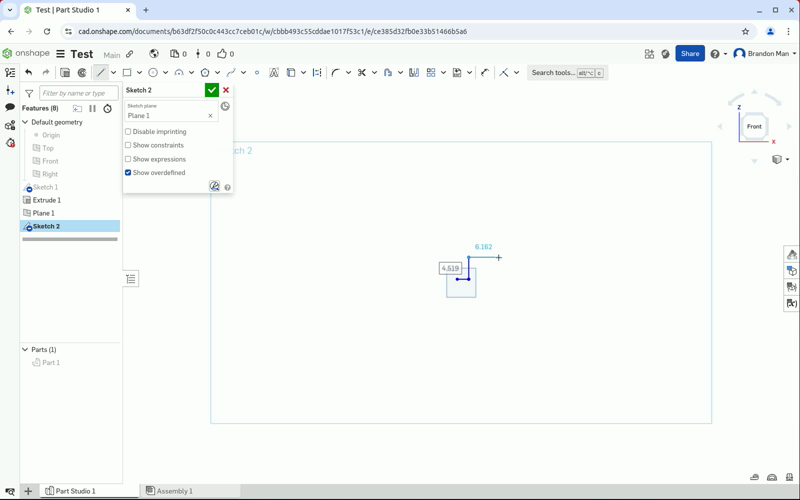
mouse_move(457, 257)
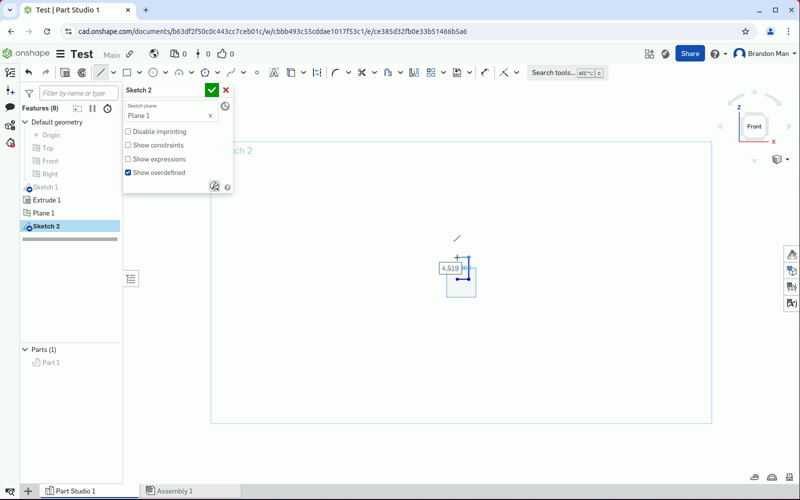
click(457, 257)
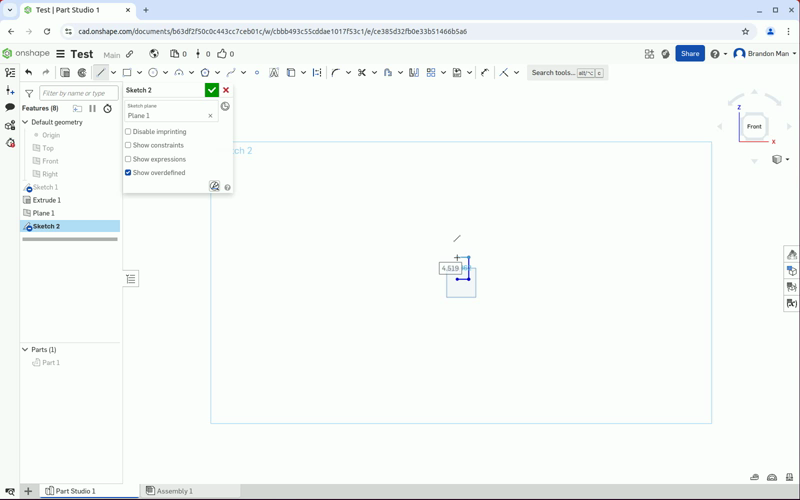
key_up(shift)
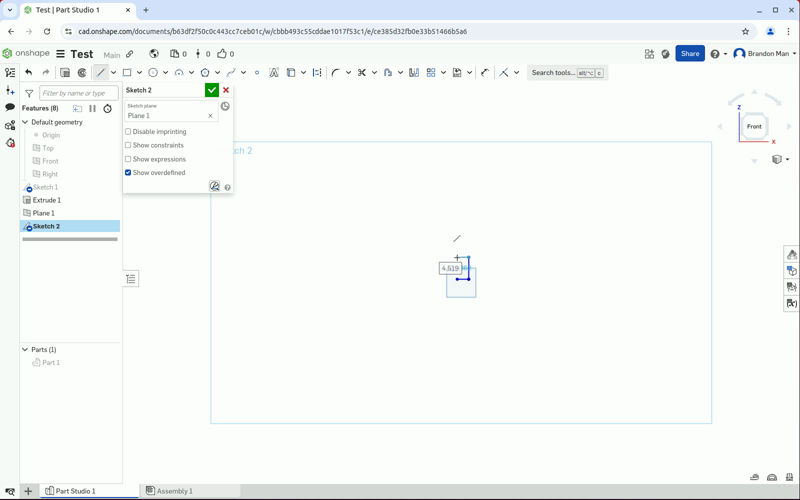
mouse_move(487, 257)
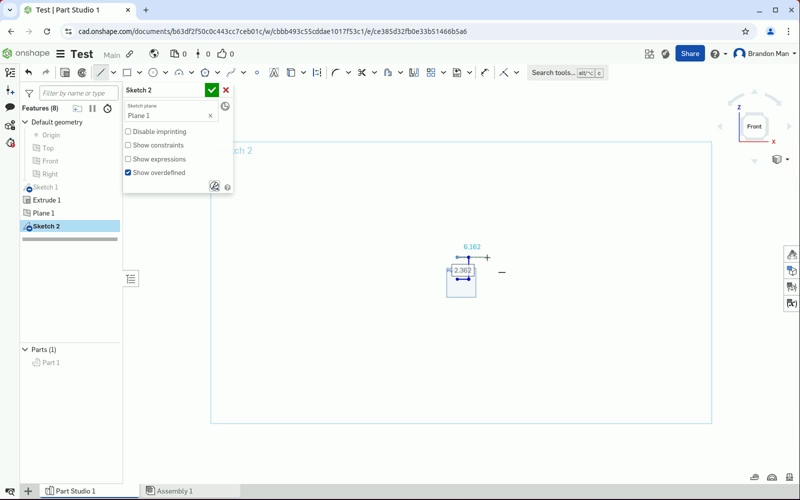
key_down(shift)
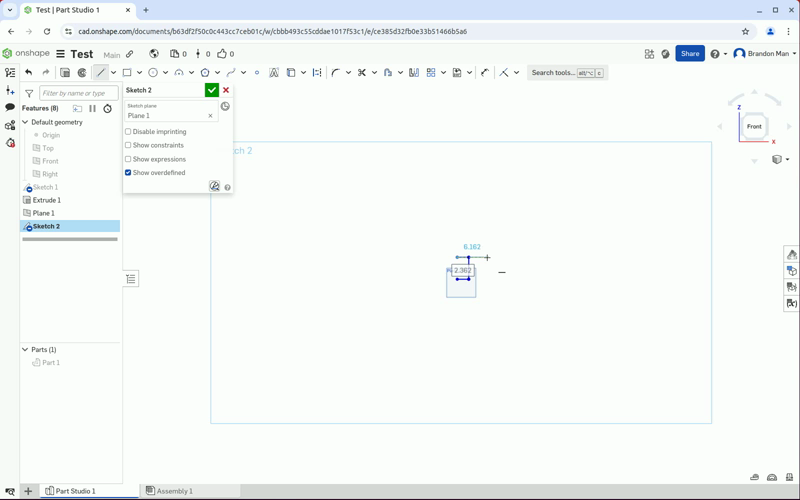
mouse_move(457, 279)
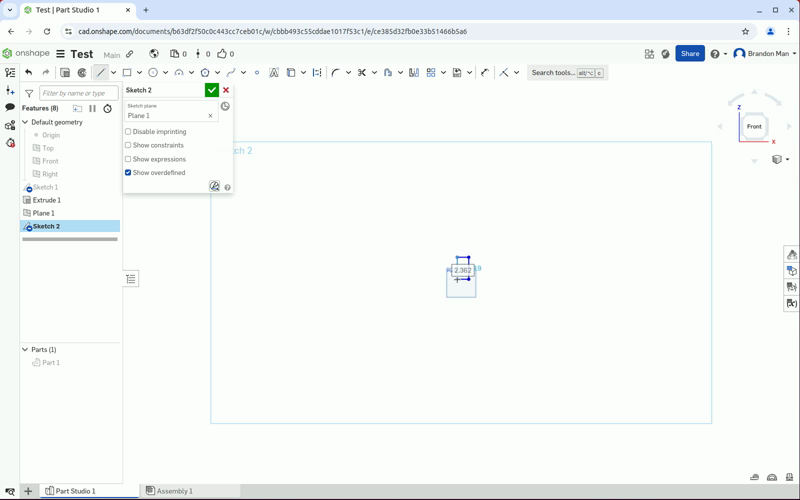
key_up(shift)
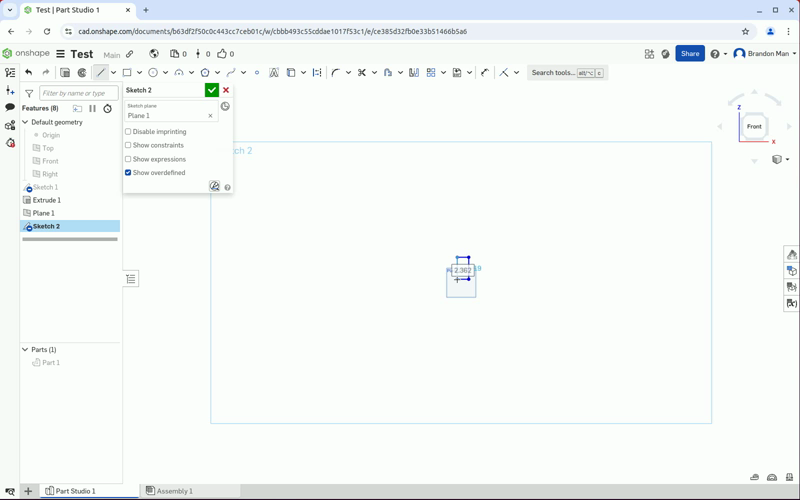
click(457, 279)
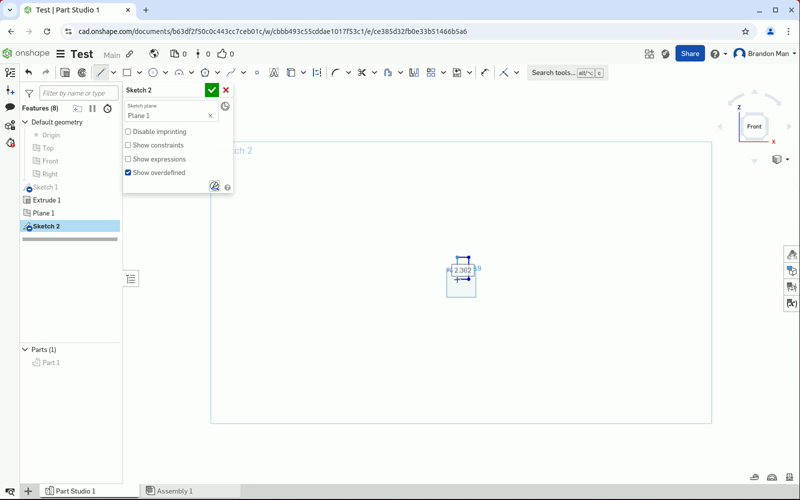
key(esc)
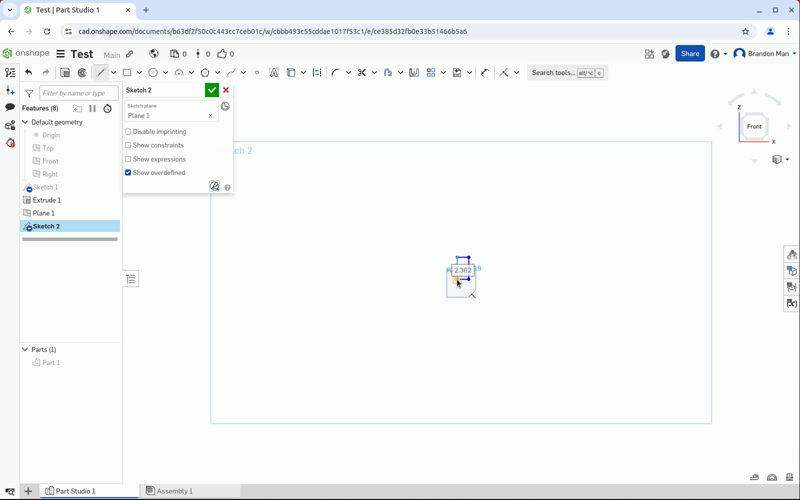
mouse_move(467, 266)
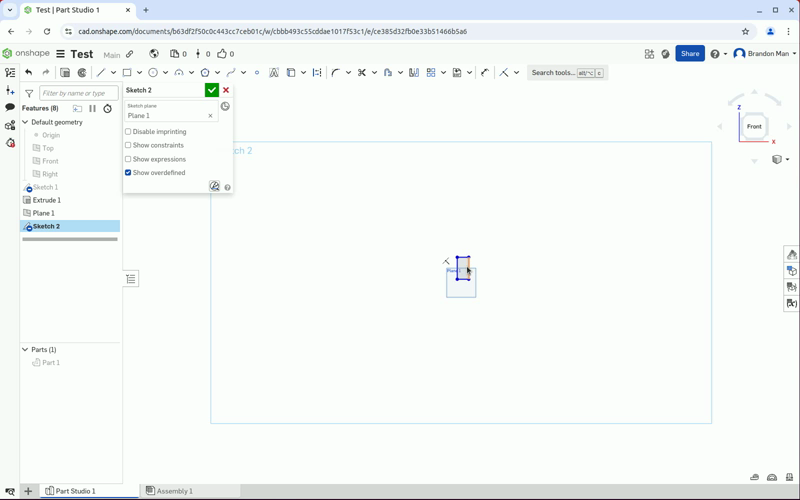
scroll(6)
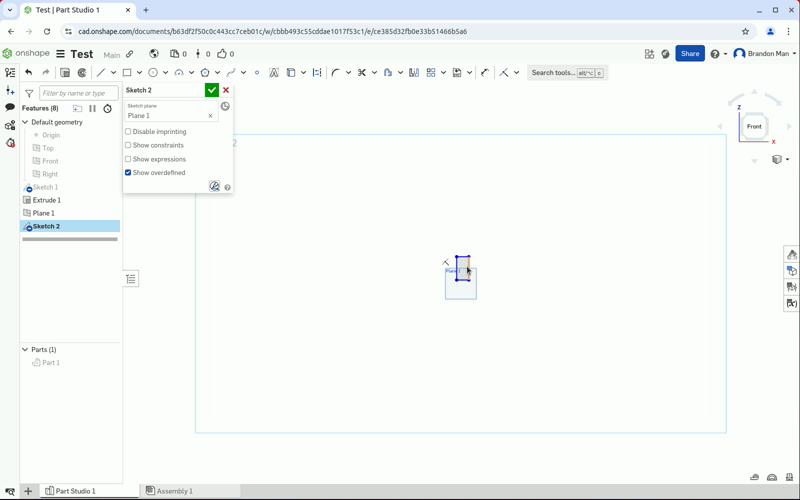
scroll(6)
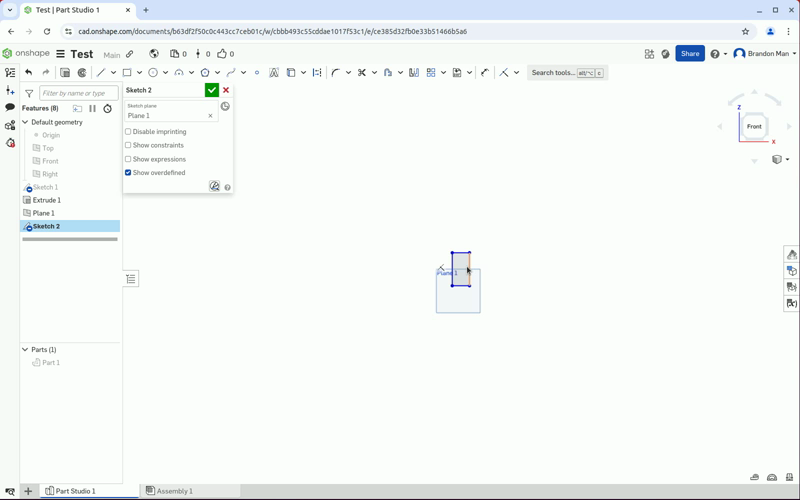
scroll(6)
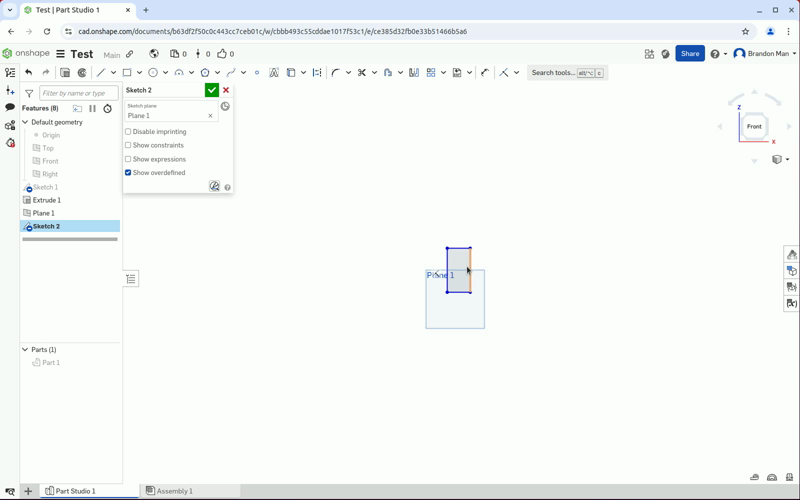
scroll(6)
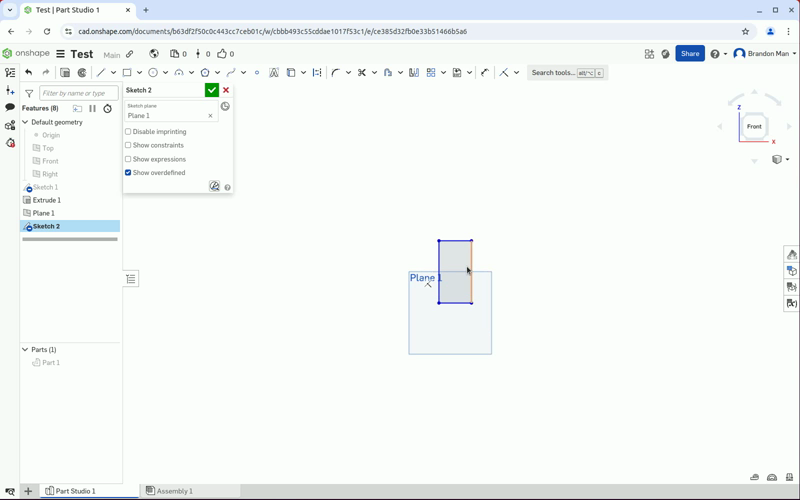
scroll(6)
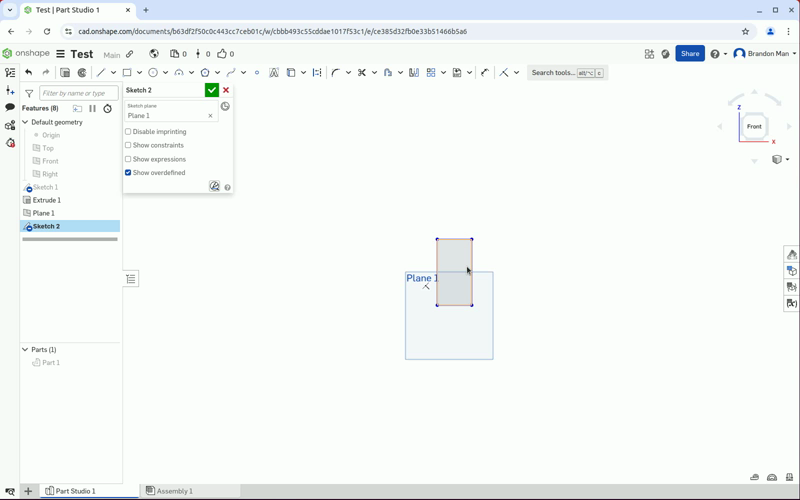
scroll(6)
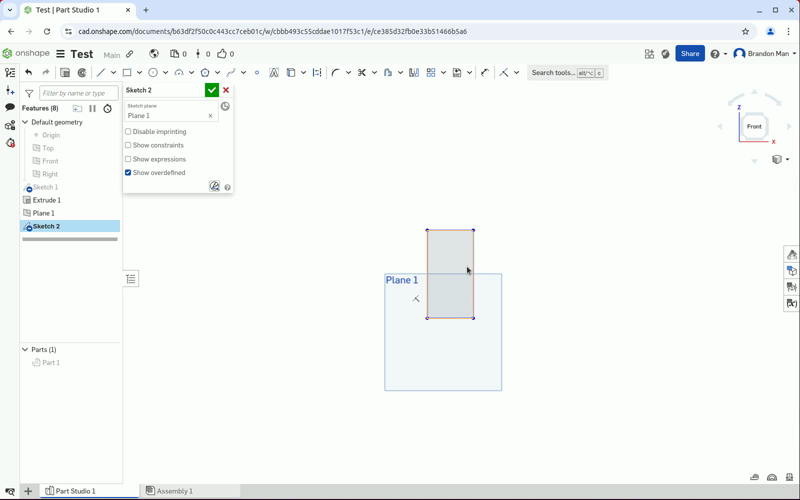
scroll(6)
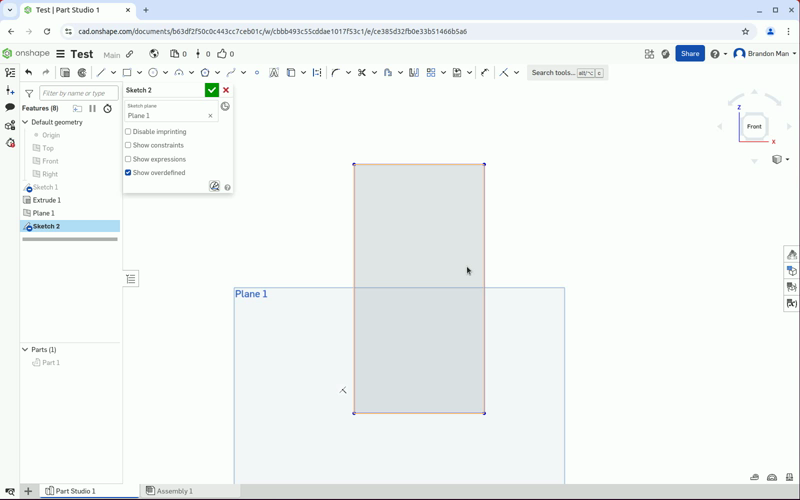
click(467, 266)
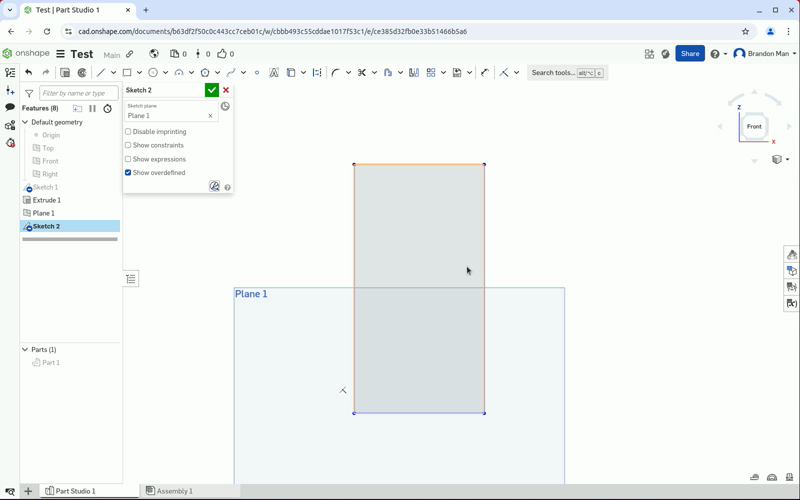
scroll(-6)
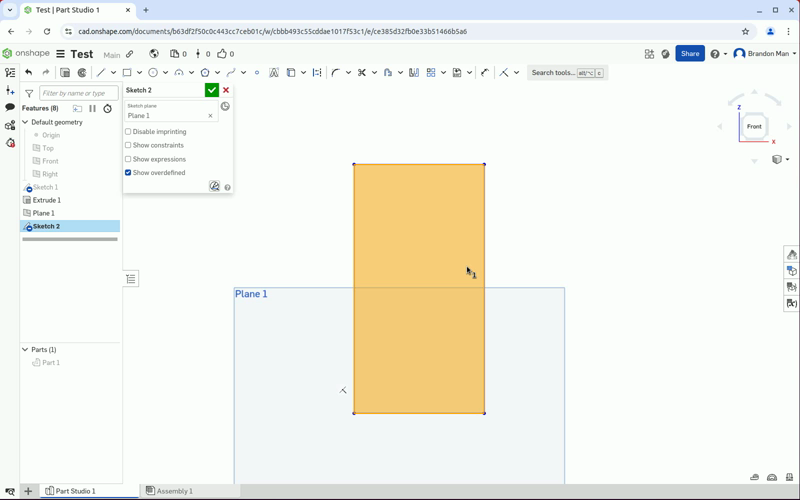
scroll(-6)
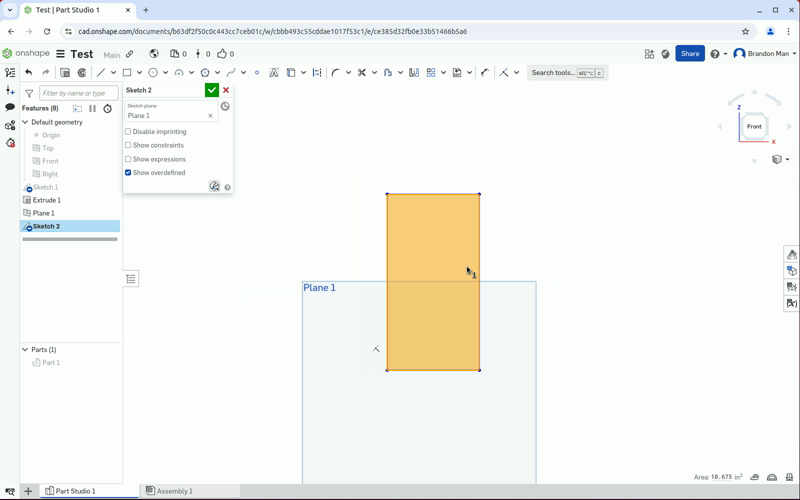
scroll(-6)
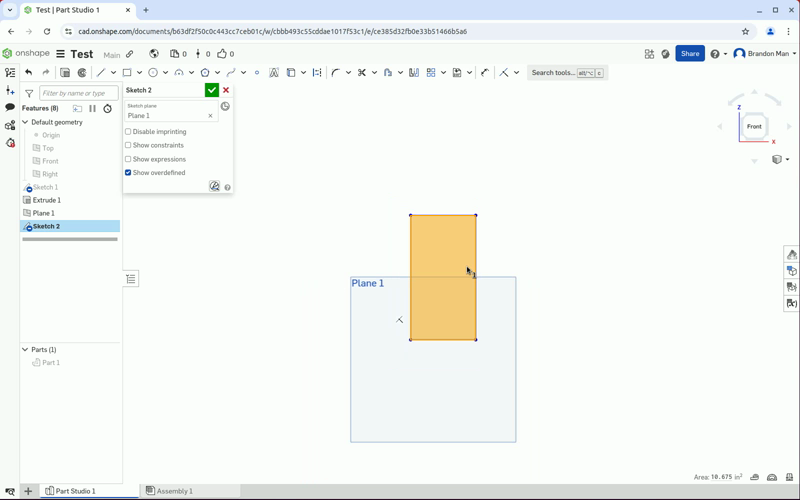
scroll(-6)
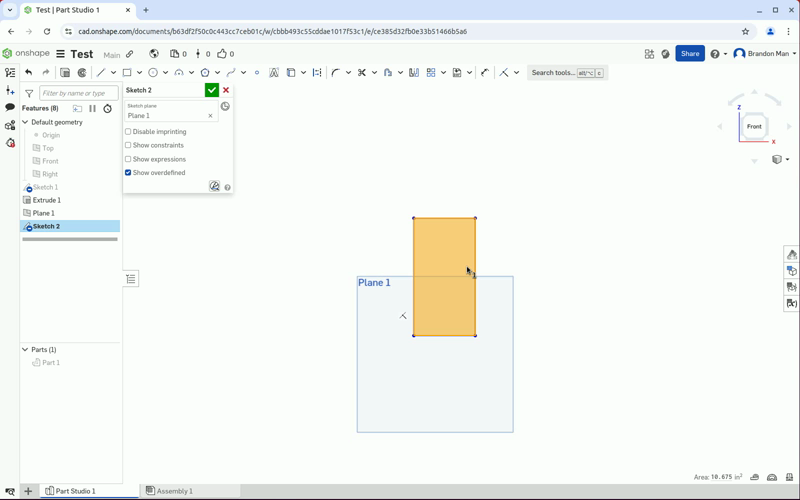
scroll(-6)
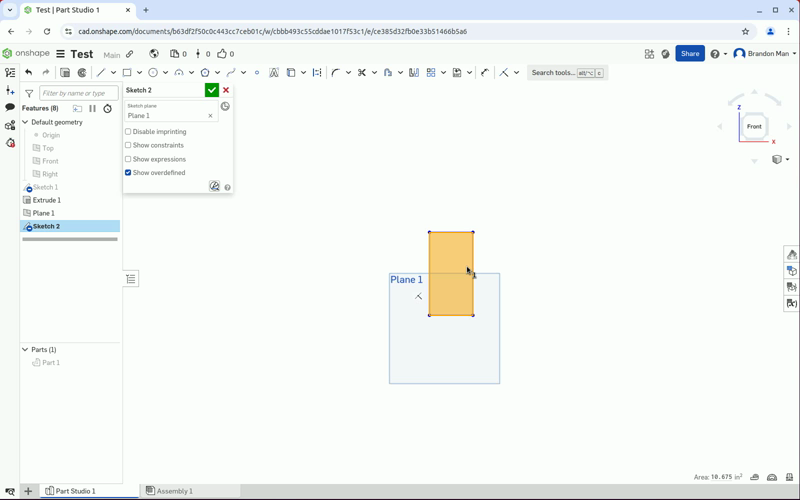
scroll(-6)
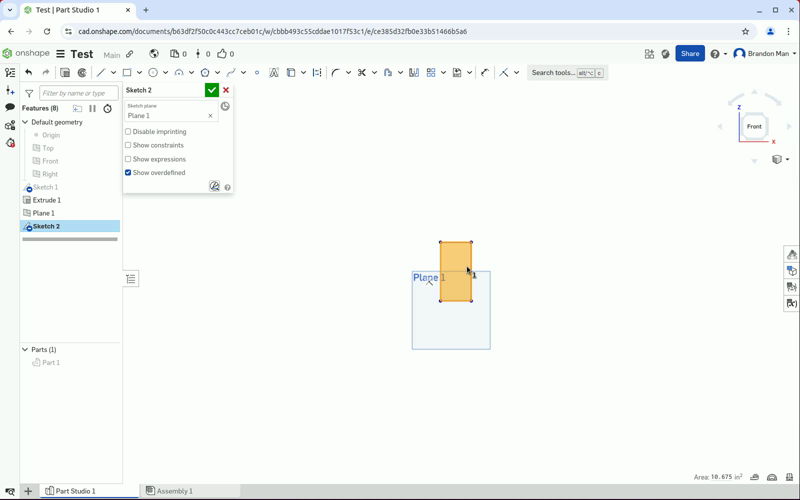
scroll(-6)
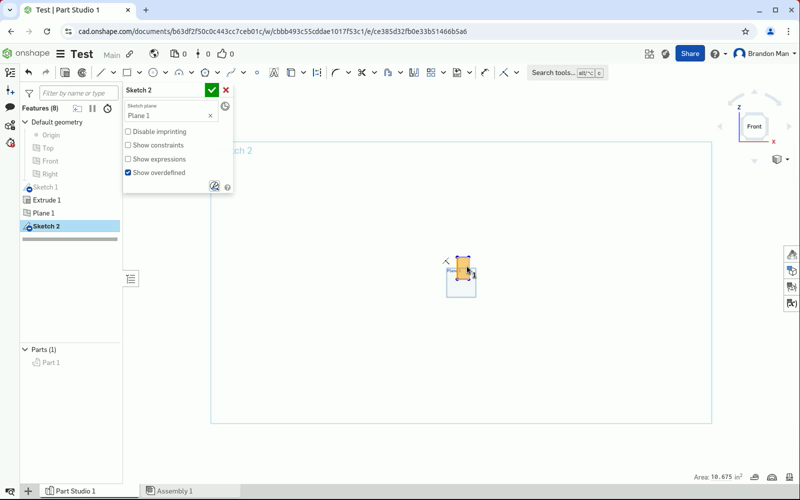
mouse_move(73, 352)
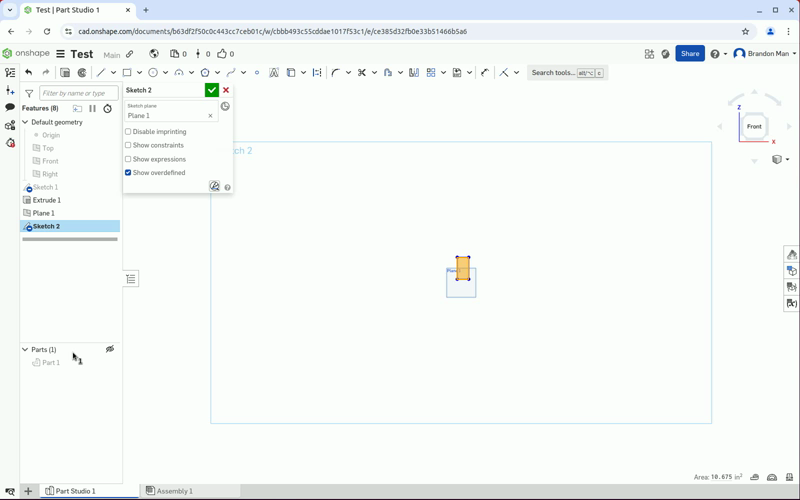
key(shift+y)
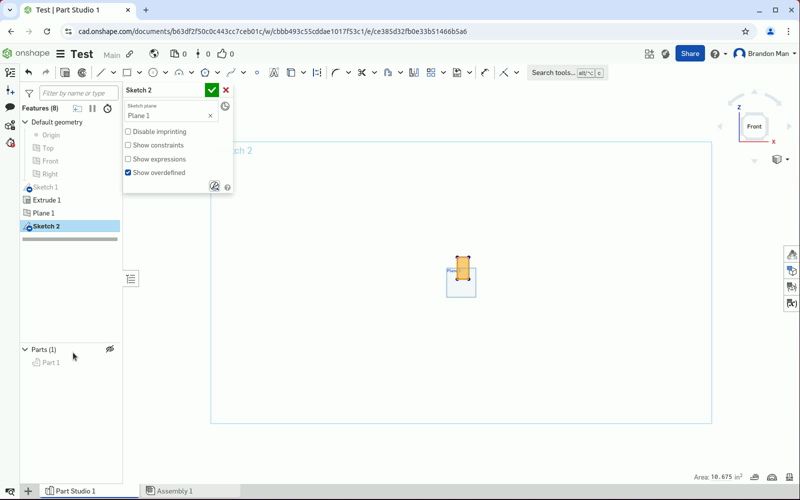
key(shift+e)
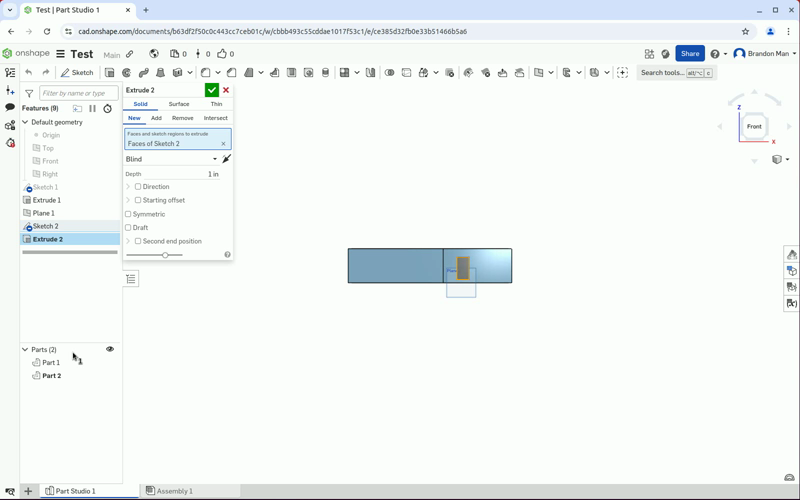
mouse_move(143, 106)
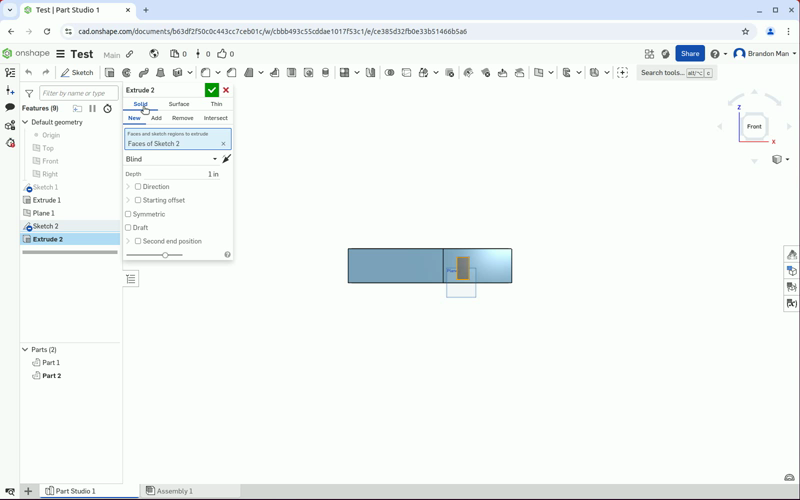
click(143, 106)
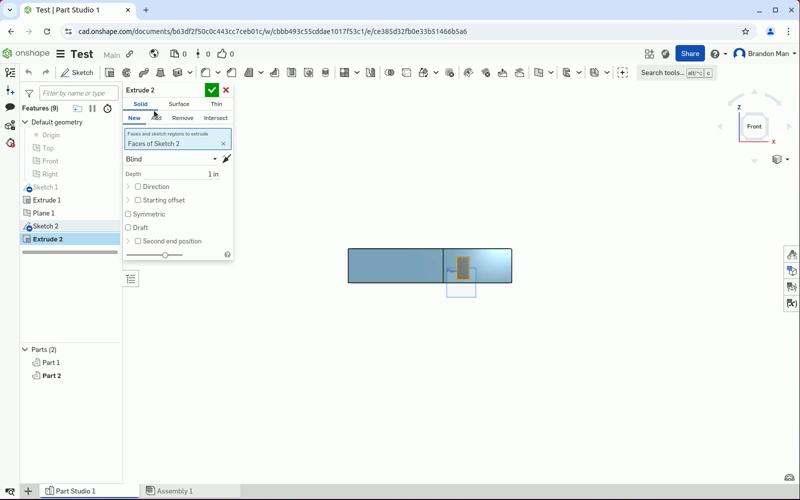
mouse_move(186, 120)
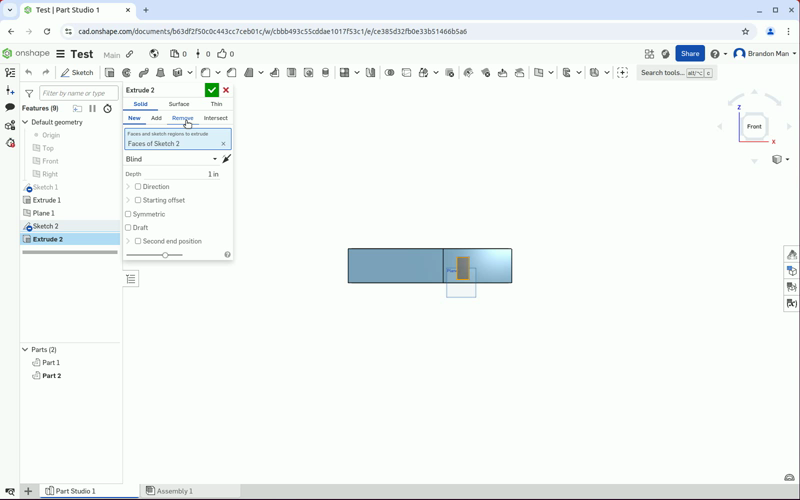
click(186, 120)
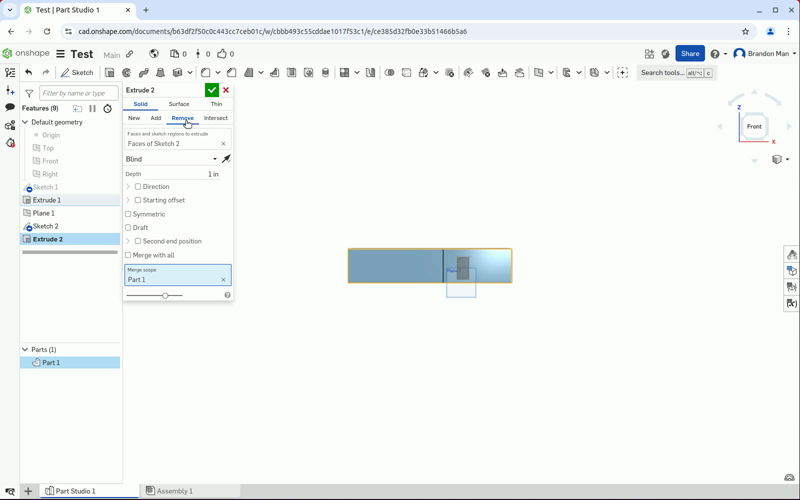
key(tab, 4)
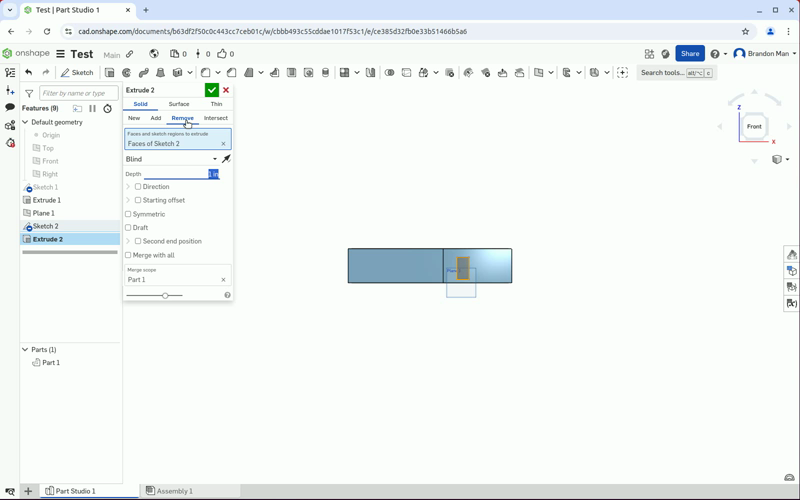
text(0.481)
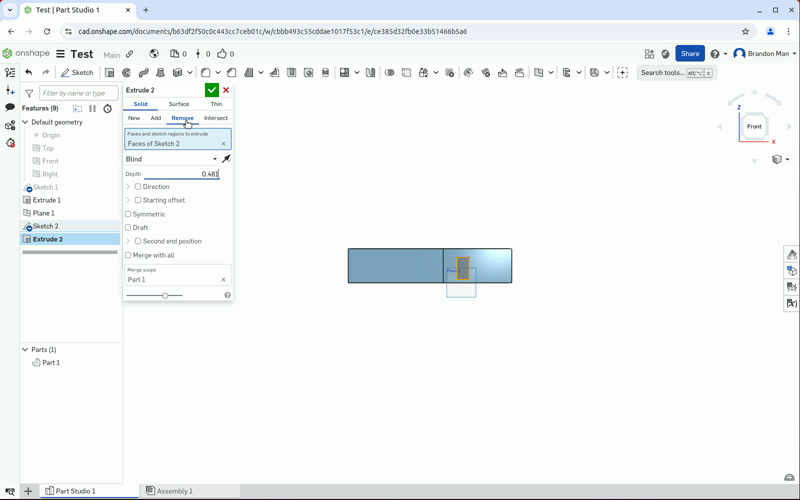
key(tab, 6)
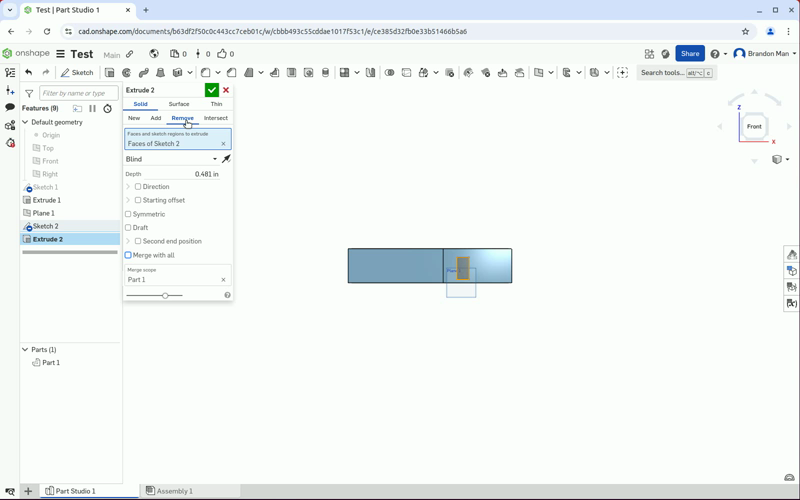
key(space)
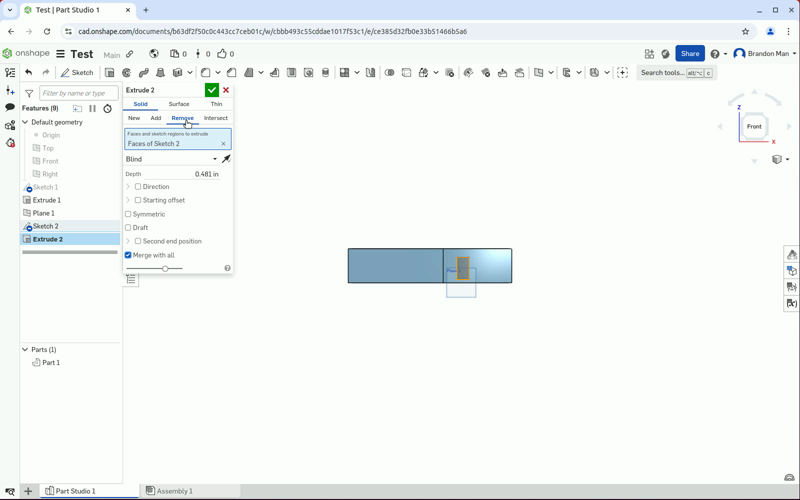
key(enter)
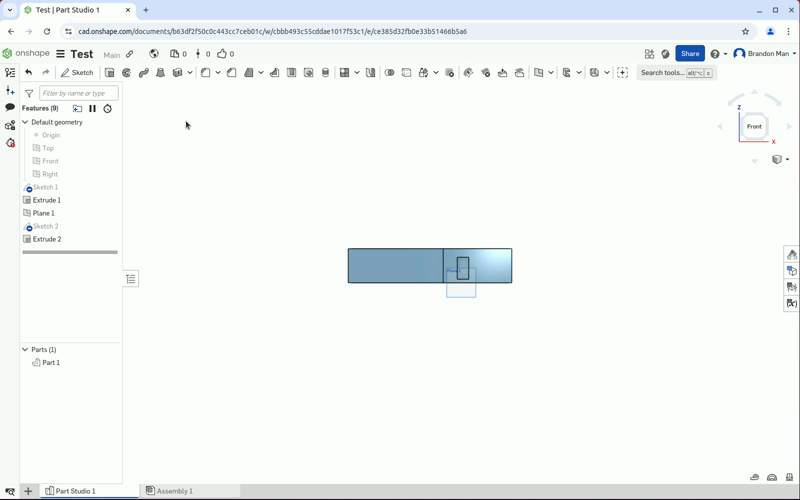
key(shift+h)
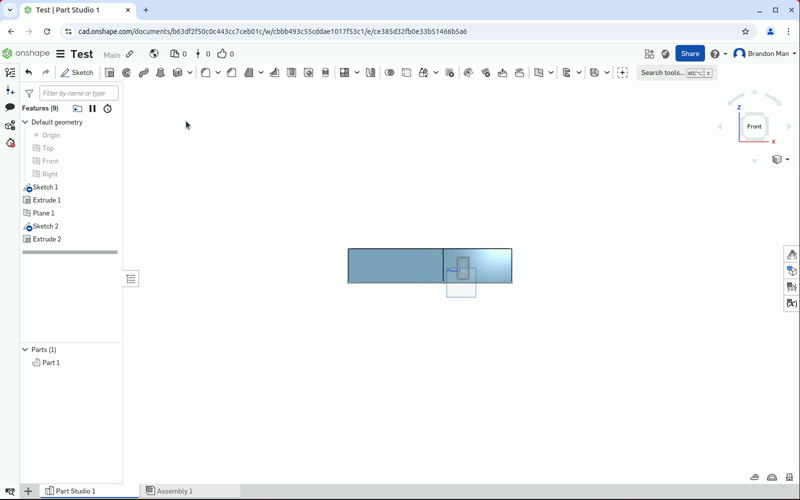
key(shift+h)
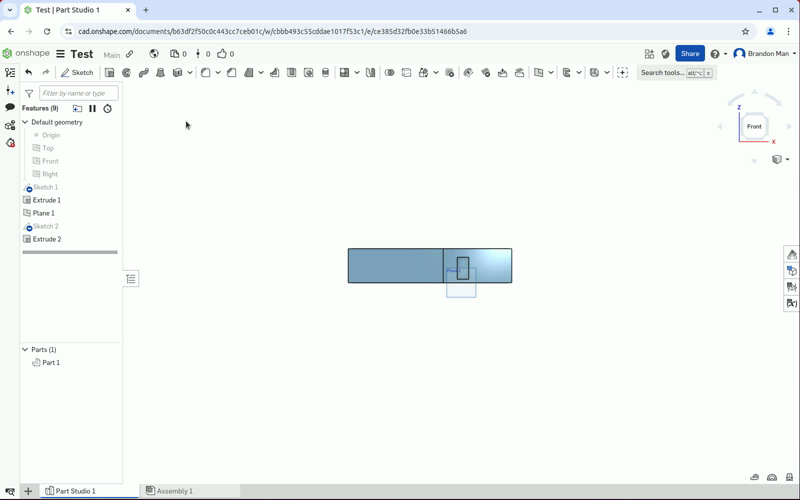
mouse_move(73, 189)
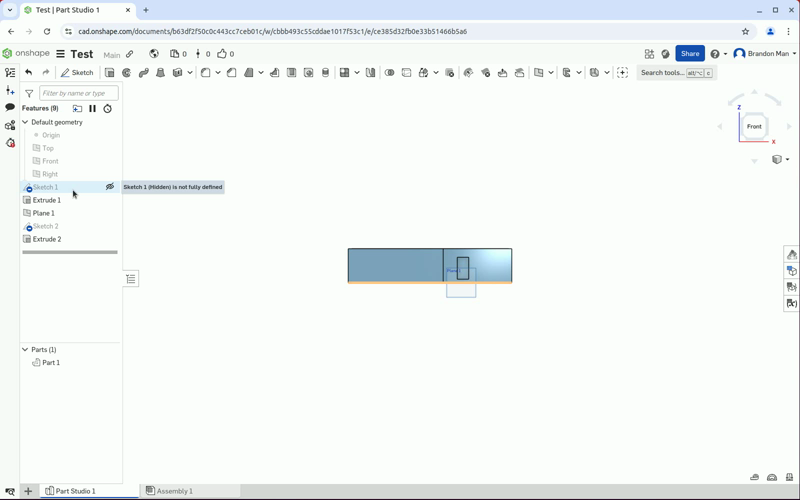
click(73, 189)
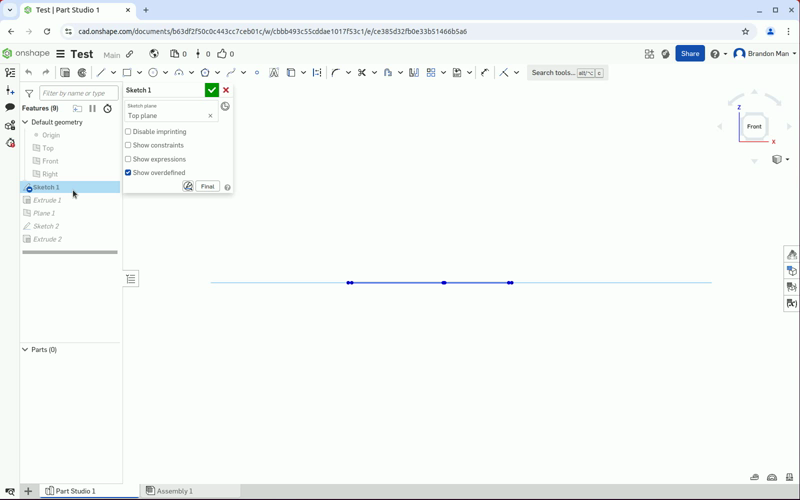
mouse_move(229, 92)
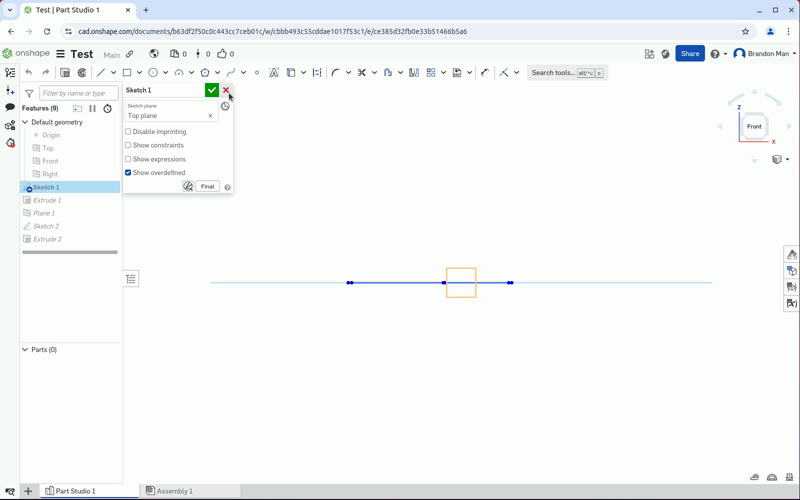
click(229, 92)
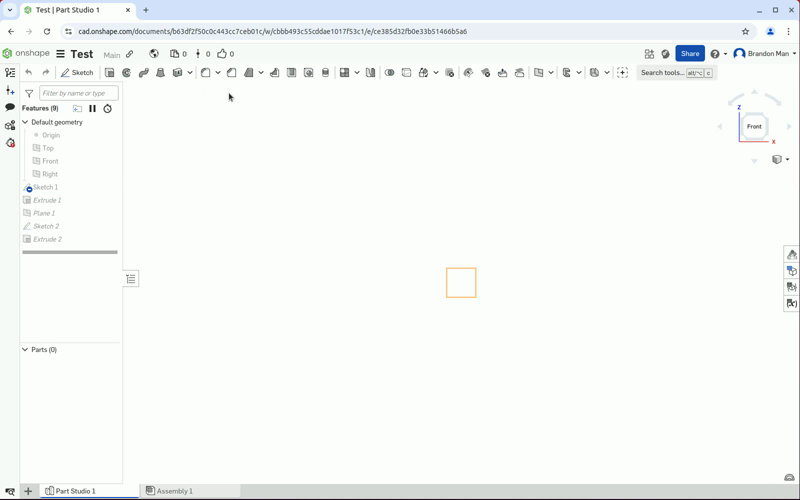
key(shift+s)
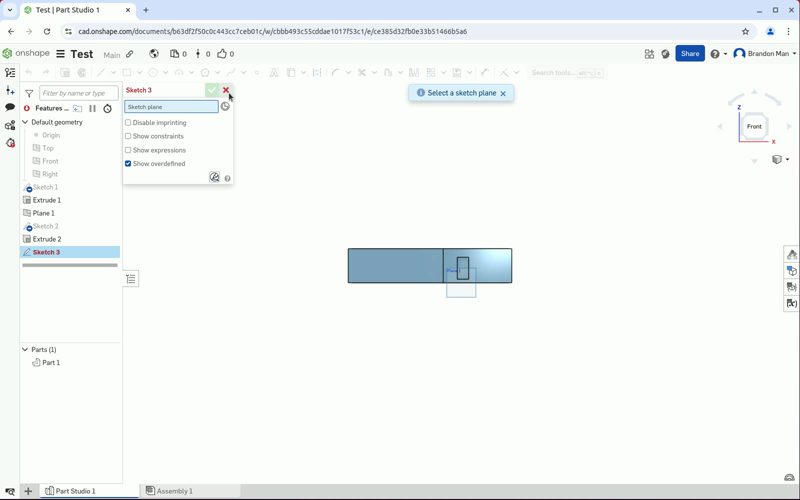
mouse_move(73, 215)
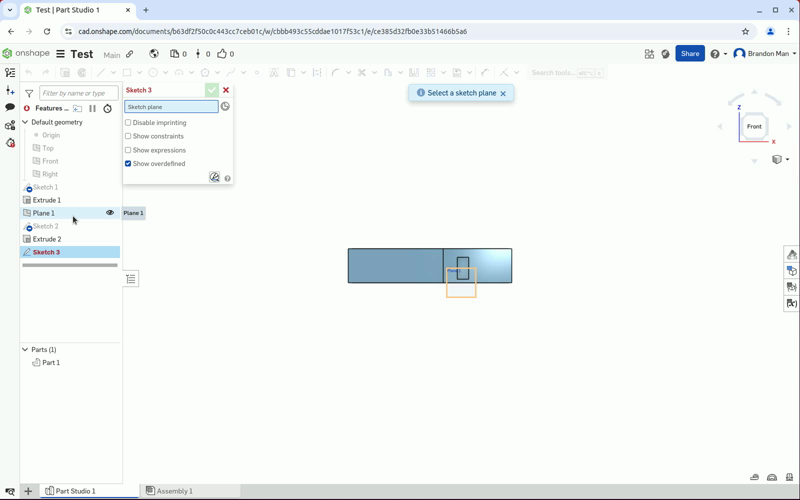
click(73, 215)
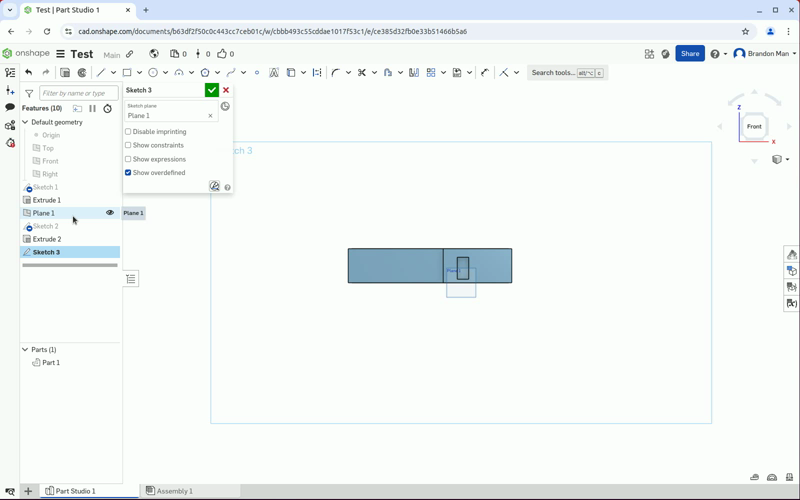
mouse_move(73, 352)
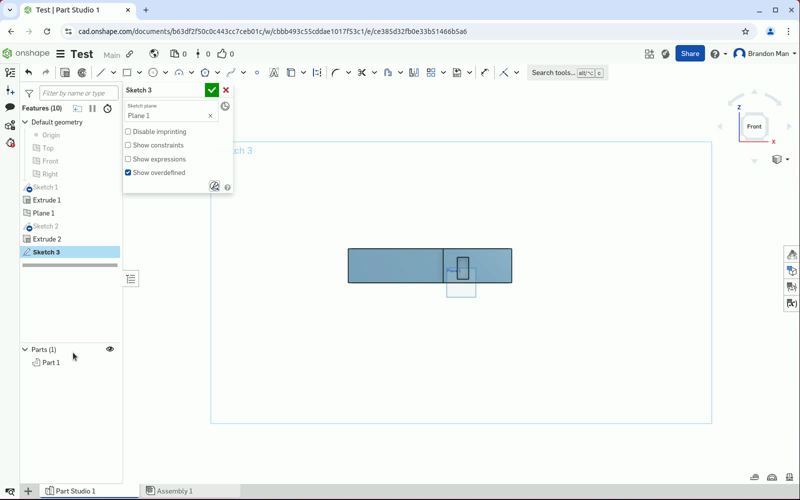
key(y)
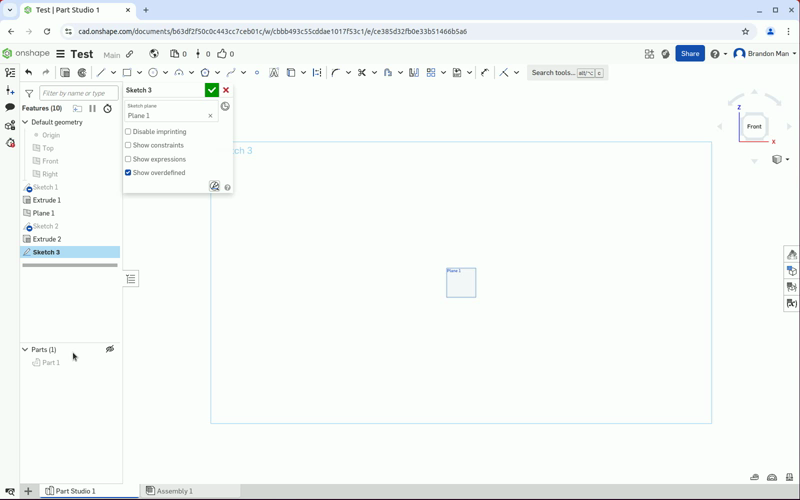
key(l)
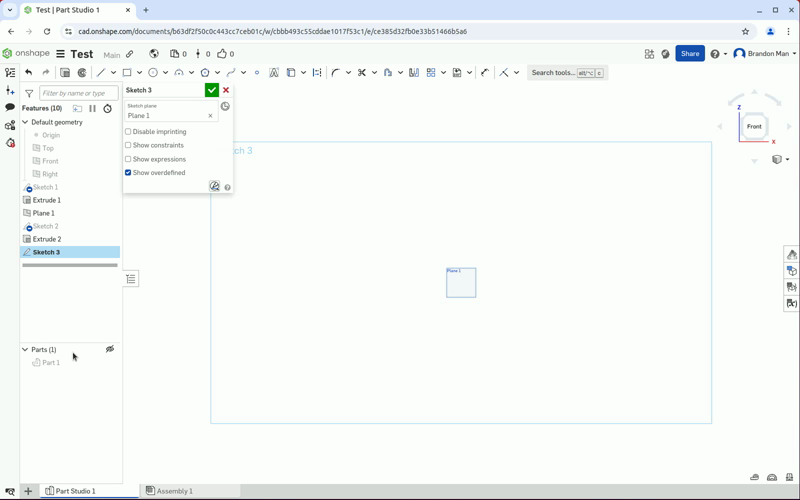
key_down(shift)
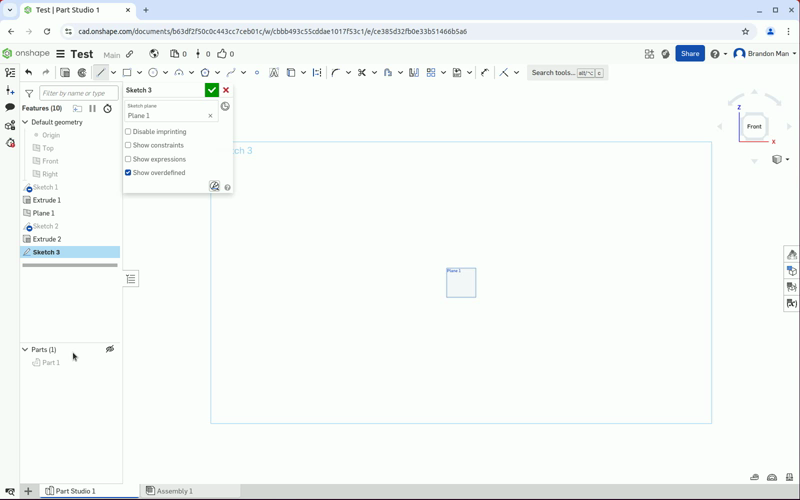
mouse_move(445, 279)
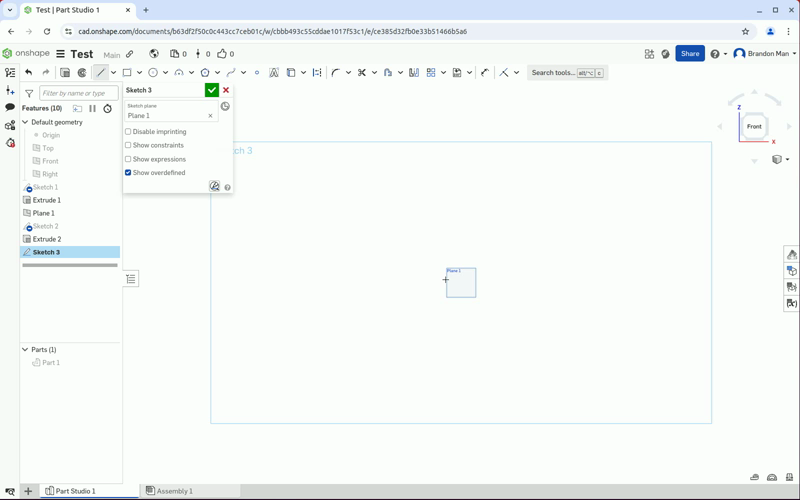
click(445, 279)
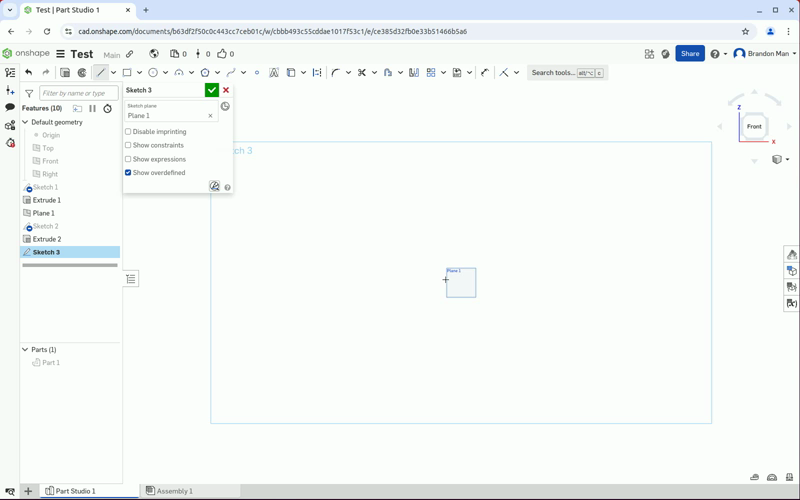
key_up(shift)
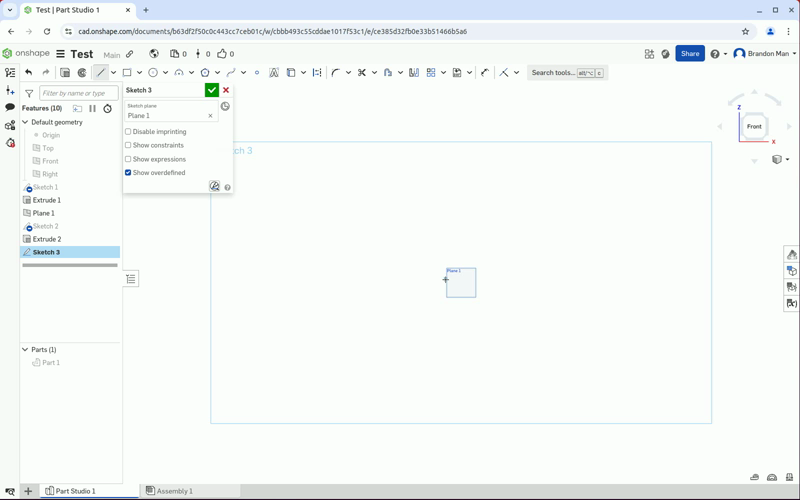
key_down(shift)
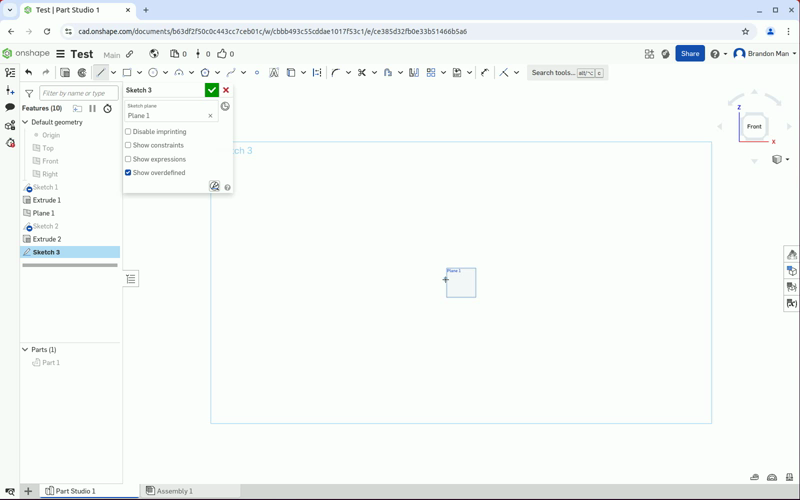
mouse_move(475, 279)
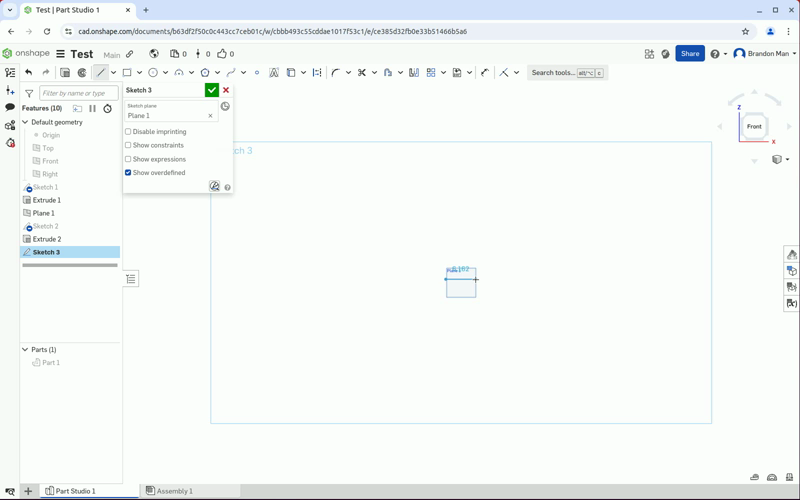
mouse_move(456, 279)
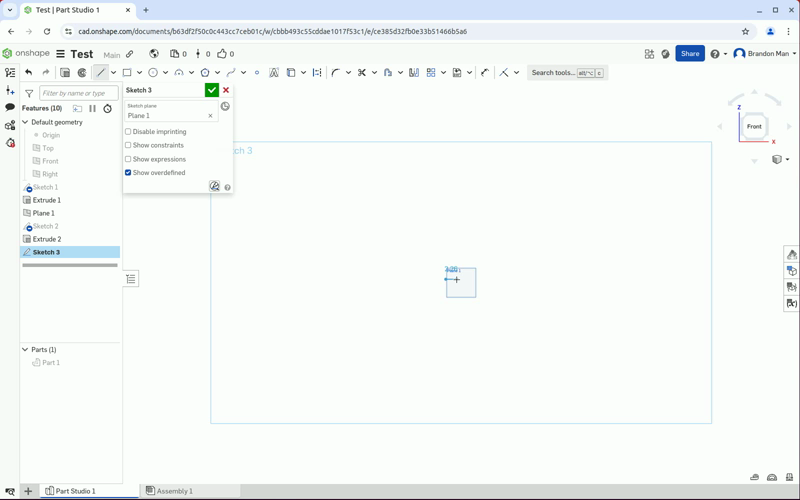
click(456, 279)
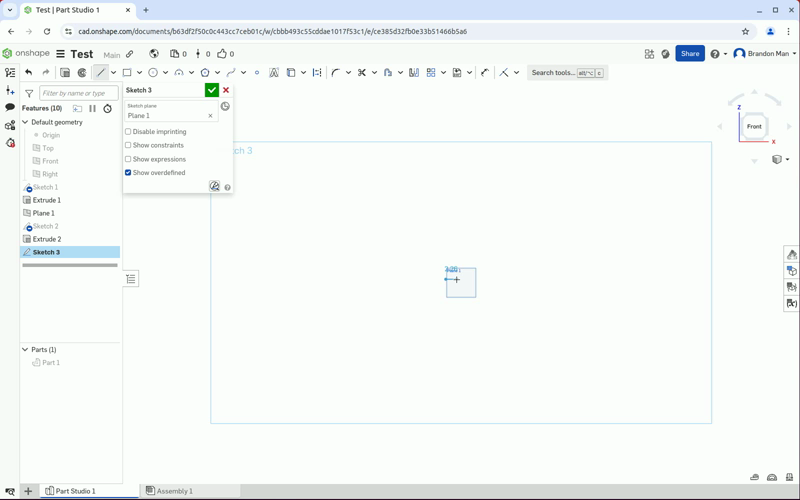
key_up(shift)
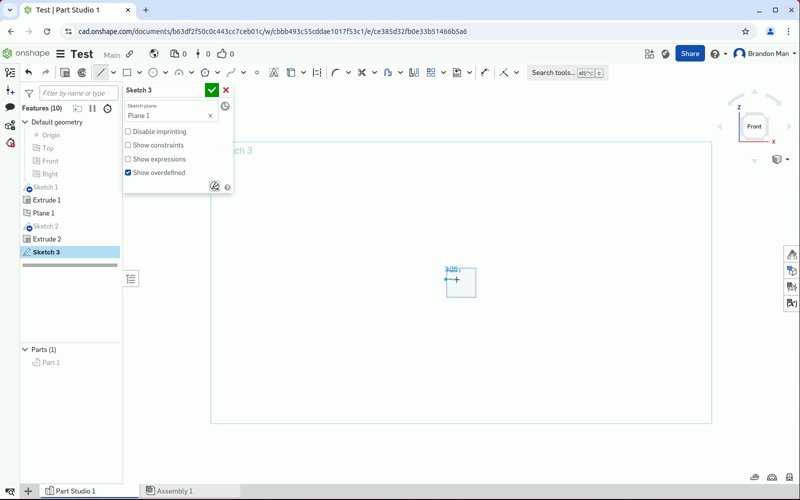
key_down(shift)
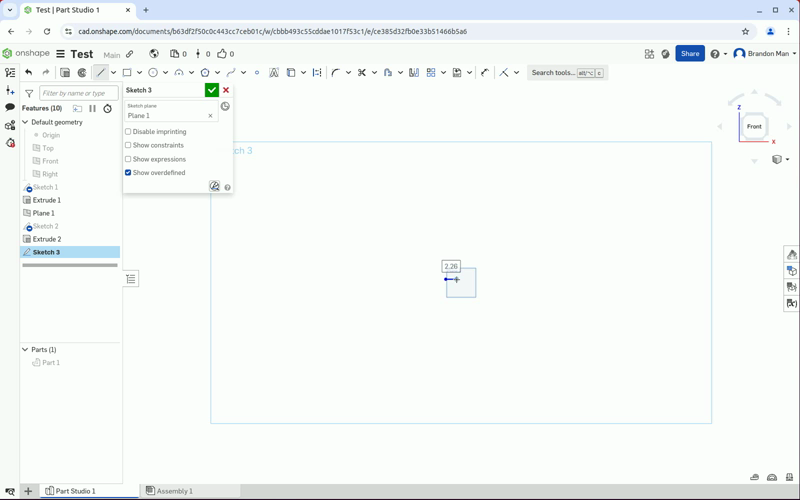
mouse_move(486, 279)
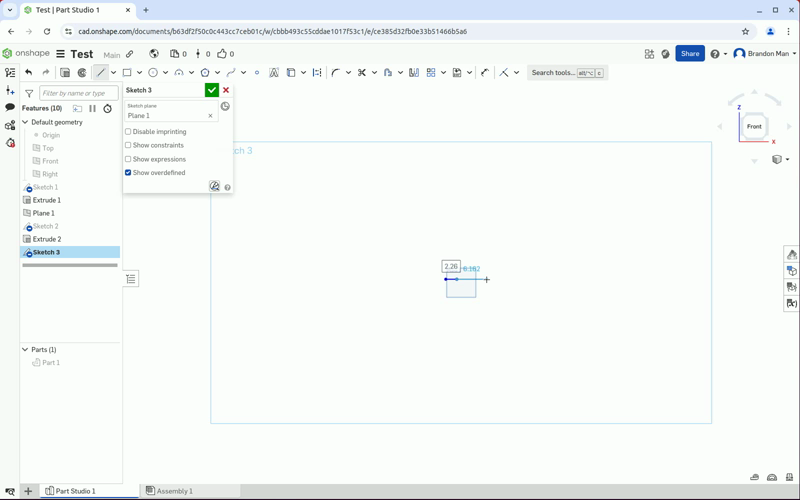
mouse_move(456, 257)
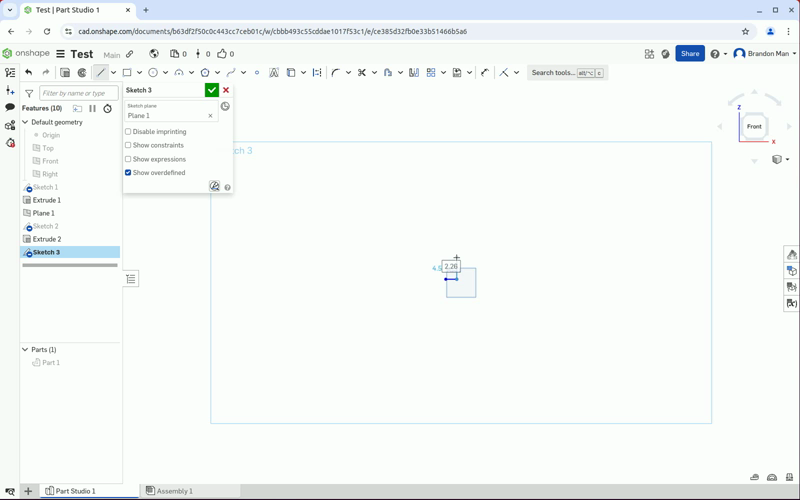
click(456, 257)
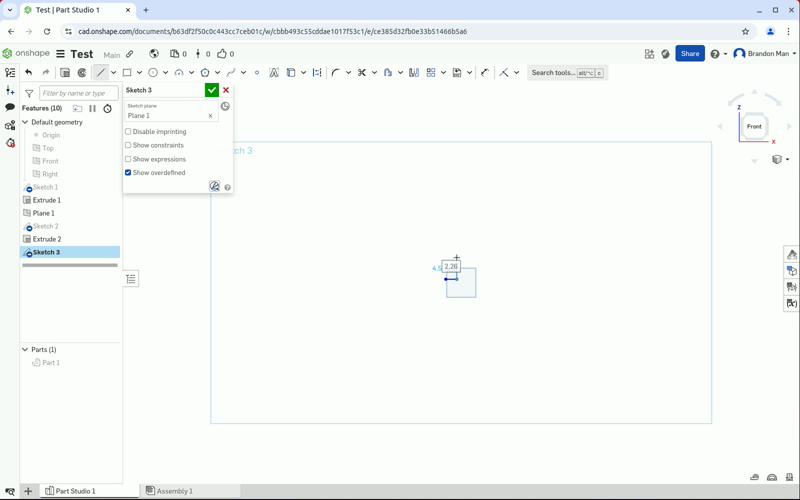
key_up(shift)
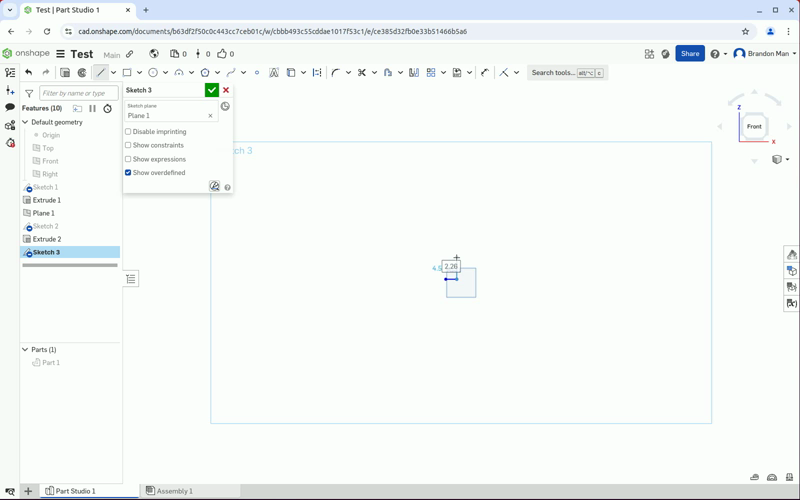
key_down(shift)
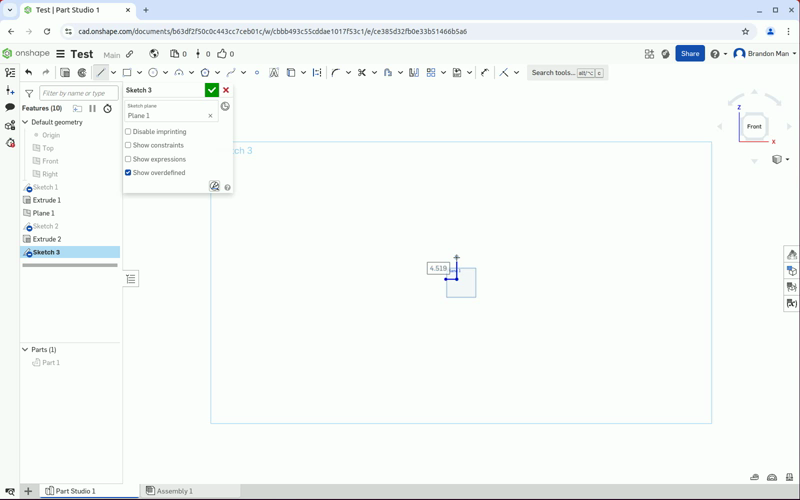
mouse_move(486, 257)
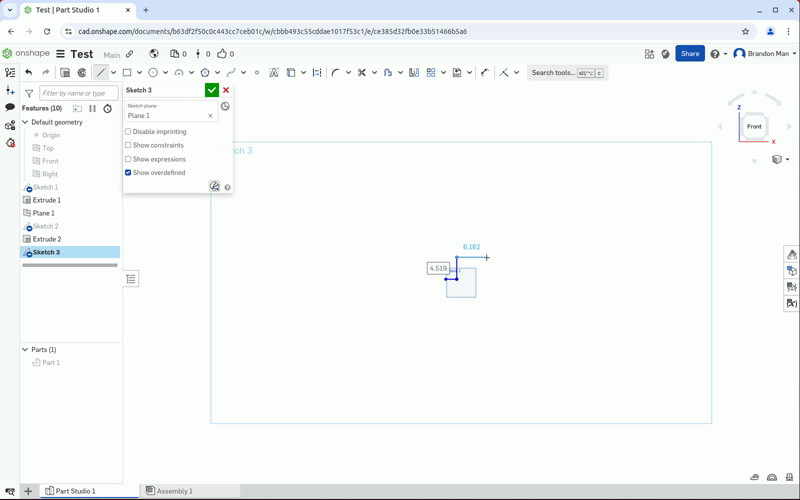
mouse_move(445, 257)
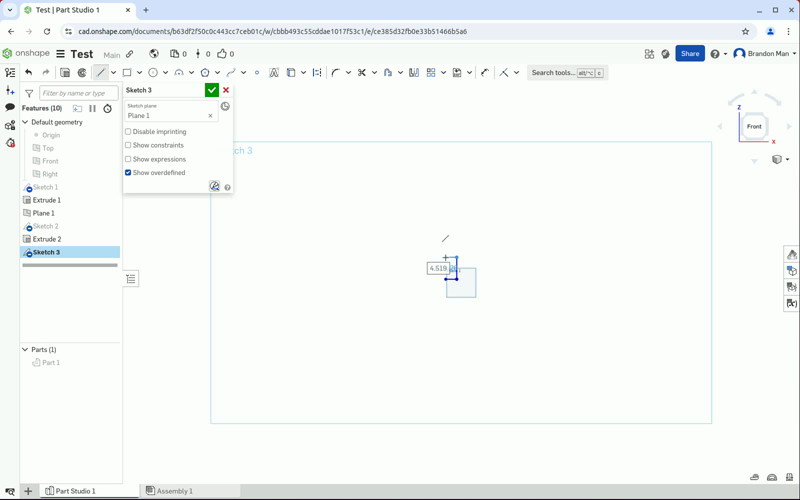
click(445, 257)
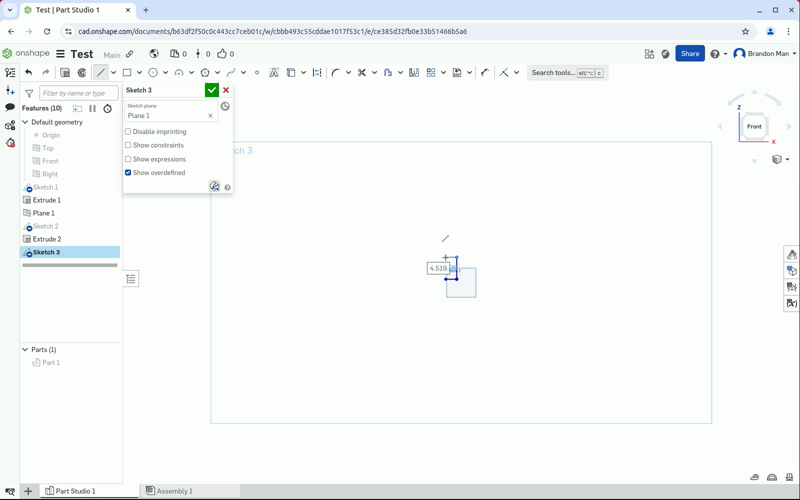
key_up(shift)
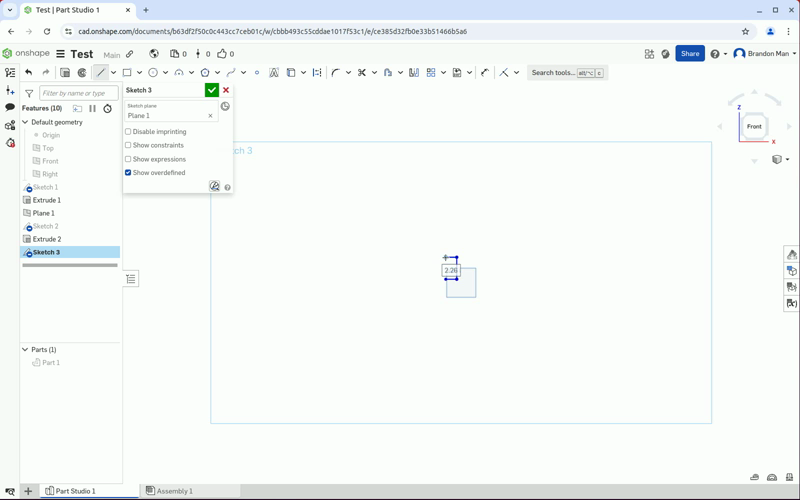
mouse_move(475, 257)
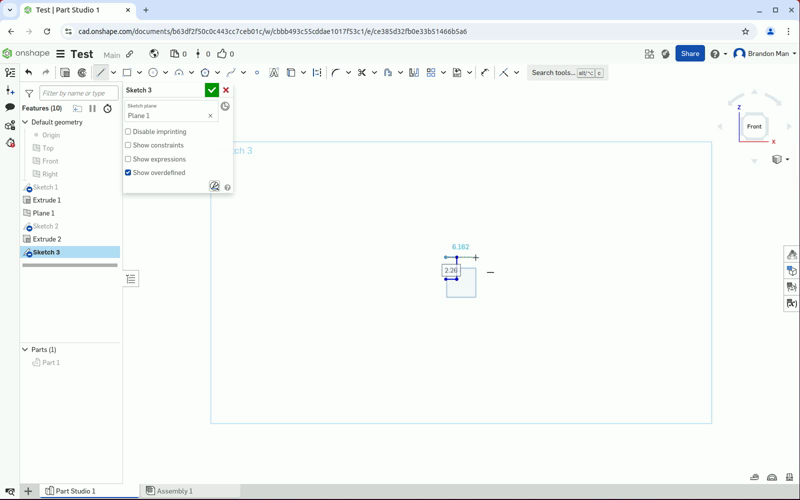
key_down(shift)
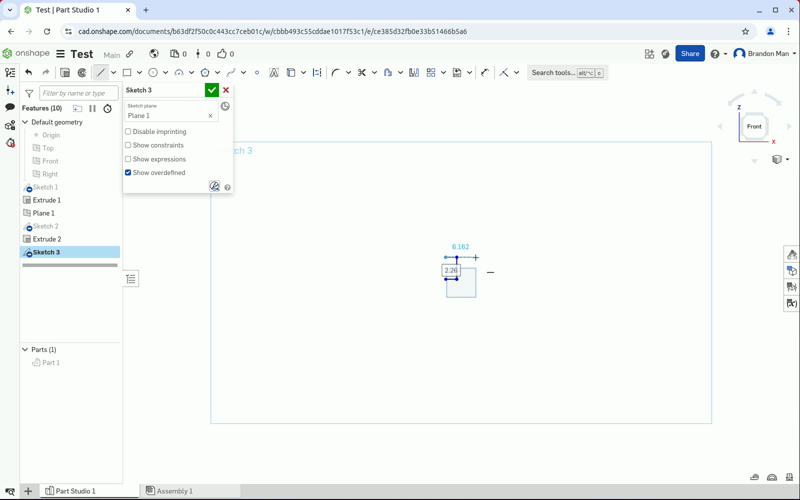
mouse_move(445, 279)
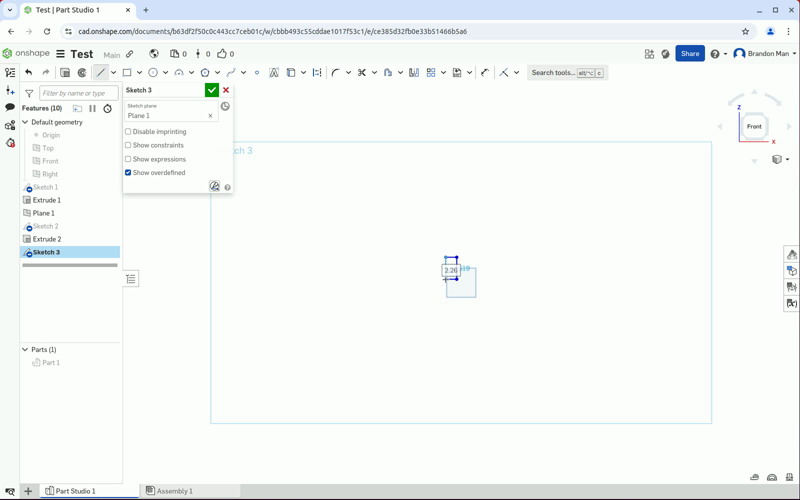
key_up(shift)
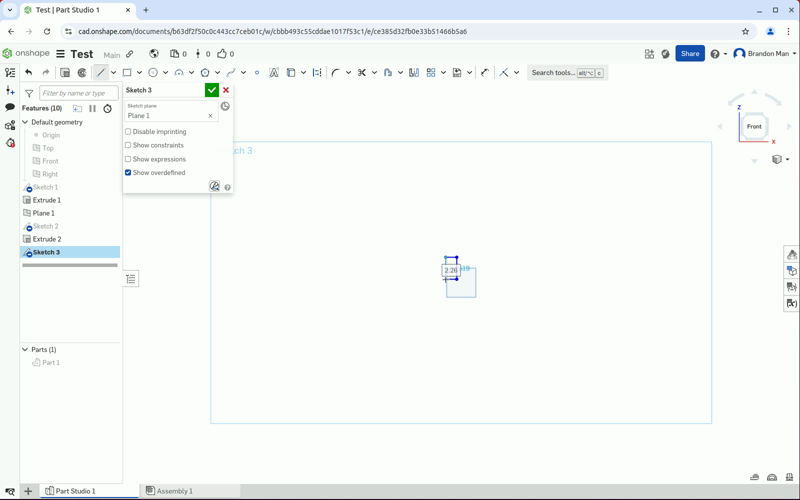
click(445, 279)
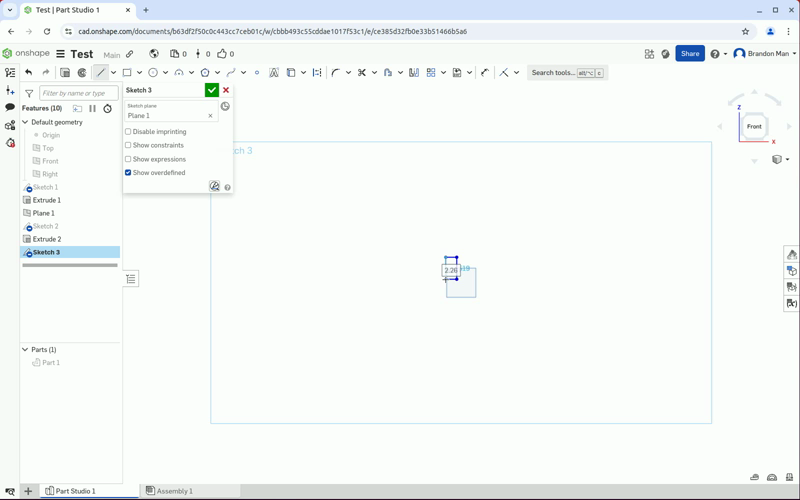
key(esc)
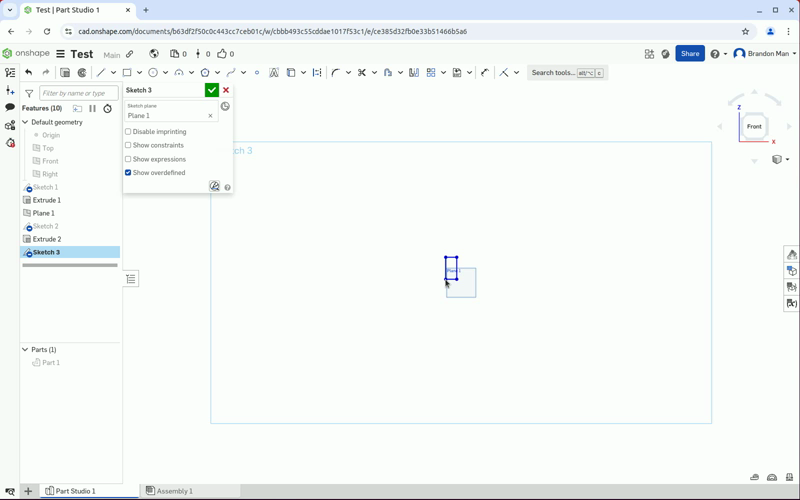
mouse_move(450, 269)
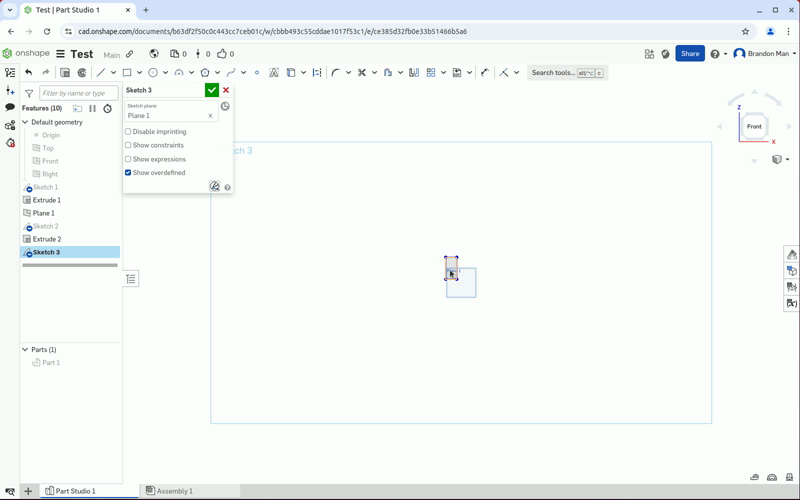
scroll(6)
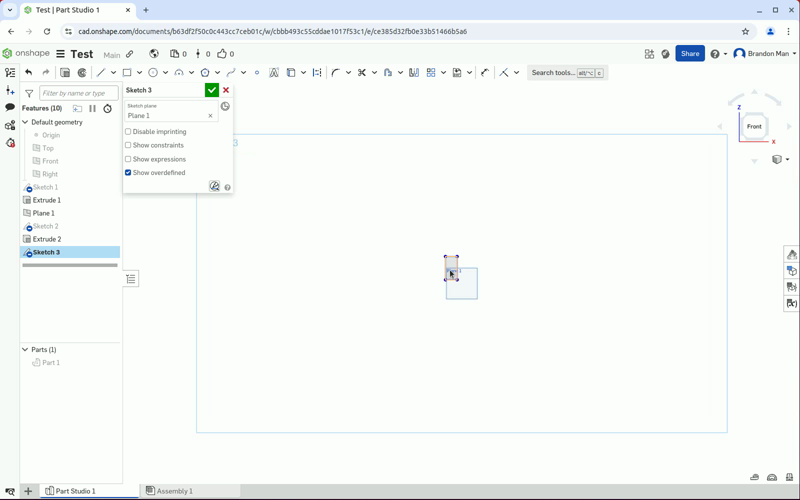
scroll(6)
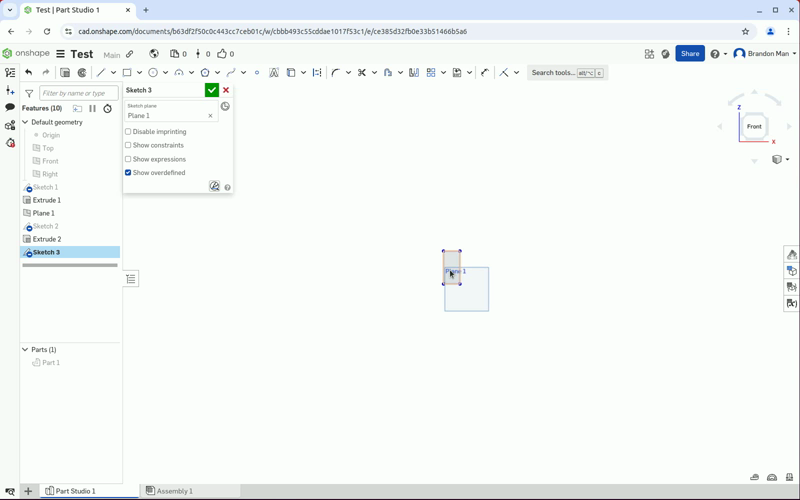
scroll(6)
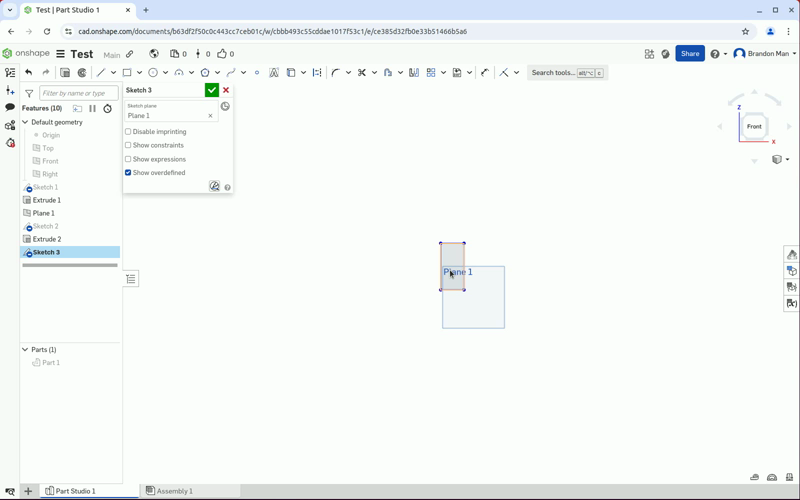
scroll(6)
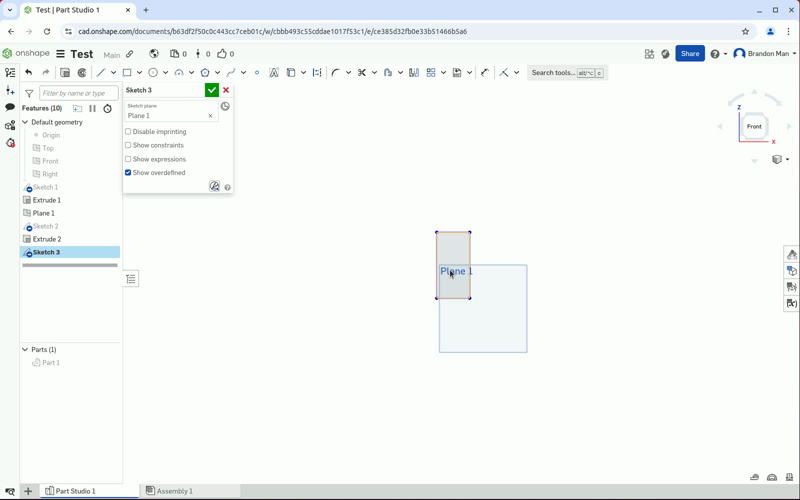
scroll(6)
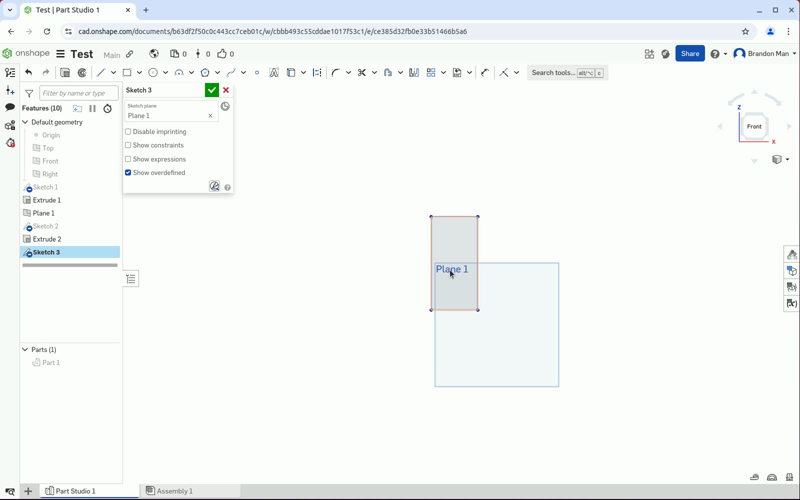
scroll(6)
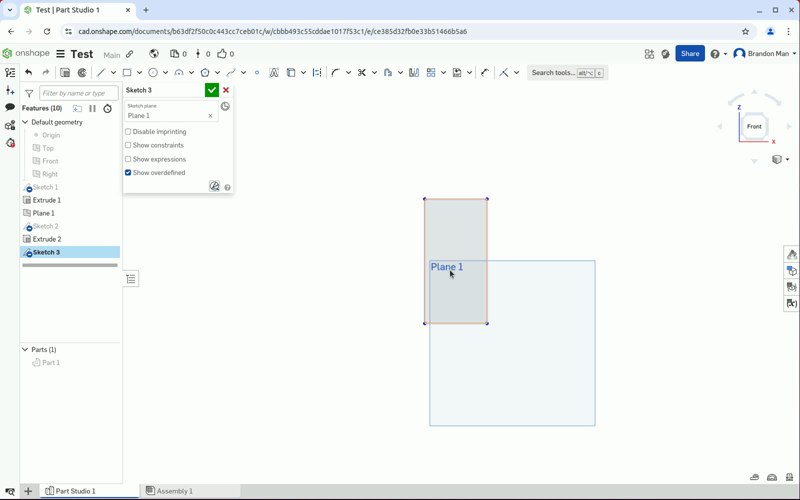
scroll(6)
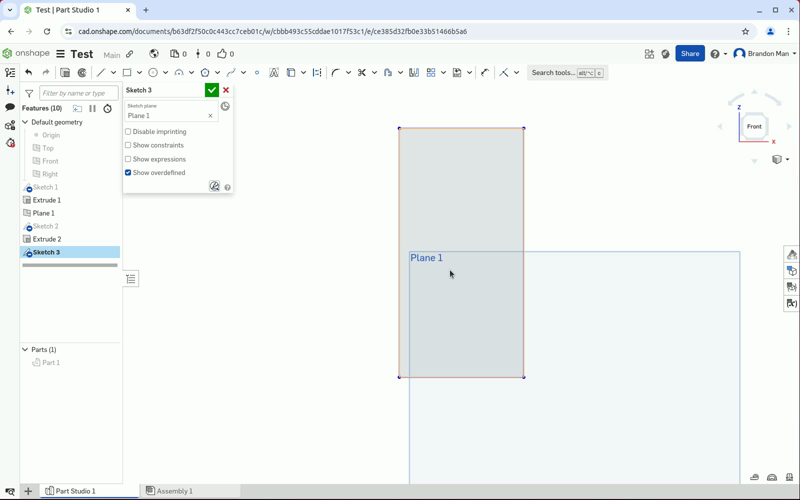
click(450, 269)
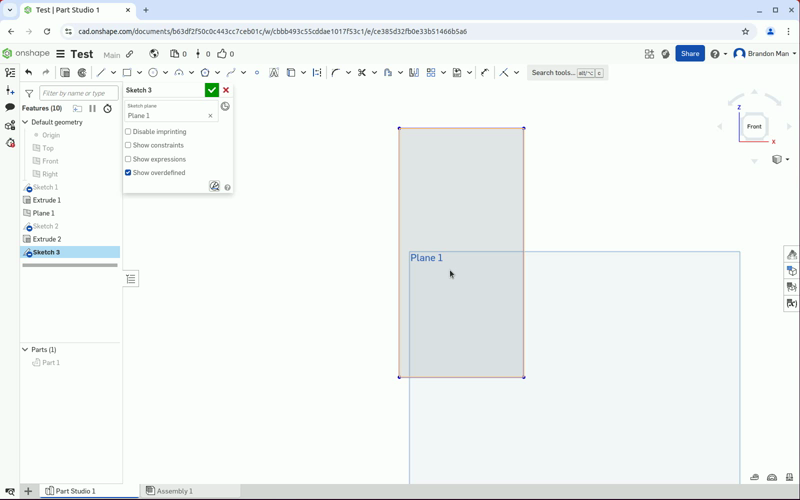
scroll(-6)
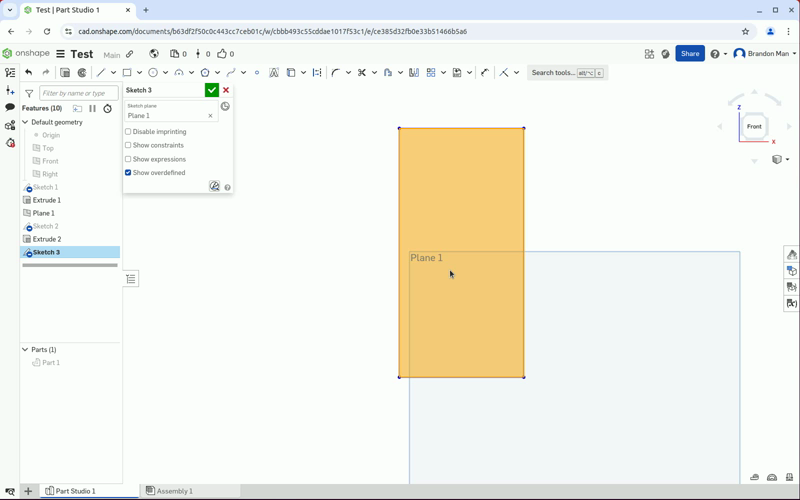
scroll(-6)
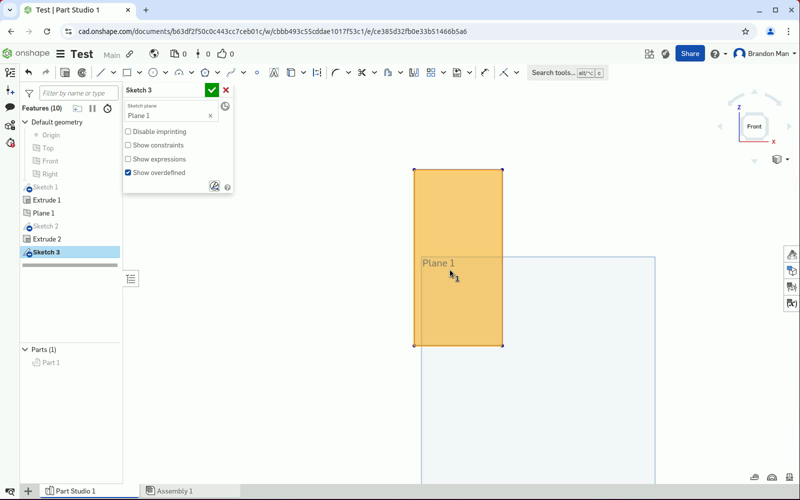
scroll(-6)
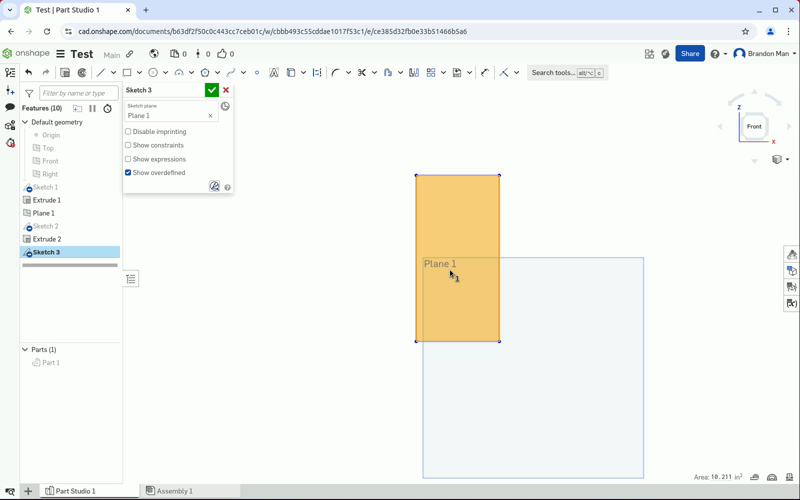
scroll(-6)
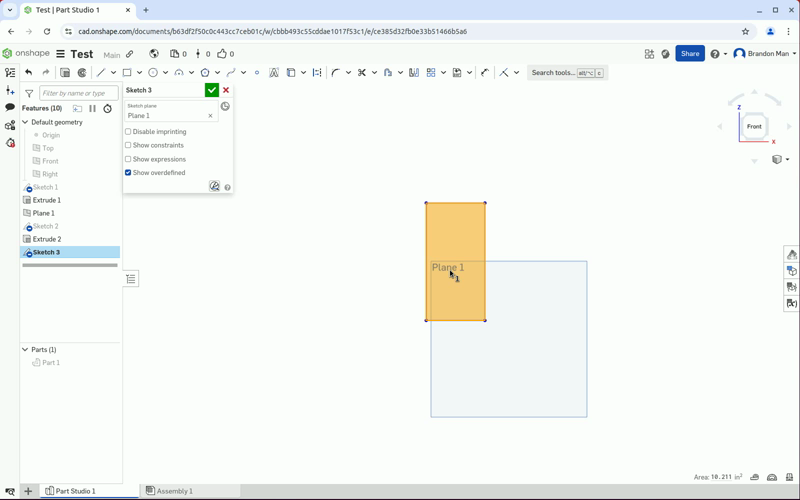
scroll(-6)
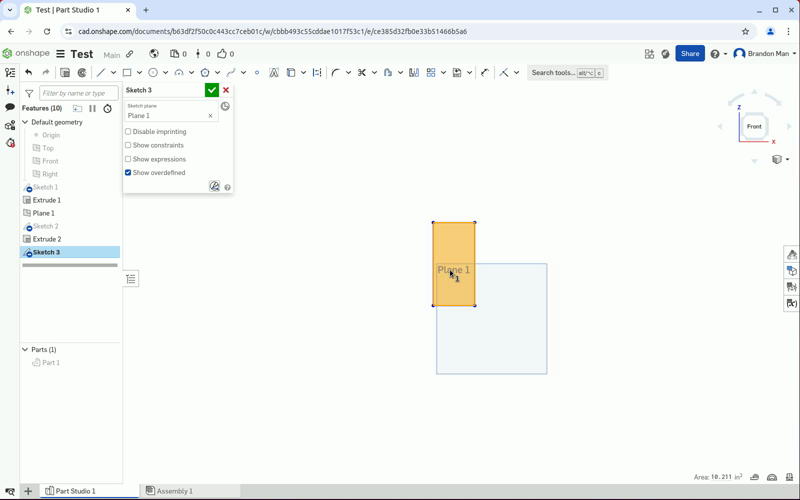
scroll(-6)
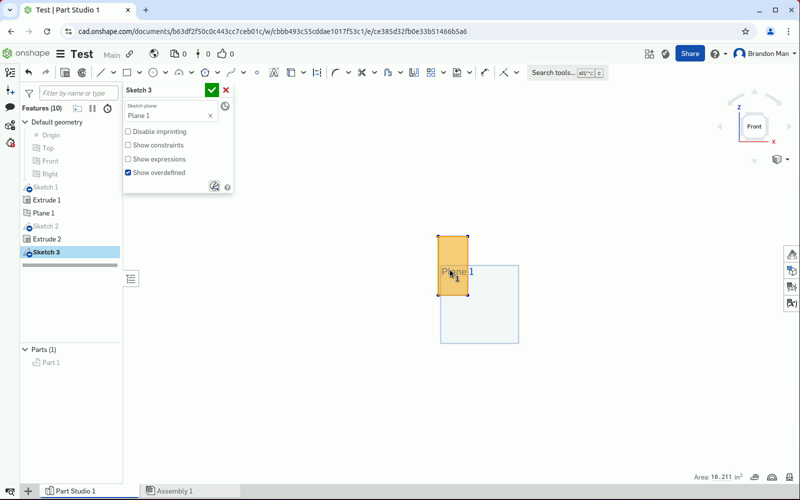
scroll(-6)
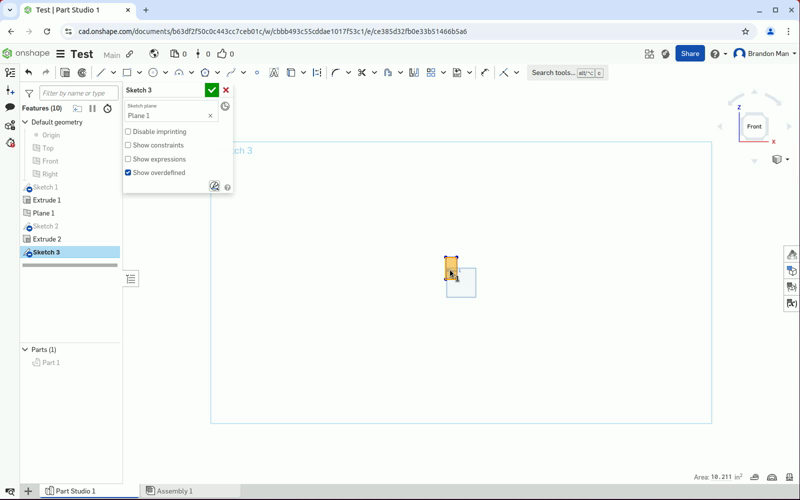
mouse_move(73, 352)
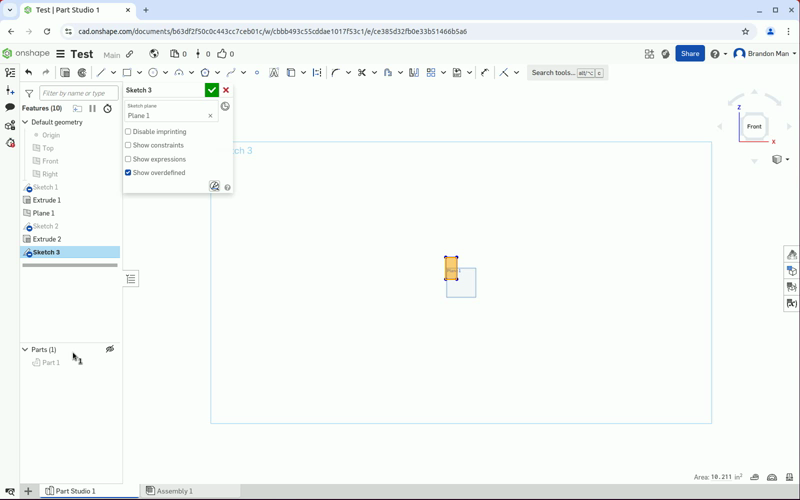
key(shift+y)
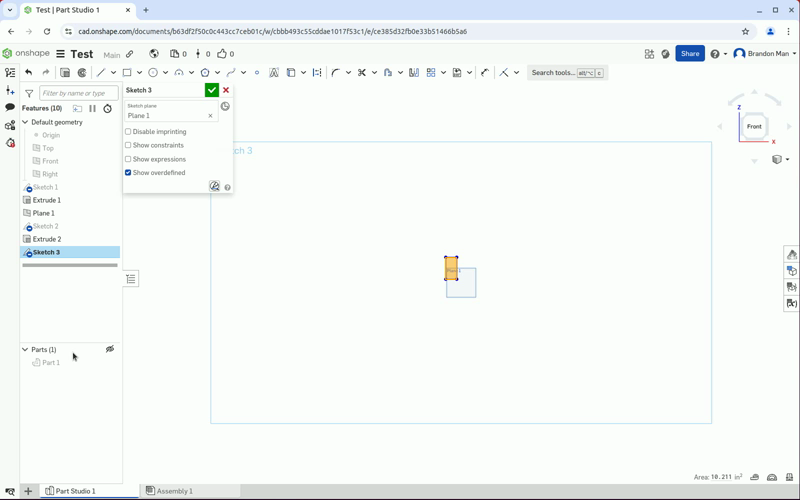
key(shift+e)
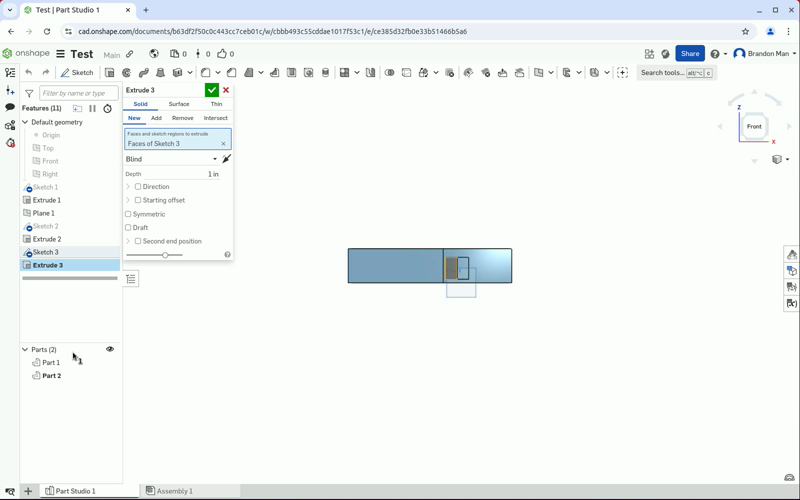
mouse_move(143, 106)
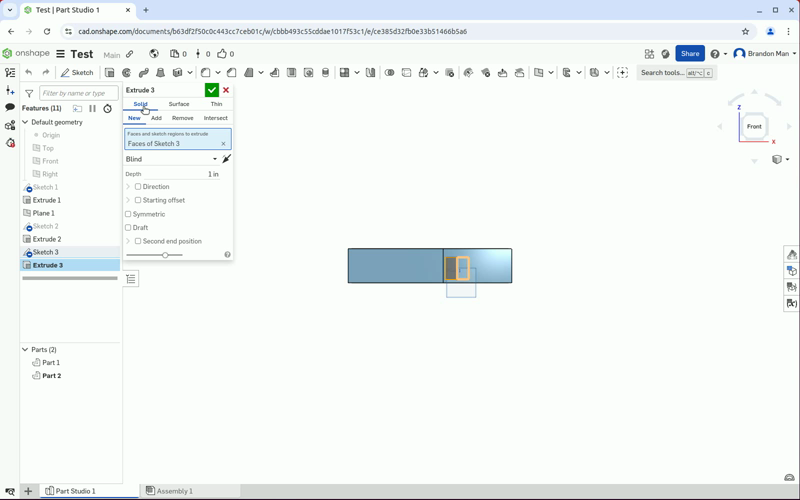
click(143, 106)
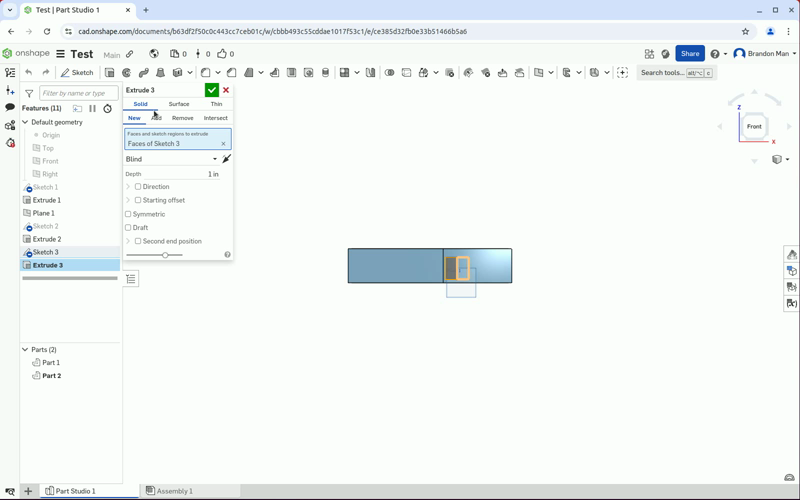
mouse_move(186, 120)
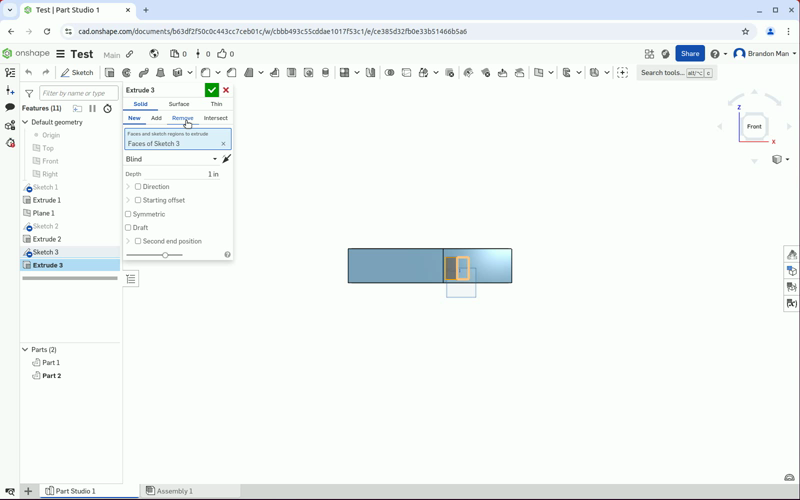
click(186, 120)
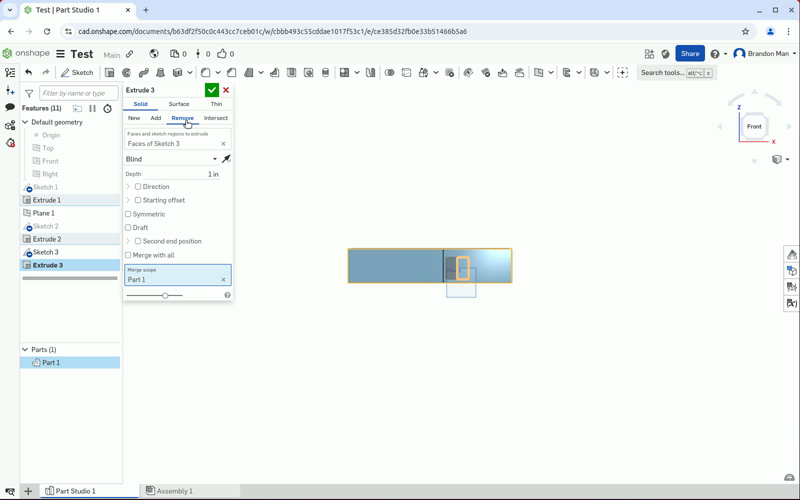
key(tab, 4)
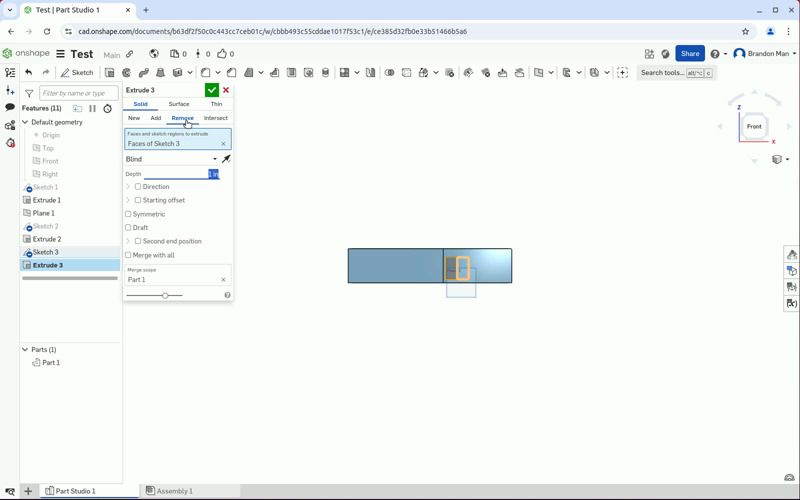
text(0.481)
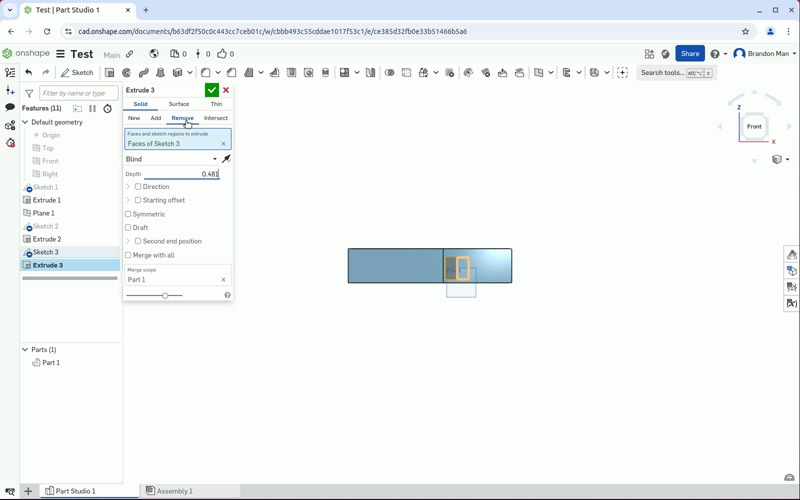
key(tab, 6)
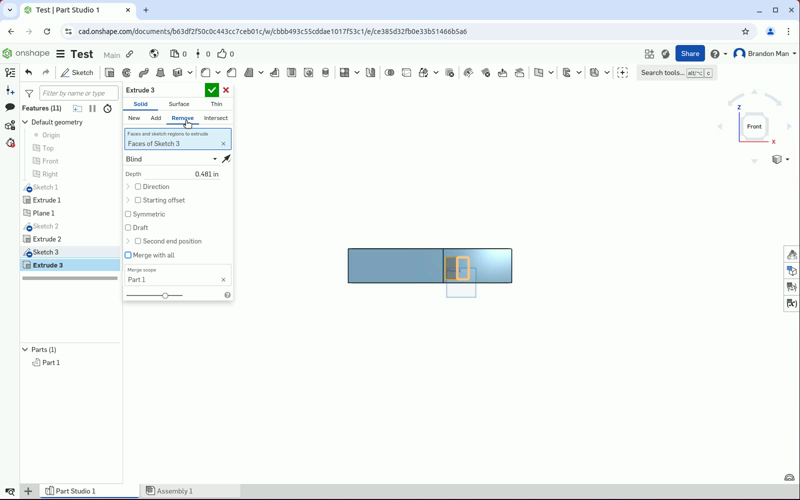
key(space)
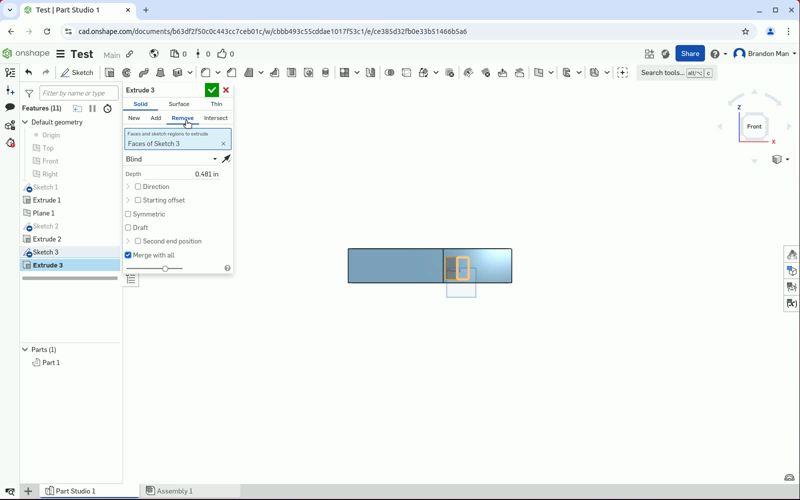
key(enter)
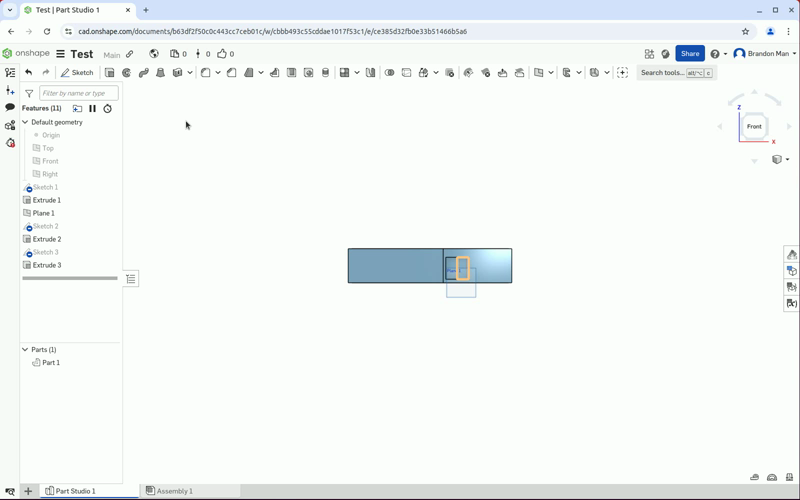
key(shift+h)
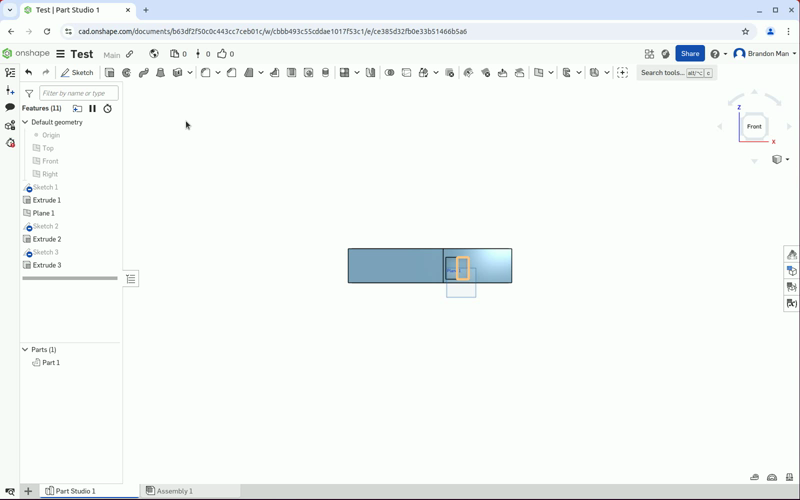
key(shift+h)
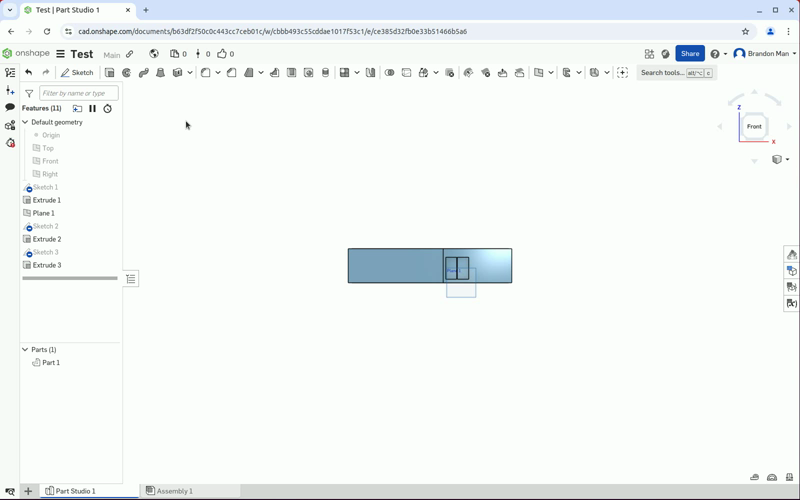
mouse_move(73, 189)
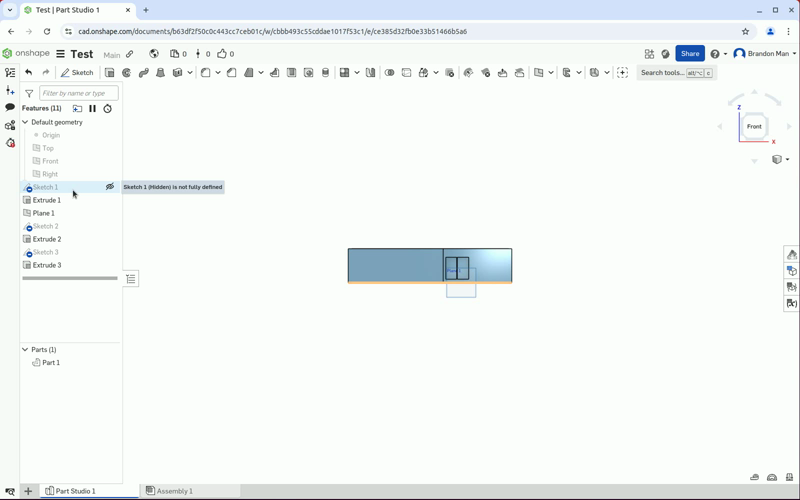
click(73, 189)
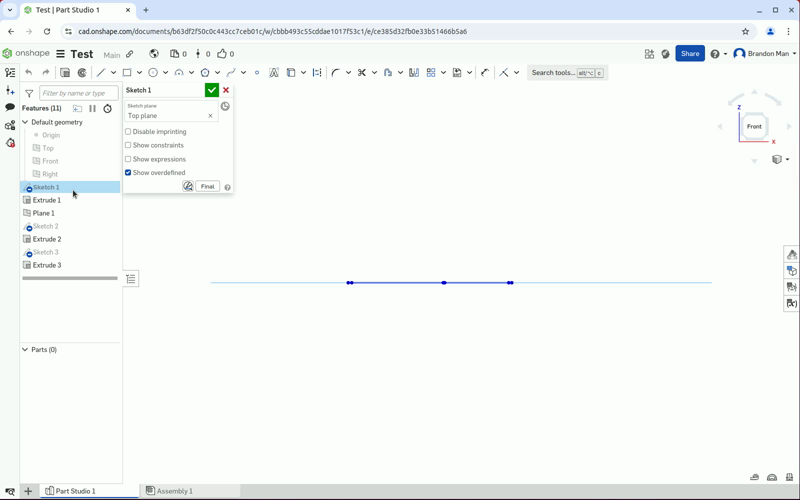
mouse_move(229, 92)
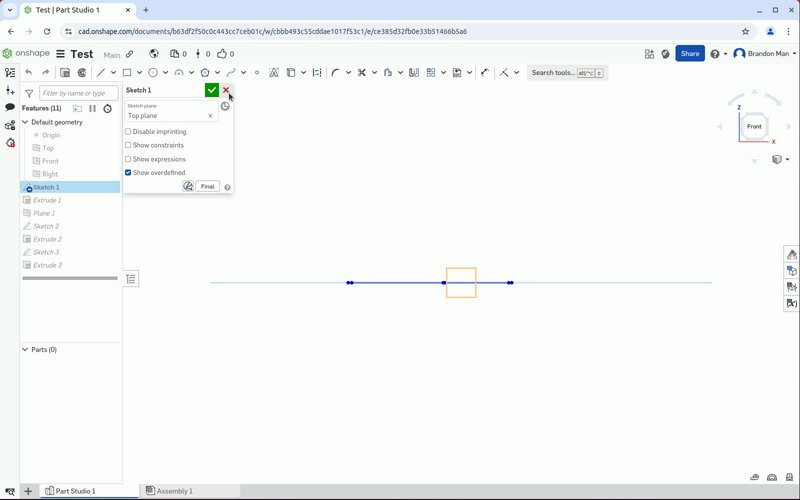
click(229, 92)
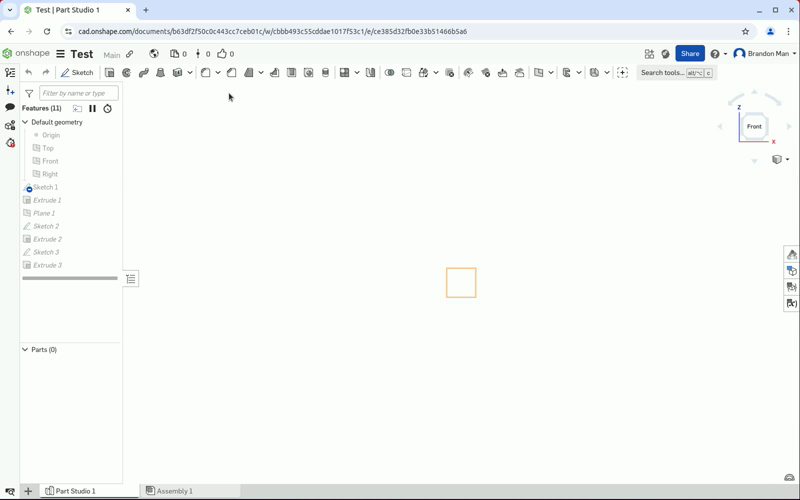
key(shift+s)
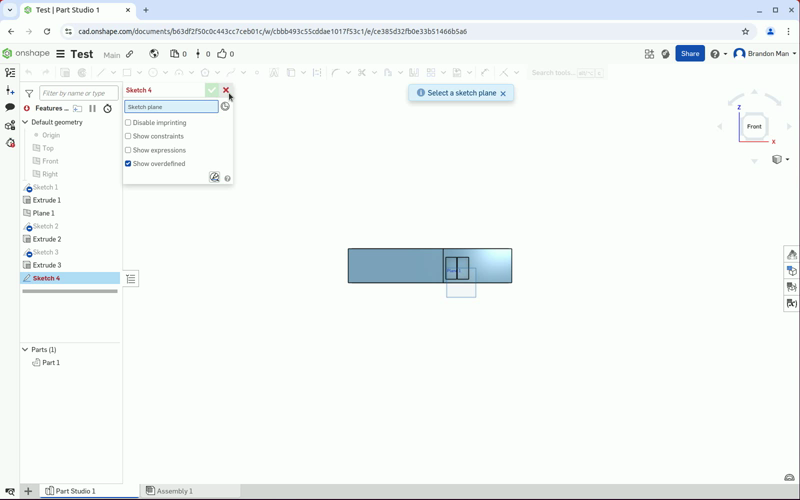
mouse_move(73, 215)
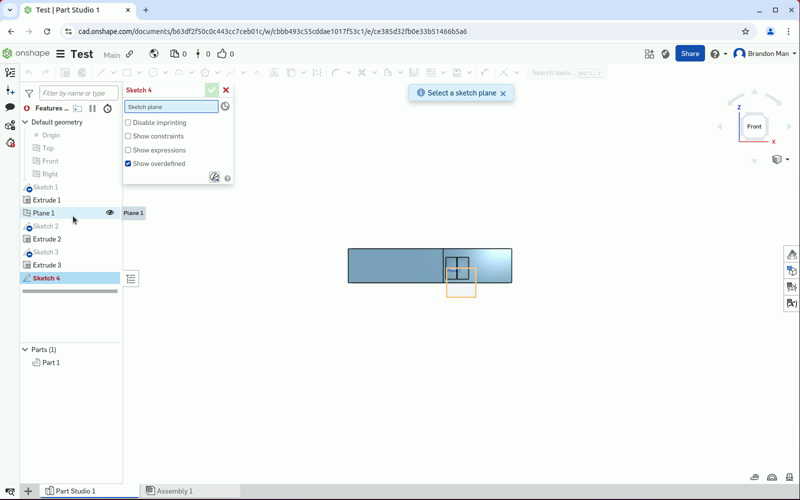
click(73, 215)
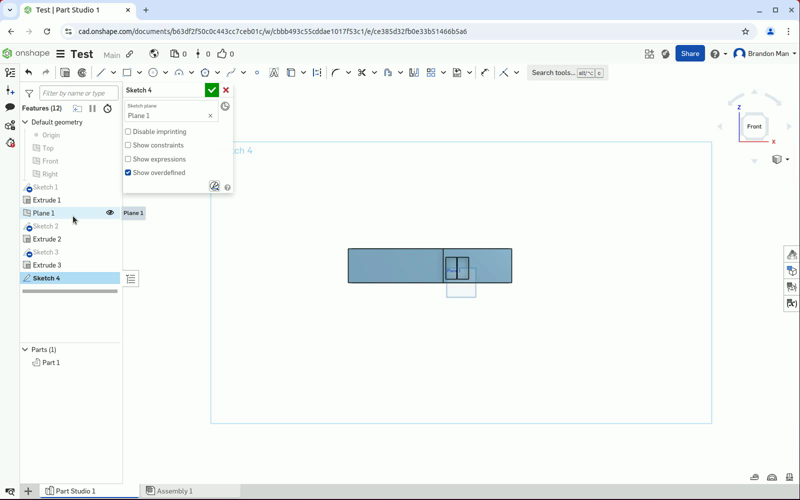
mouse_move(73, 352)
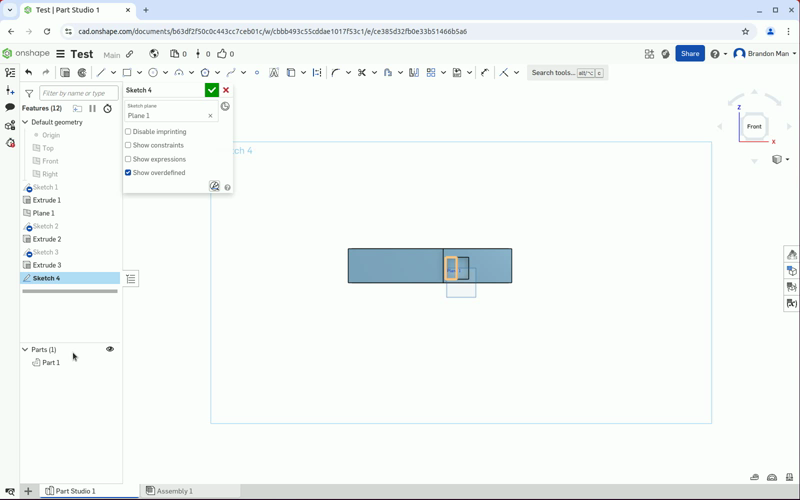
key(y)
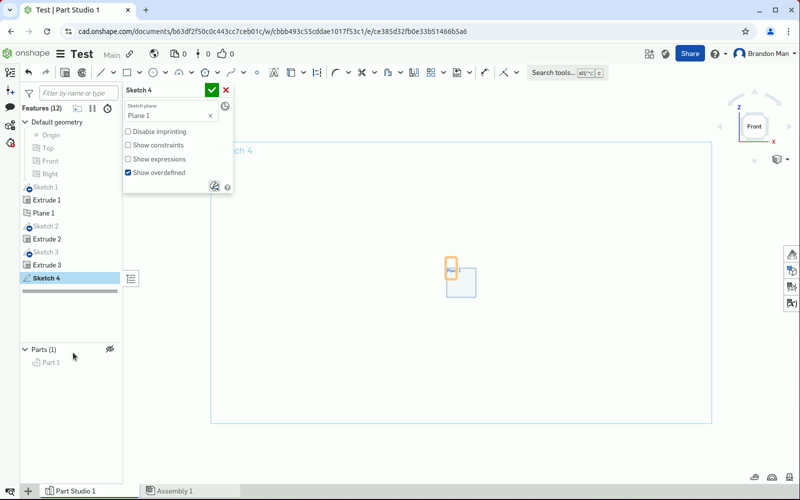
key(l)
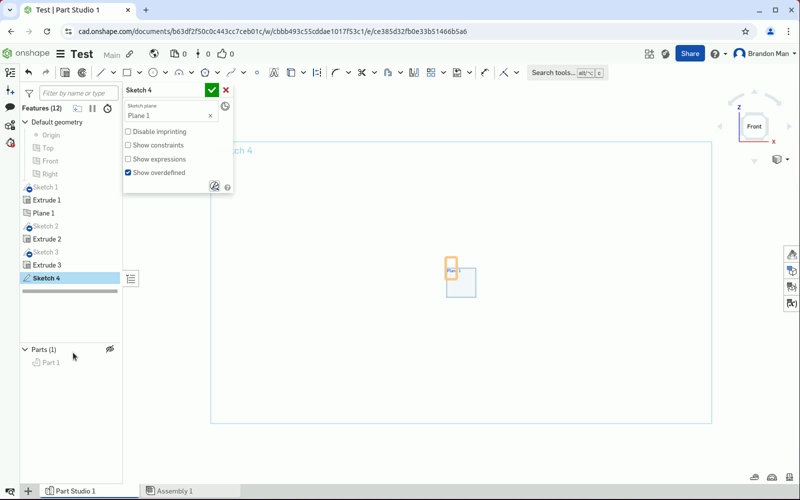
key_down(shift)
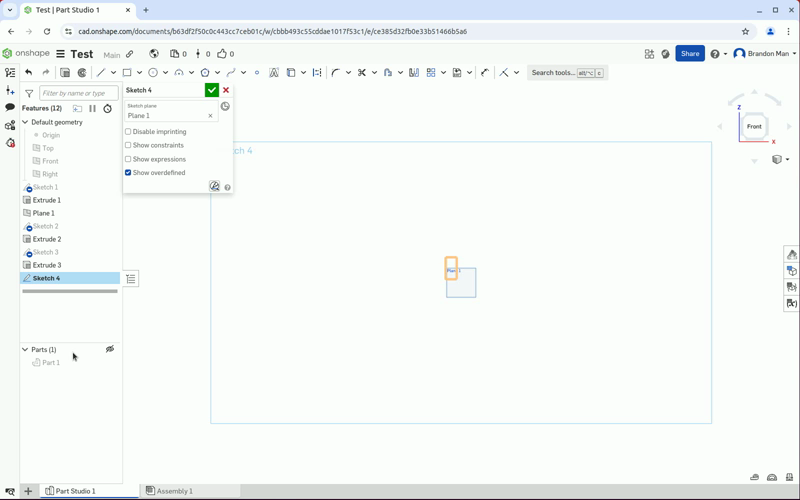
mouse_move(468, 279)
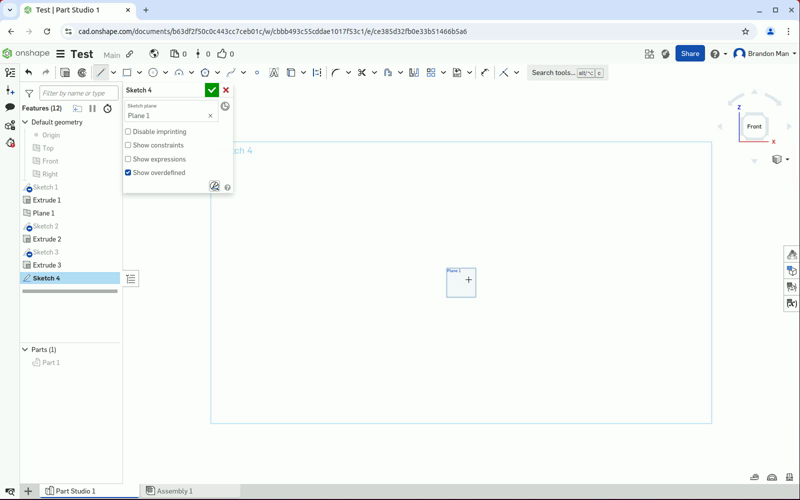
click(468, 279)
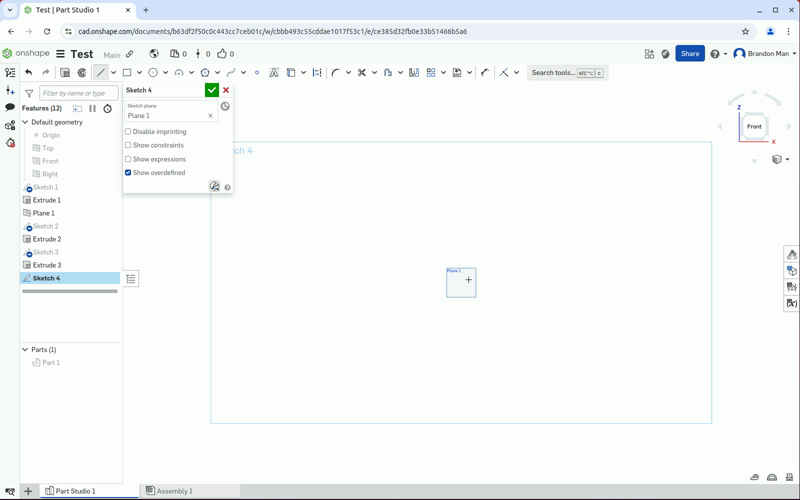
key_up(shift)
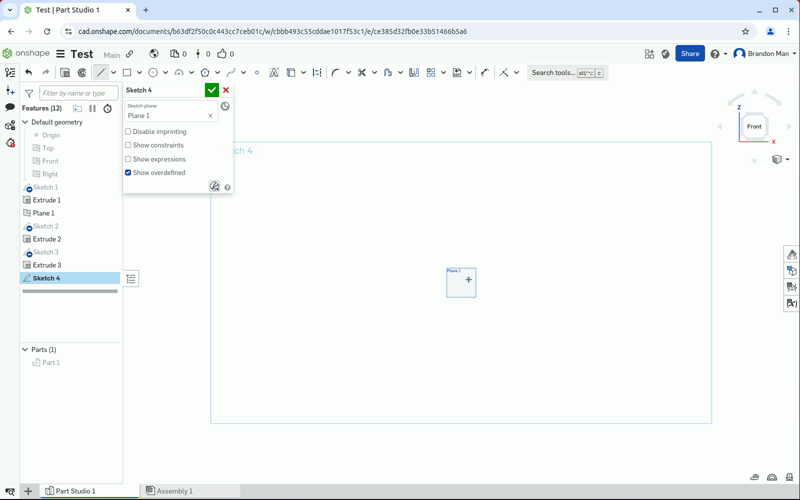
key_down(shift)
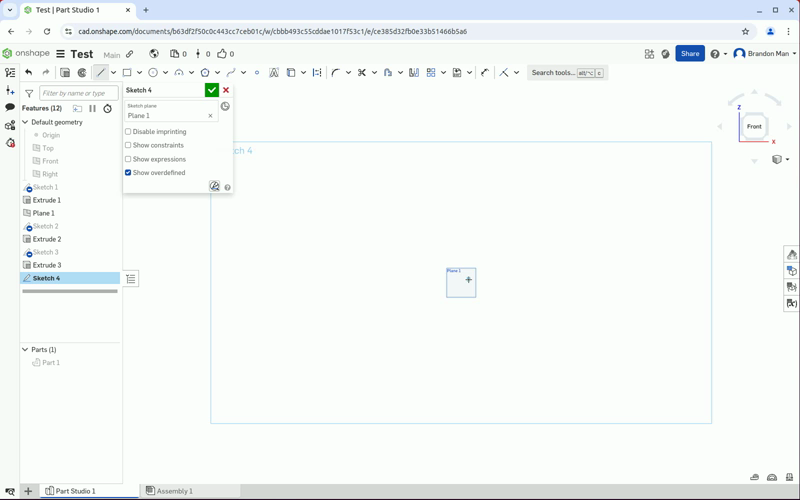
mouse_move(498, 279)
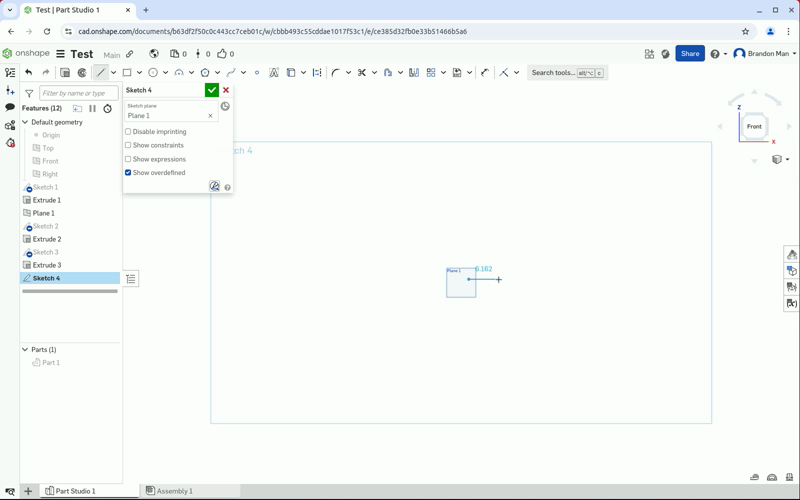
mouse_move(480, 279)
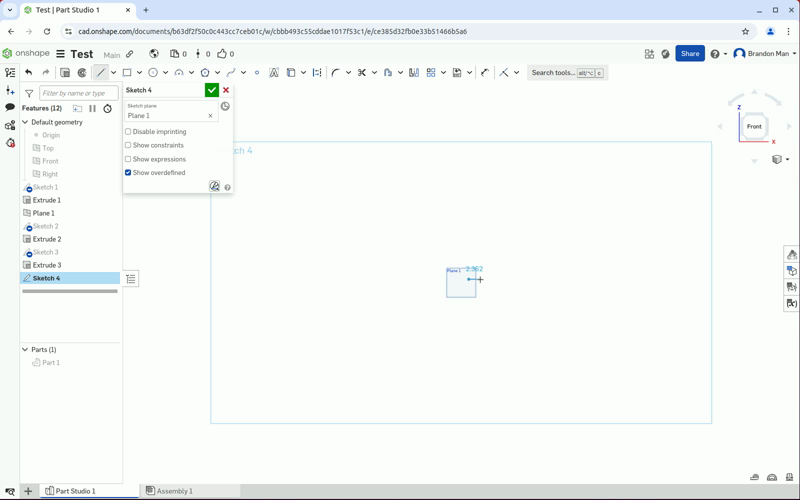
click(480, 279)
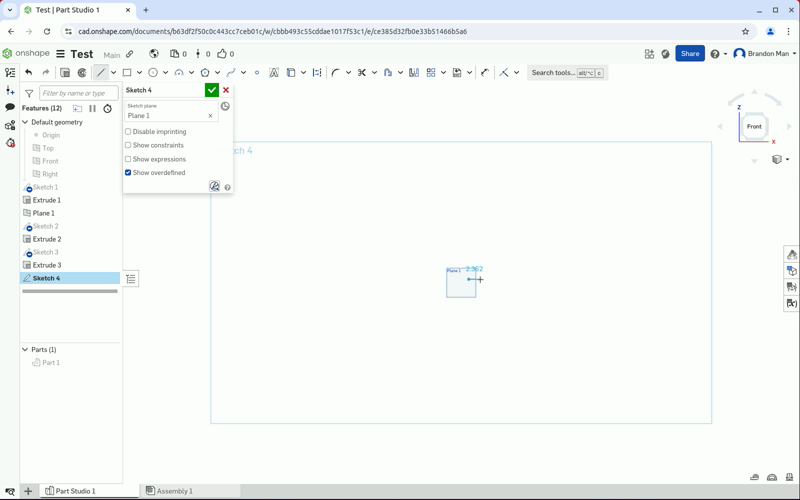
key_up(shift)
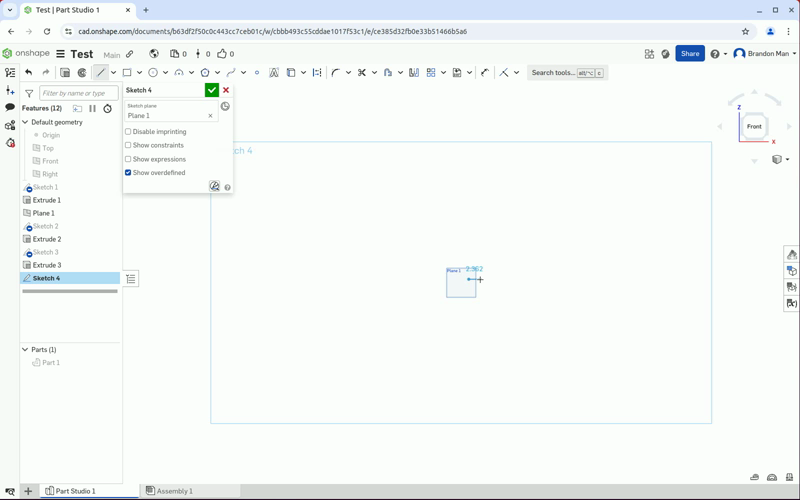
key_down(shift)
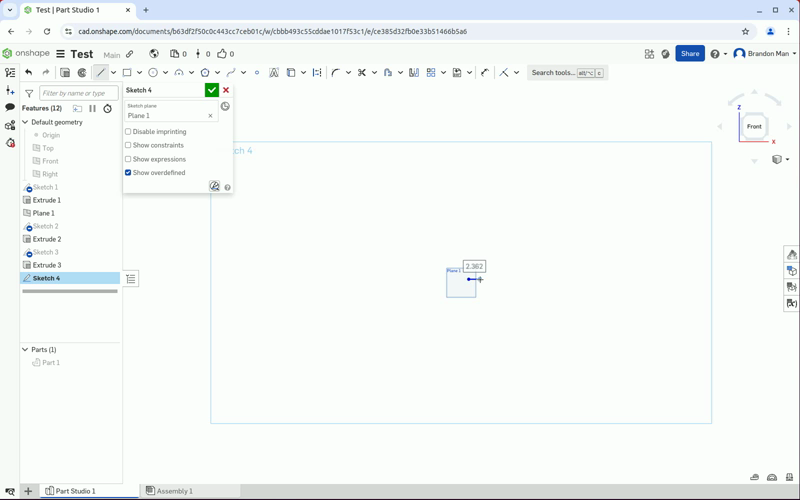
mouse_move(510, 279)
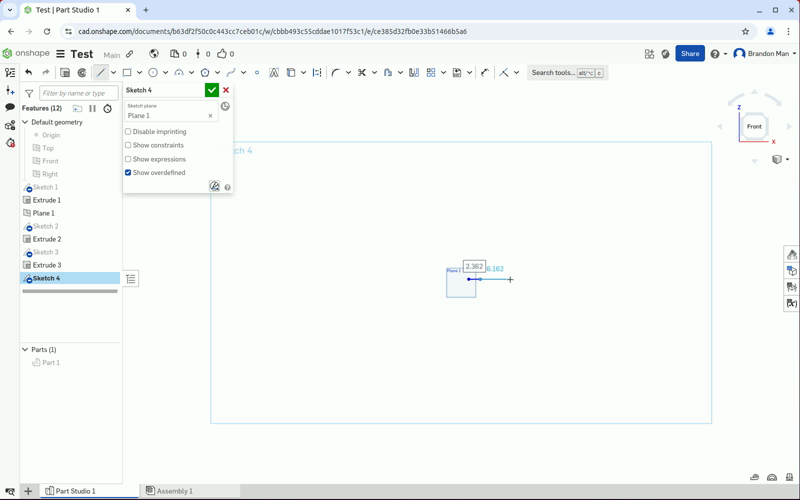
mouse_move(480, 257)
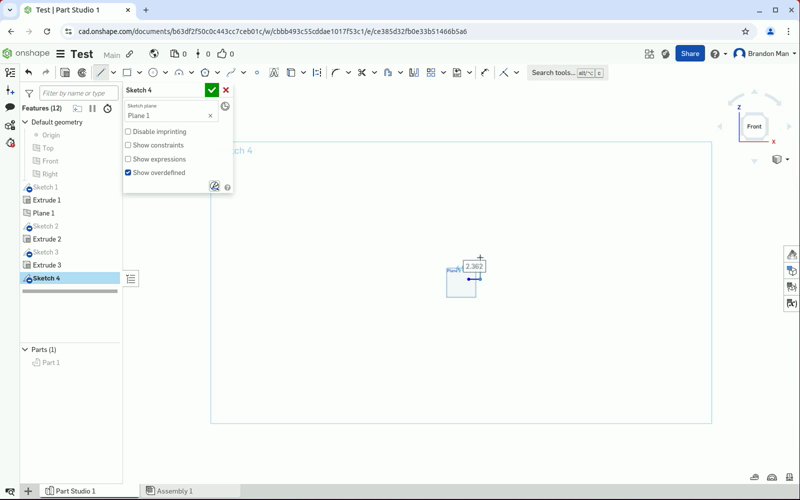
click(480, 257)
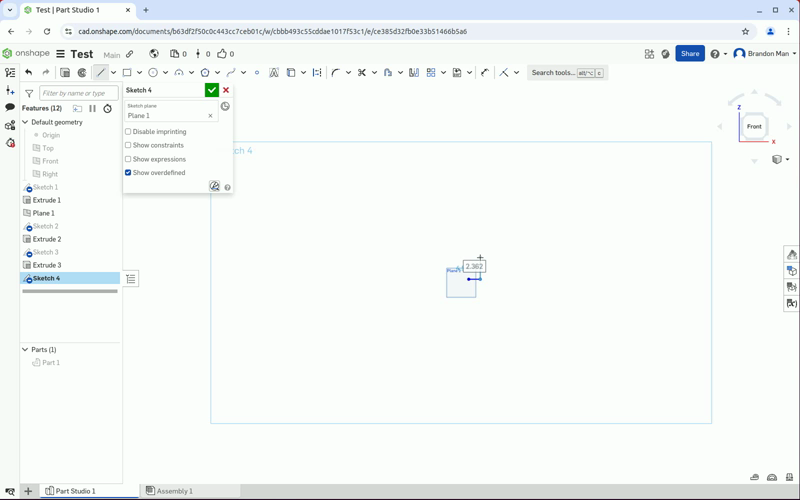
key_up(shift)
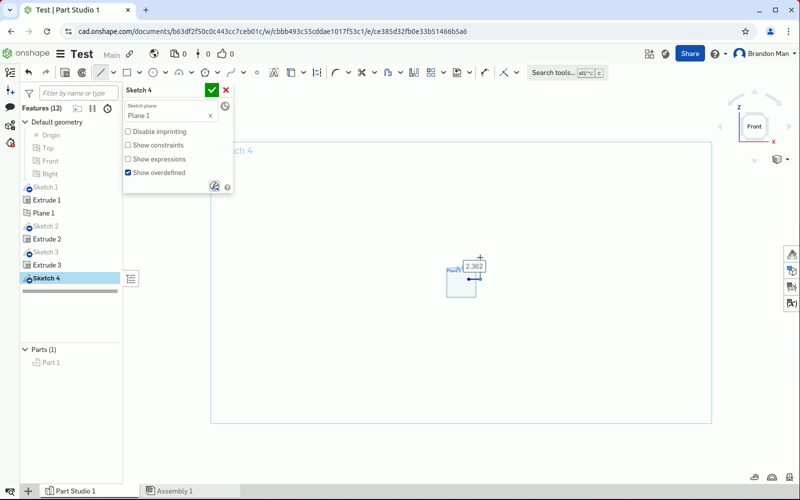
key_down(shift)
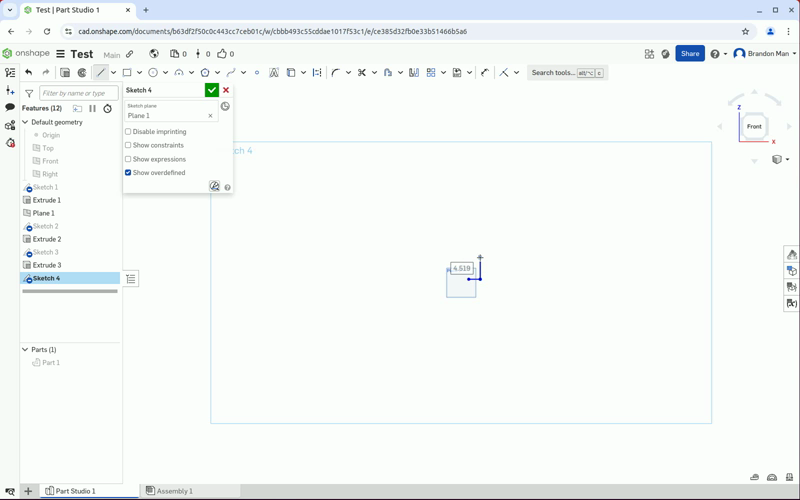
mouse_move(510, 257)
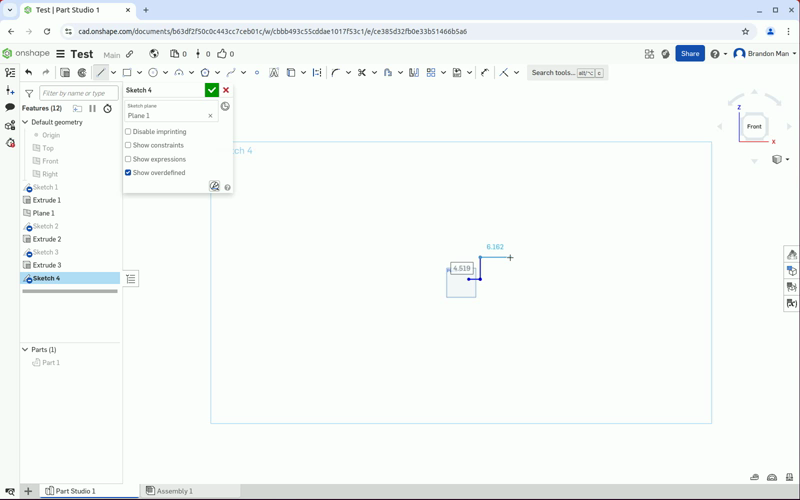
mouse_move(468, 257)
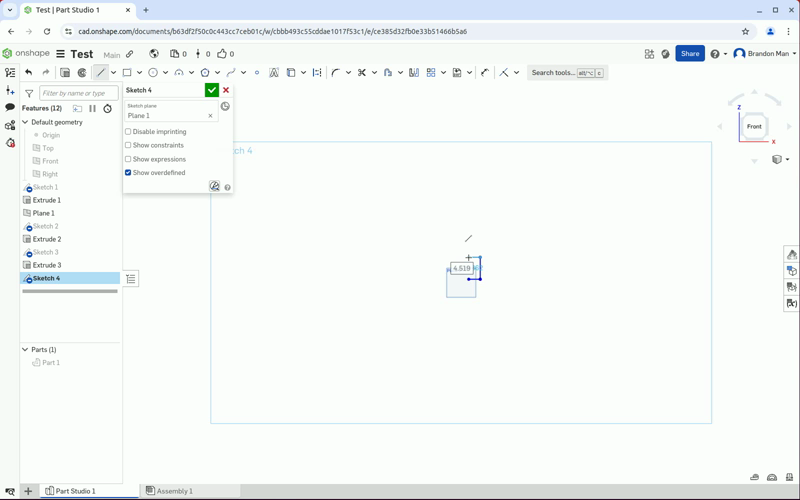
click(468, 257)
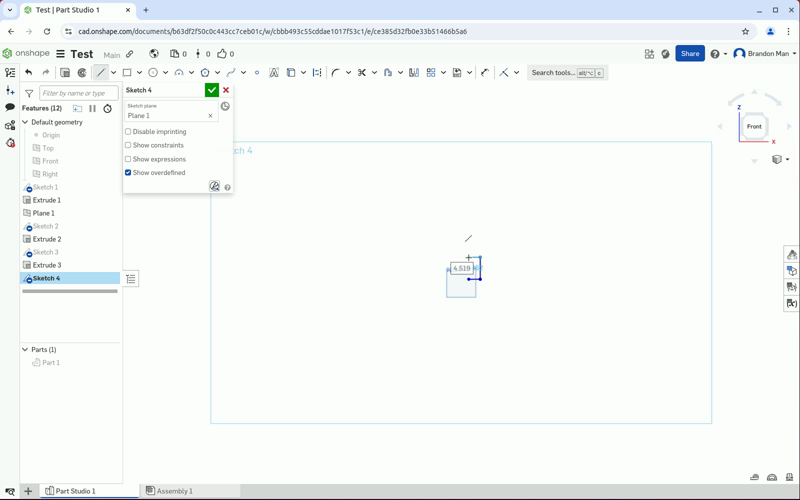
key_up(shift)
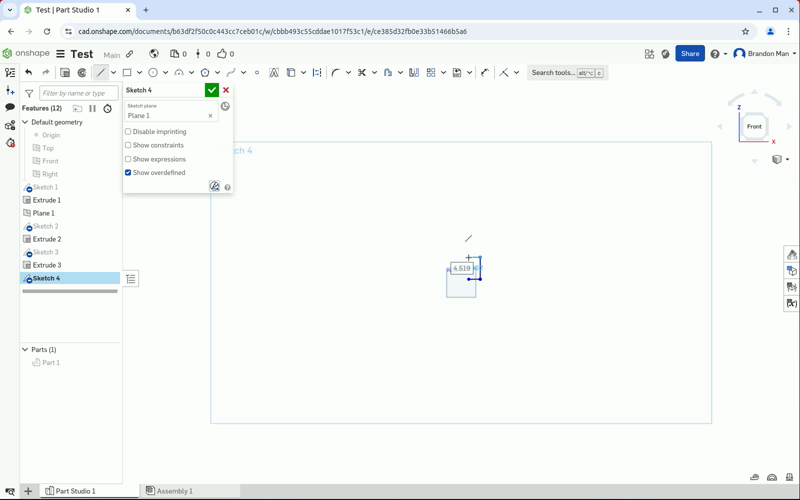
mouse_move(498, 257)
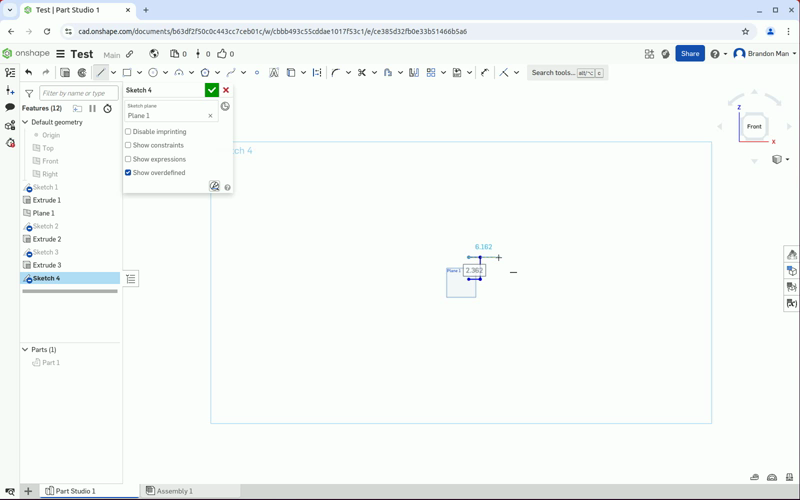
key_down(shift)
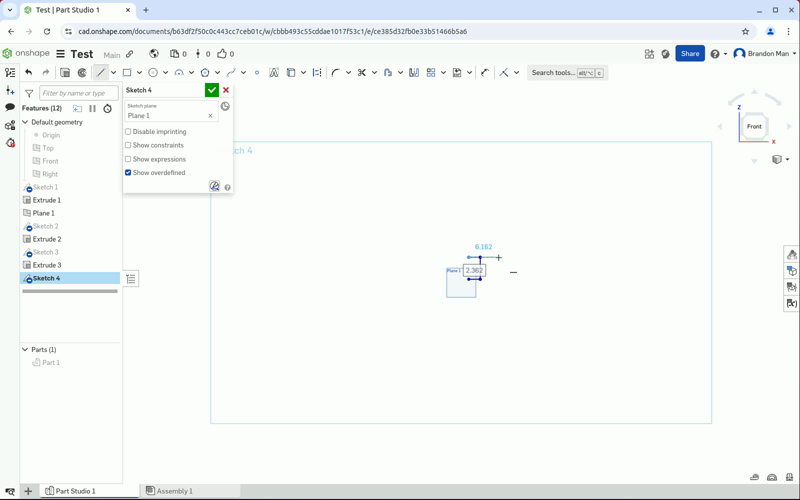
mouse_move(468, 279)
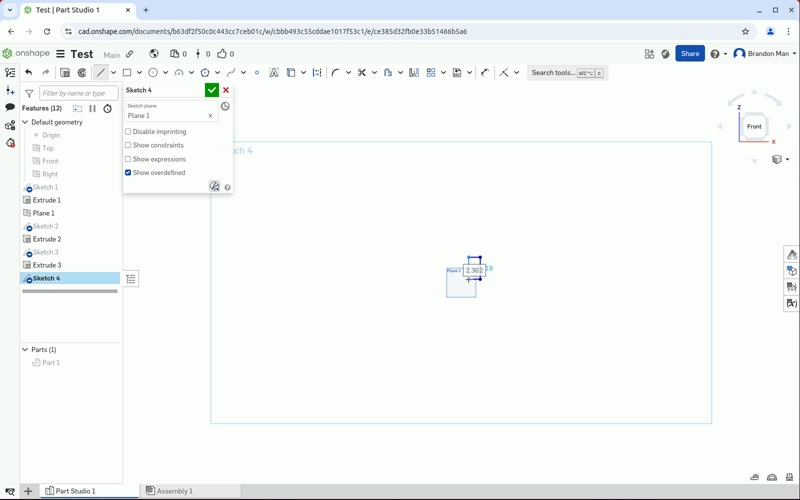
key_up(shift)
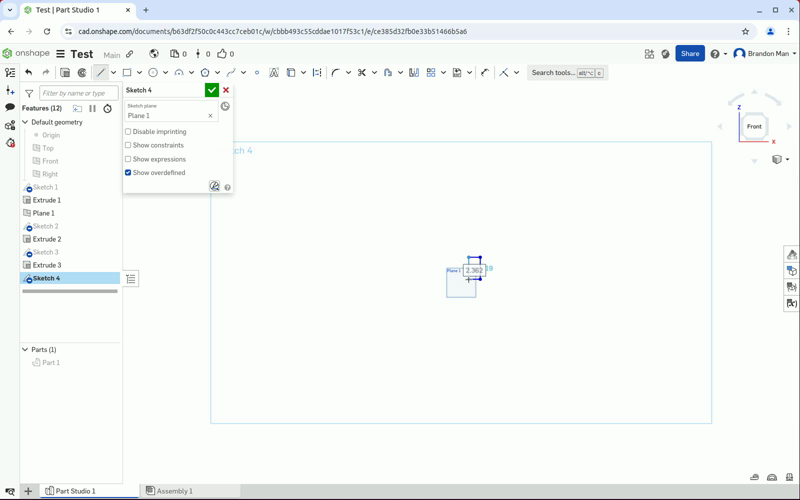
click(468, 279)
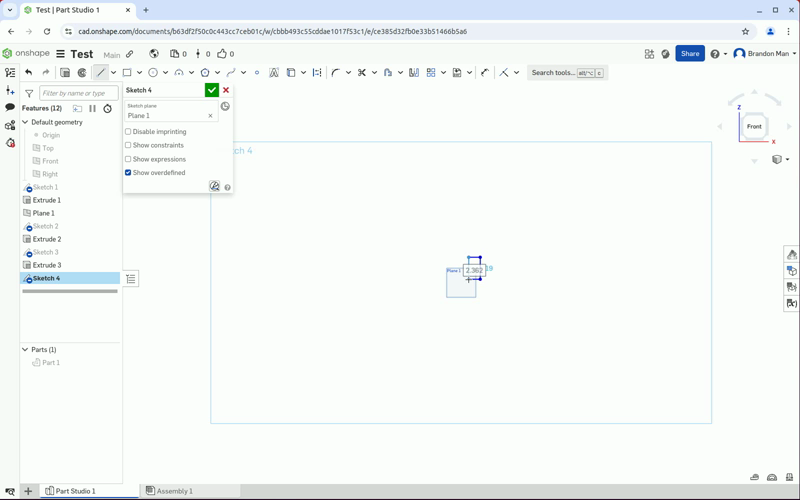
key(esc)
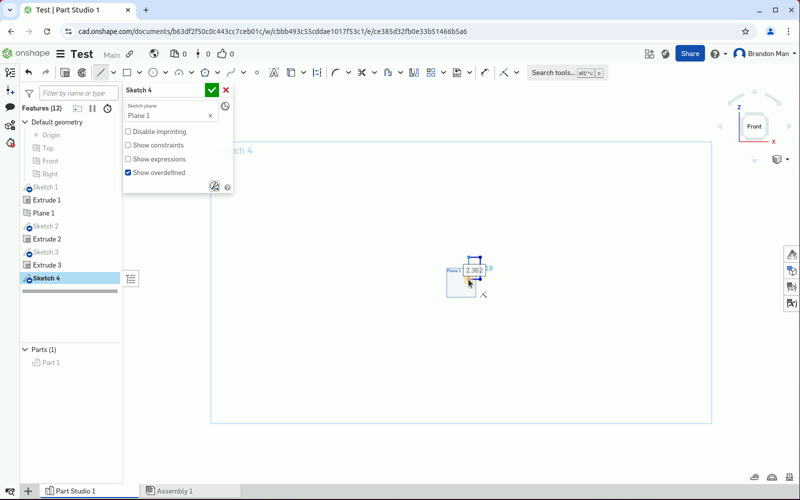
mouse_move(475, 274)
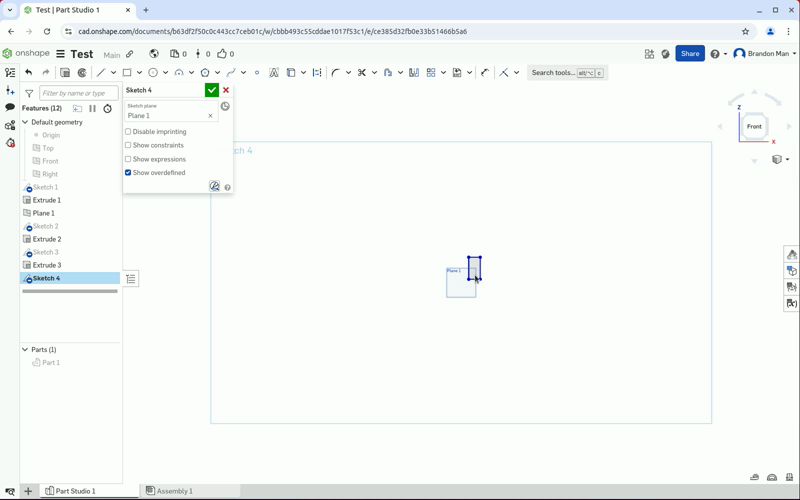
scroll(6)
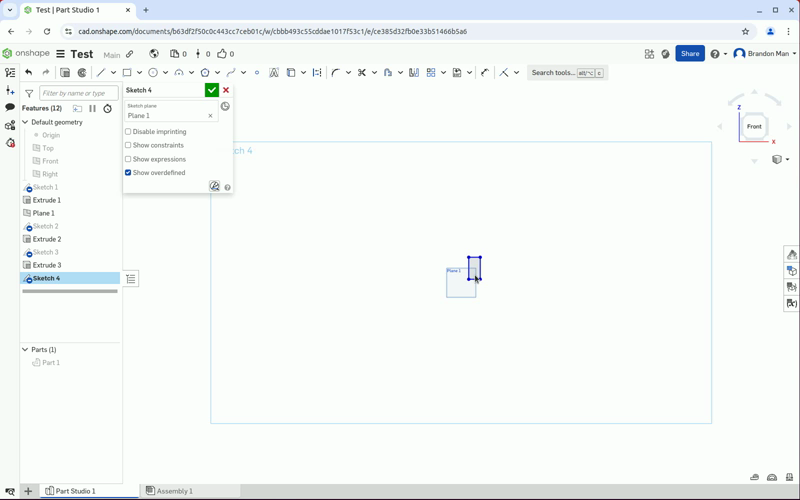
scroll(6)
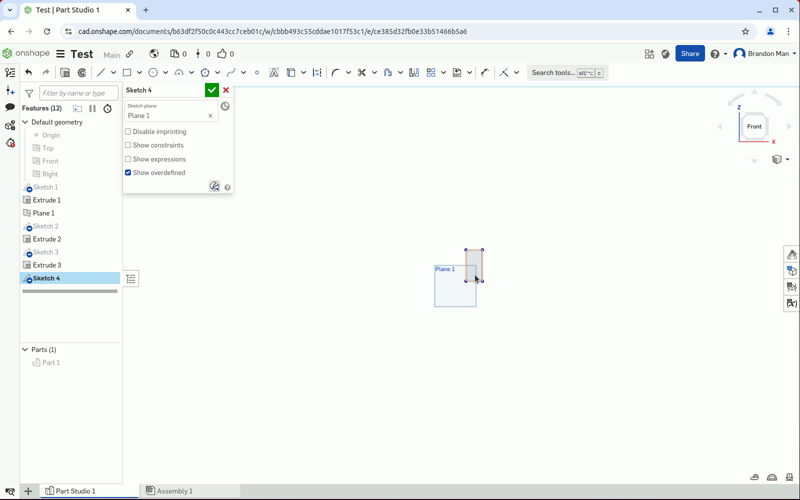
scroll(6)
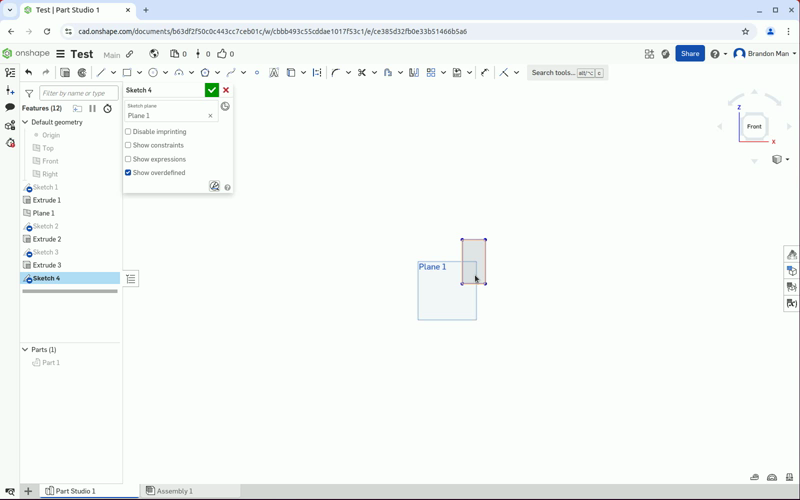
scroll(6)
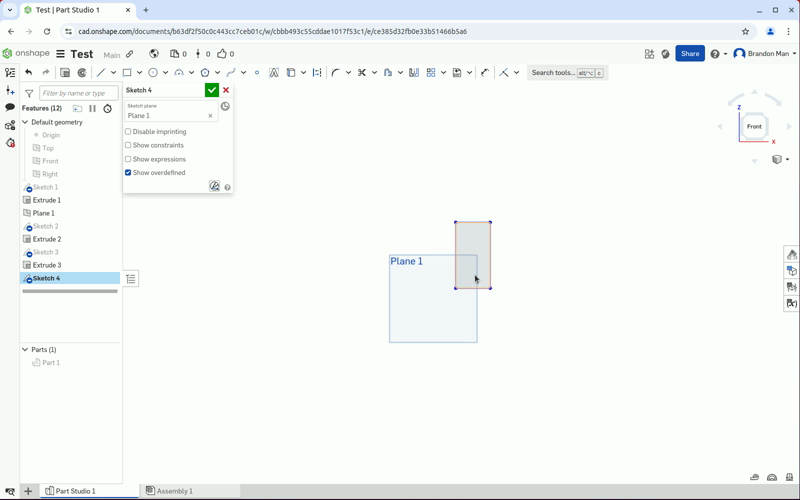
scroll(6)
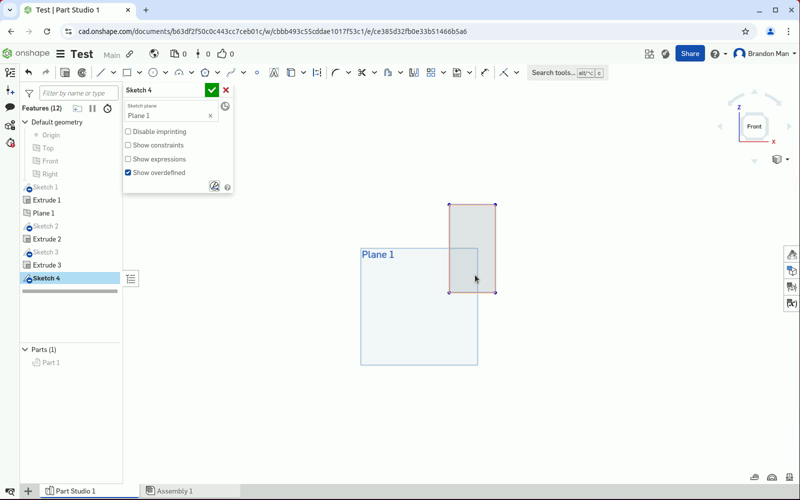
scroll(6)
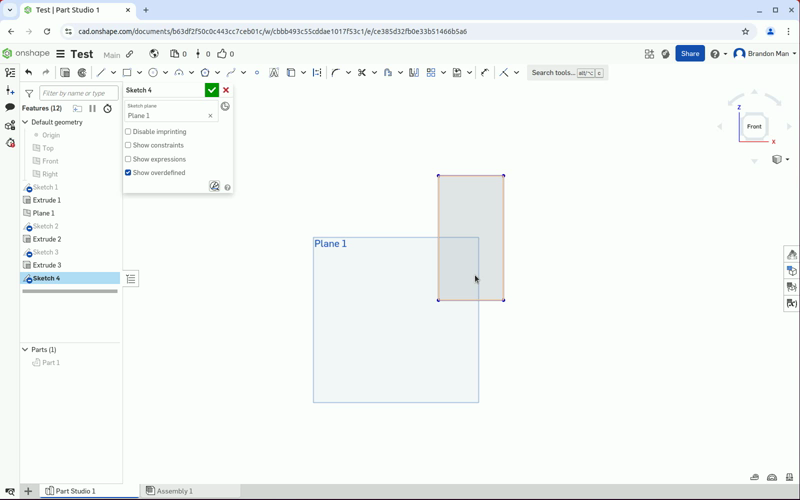
scroll(6)
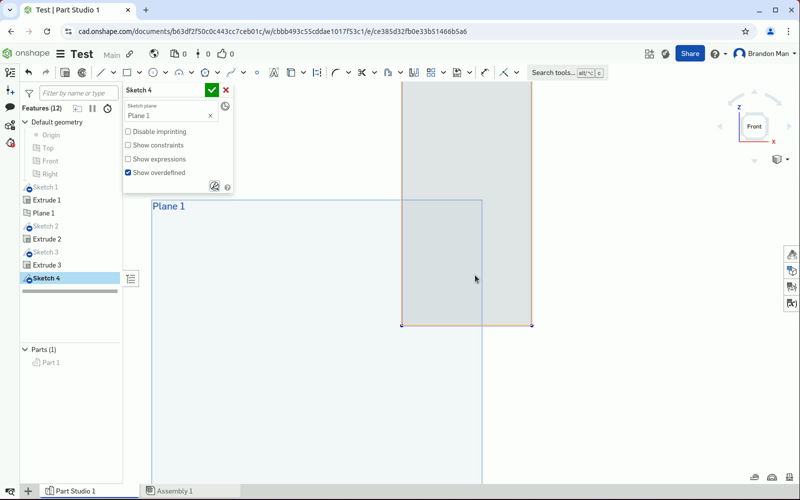
click(475, 274)
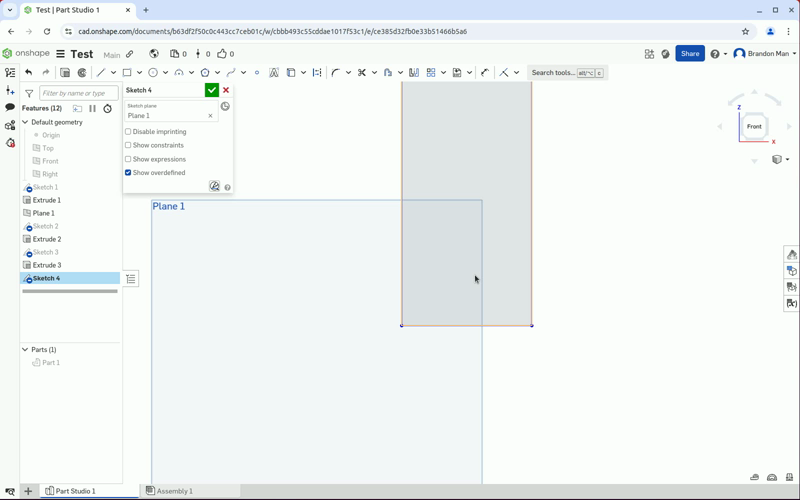
scroll(-6)
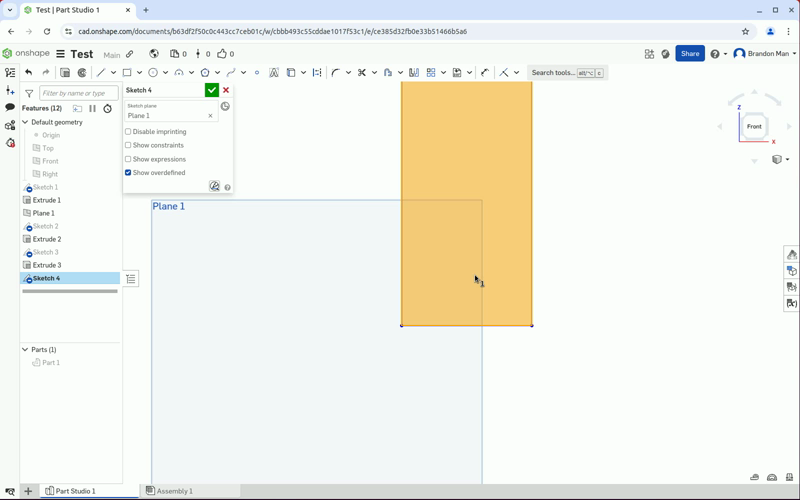
scroll(-6)
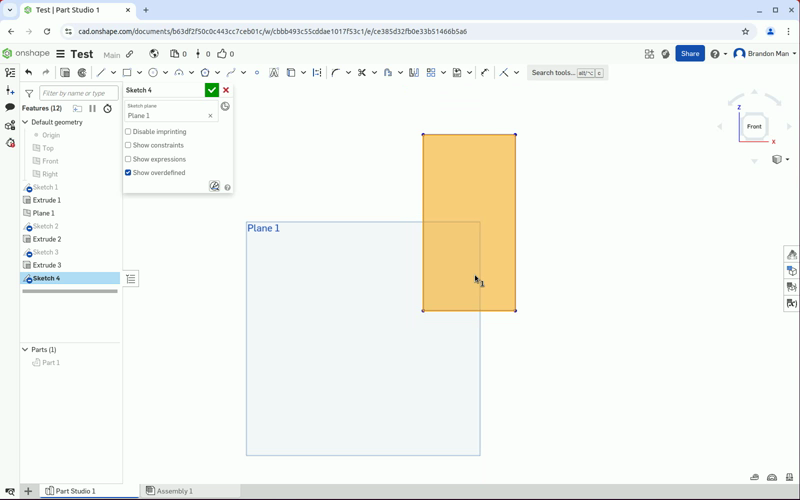
scroll(-6)
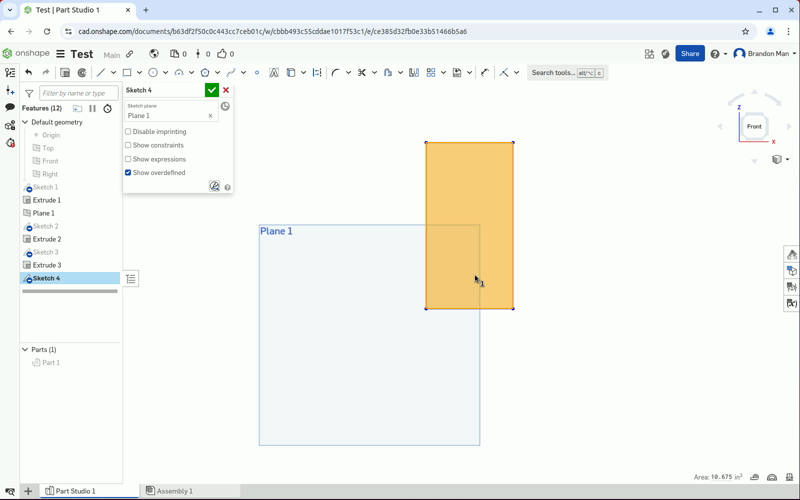
scroll(-6)
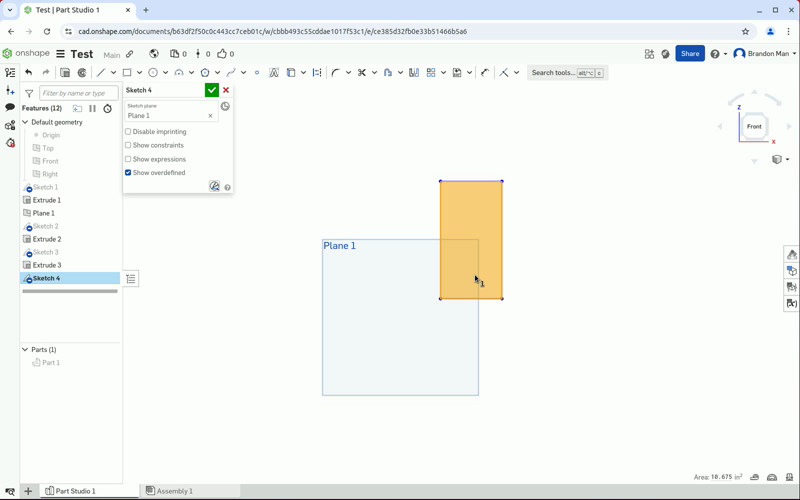
scroll(-6)
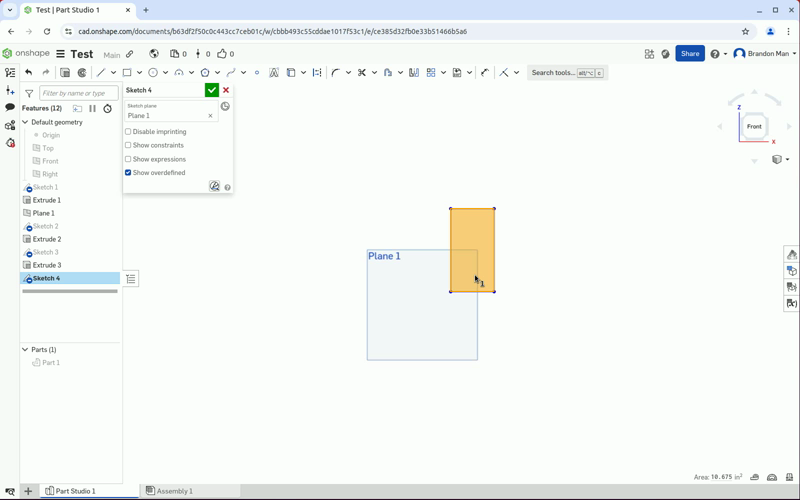
scroll(-6)
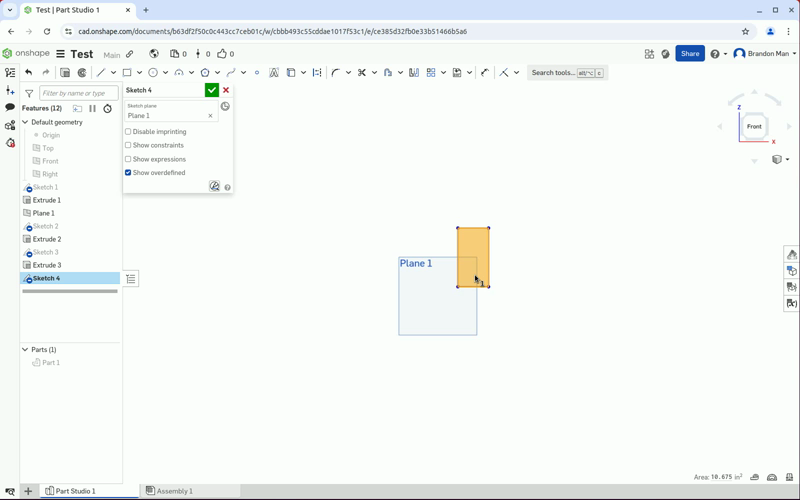
scroll(-6)
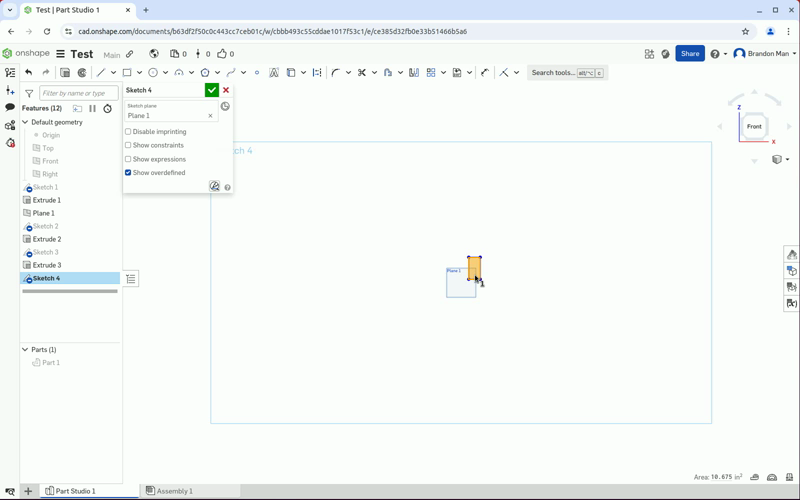
mouse_move(73, 352)
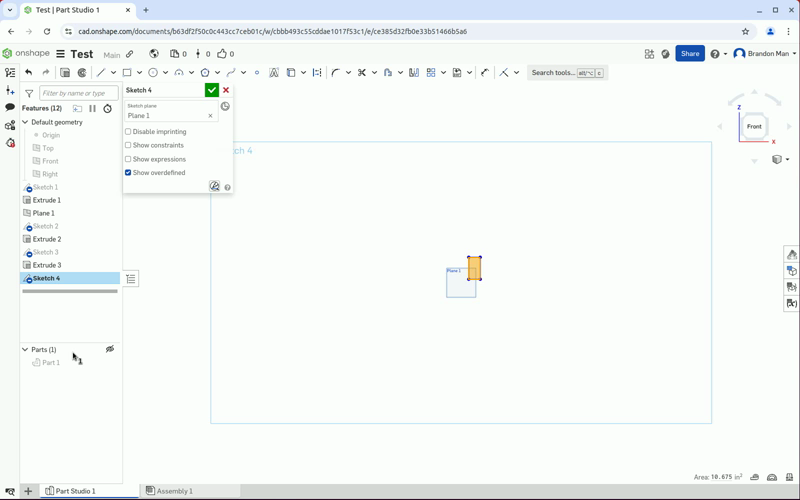
key(shift+y)
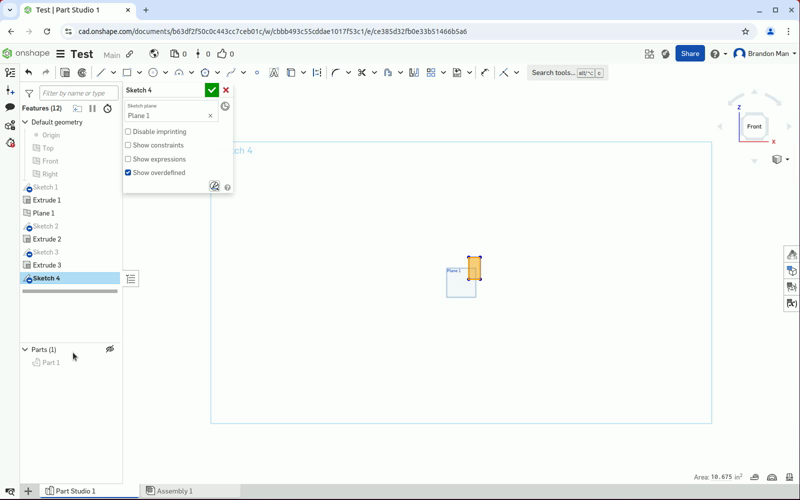
key(shift+e)
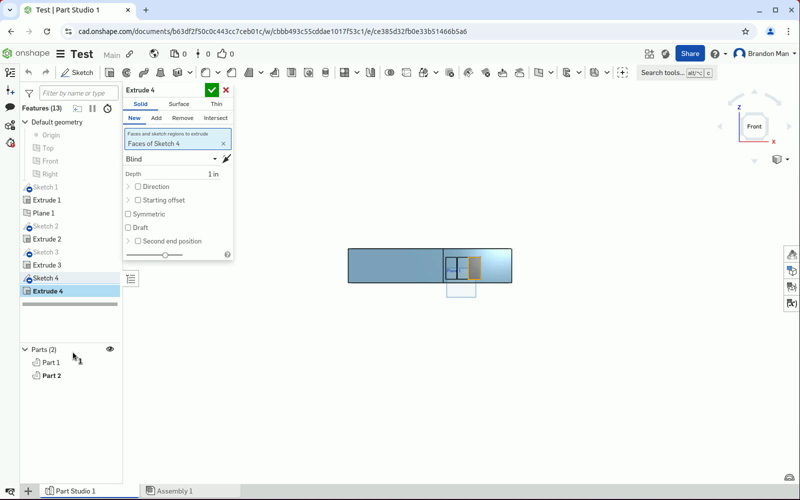
mouse_move(143, 106)
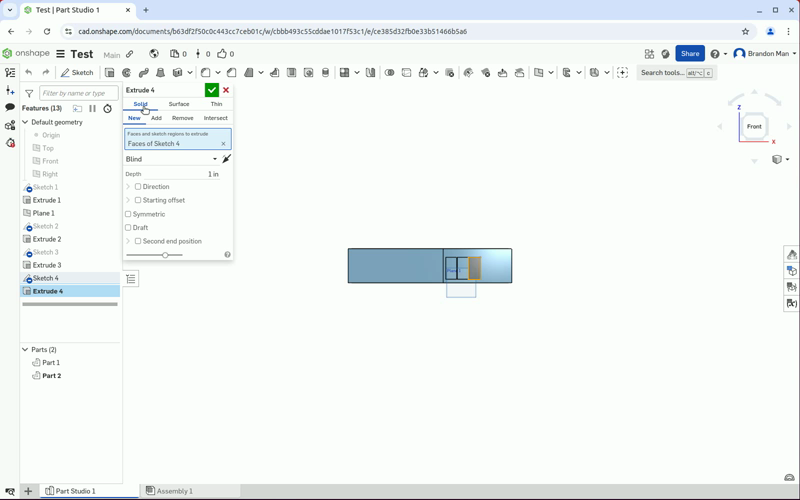
click(143, 106)
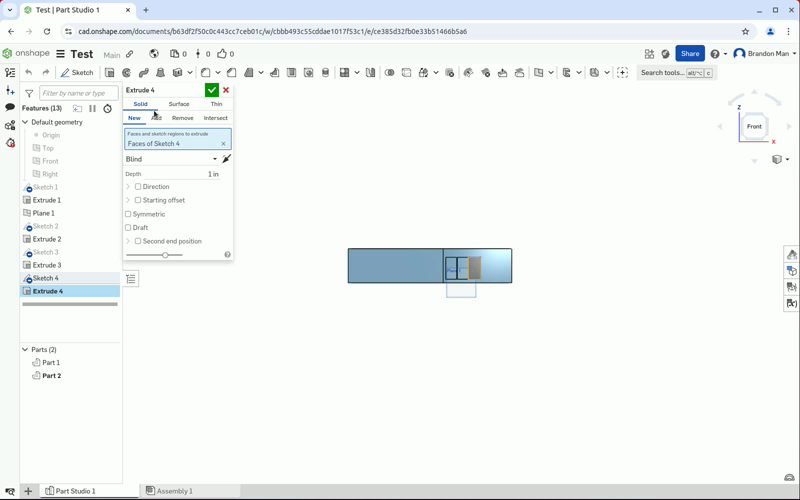
mouse_move(186, 120)
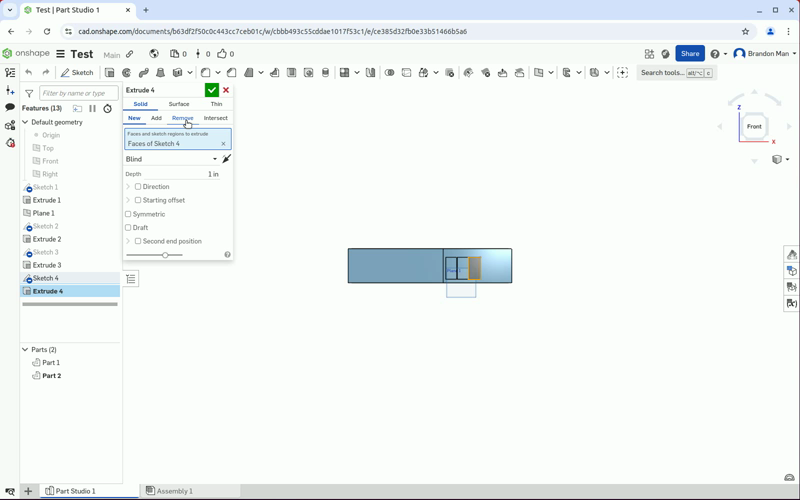
click(186, 120)
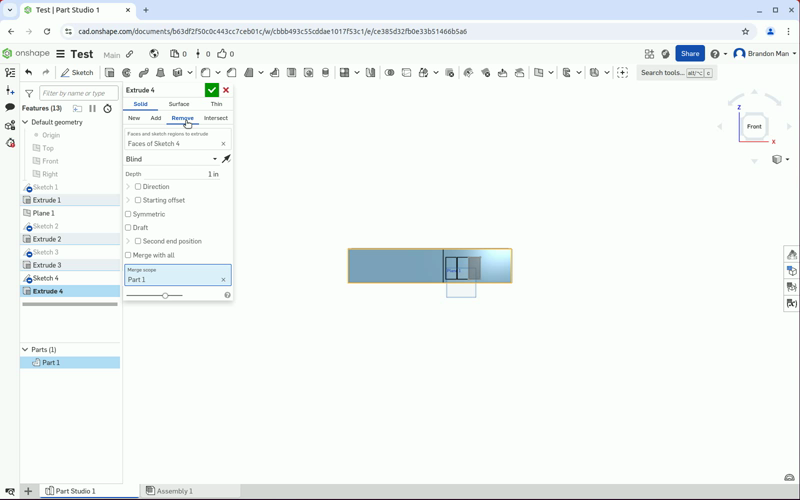
key(tab, 4)
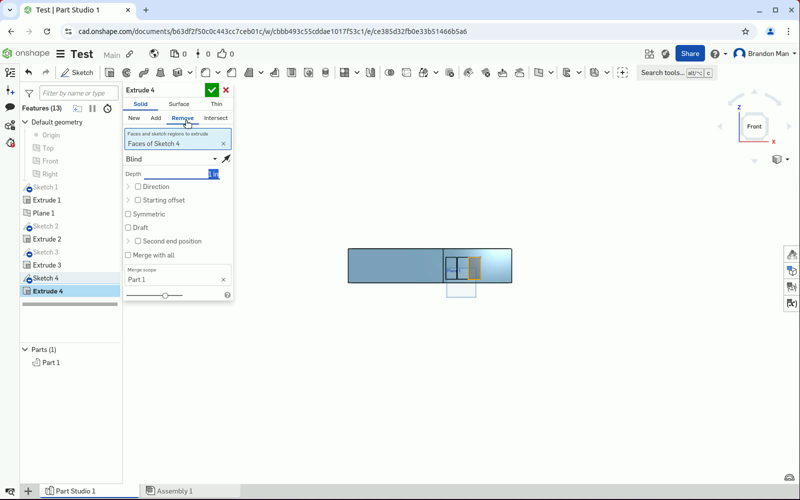
text(0.481)
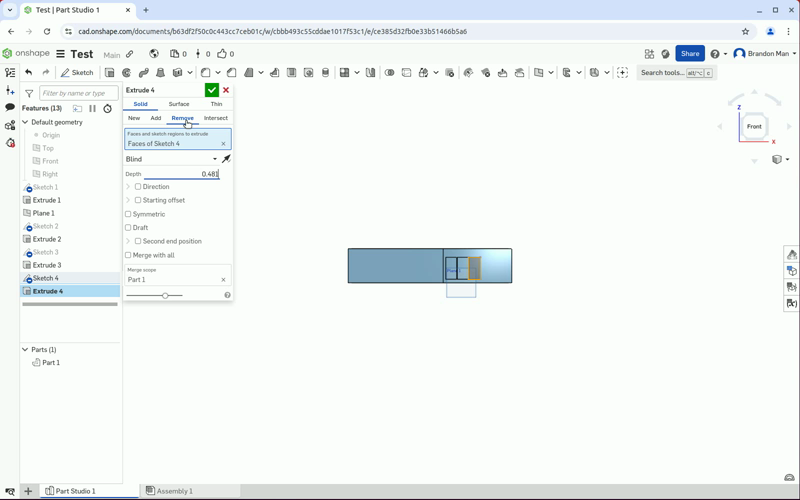
key(tab, 6)
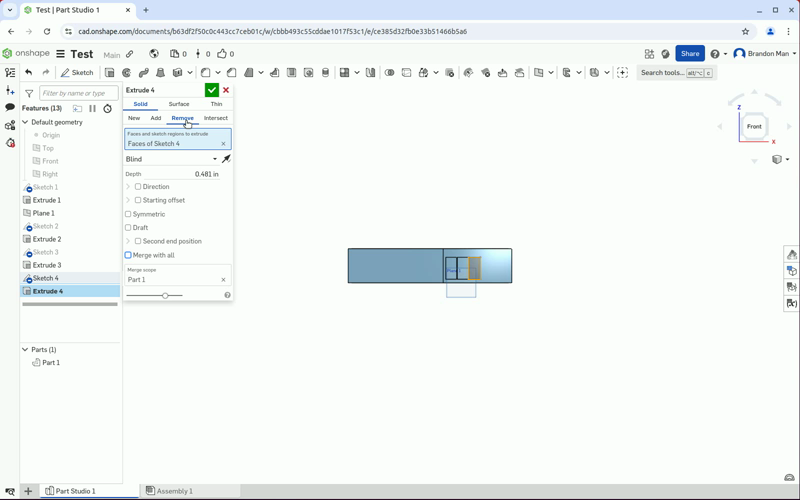
key(space)
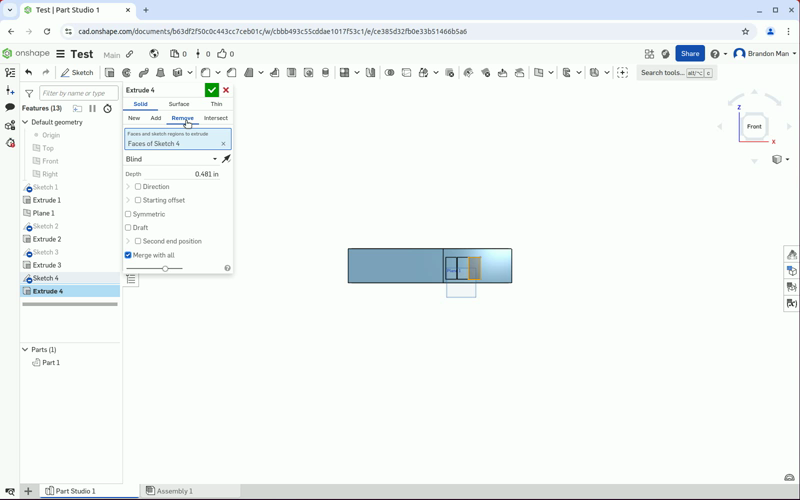
key(enter)
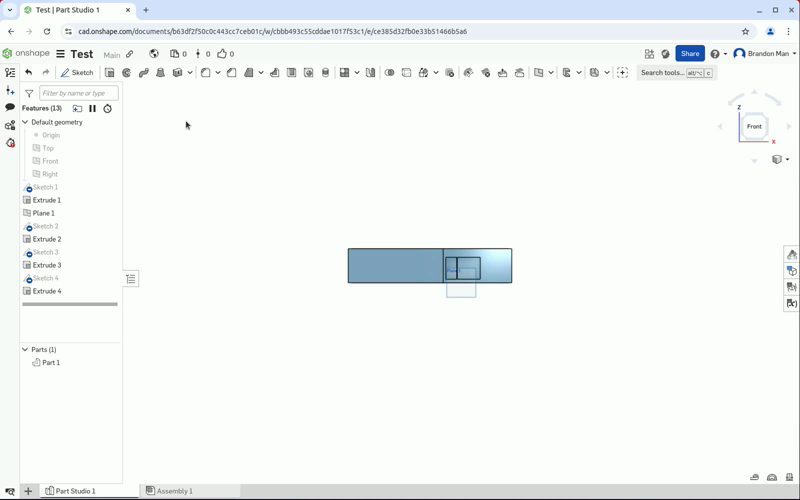
key(shift+h)
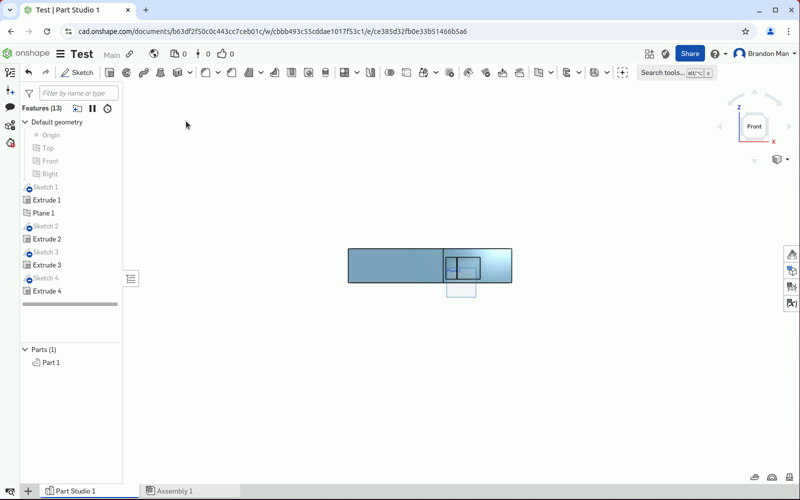
key(shift+h)
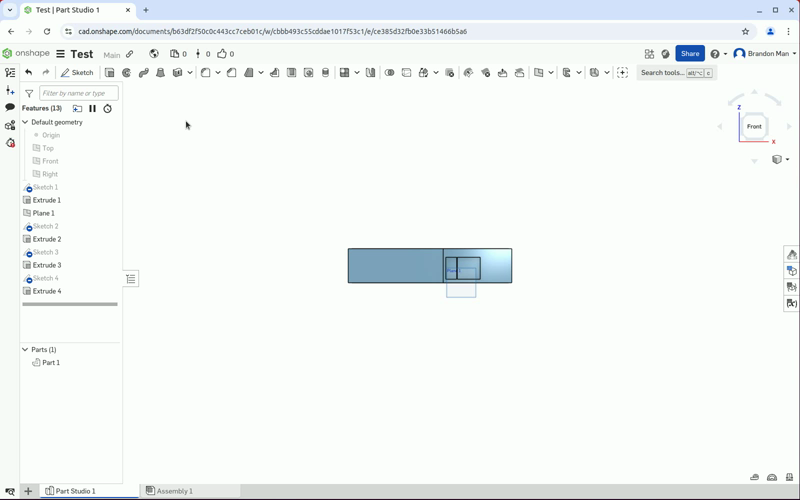
mouse_move(73, 189)
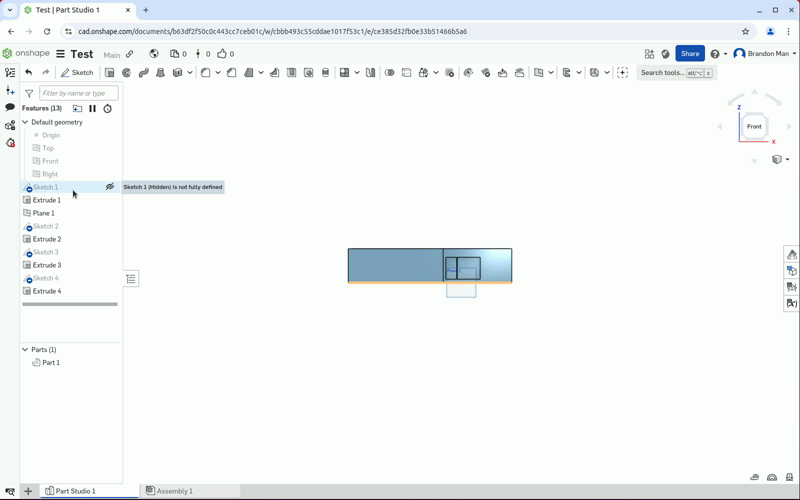
click(73, 189)
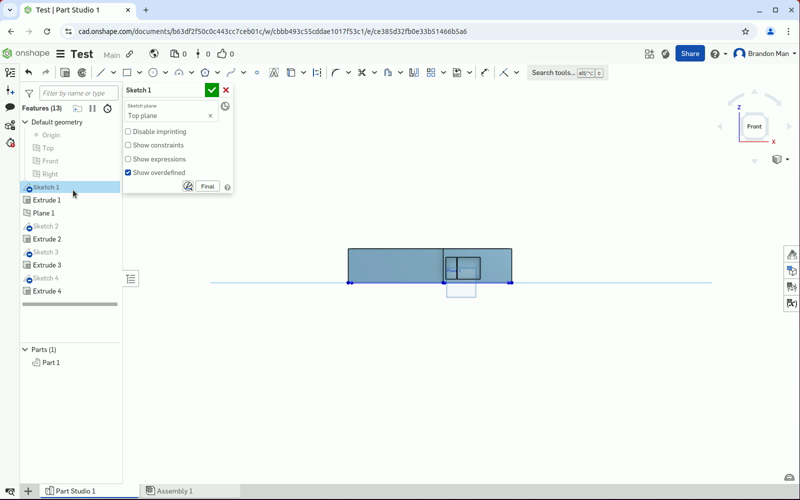
mouse_move(229, 92)
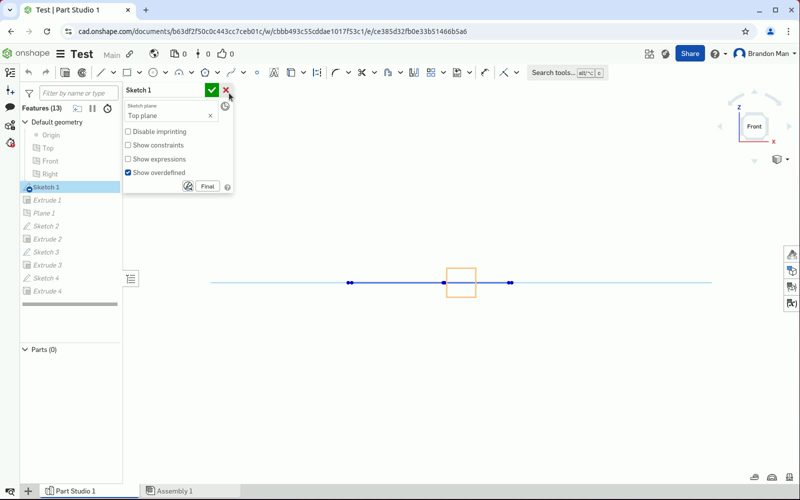
click(229, 92)
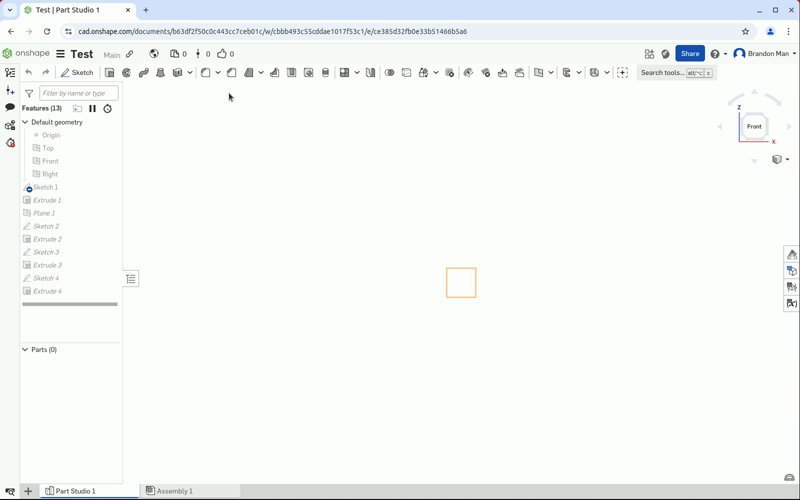
key(shift+s)
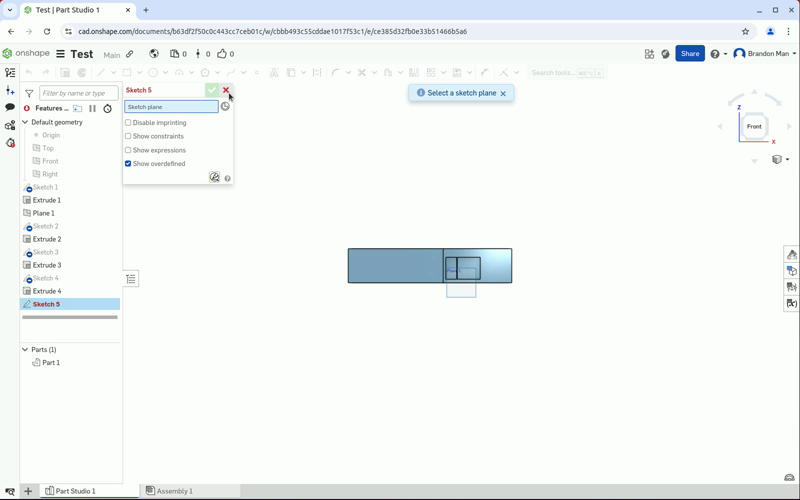
mouse_move(73, 215)
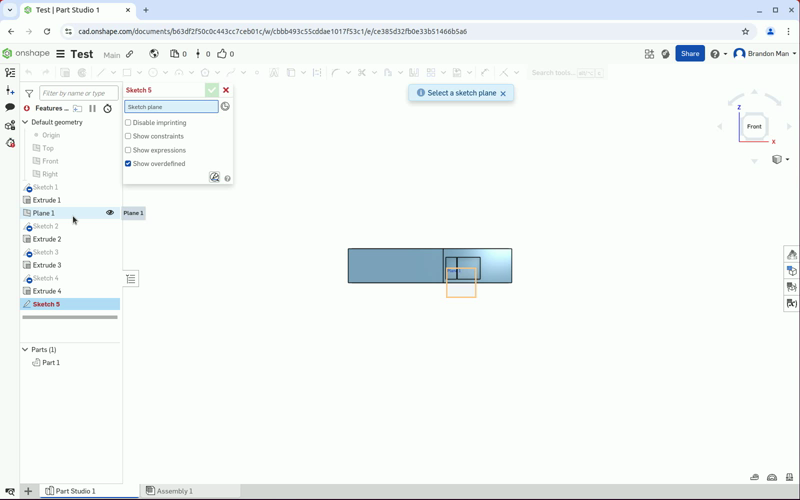
click(73, 215)
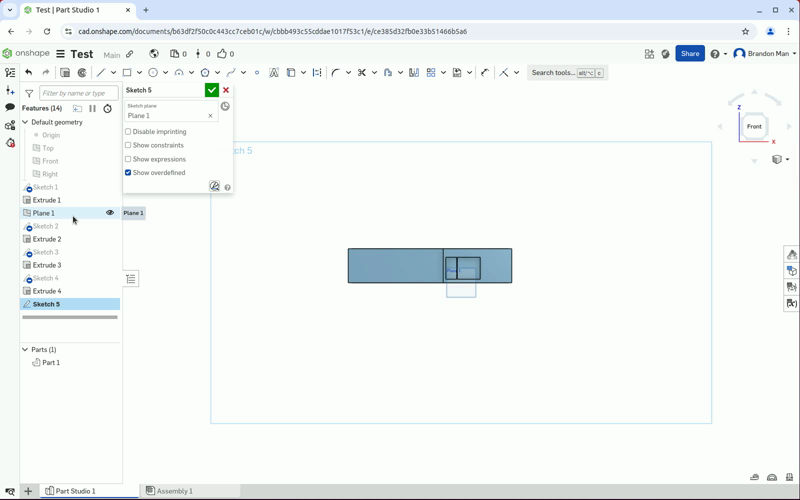
mouse_move(73, 352)
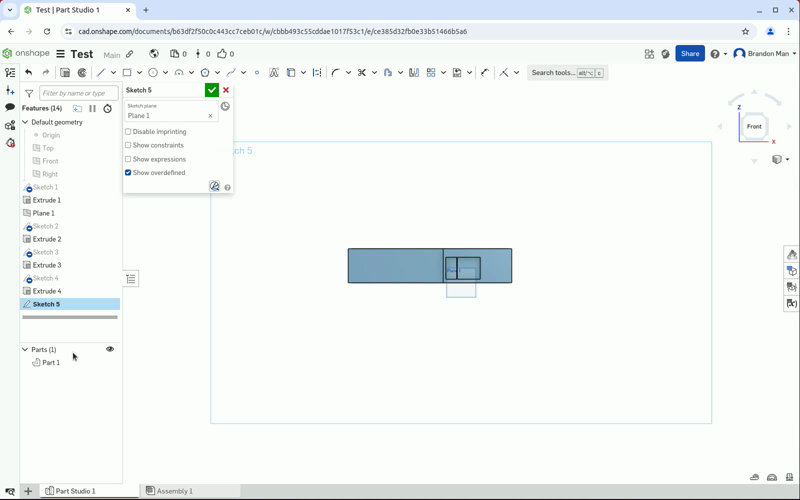
key(y)
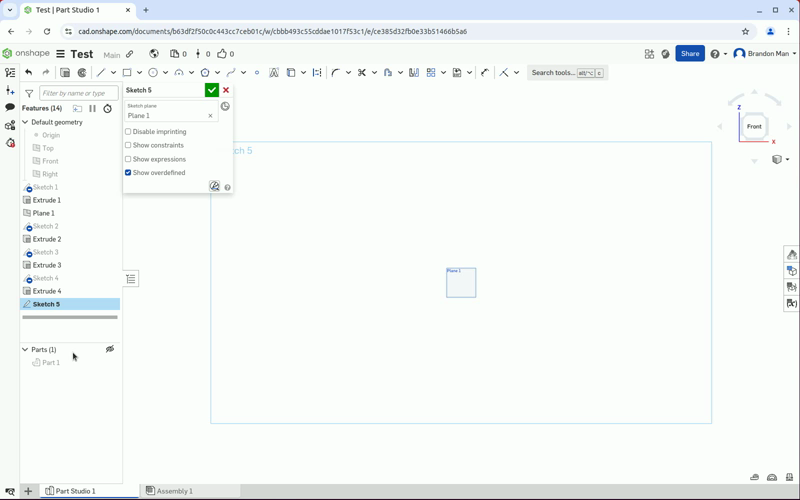
key(l)
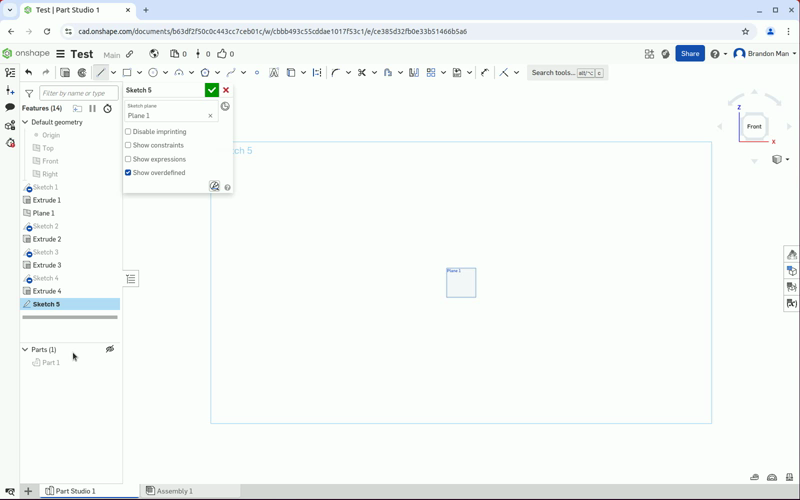
key_down(shift)
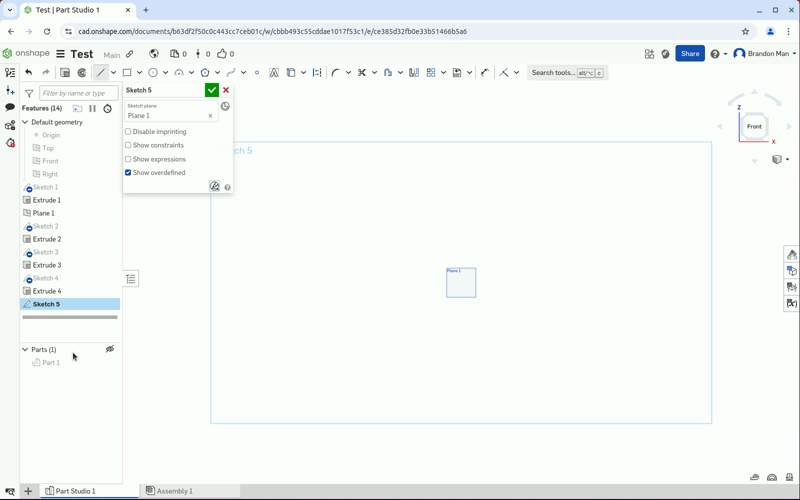
mouse_move(479, 279)
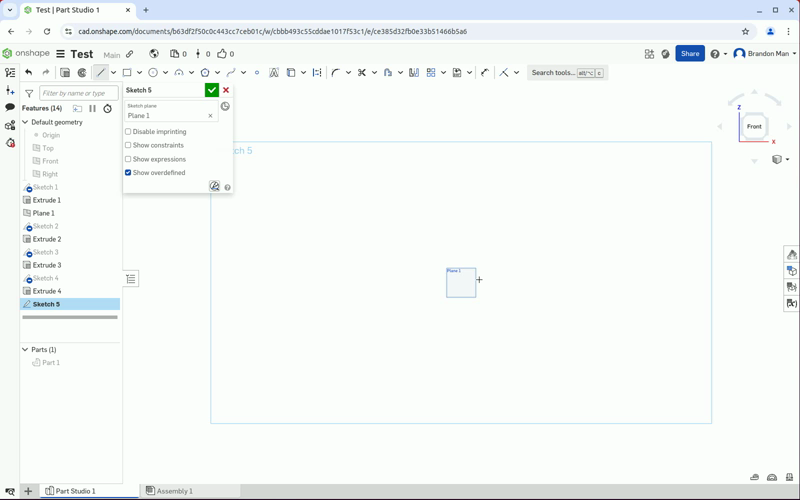
click(479, 279)
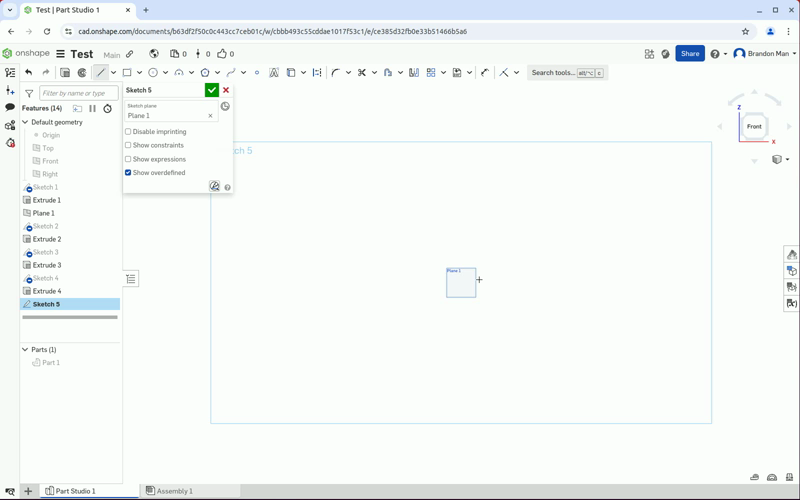
key_up(shift)
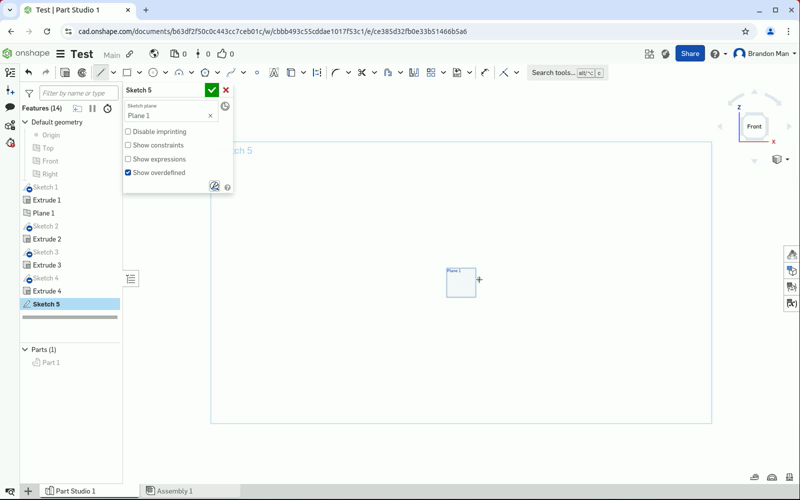
key_down(shift)
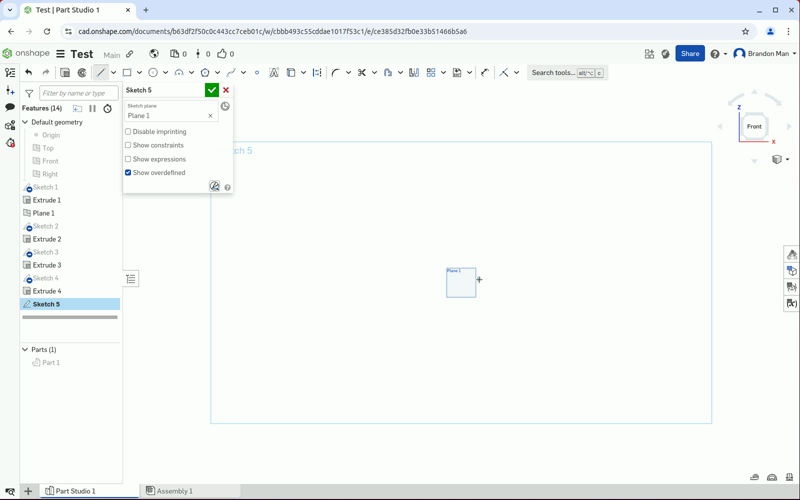
mouse_move(509, 279)
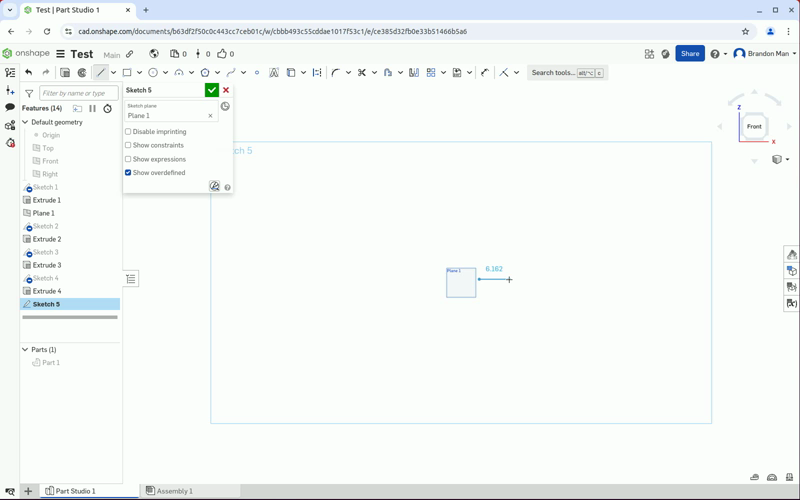
mouse_move(490, 279)
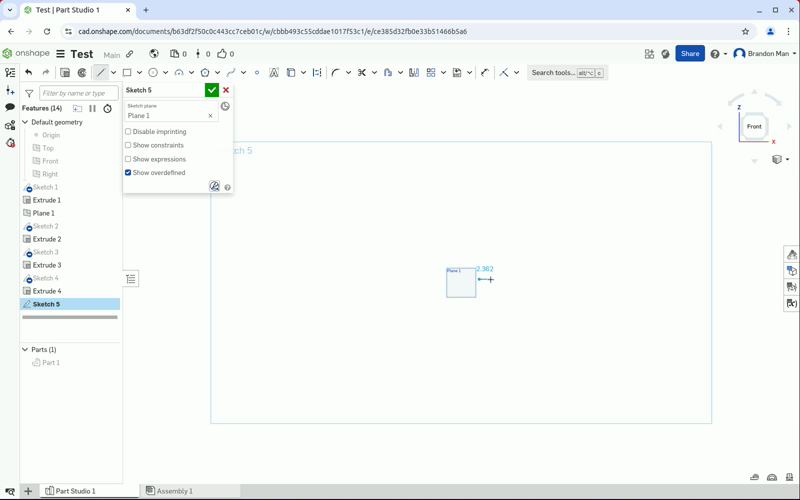
click(490, 279)
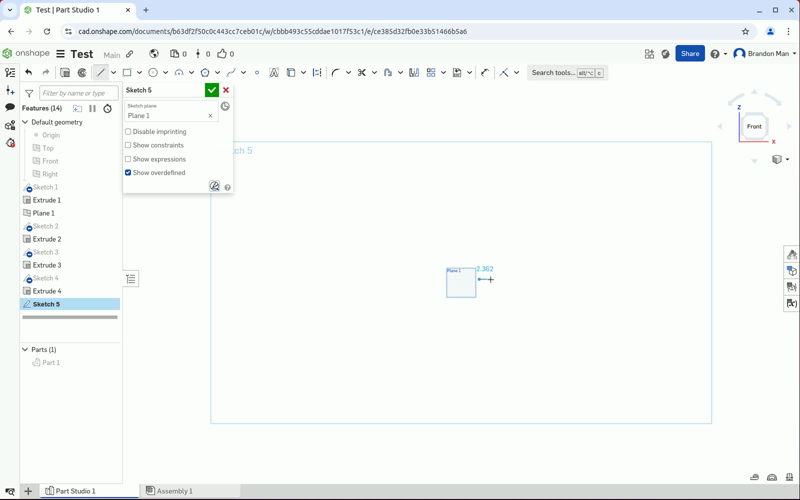
key_up(shift)
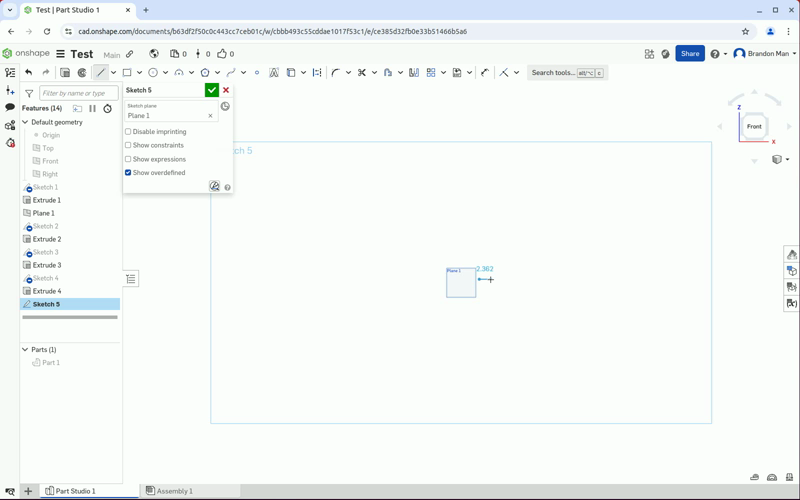
key_down(shift)
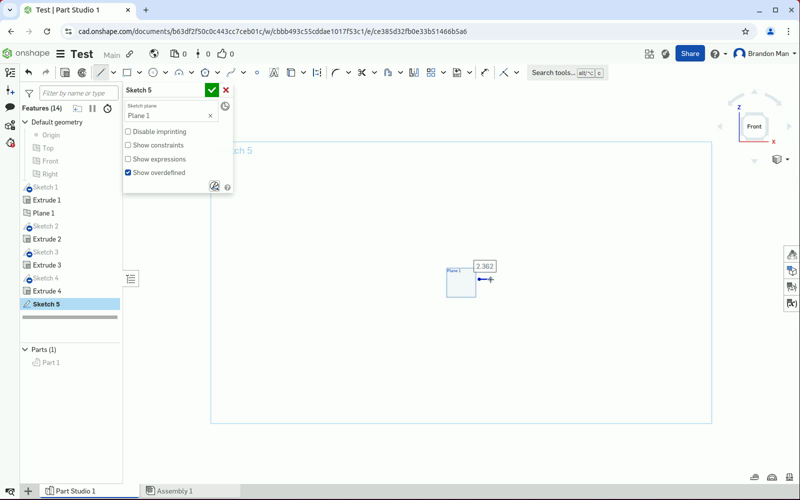
mouse_move(520, 279)
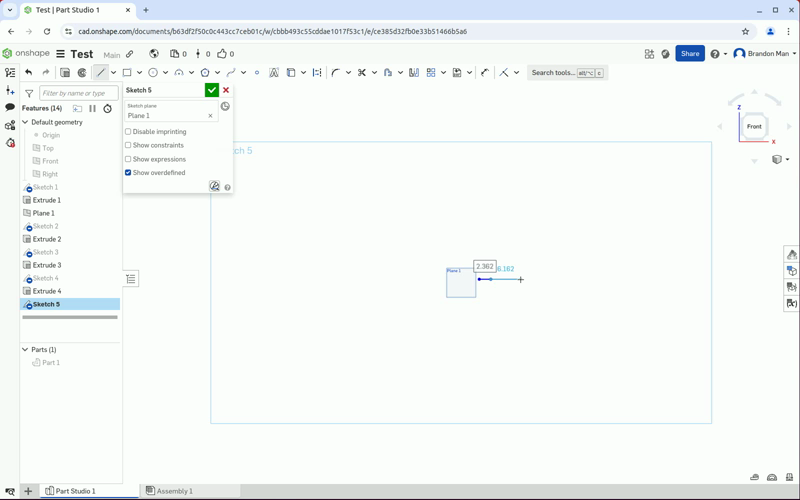
mouse_move(490, 257)
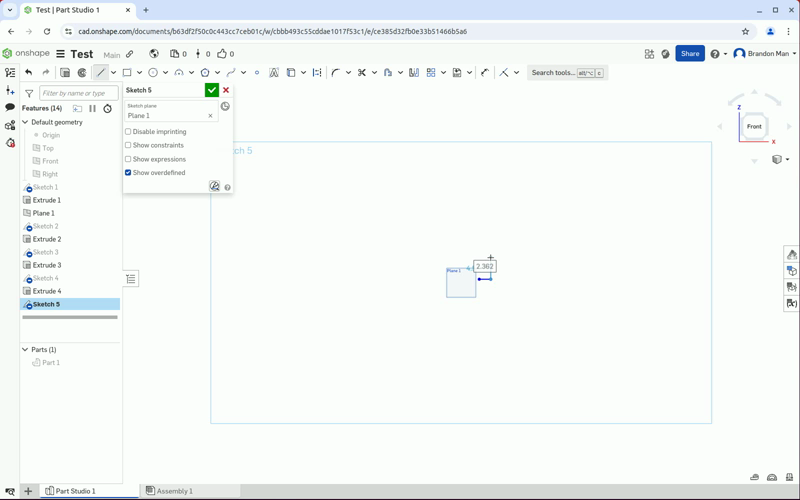
click(490, 257)
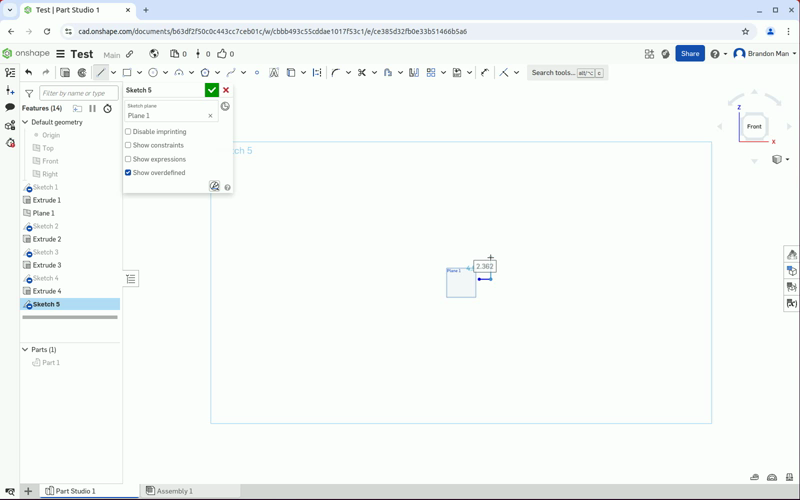
key_up(shift)
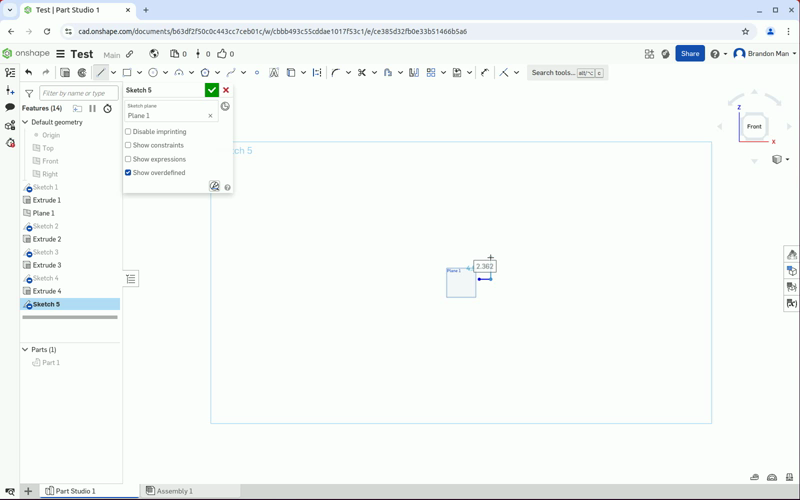
key_down(shift)
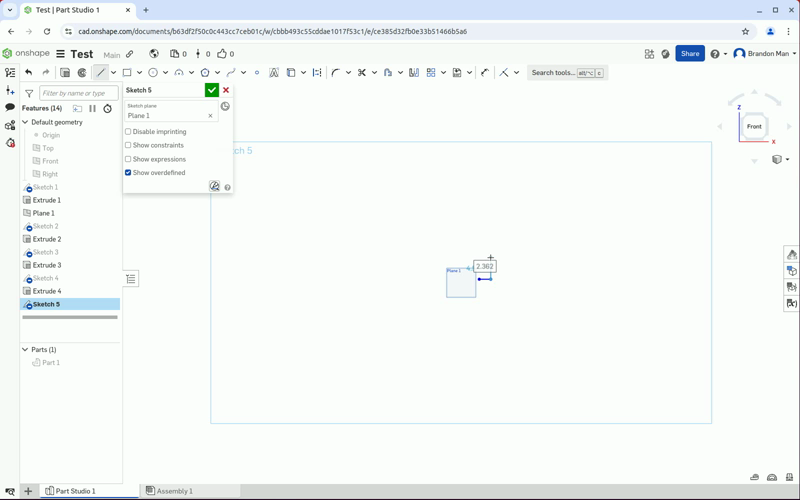
mouse_move(520, 257)
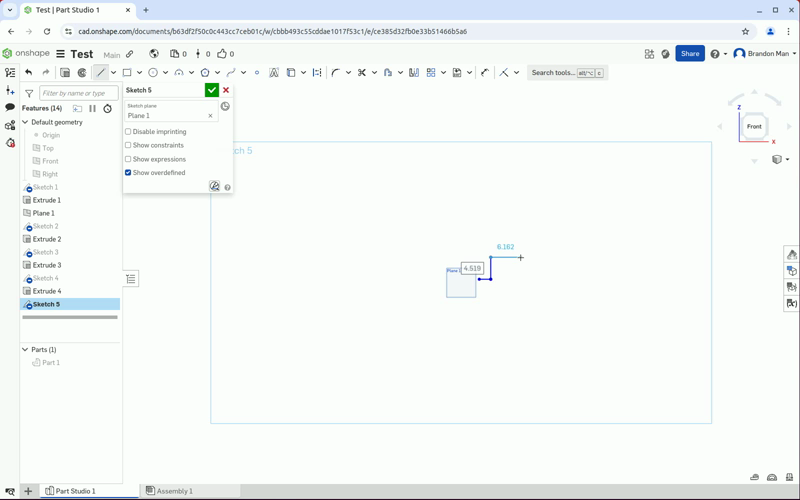
mouse_move(479, 257)
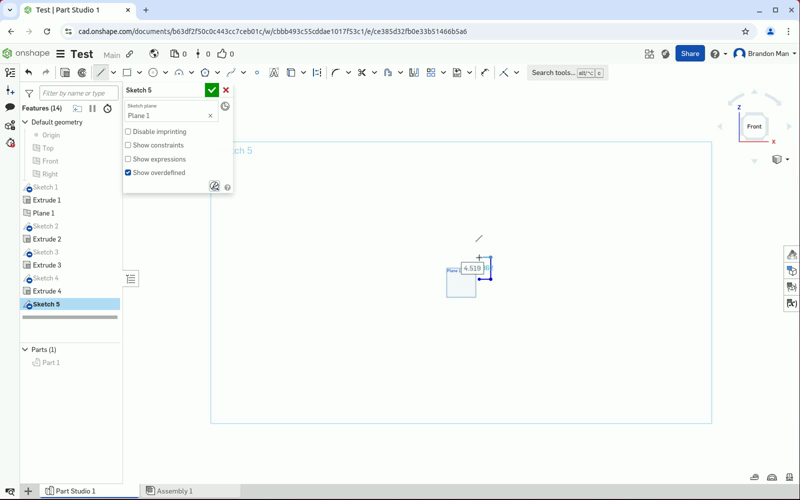
click(479, 257)
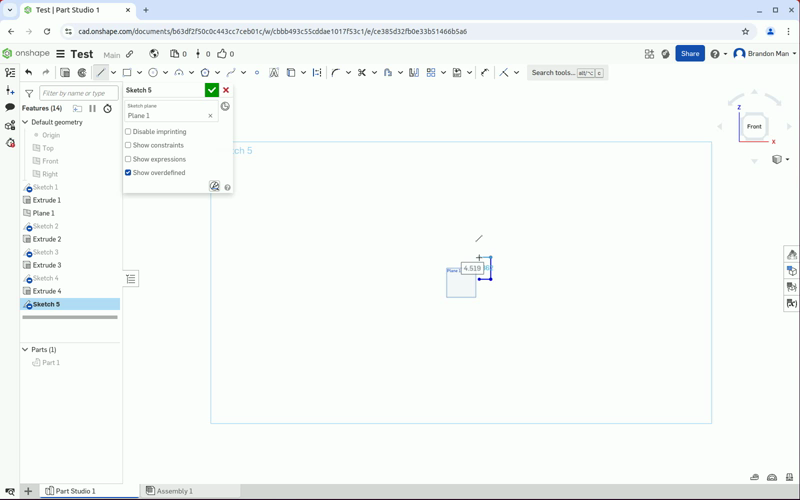
key_up(shift)
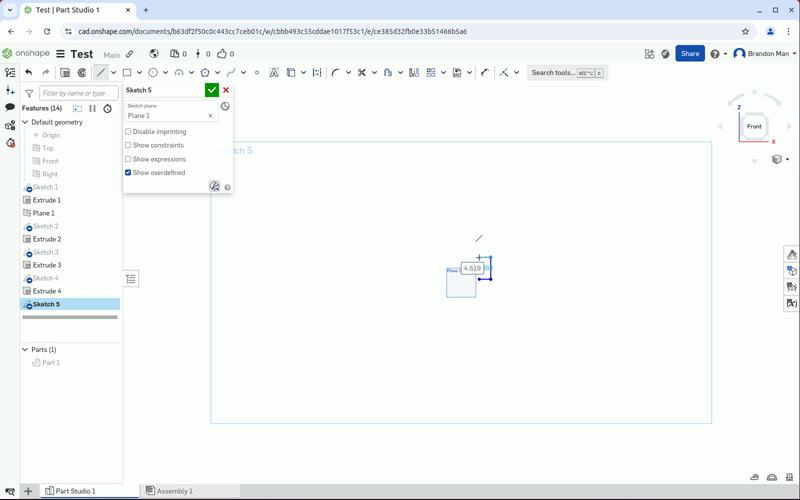
mouse_move(509, 257)
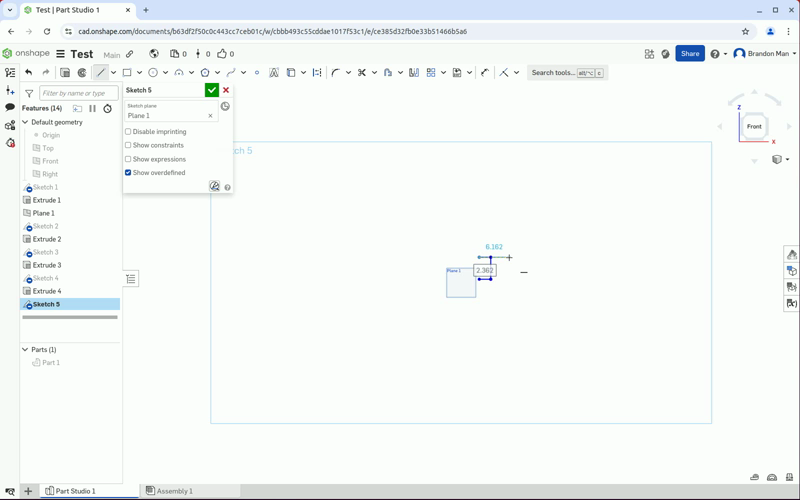
key_down(shift)
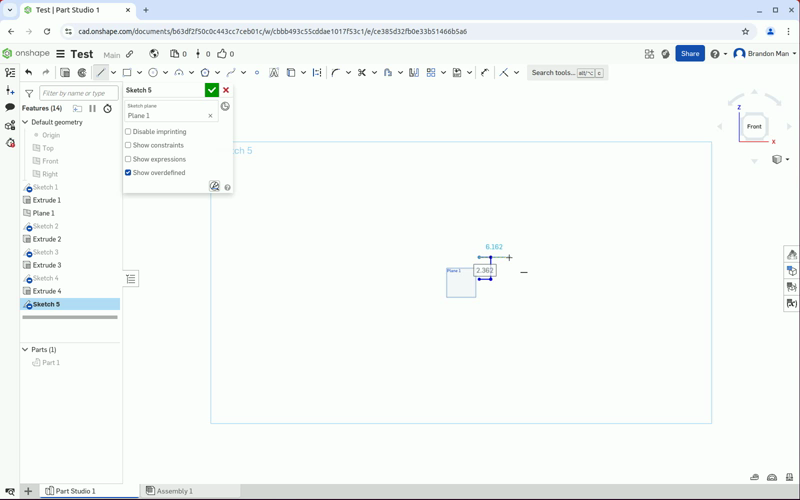
mouse_move(479, 279)
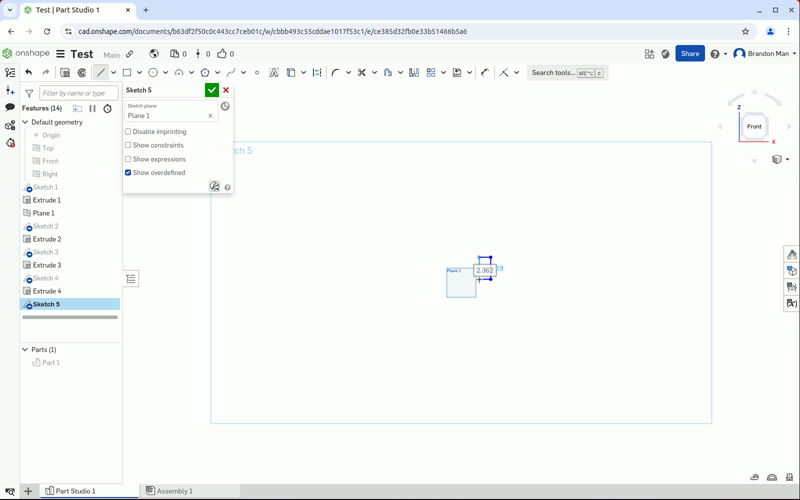
key_up(shift)
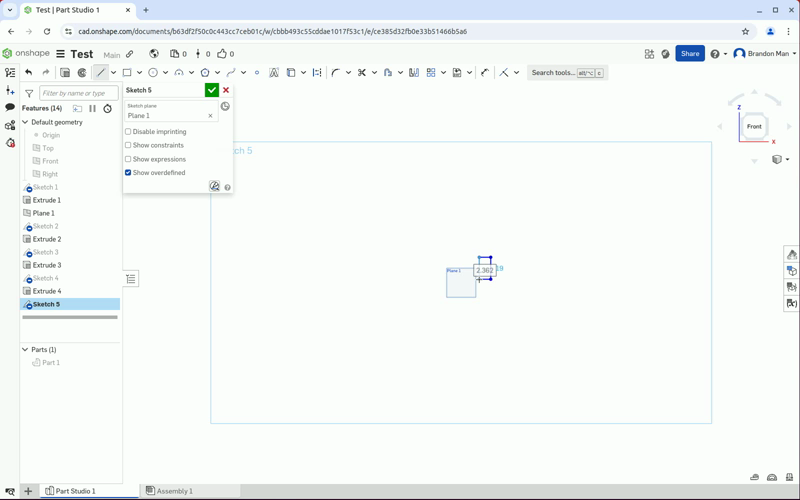
click(479, 279)
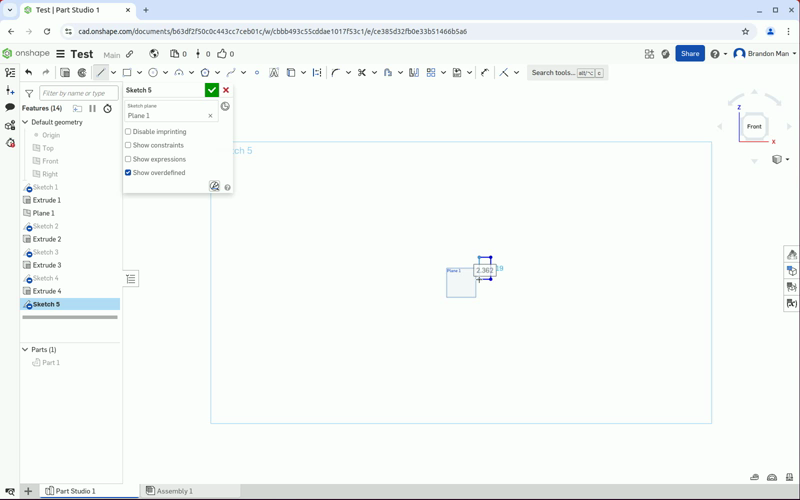
key(esc)
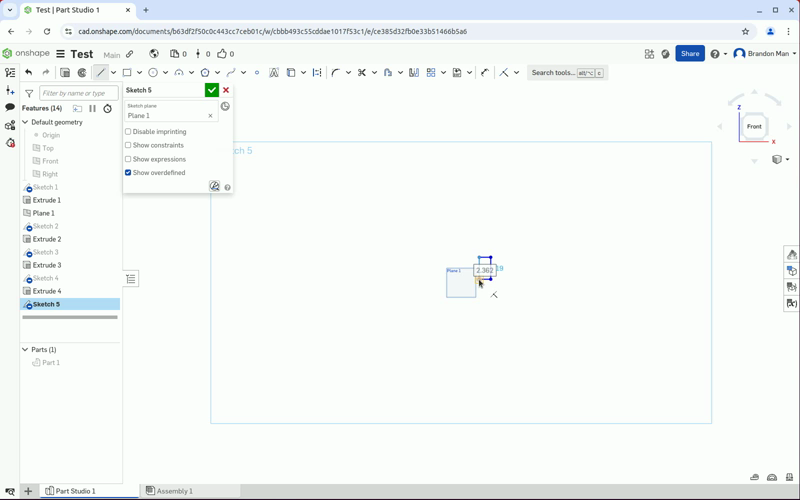
mouse_move(487, 265)
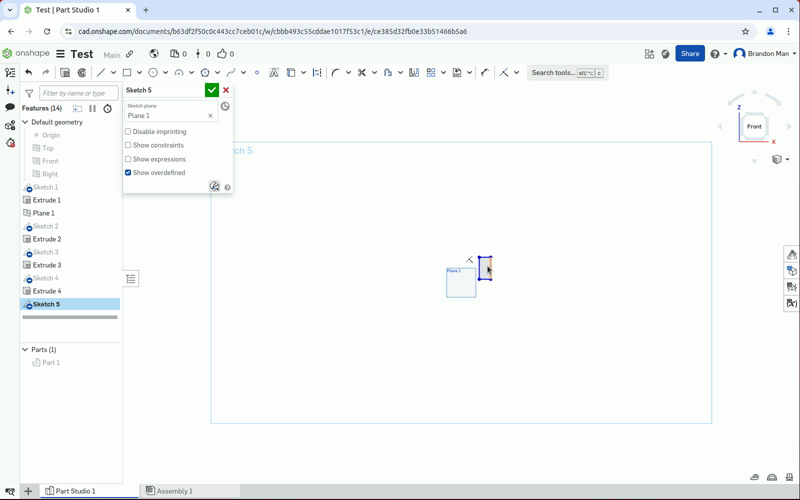
scroll(6)
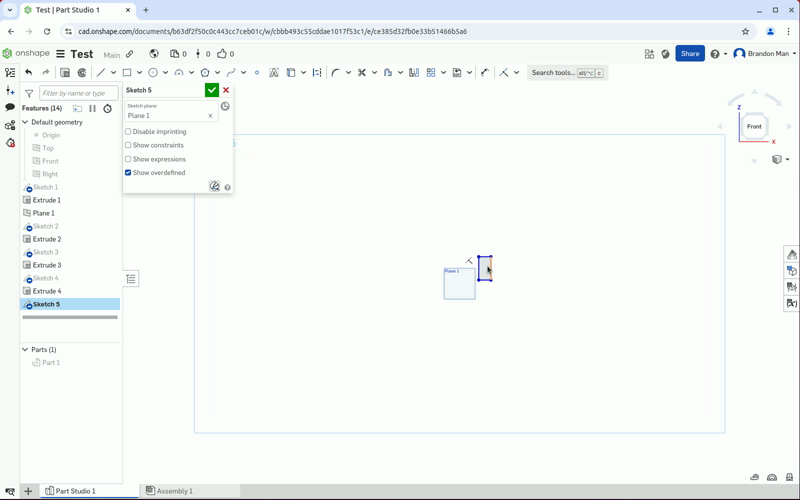
scroll(6)
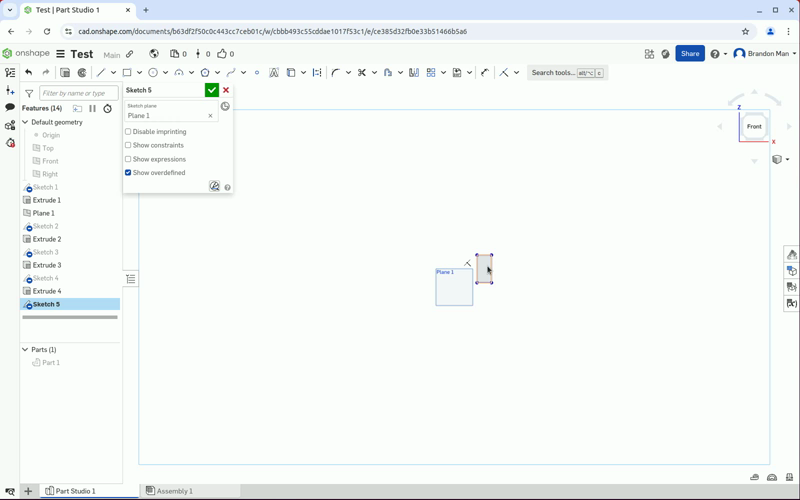
scroll(6)
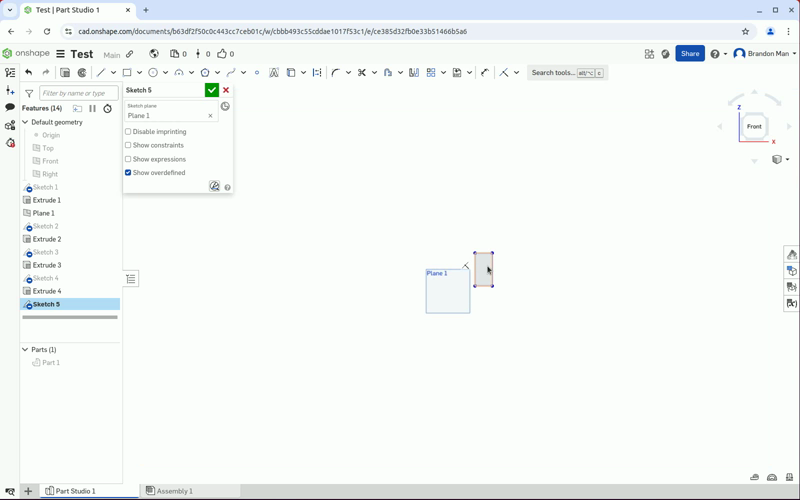
scroll(6)
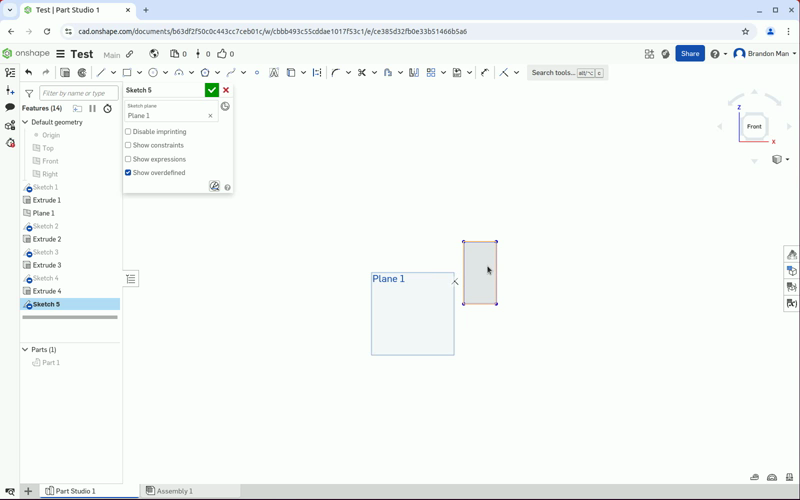
scroll(6)
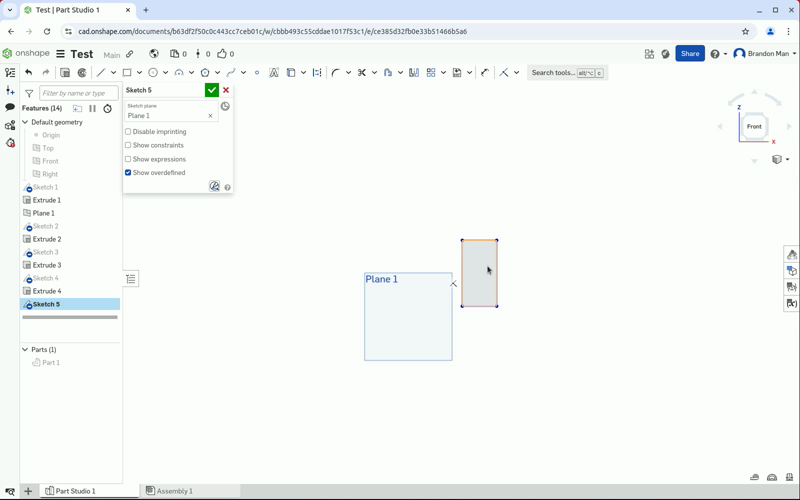
scroll(6)
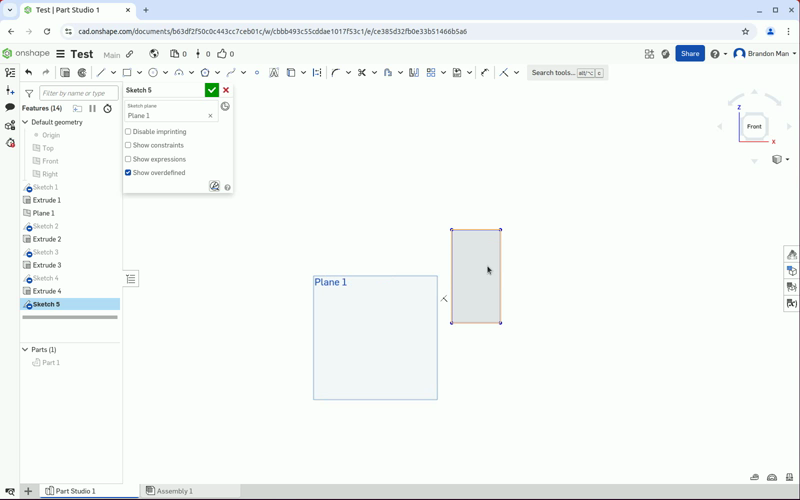
scroll(6)
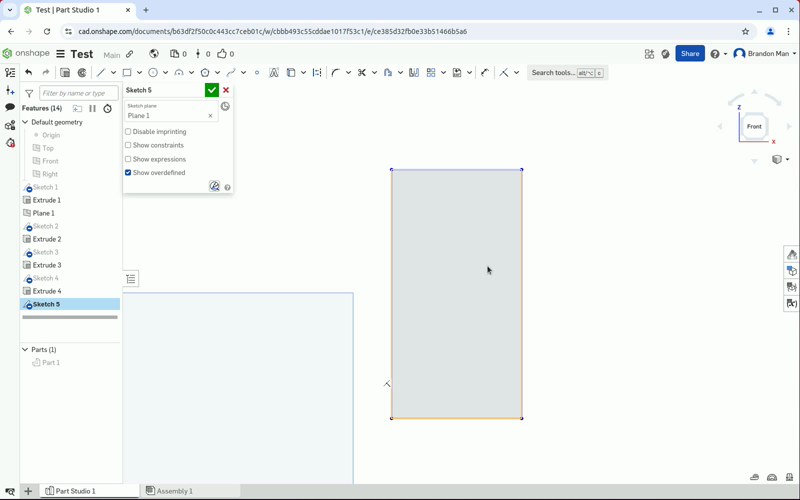
click(487, 265)
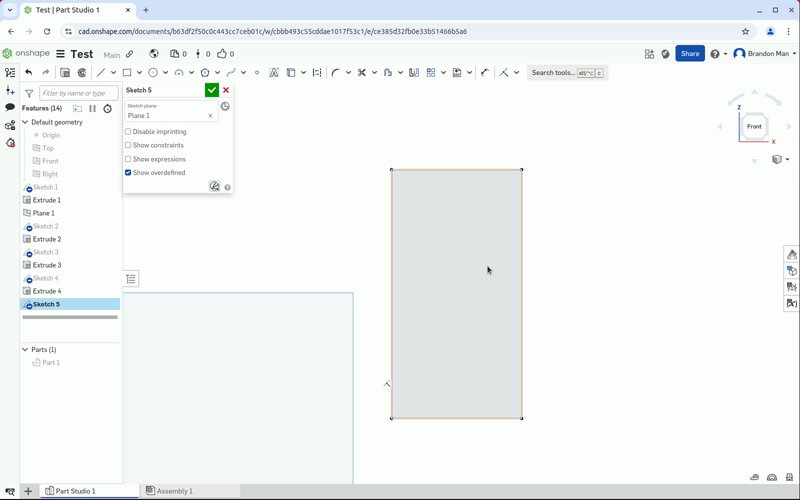
scroll(-6)
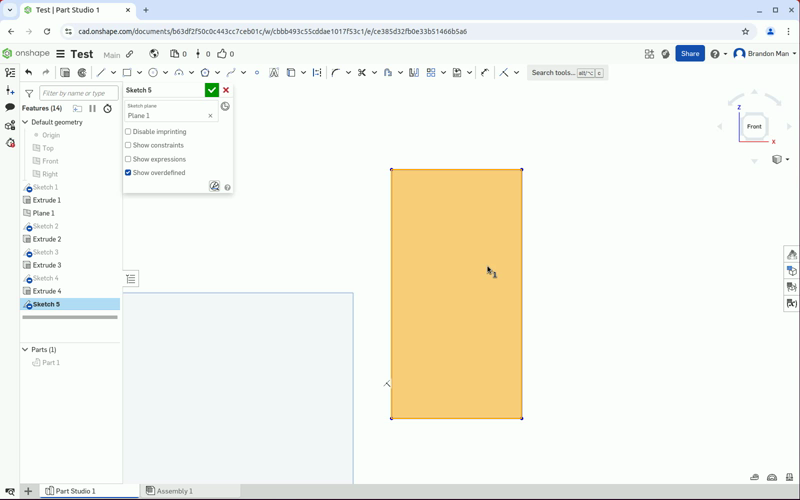
scroll(-6)
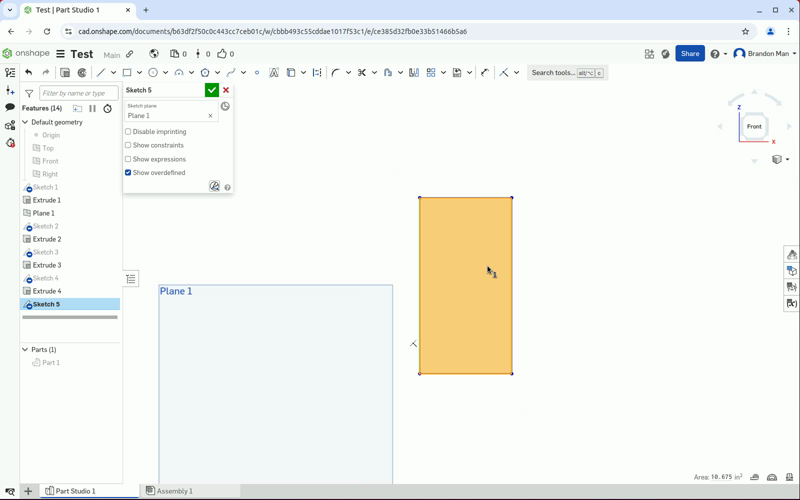
scroll(-6)
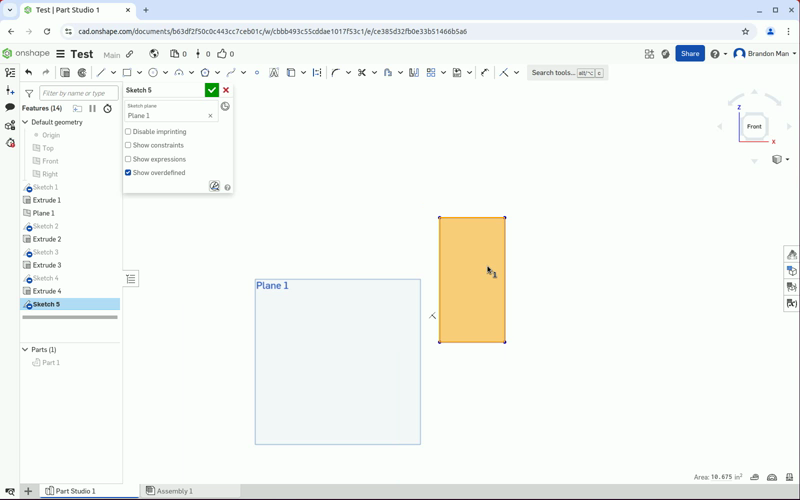
scroll(-6)
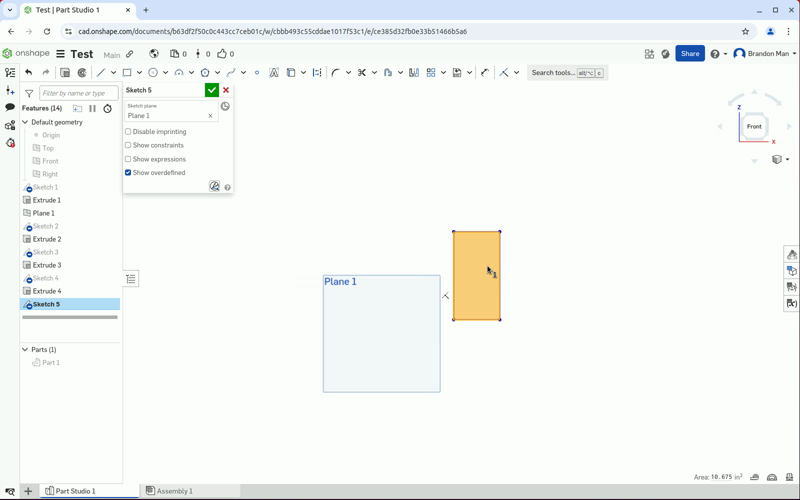
scroll(-6)
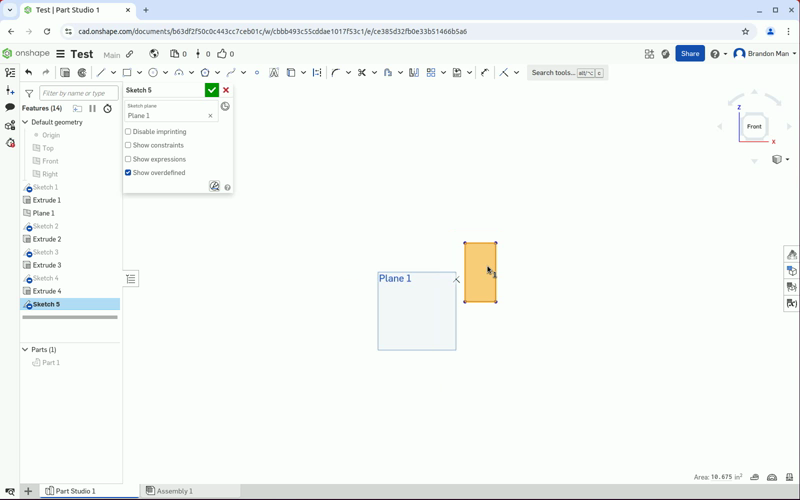
scroll(-6)
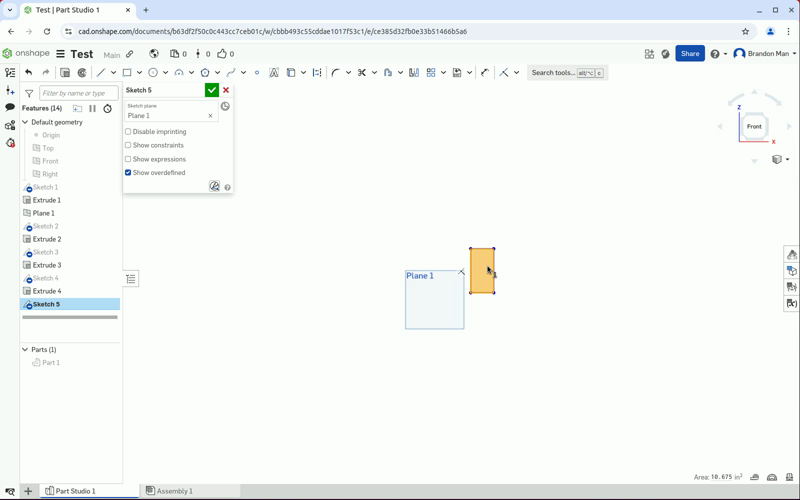
scroll(-6)
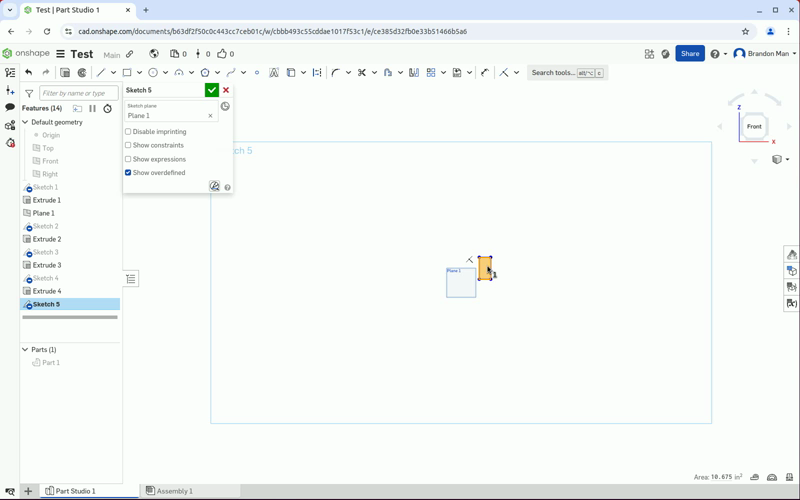
mouse_move(73, 352)
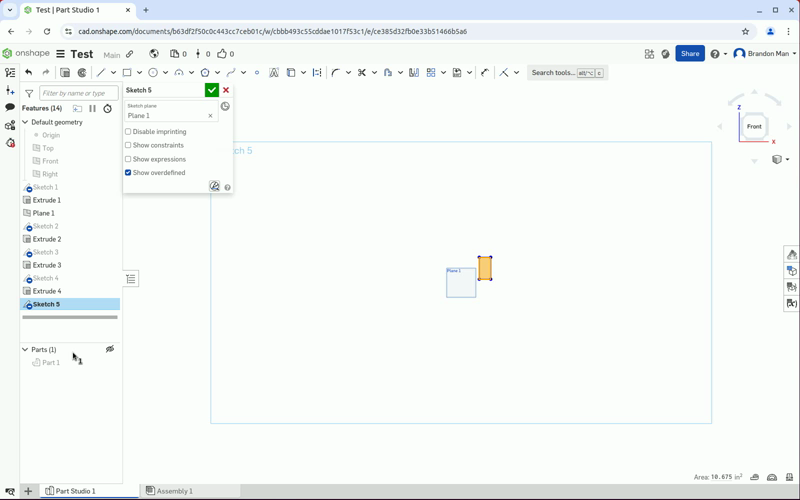
key(shift+y)
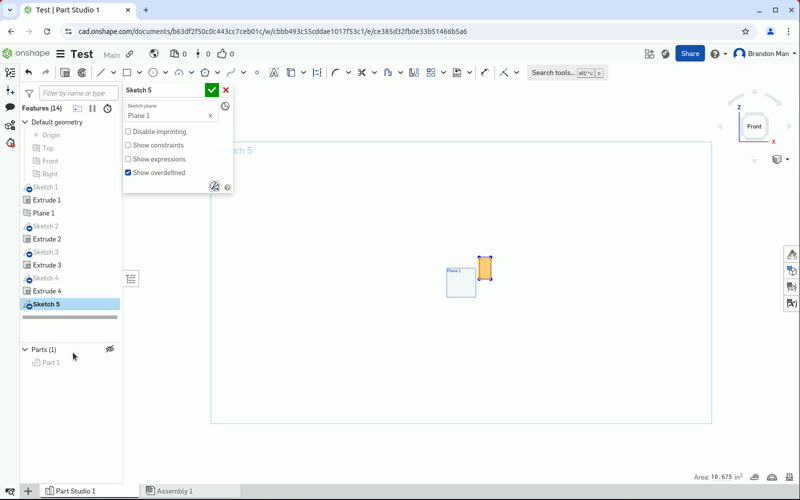
key(shift+e)
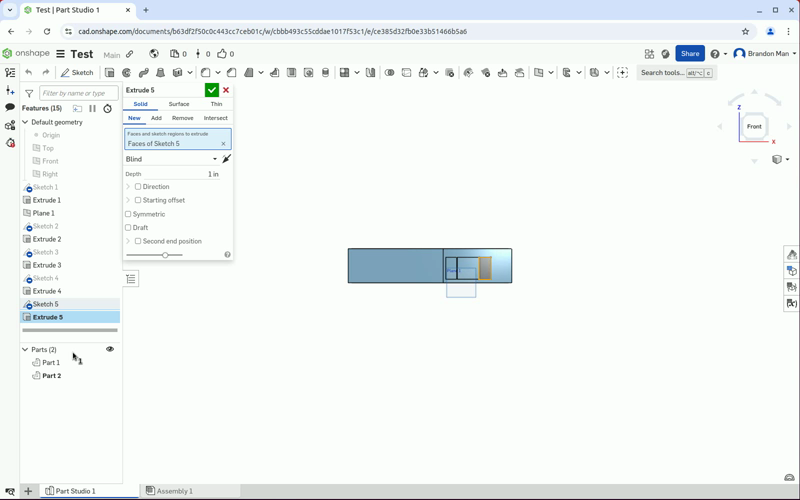
mouse_move(143, 106)
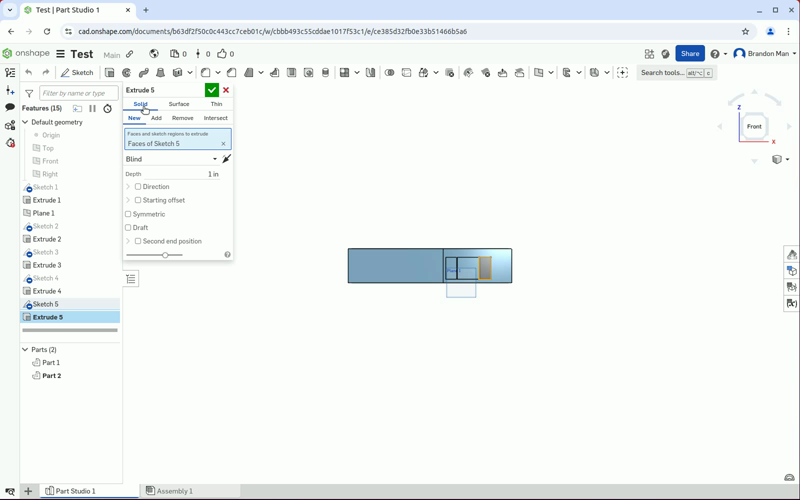
click(143, 106)
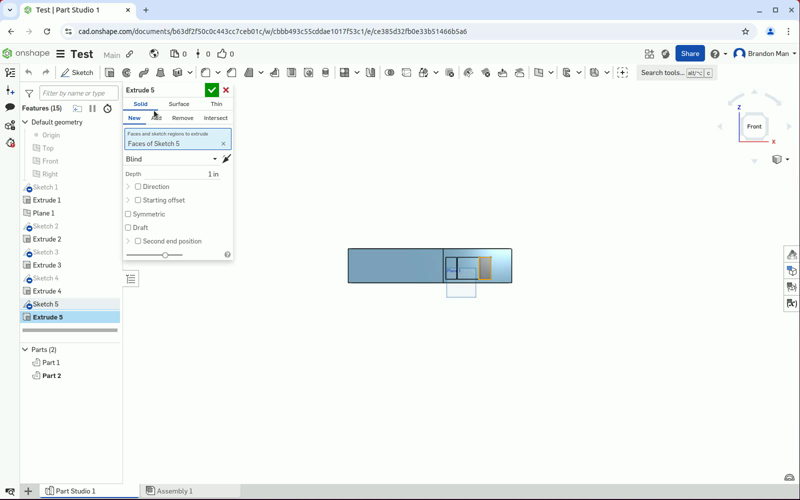
mouse_move(186, 120)
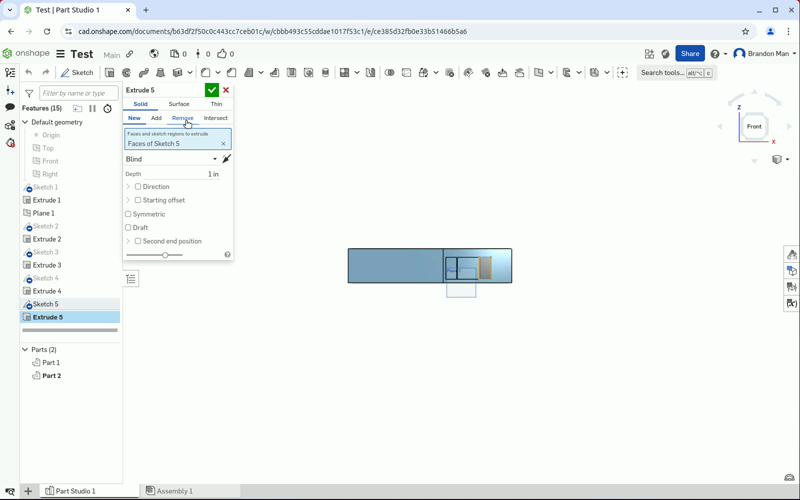
click(186, 120)
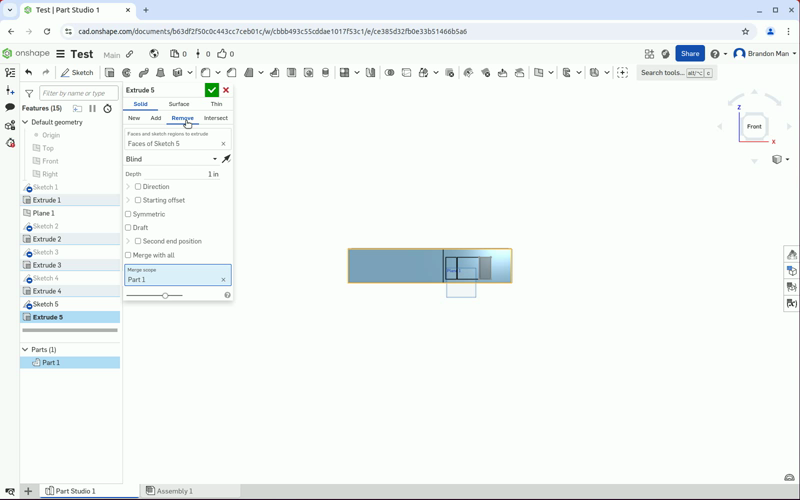
key(tab, 4)
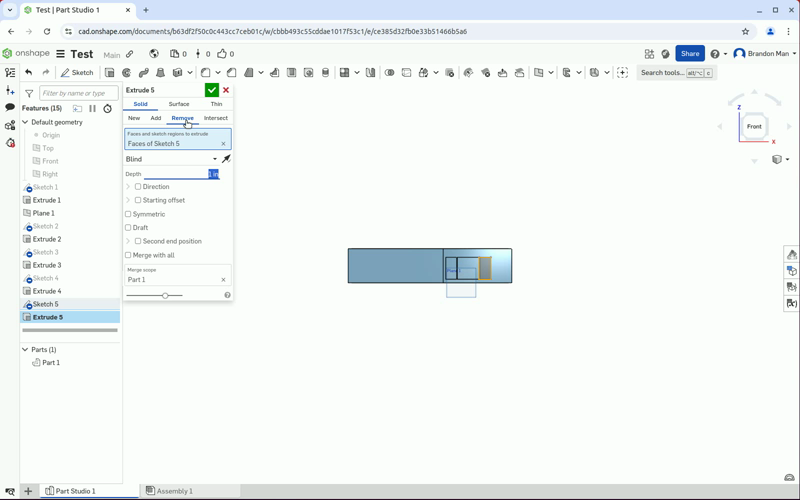
text(0.481)
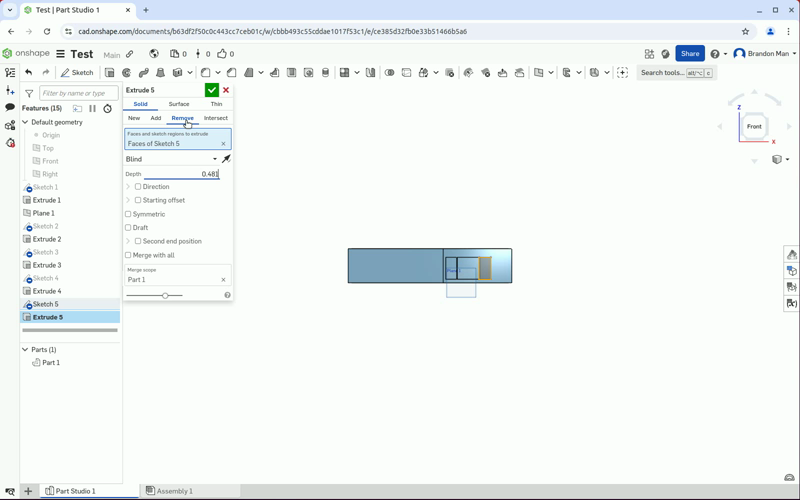
key(tab, 6)
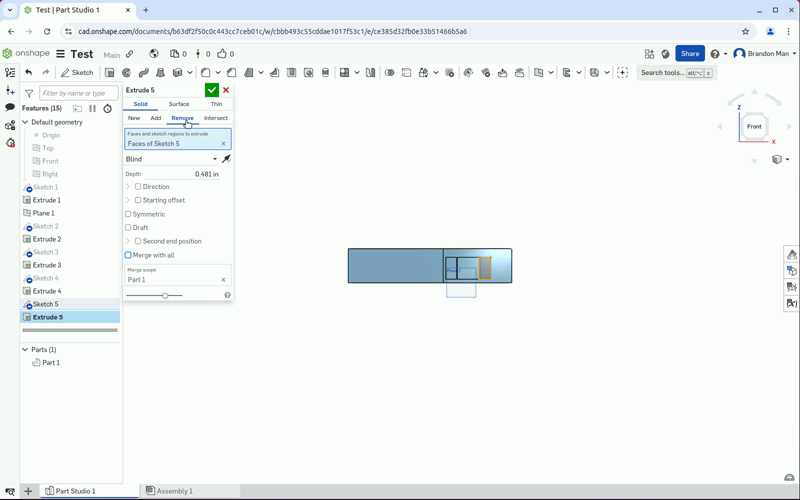
key(space)
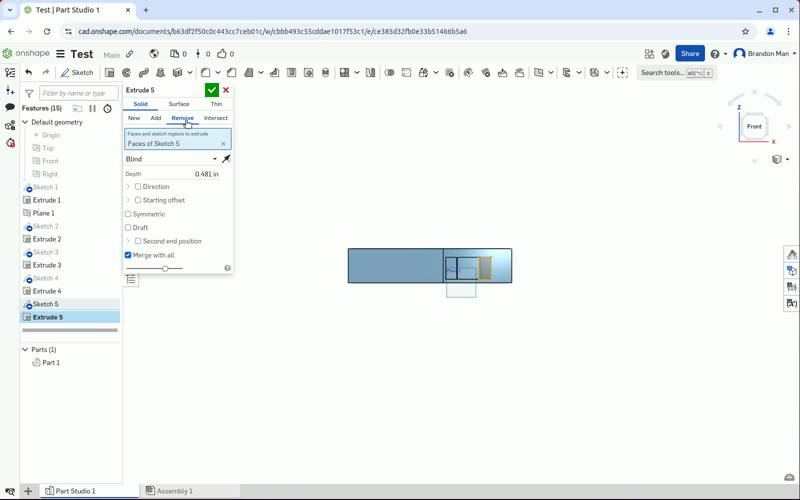
key(enter)
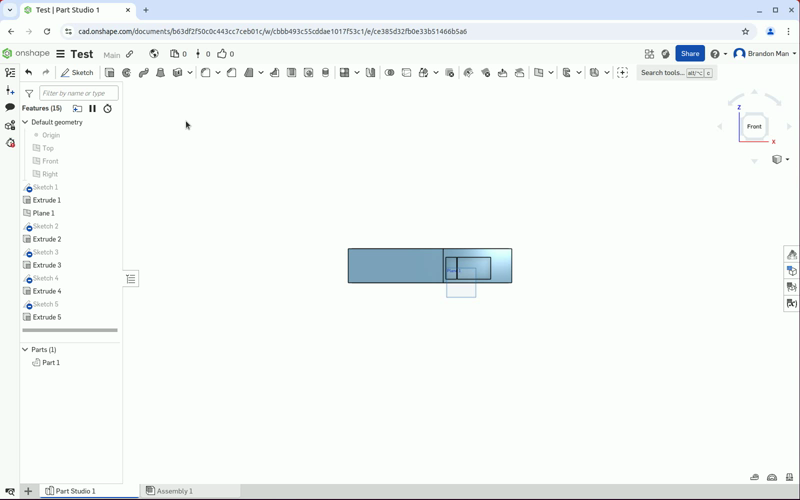
key(shift+h)
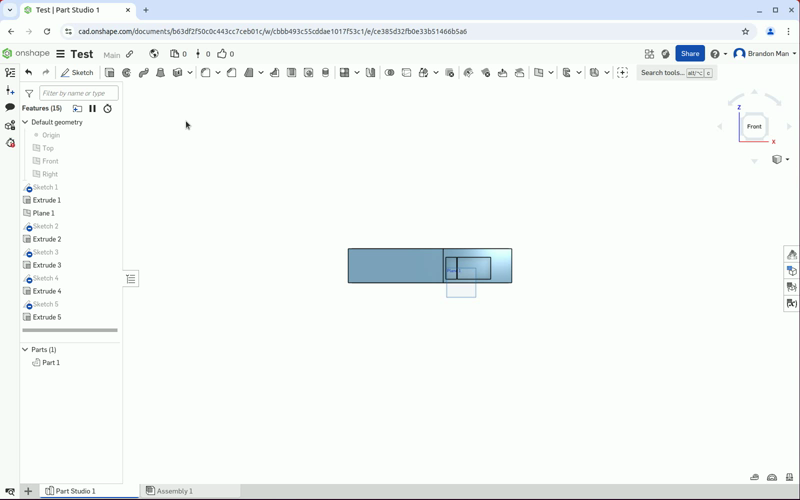
key(shift+h)
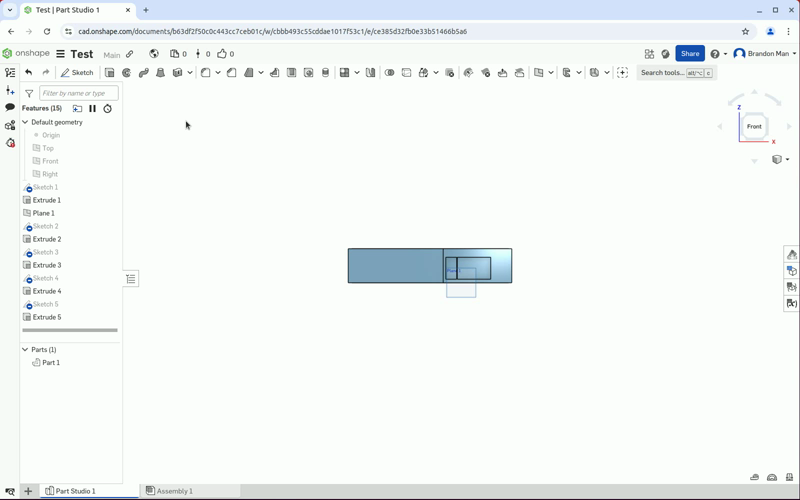
mouse_move(73, 189)
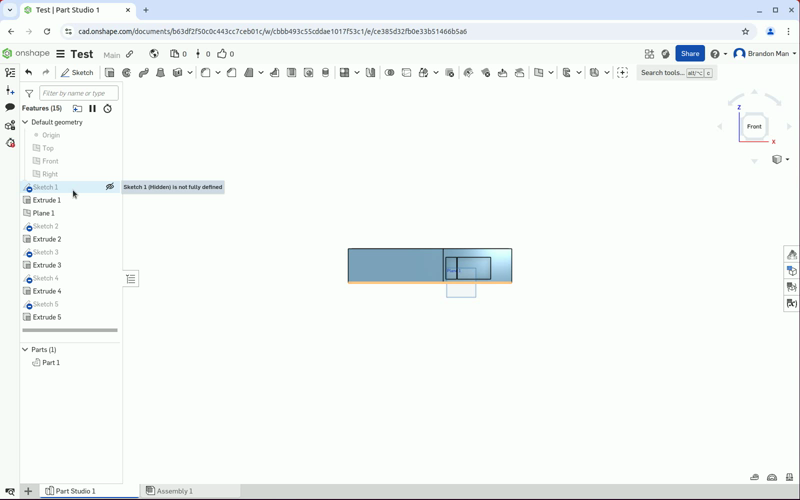
click(73, 189)
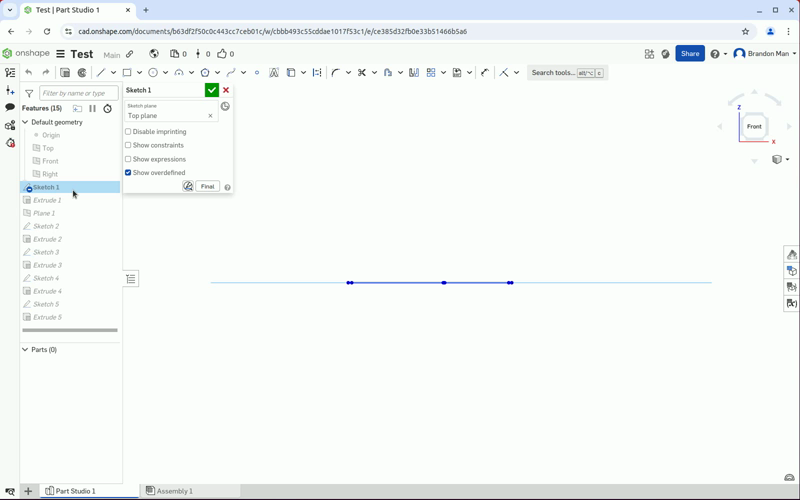
mouse_move(229, 92)
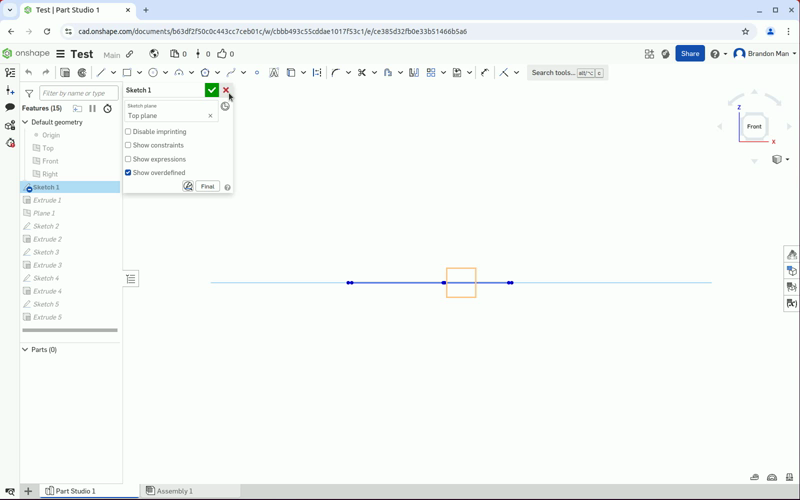
click(229, 92)
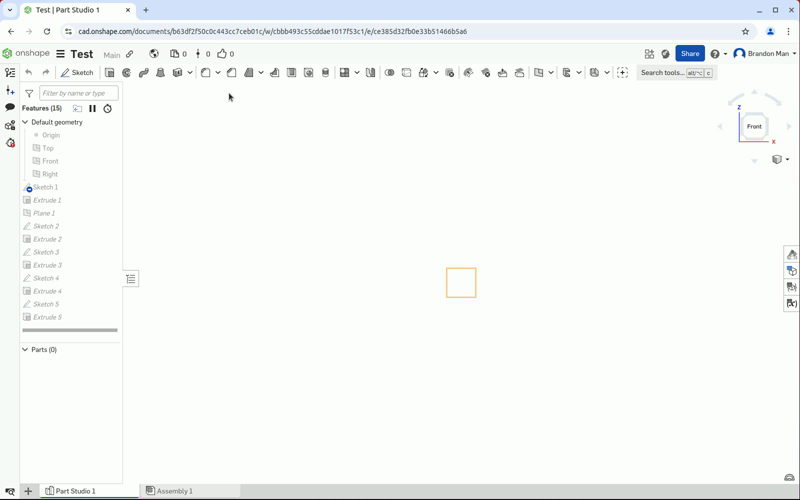
key(shift+s)
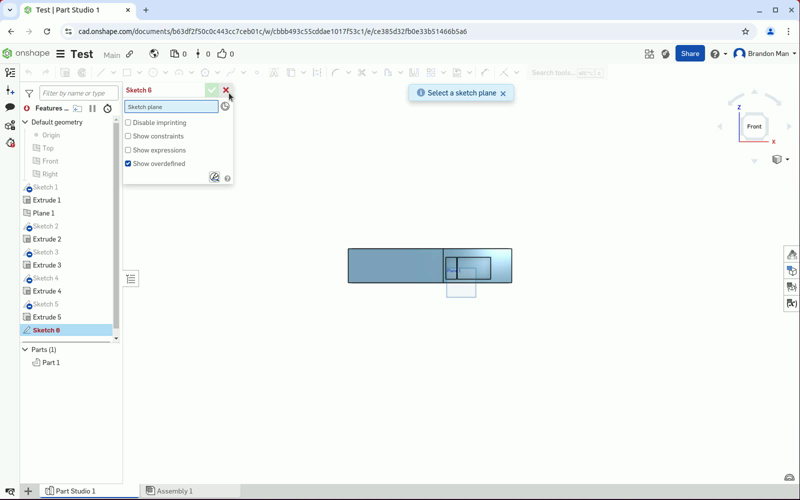
mouse_move(69, 215)
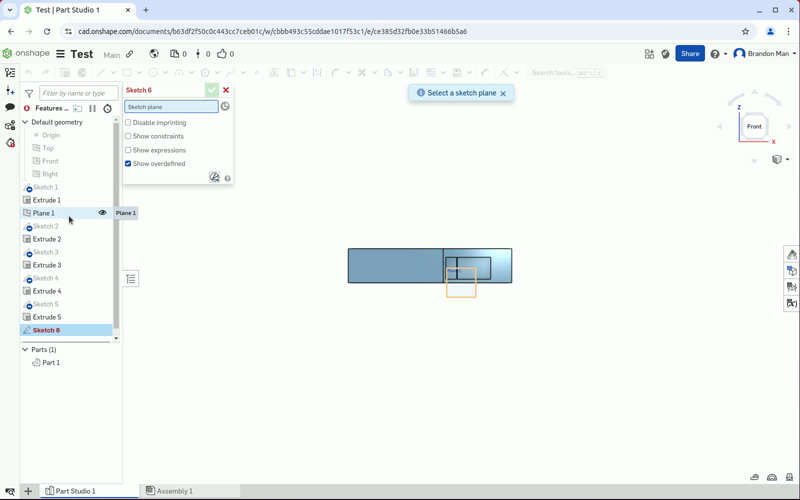
click(69, 215)
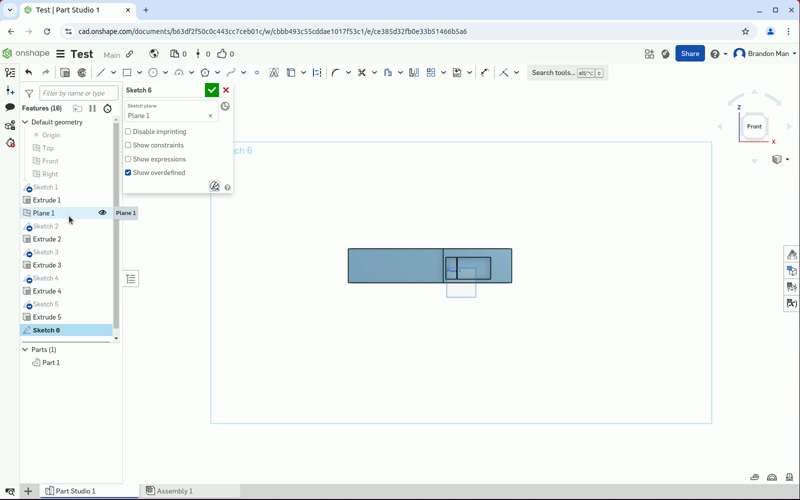
mouse_move(73, 352)
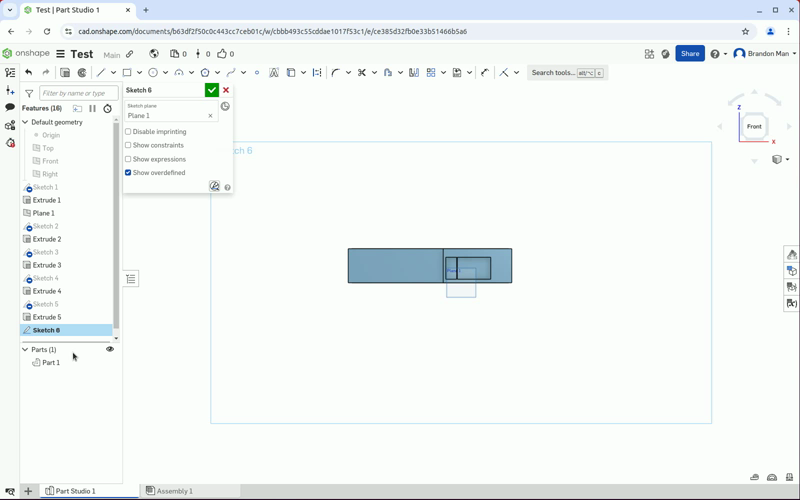
key(y)
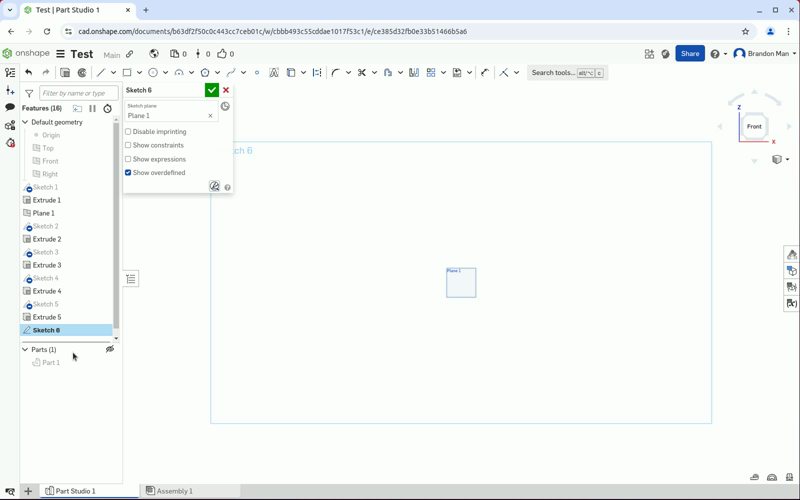
key(l)
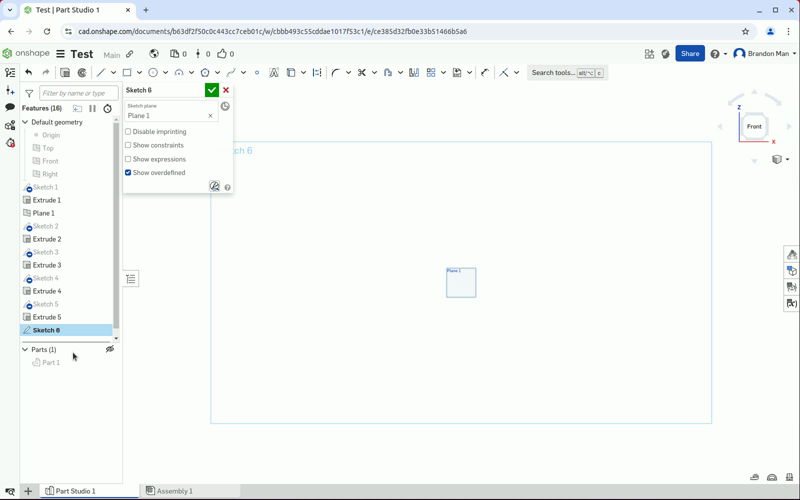
key_down(shift)
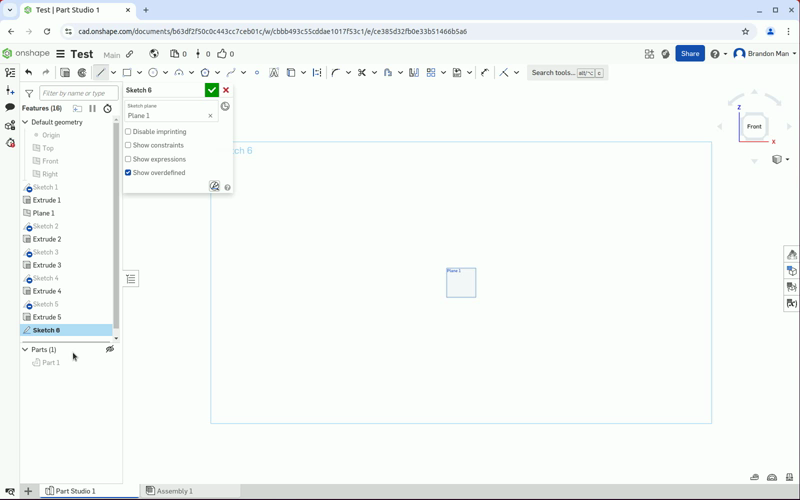
mouse_move(491, 279)
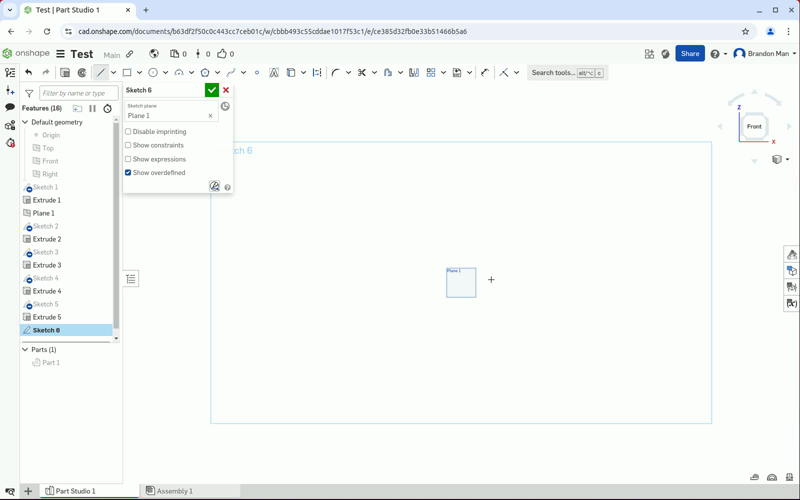
click(491, 279)
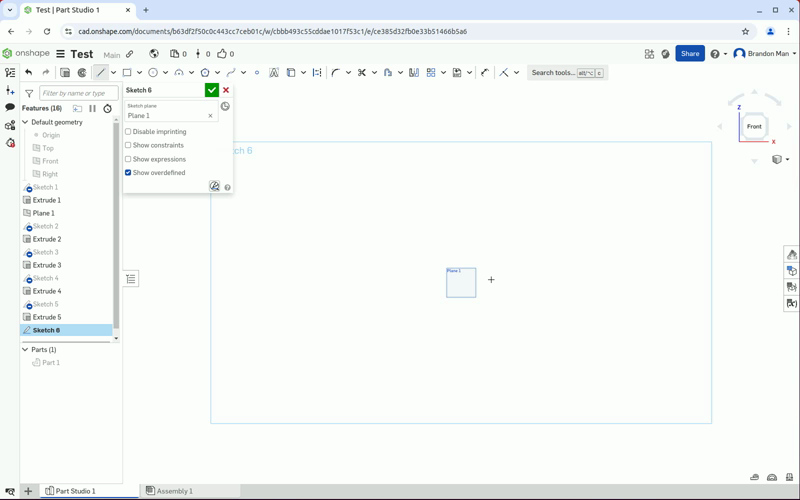
key_up(shift)
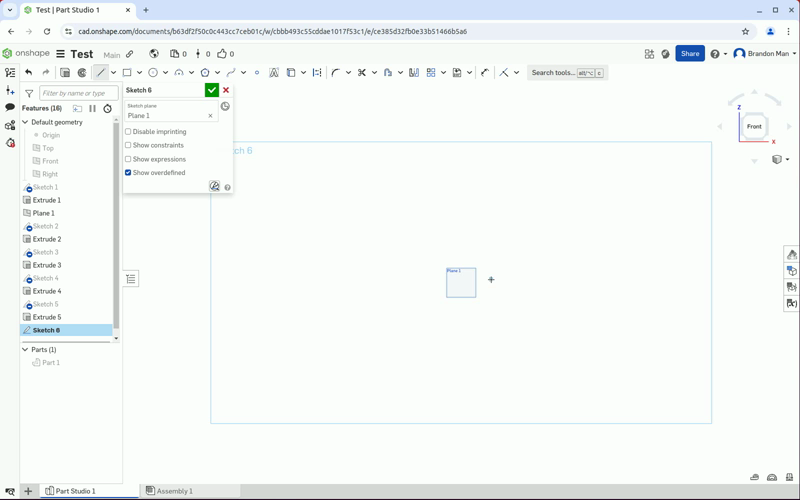
key_down(shift)
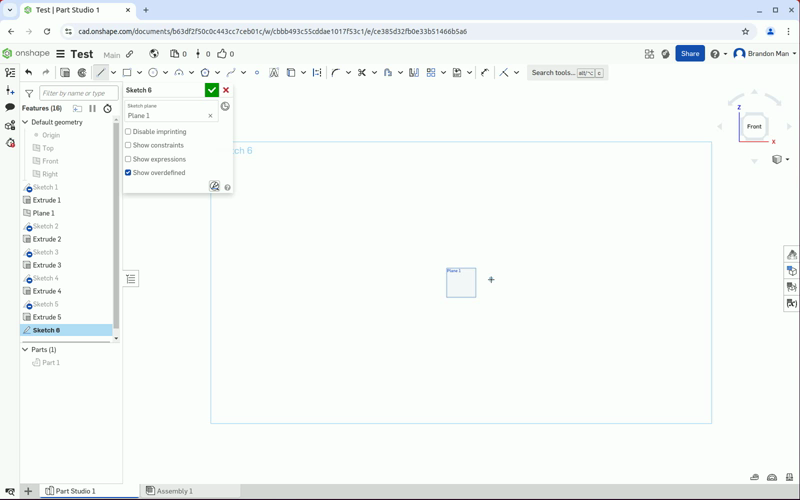
mouse_move(521, 279)
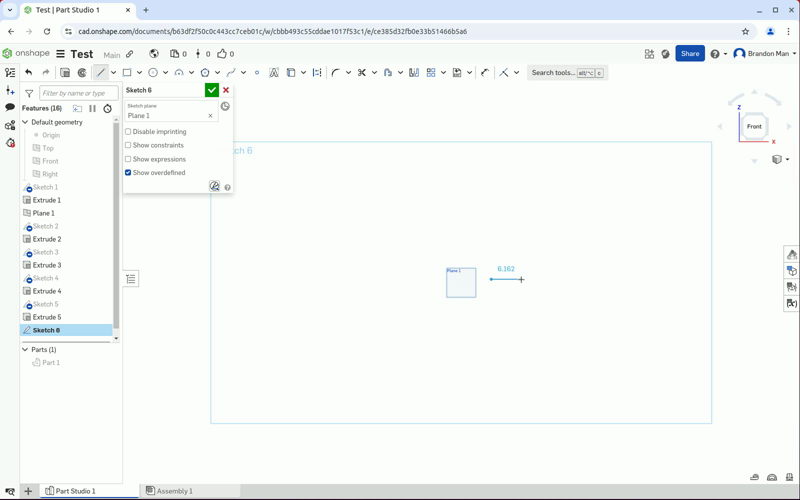
mouse_move(502, 279)
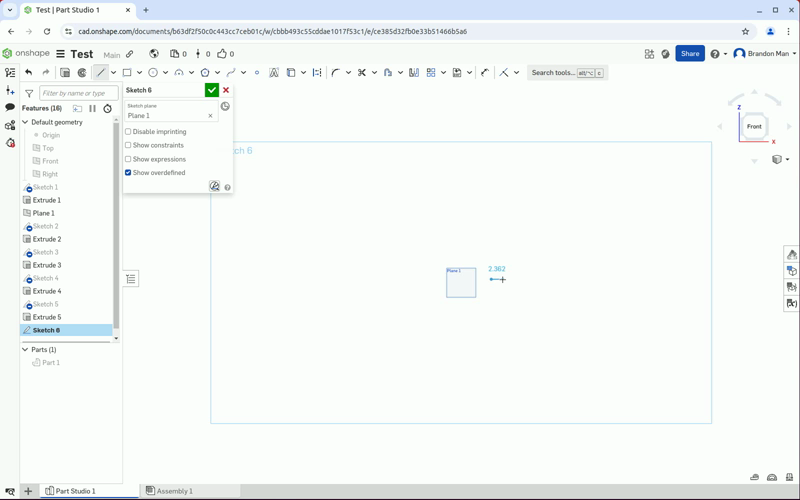
click(502, 279)
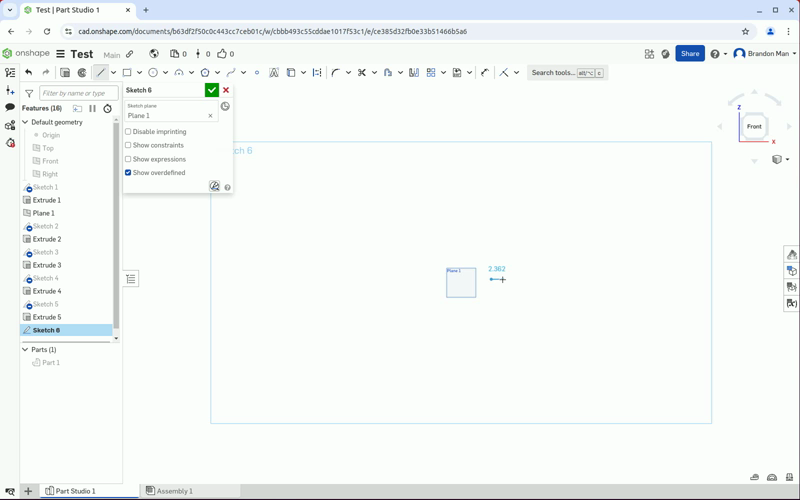
key_up(shift)
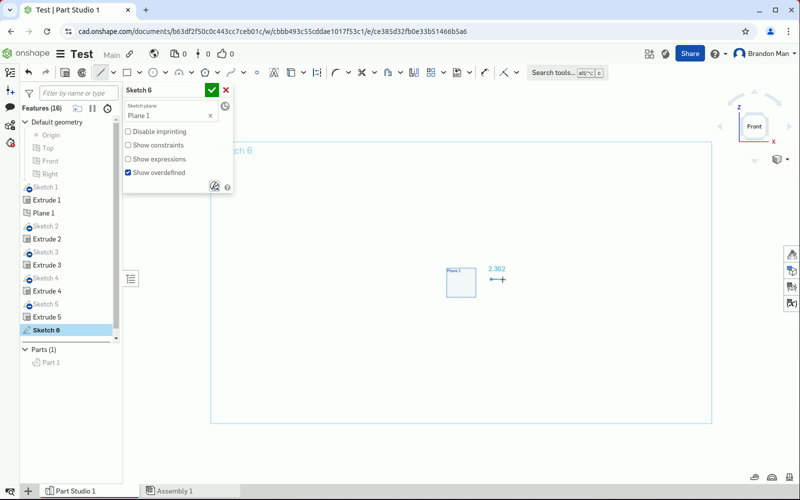
key_down(shift)
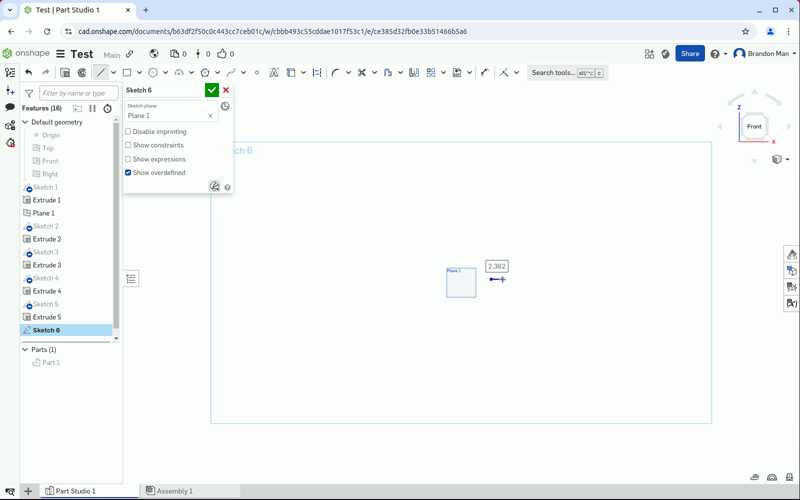
mouse_move(532, 279)
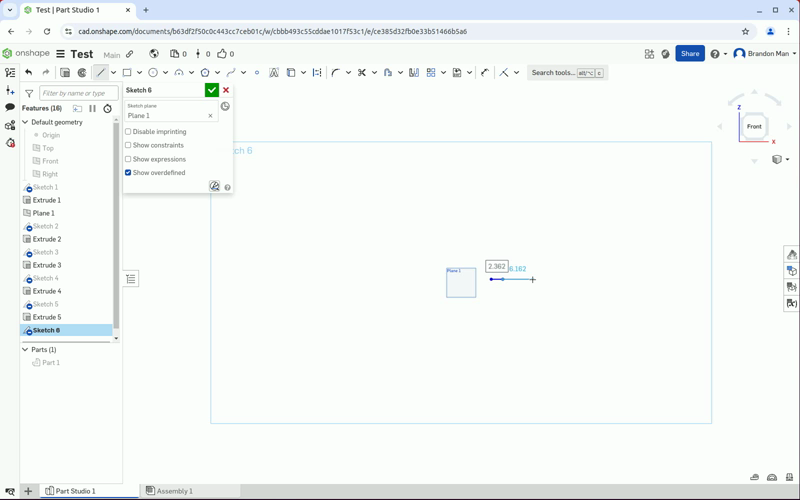
mouse_move(502, 257)
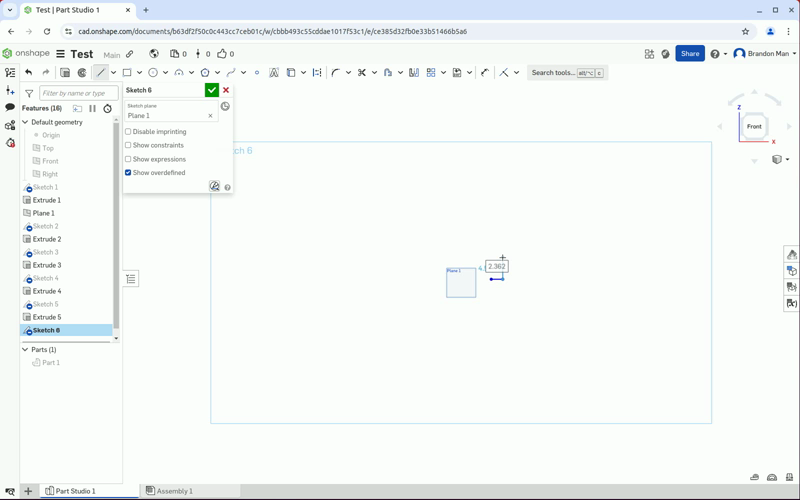
click(502, 257)
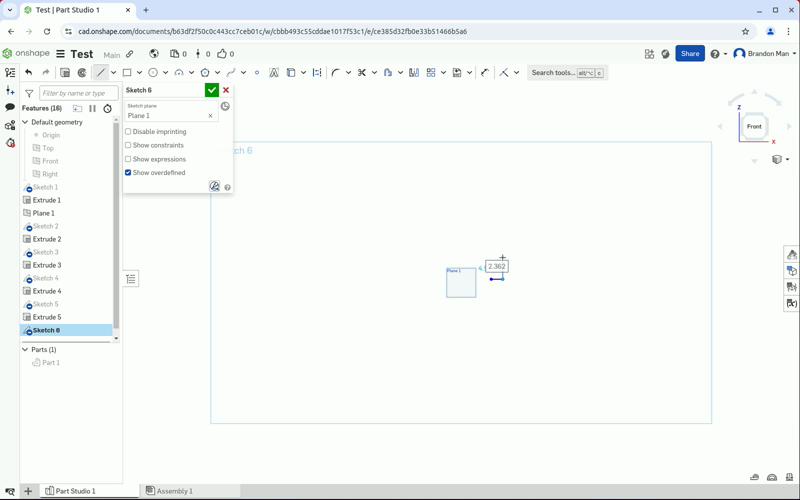
key_up(shift)
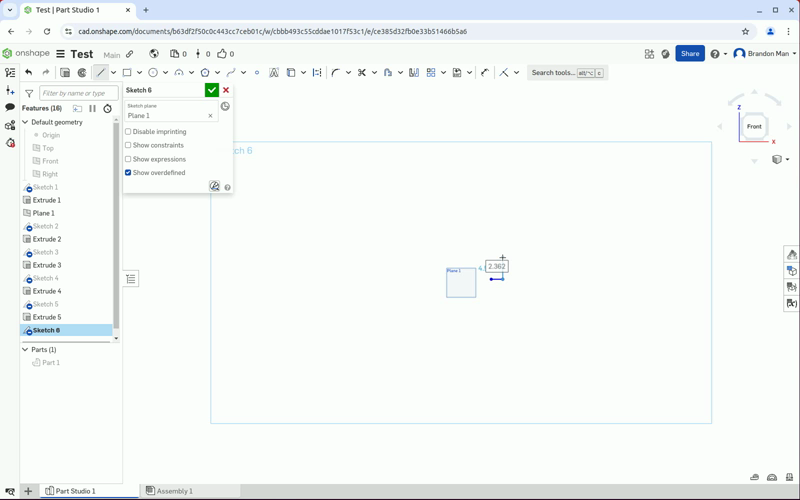
key_down(shift)
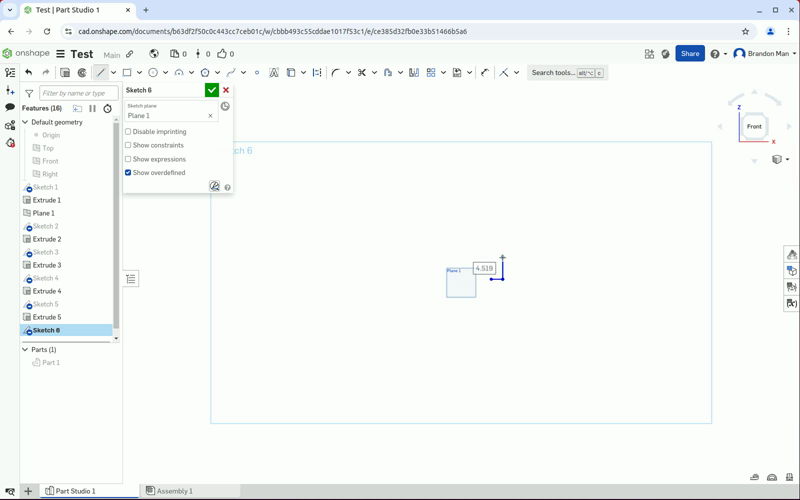
mouse_move(532, 257)
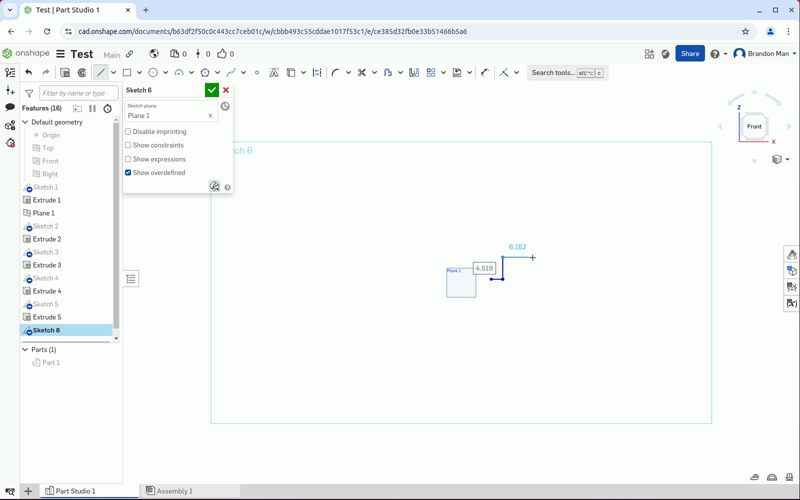
mouse_move(491, 257)
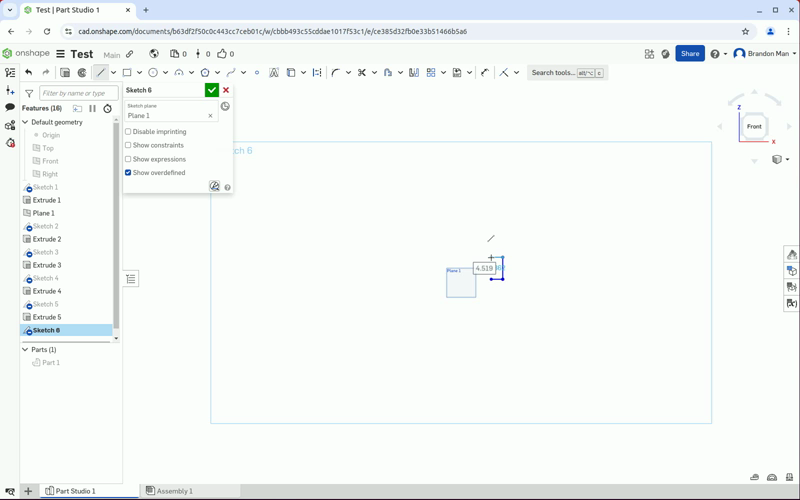
click(491, 257)
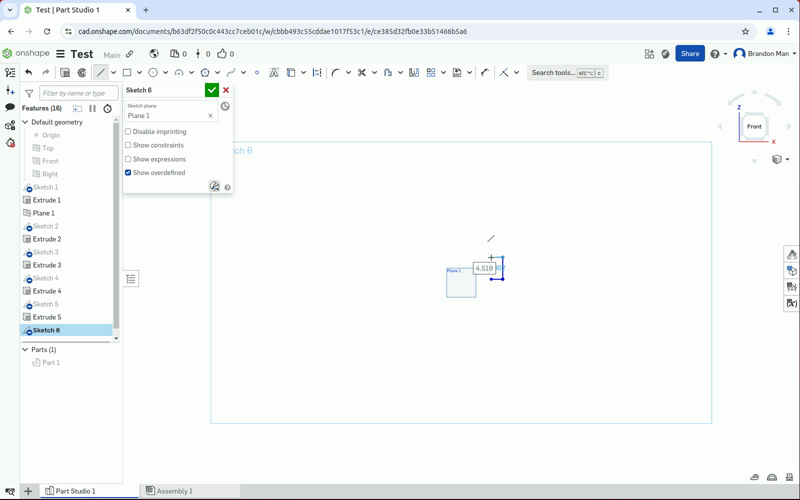
key_up(shift)
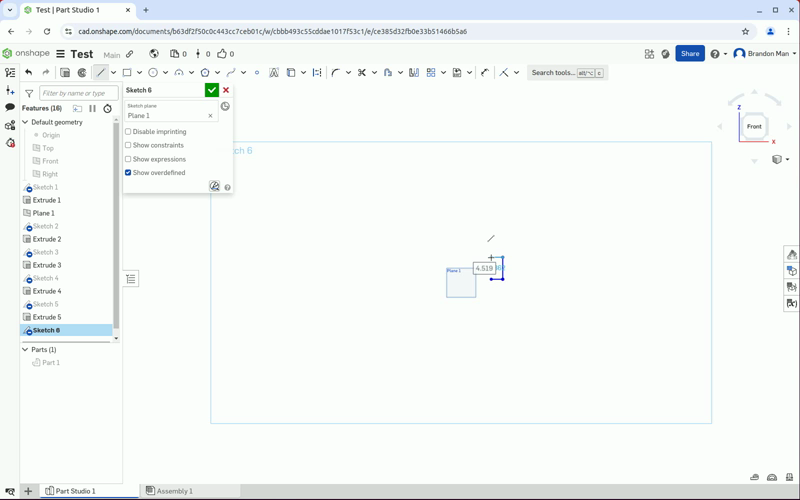
mouse_move(521, 257)
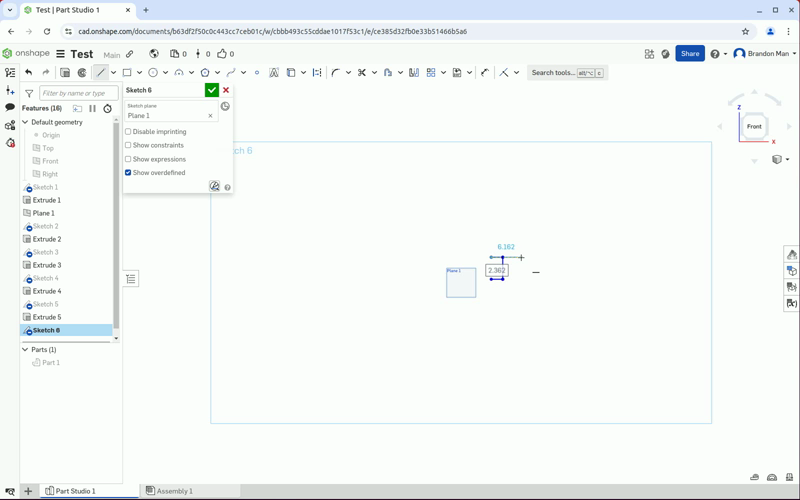
key_down(shift)
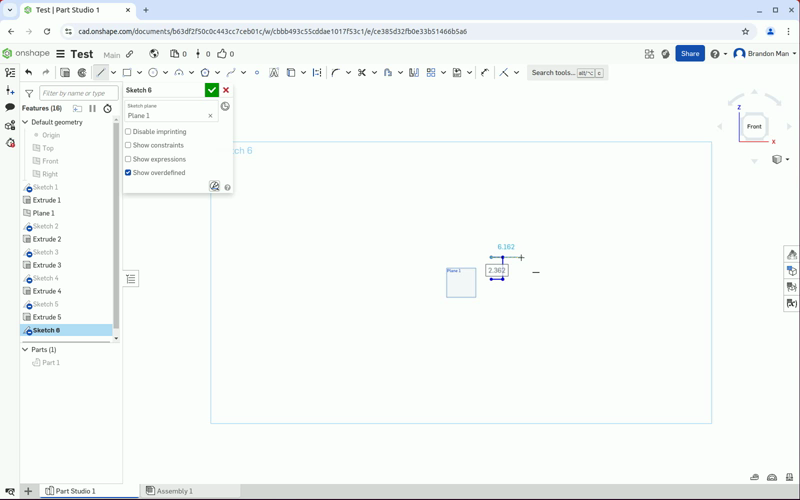
mouse_move(491, 279)
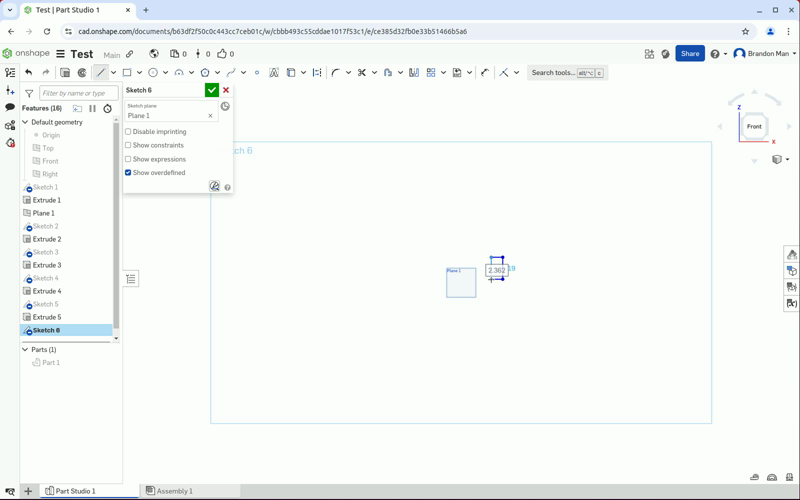
key_up(shift)
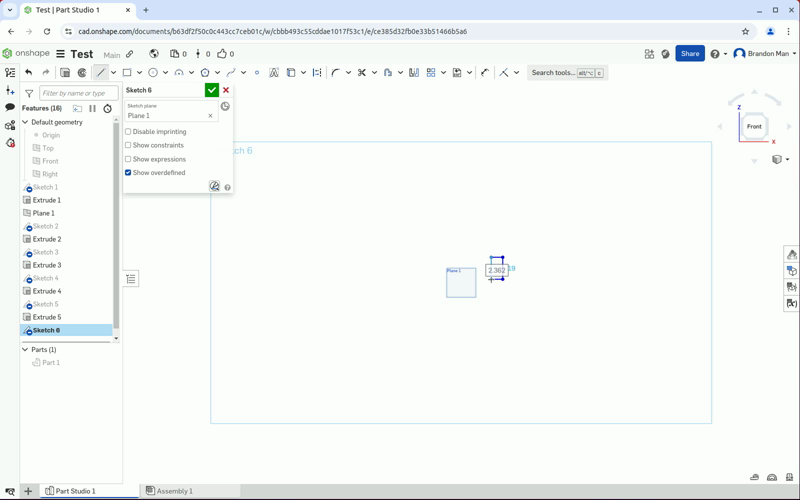
click(491, 279)
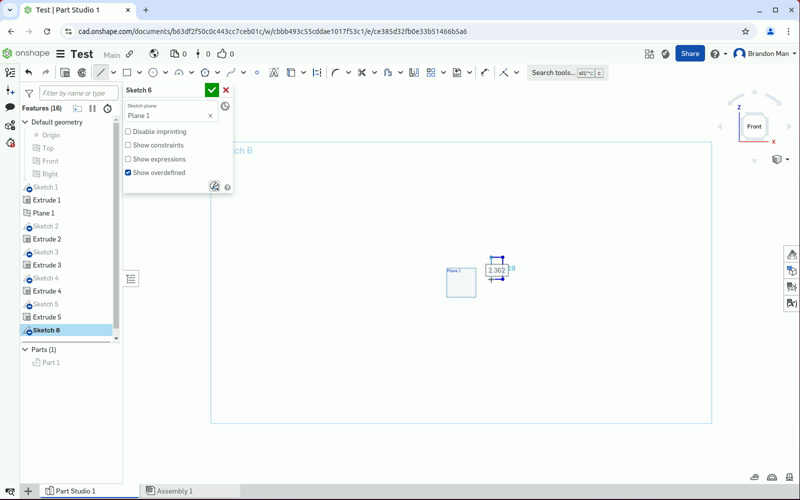
key(esc)
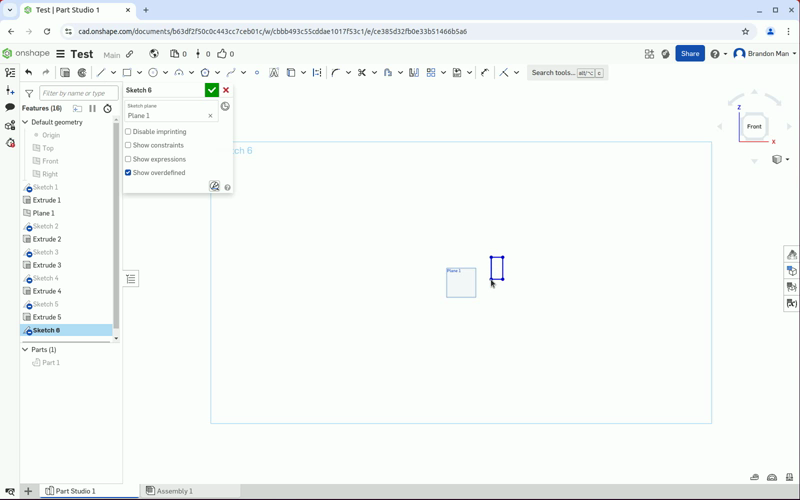
mouse_move(500, 267)
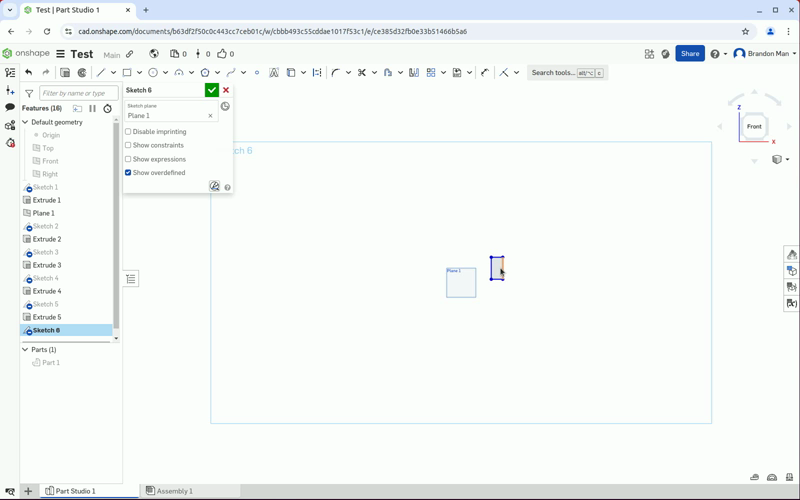
scroll(6)
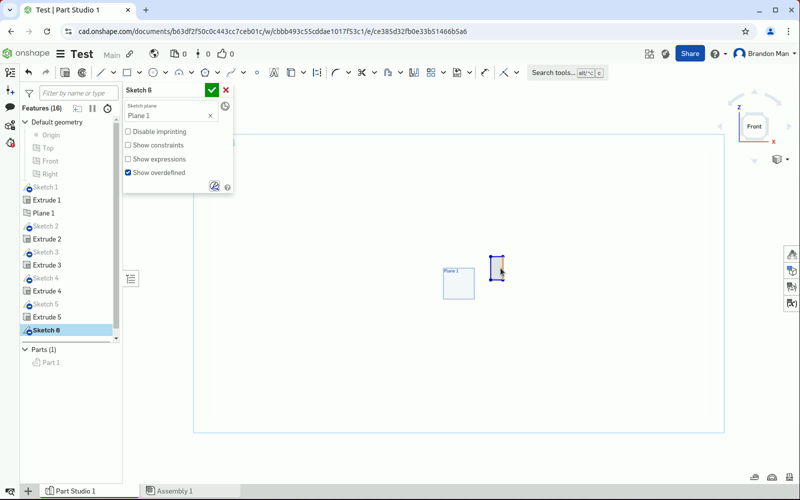
scroll(6)
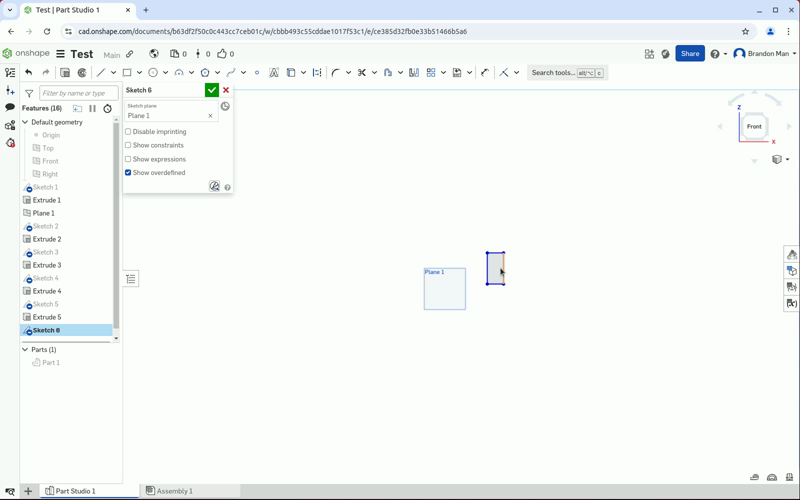
scroll(6)
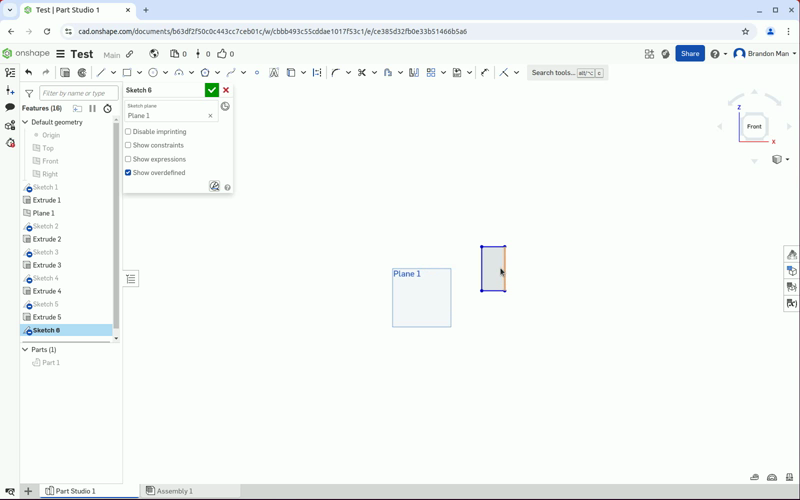
scroll(6)
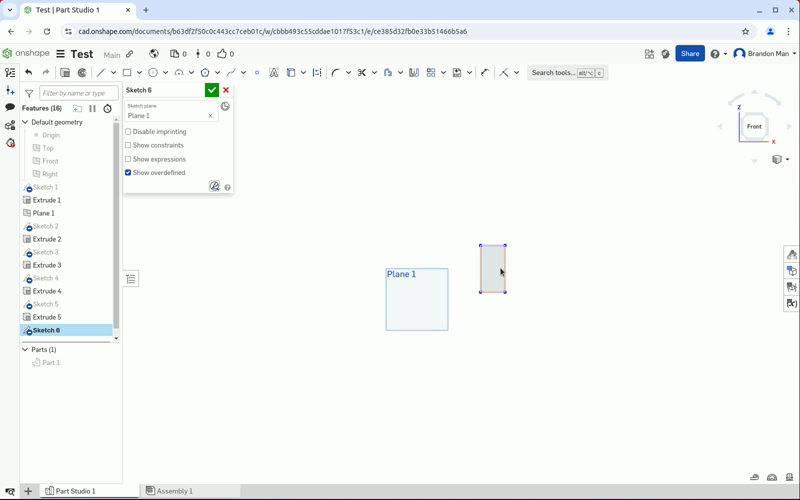
scroll(6)
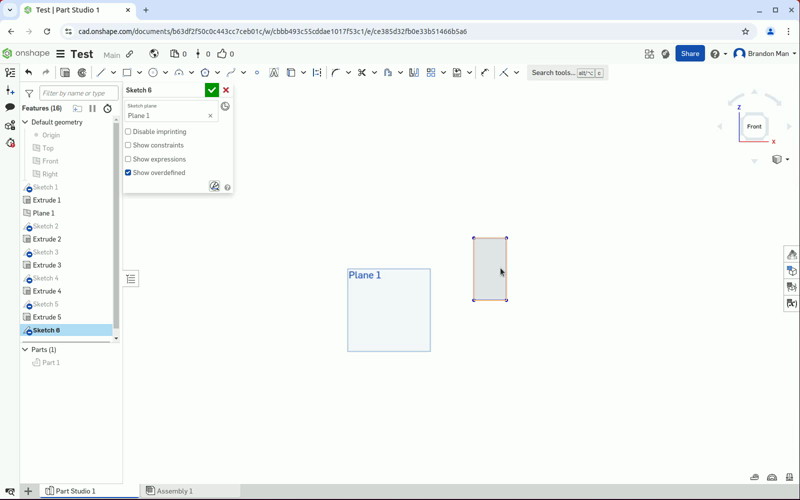
scroll(6)
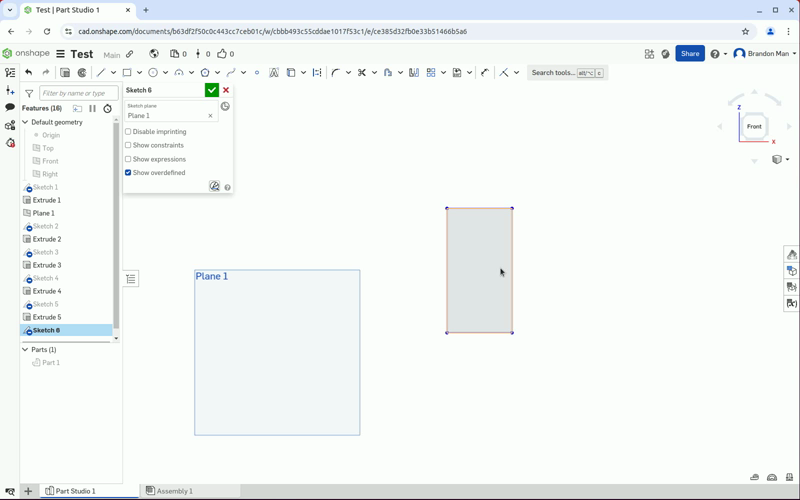
scroll(6)
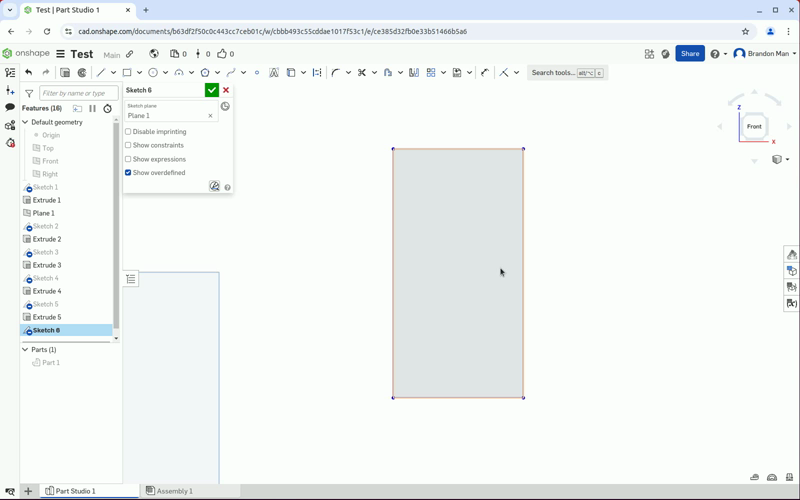
click(500, 267)
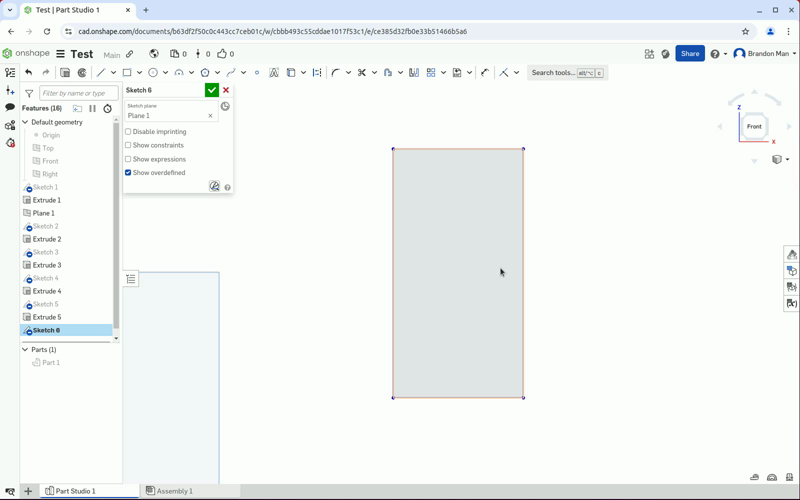
scroll(-6)
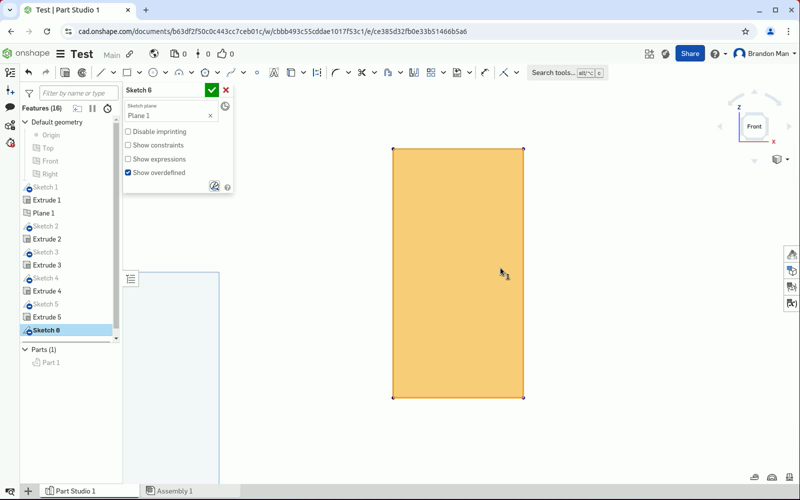
scroll(-6)
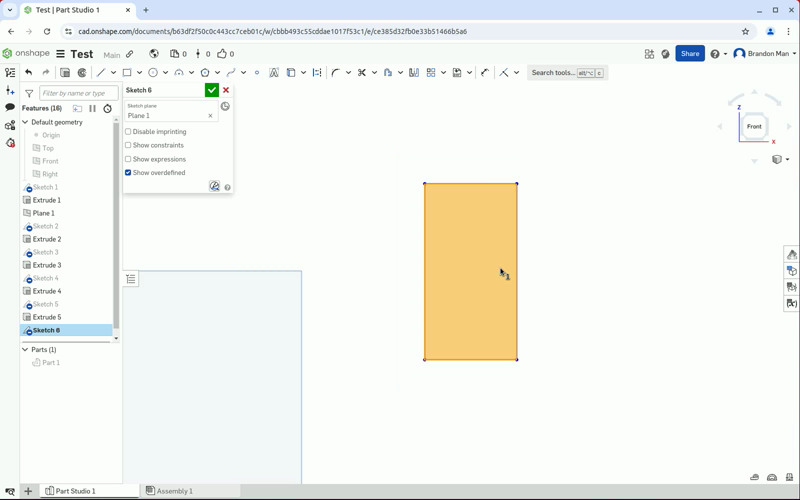
scroll(-6)
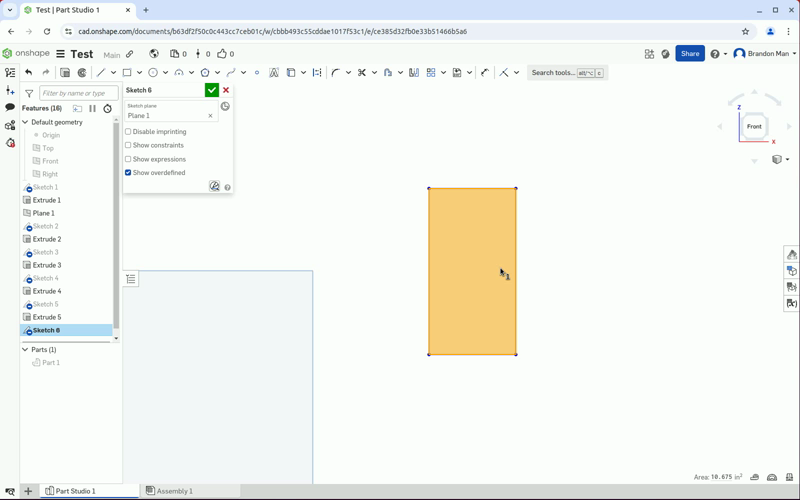
scroll(-6)
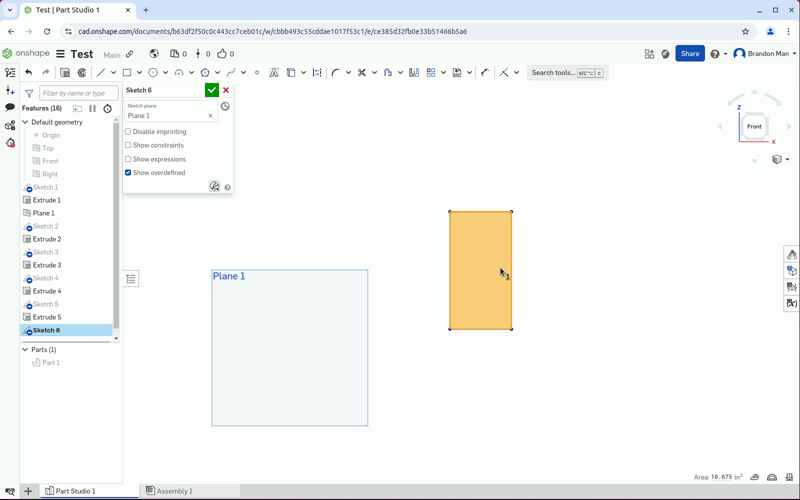
scroll(-6)
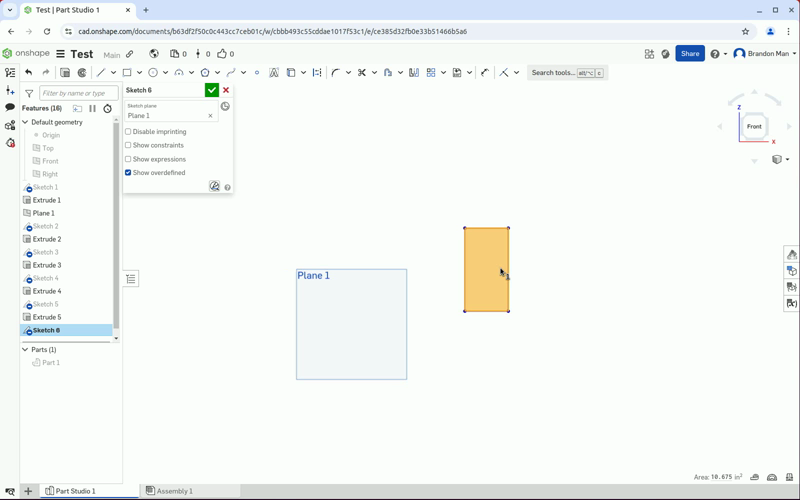
scroll(-6)
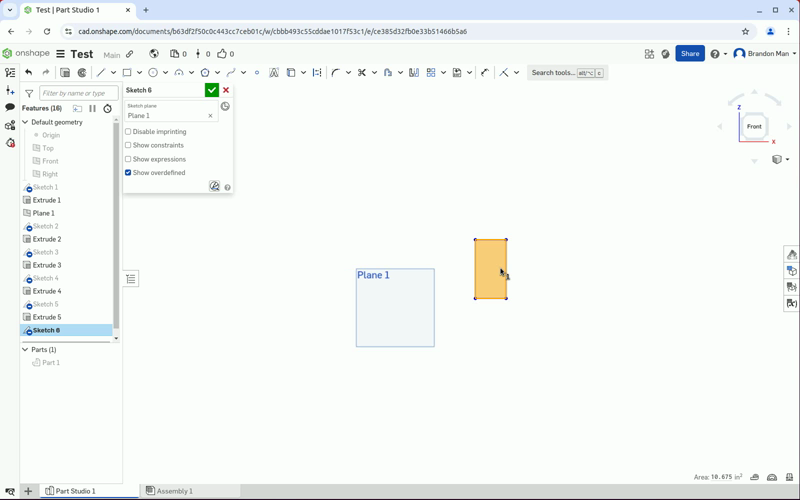
scroll(-6)
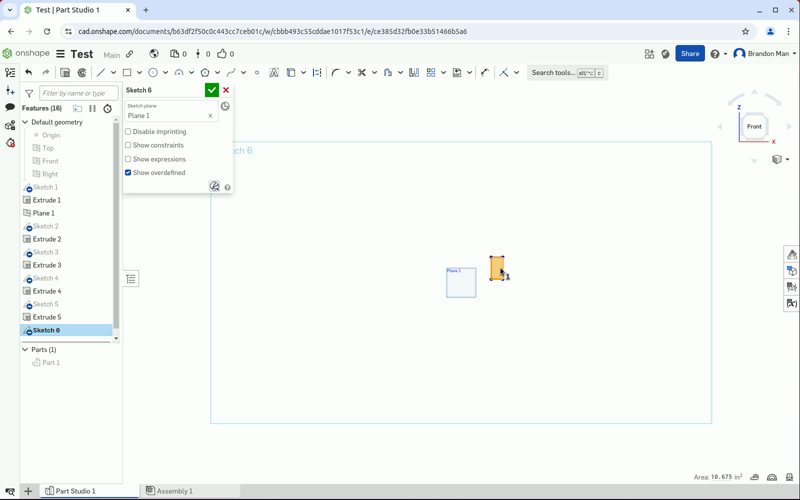
mouse_move(73, 352)
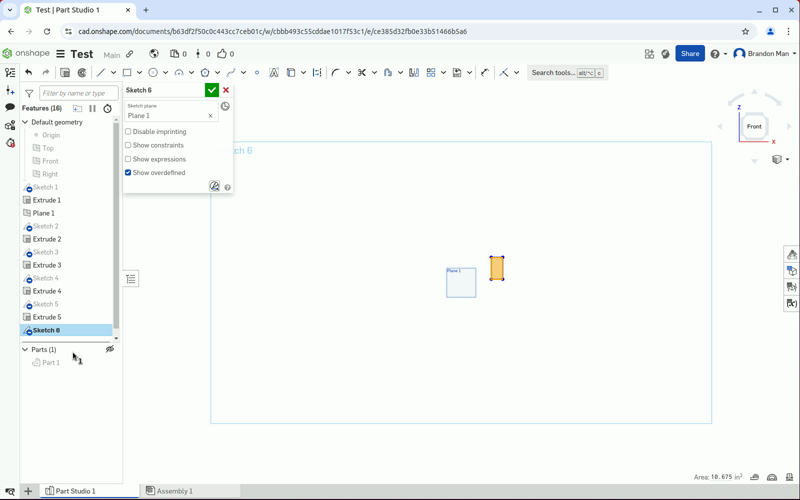
key(shift+y)
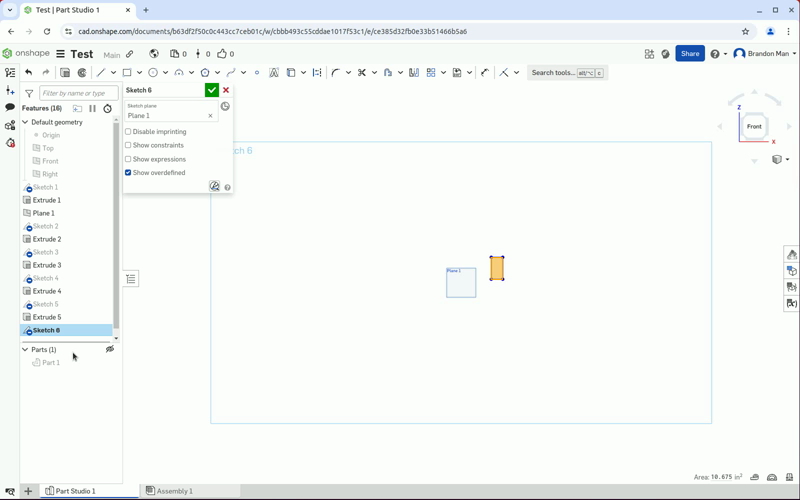
key(shift+e)
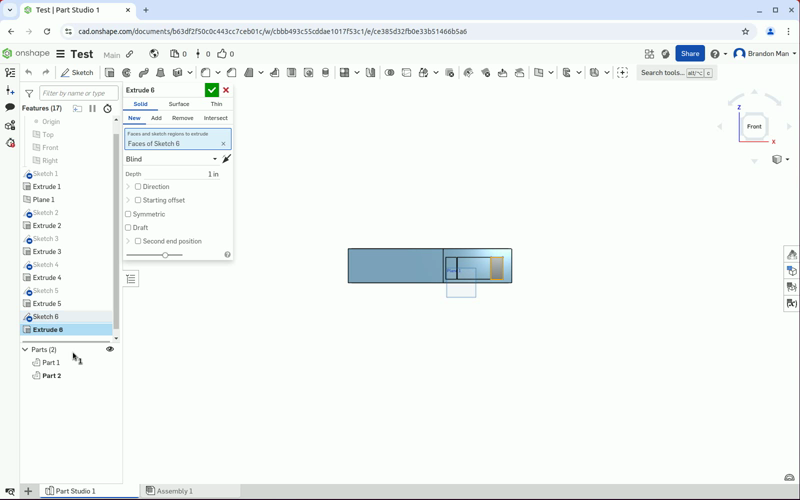
mouse_move(143, 106)
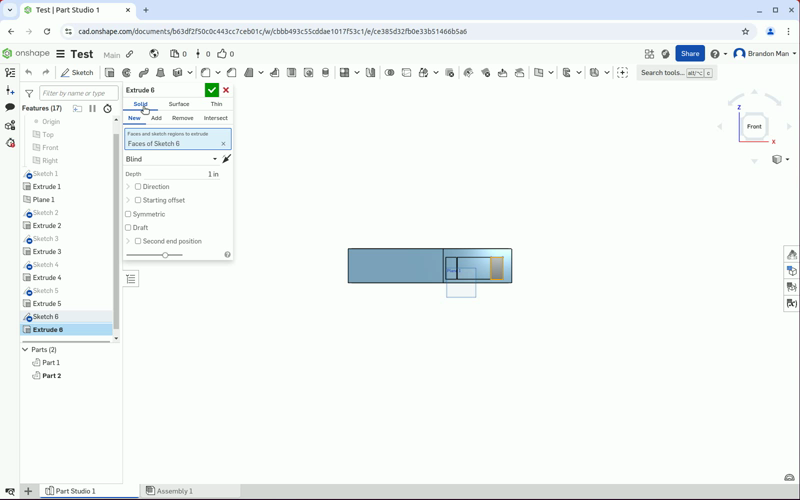
click(143, 106)
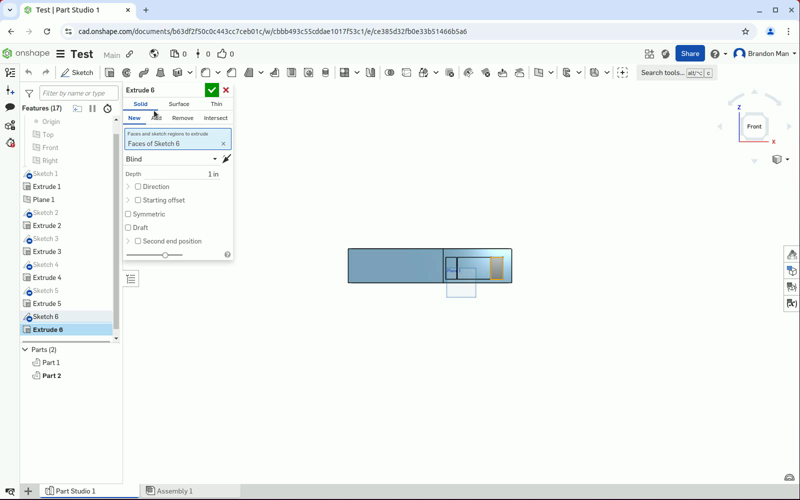
mouse_move(186, 120)
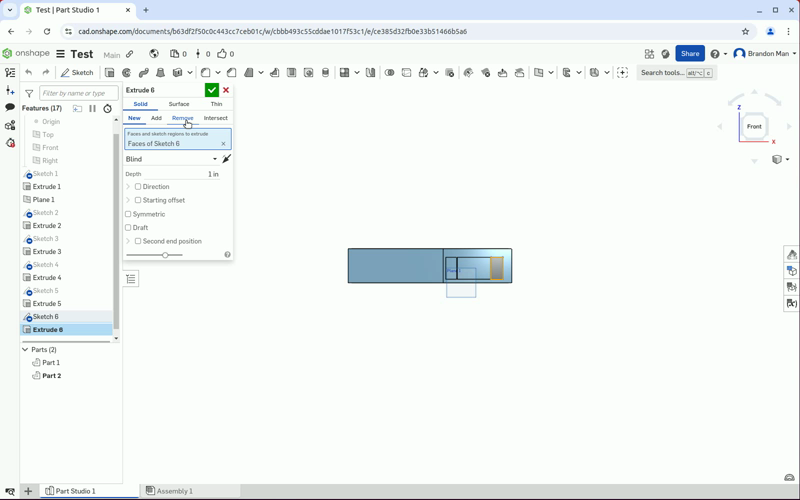
click(186, 120)
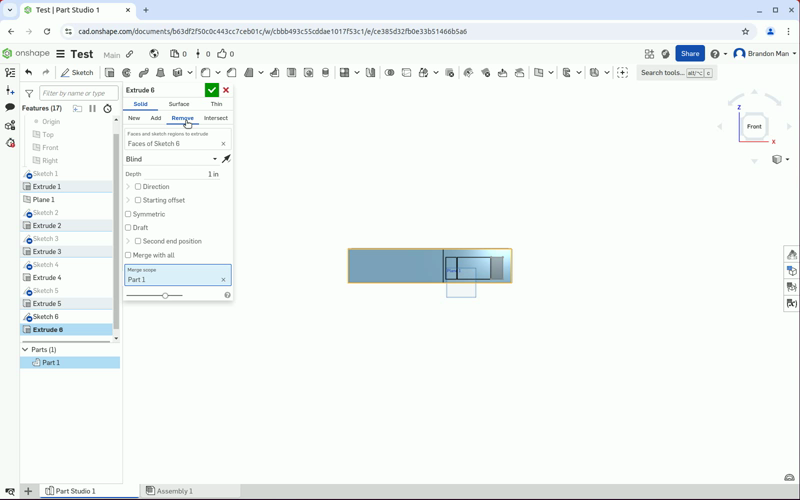
key(tab, 4)
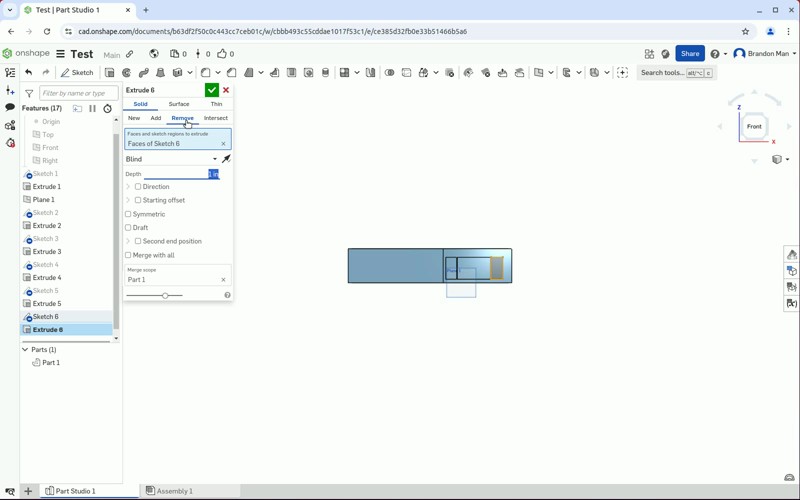
text(0.481)
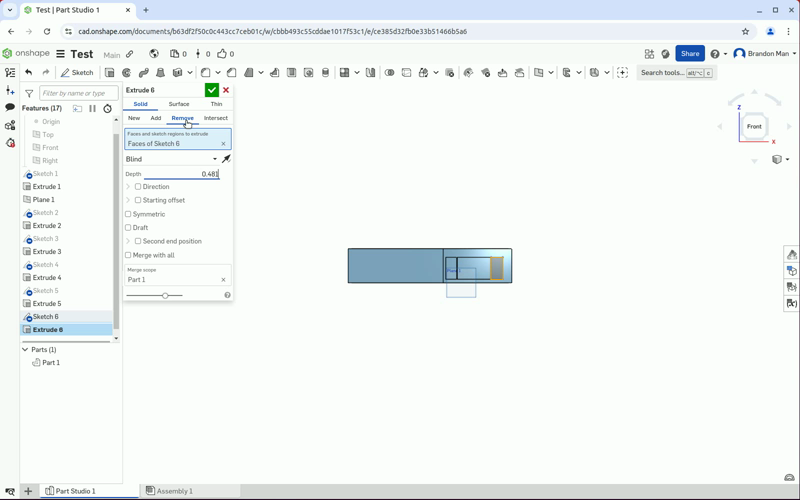
key(tab, 6)
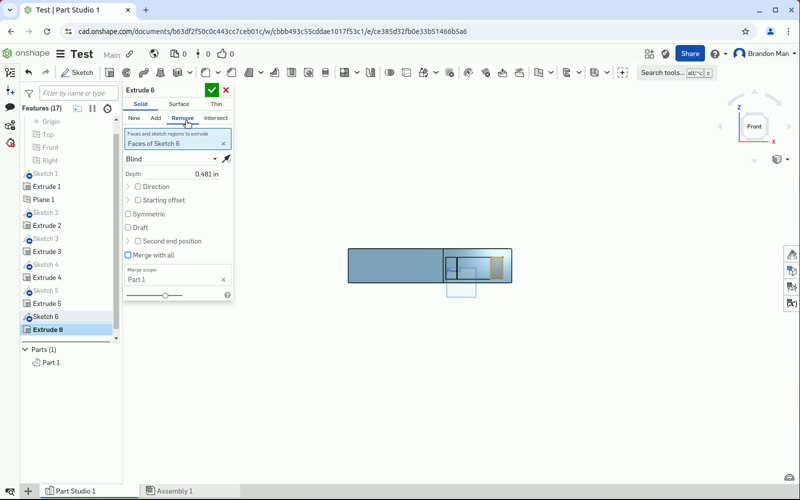
key(space)
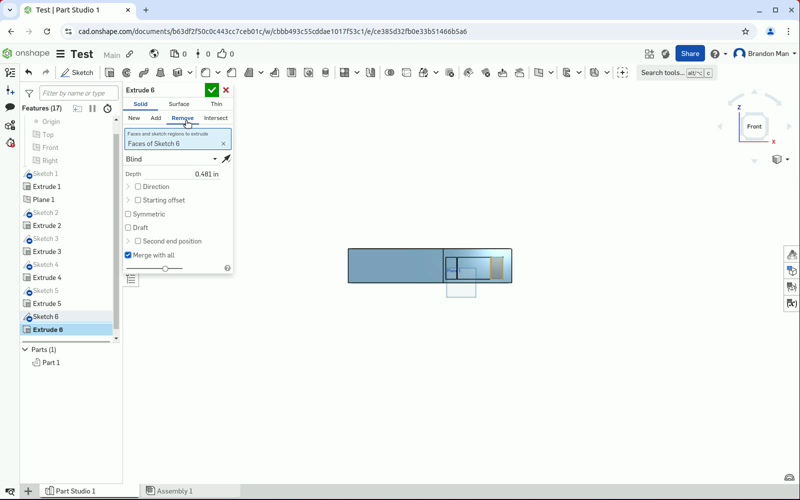
key(enter)
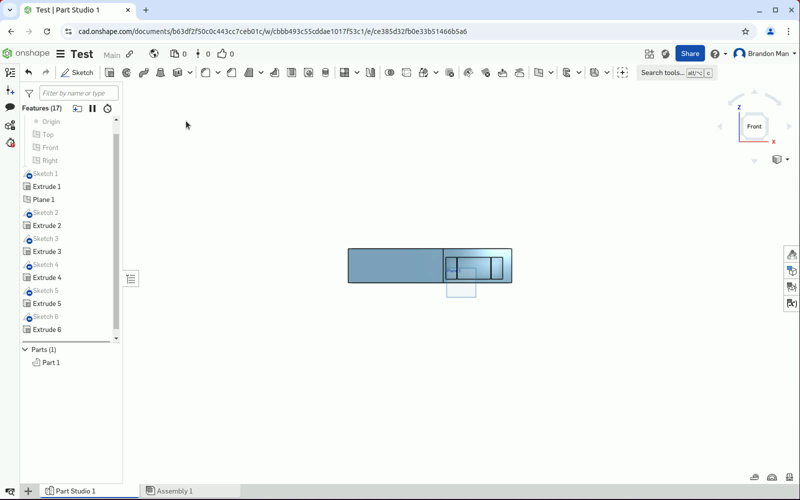
key(shift+h)
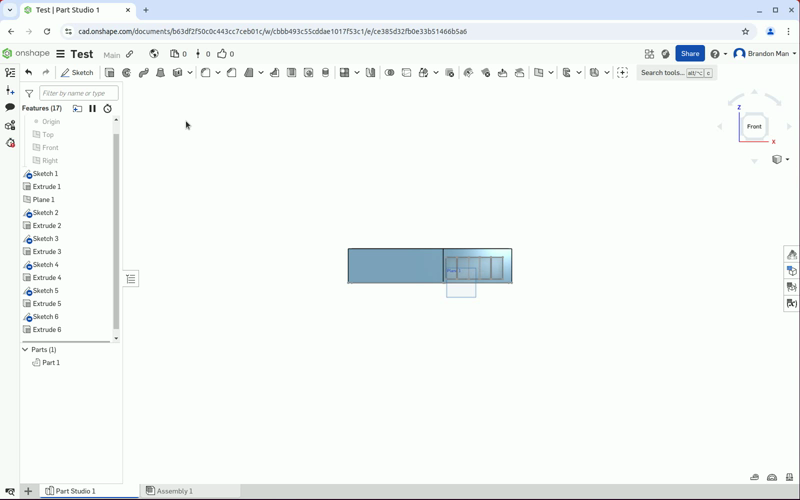
key(shift+h)
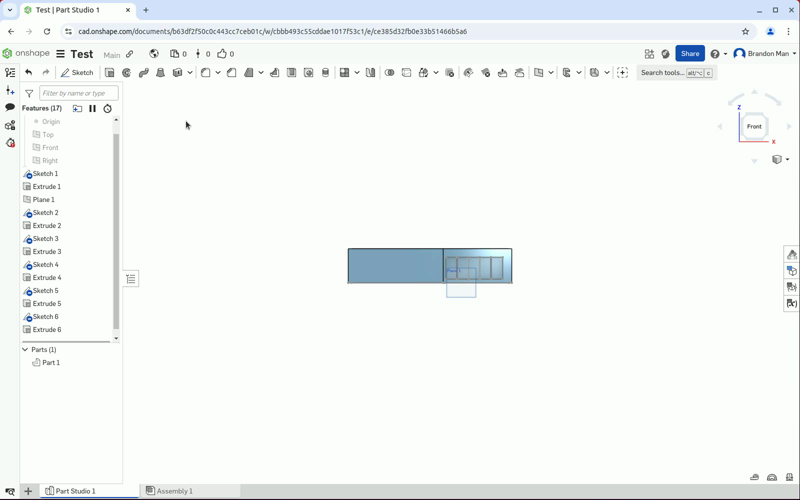
key(shift+7)
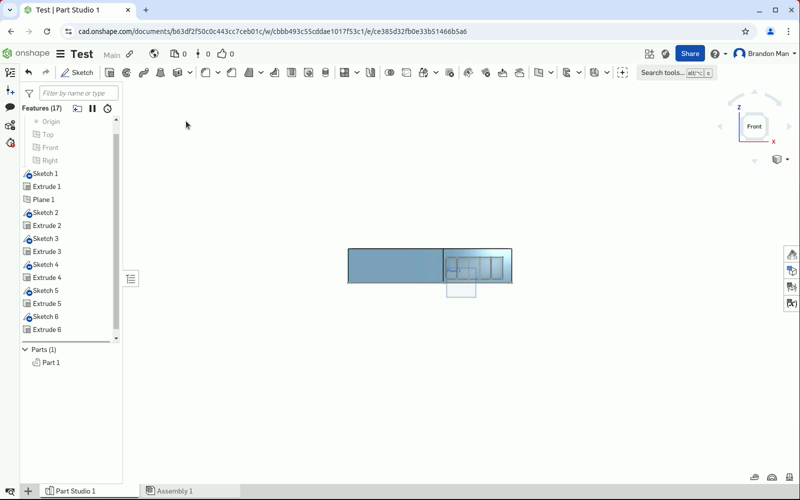
key(left, 2)
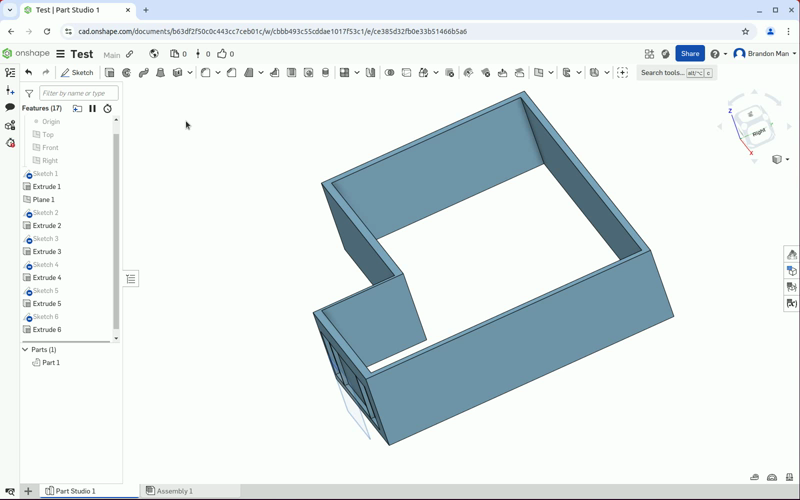
key(down, 2)
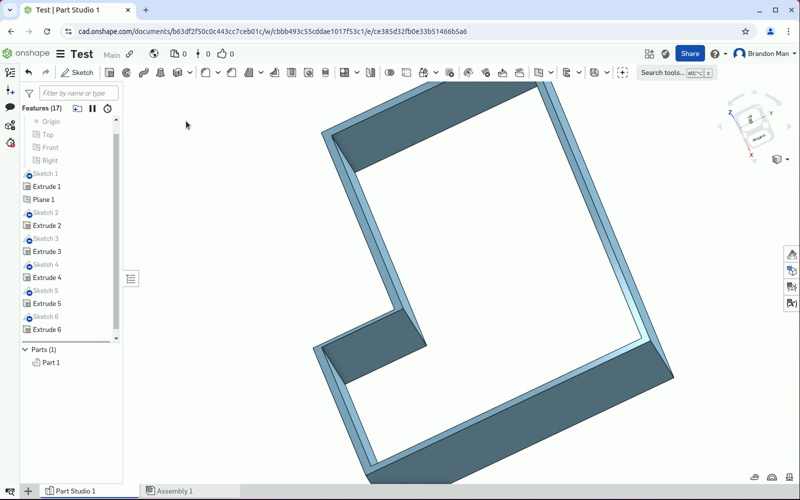
key(up, 2)
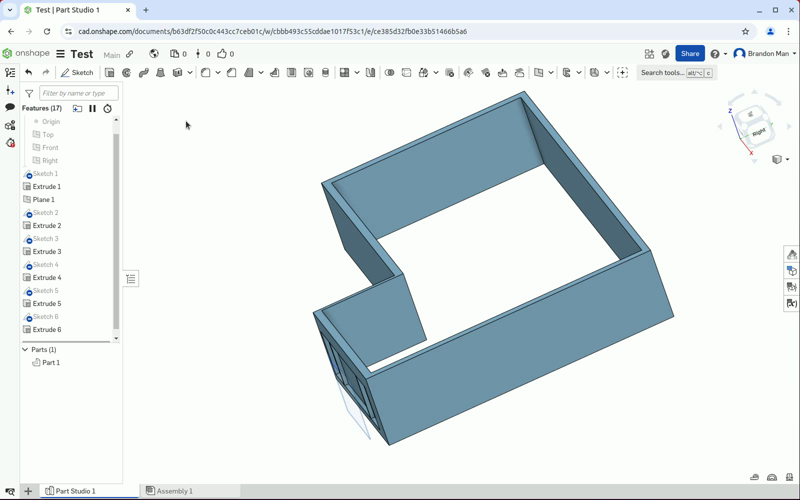
key(right, 2)
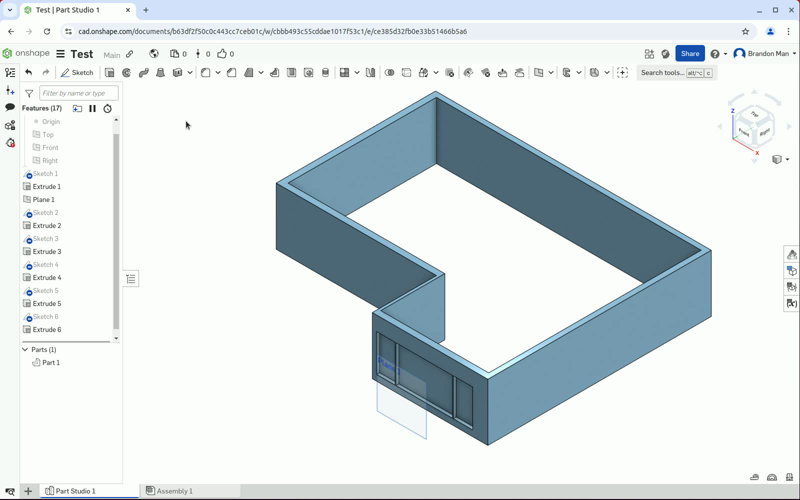
mouse_move(69, 176)
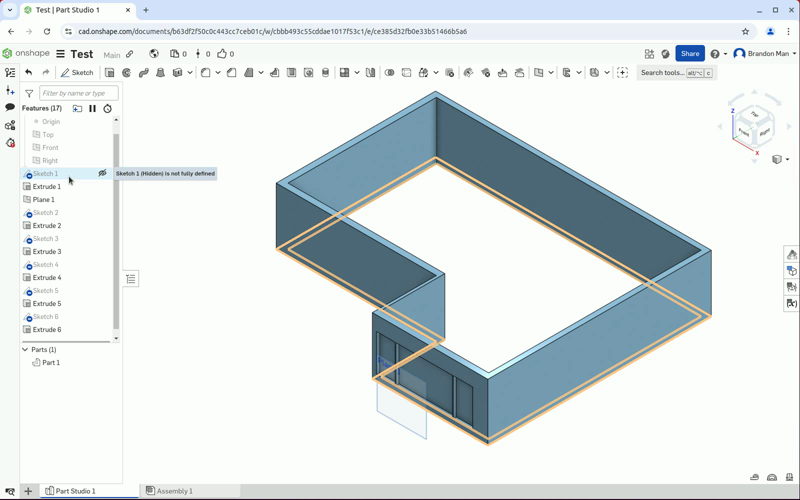
click(69, 176)